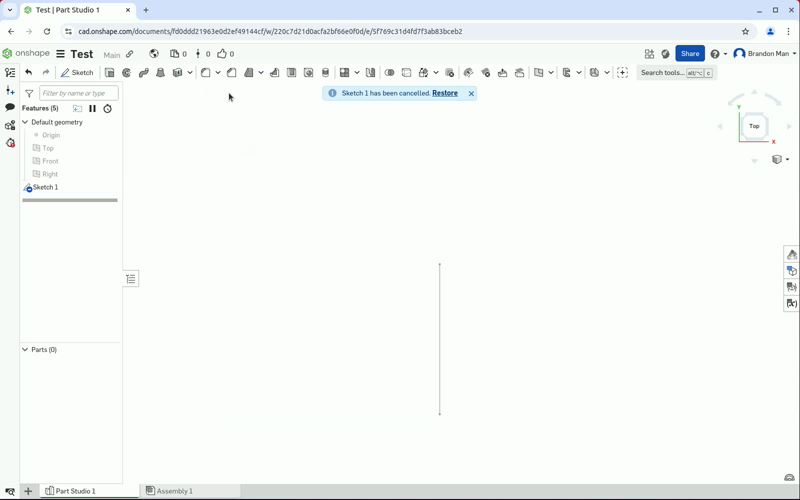
key(shift+h)
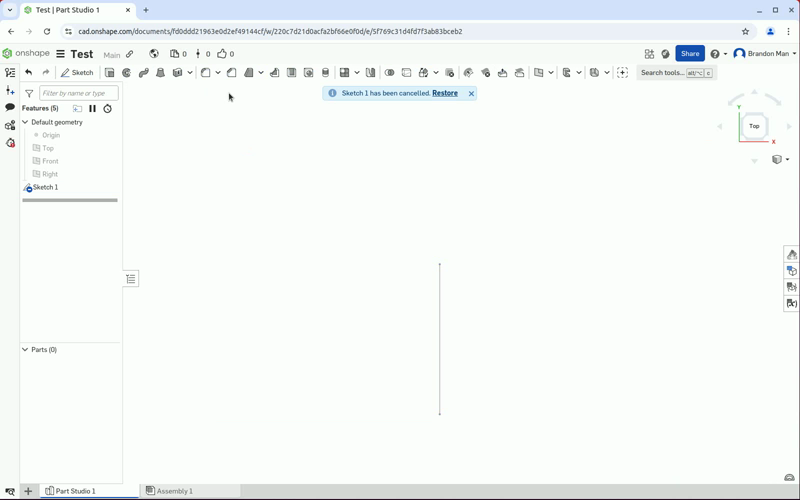
key(shift+s)
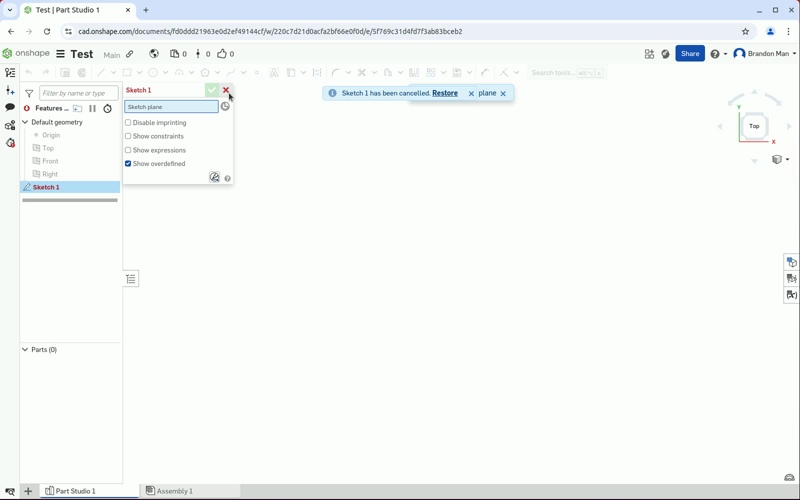
mouse_move(73, 150)
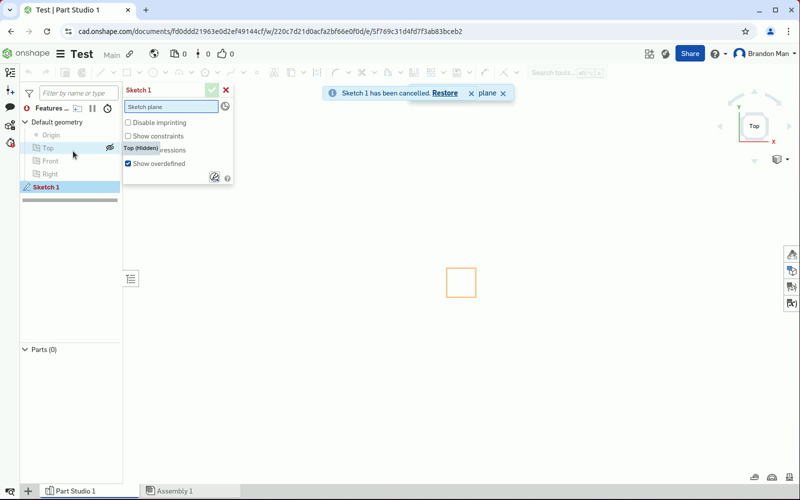
click(73, 150)
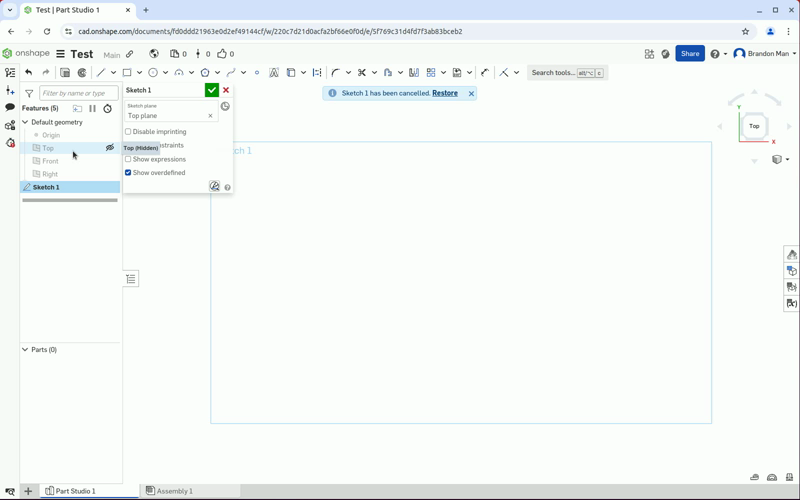
mouse_move(73, 352)
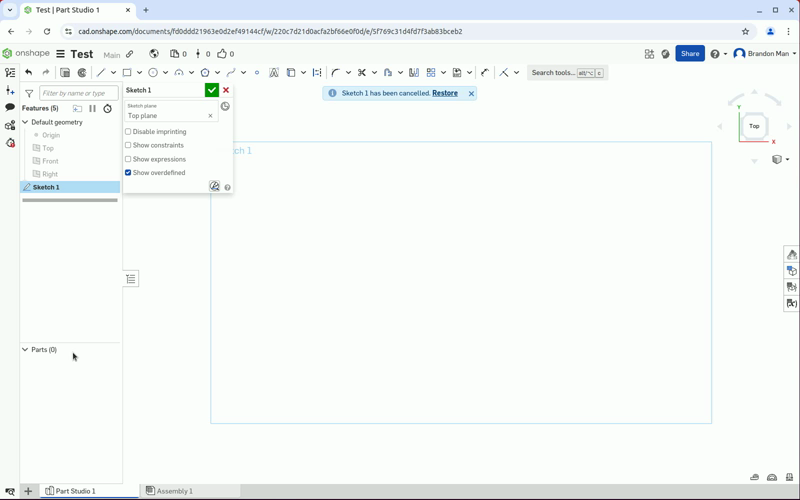
key(y)
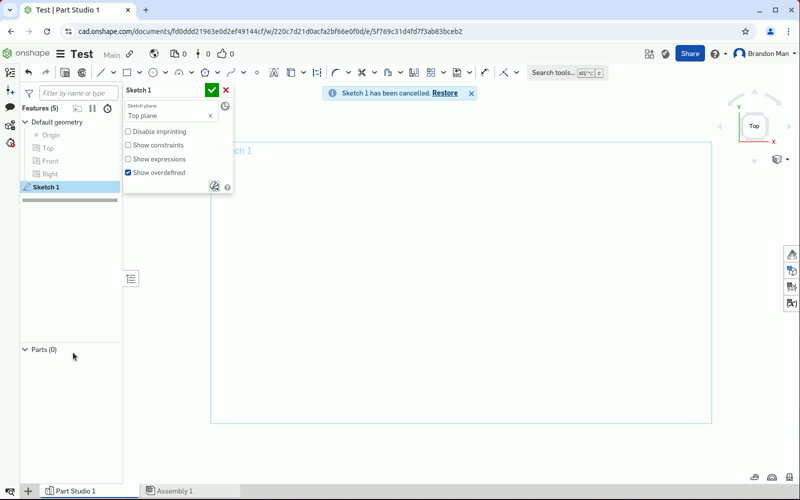
key(l)
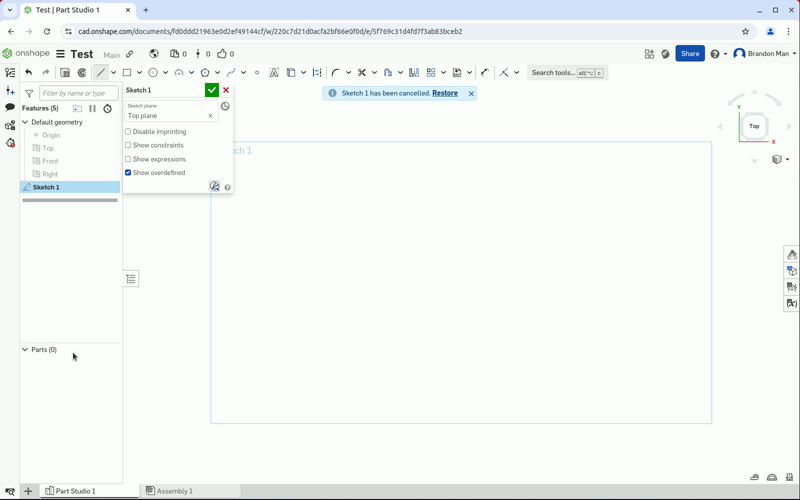
key_down(shift)
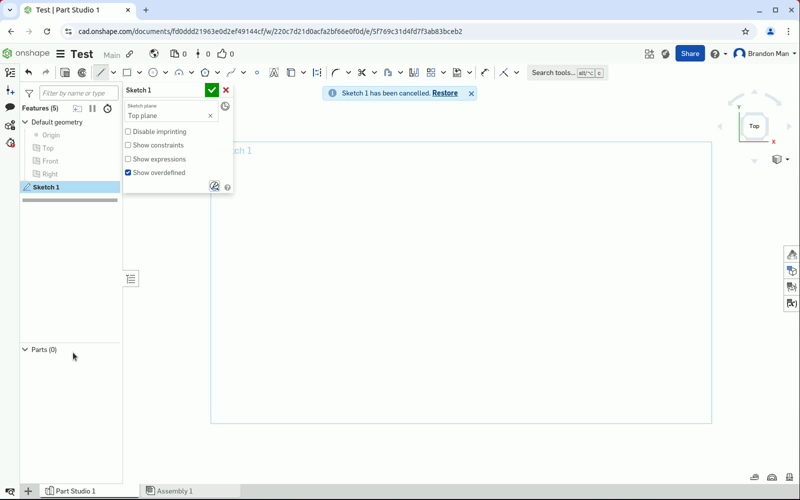
mouse_move(379, 352)
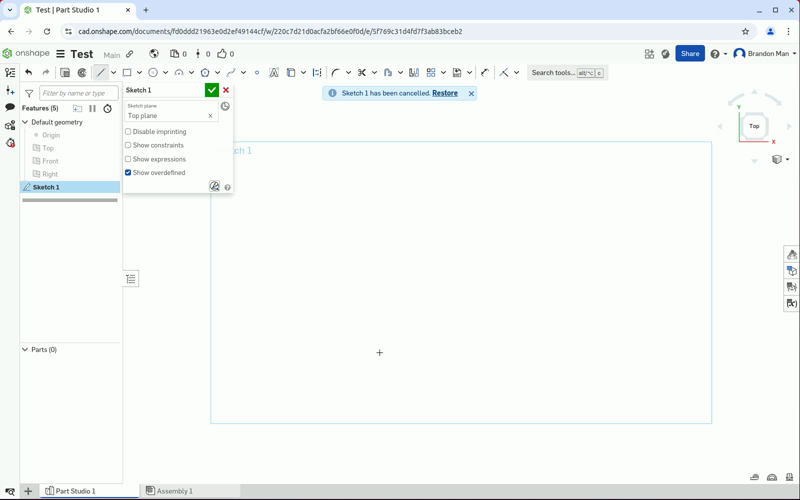
click(379, 352)
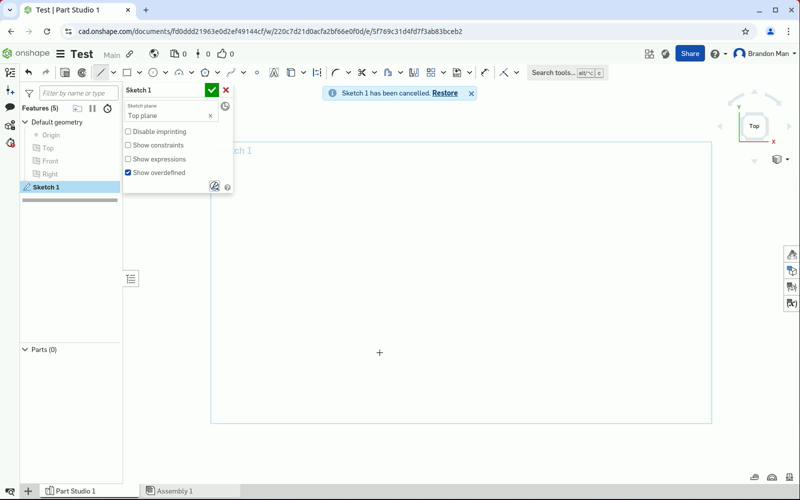
key_up(shift)
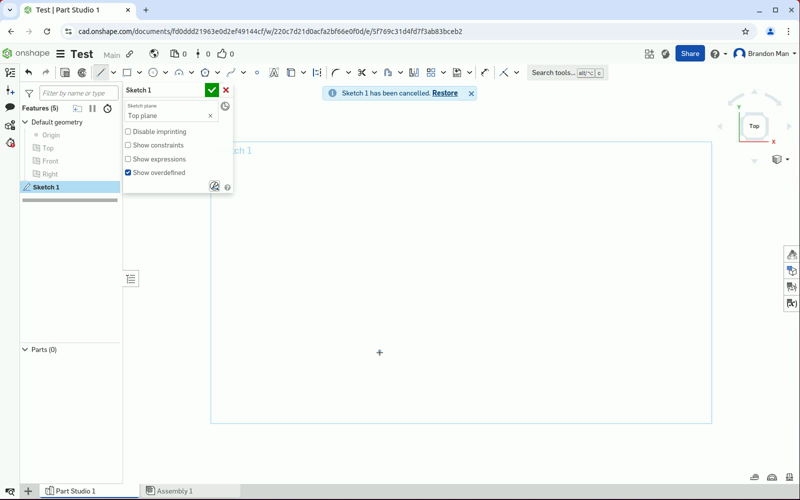
key_down(shift)
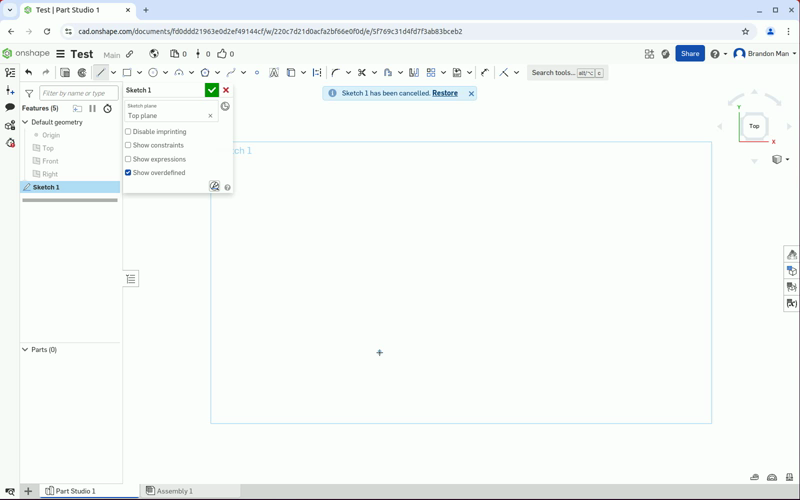
mouse_move(409, 352)
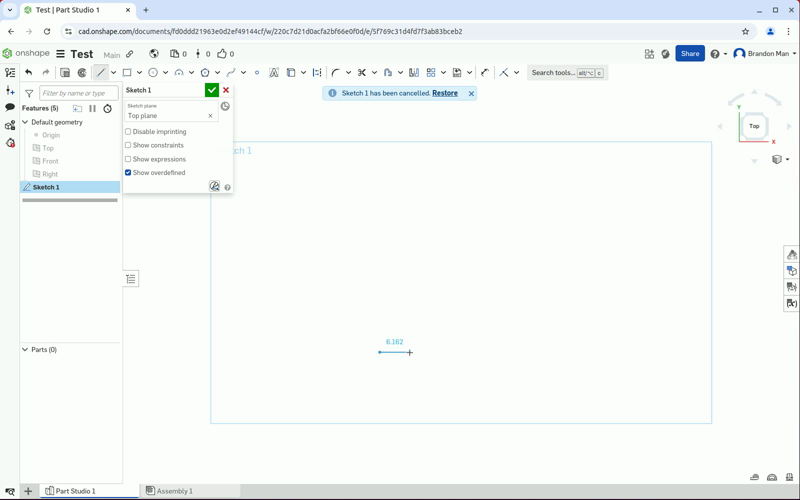
mouse_move(406, 321)
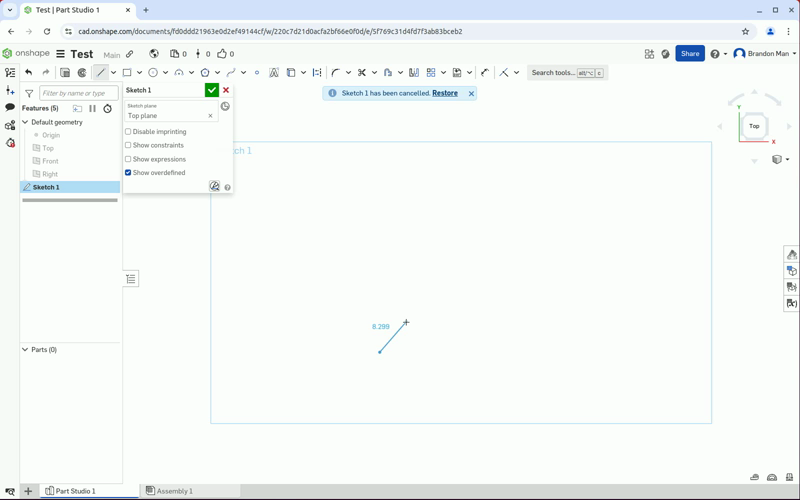
click(406, 321)
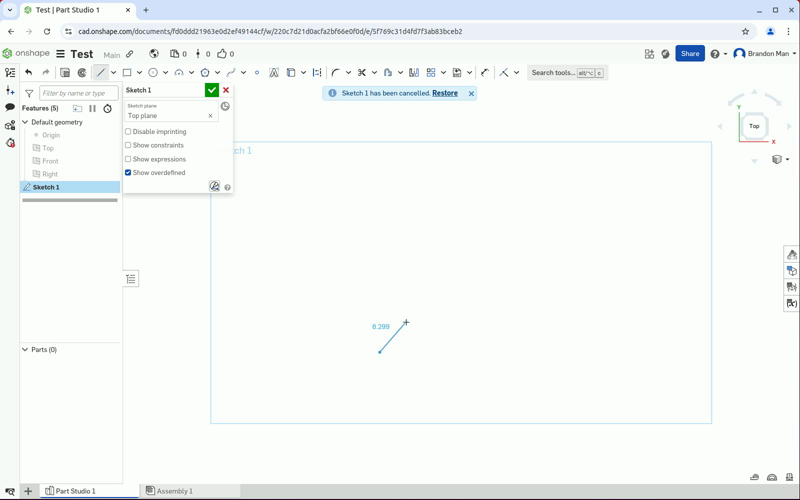
key_up(shift)
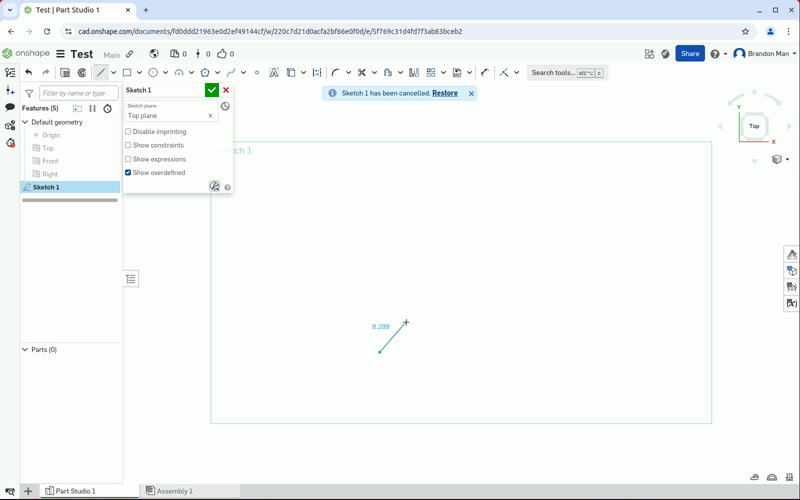
key(esc)
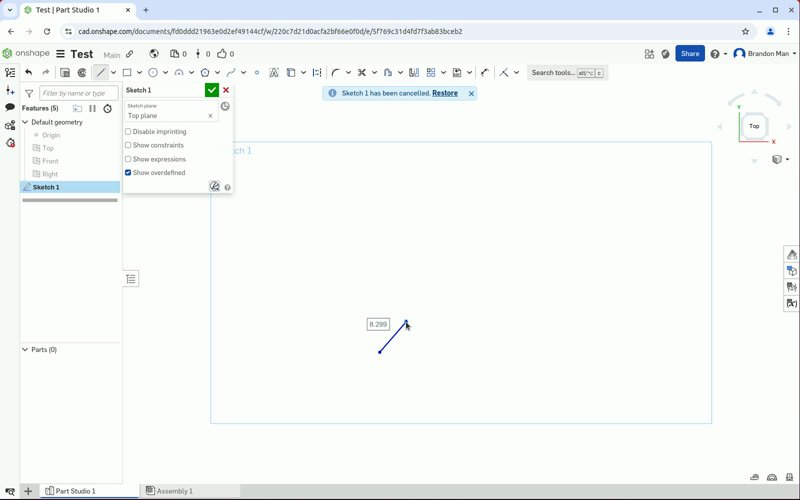
key(a)
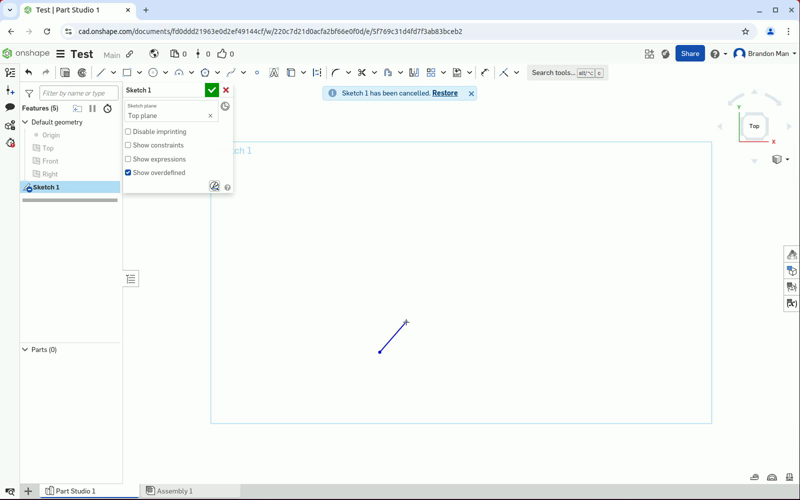
mouse_move(406, 321)
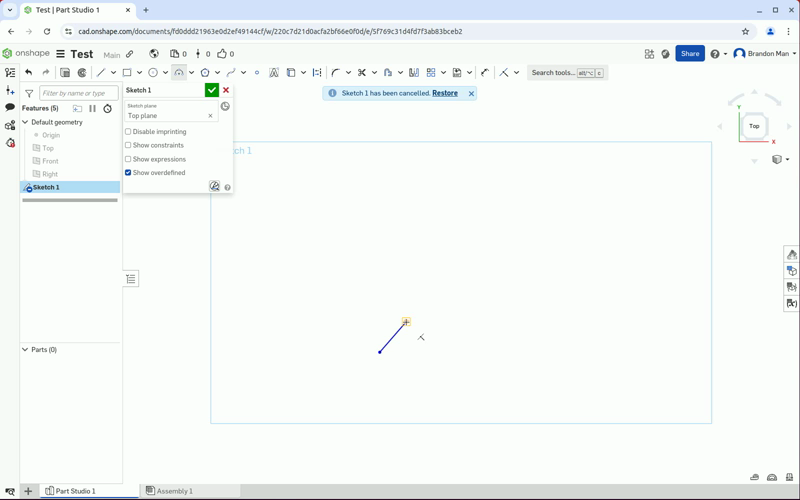
click(406, 321)
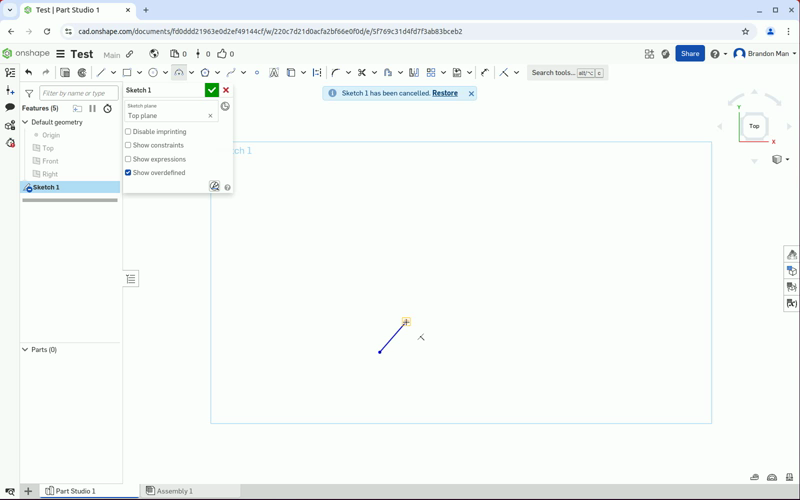
key_down(shift)
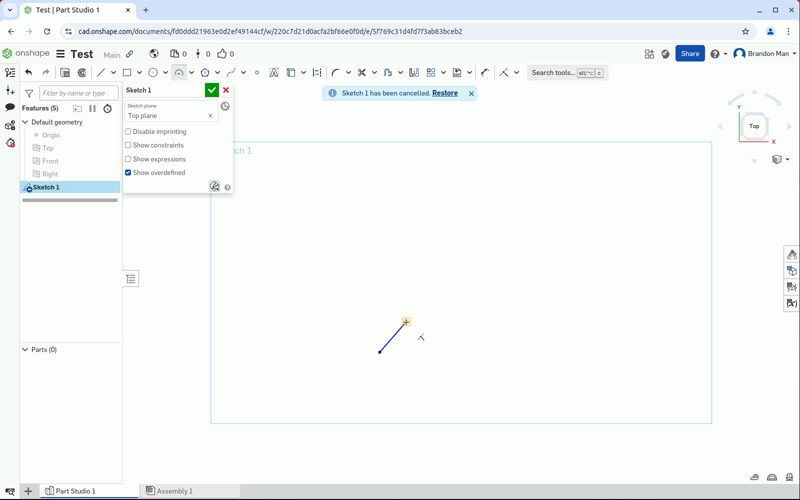
mouse_move(392, 304)
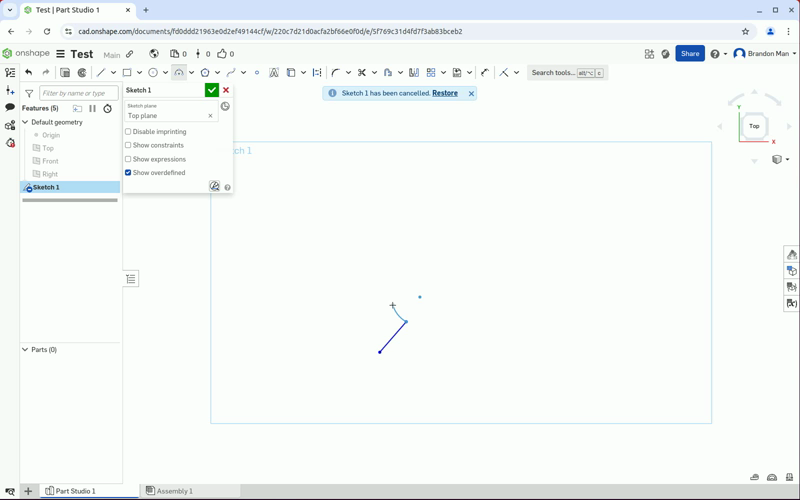
click(392, 304)
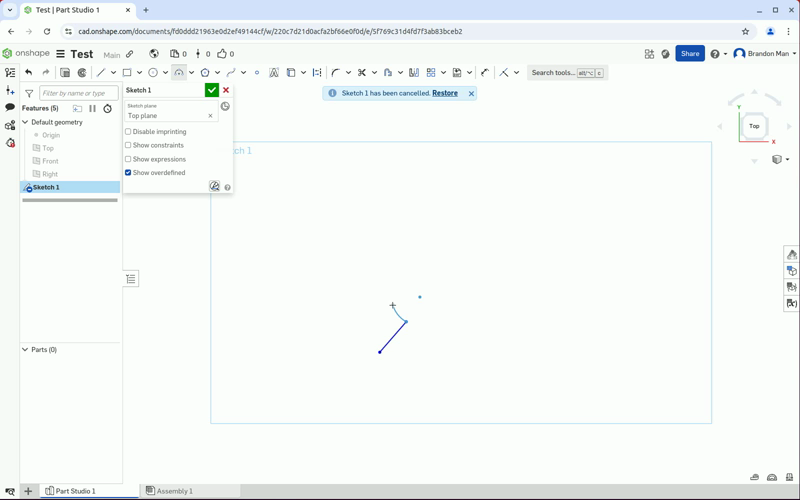
mouse_move(398, 314)
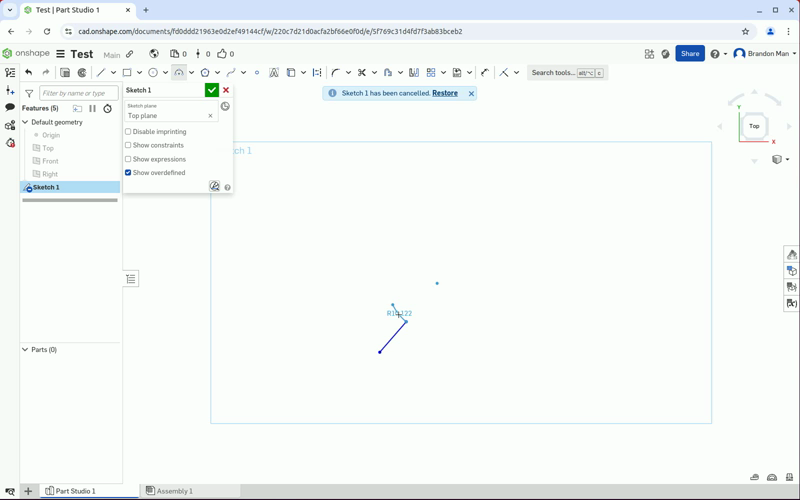
click(398, 314)
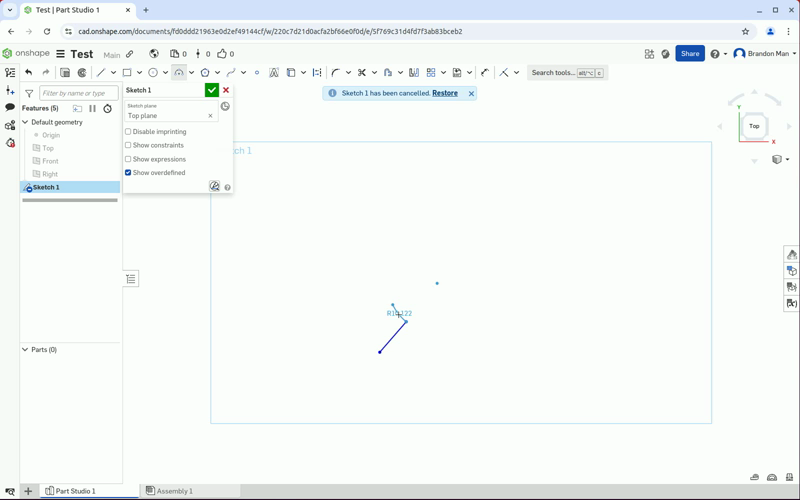
key_up(shift)
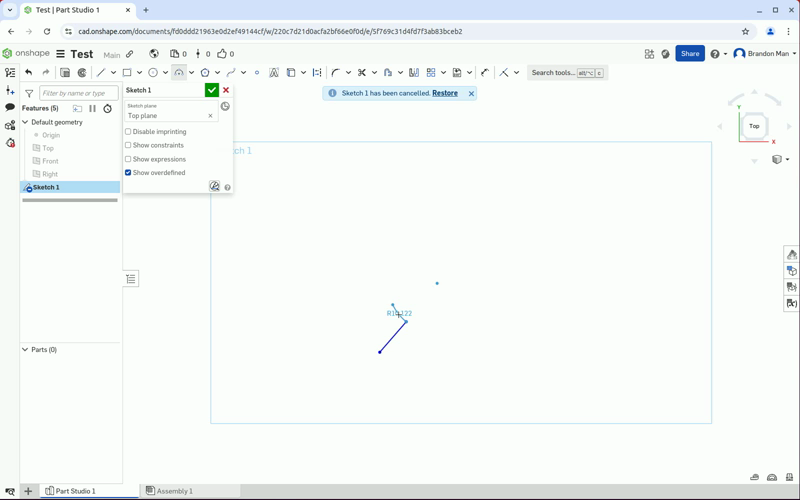
key(esc)
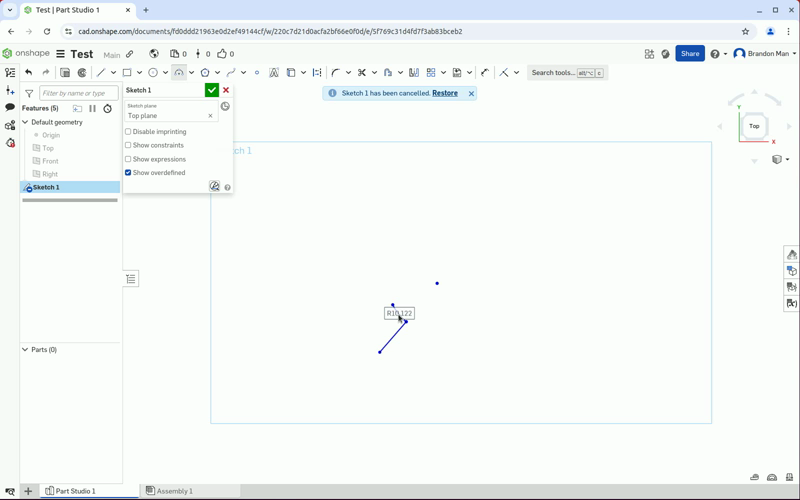
key(l)
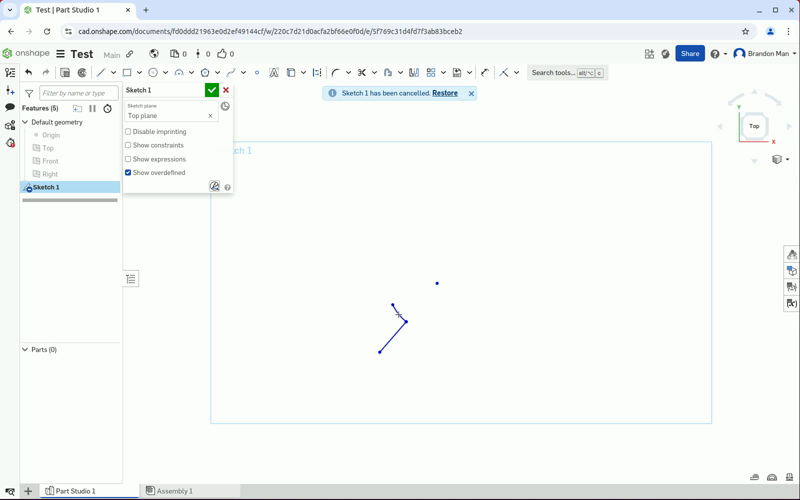
mouse_move(392, 304)
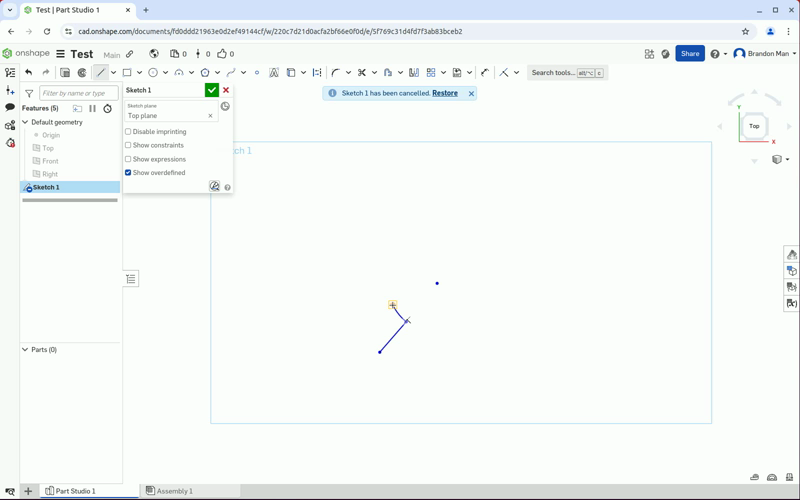
click(392, 304)
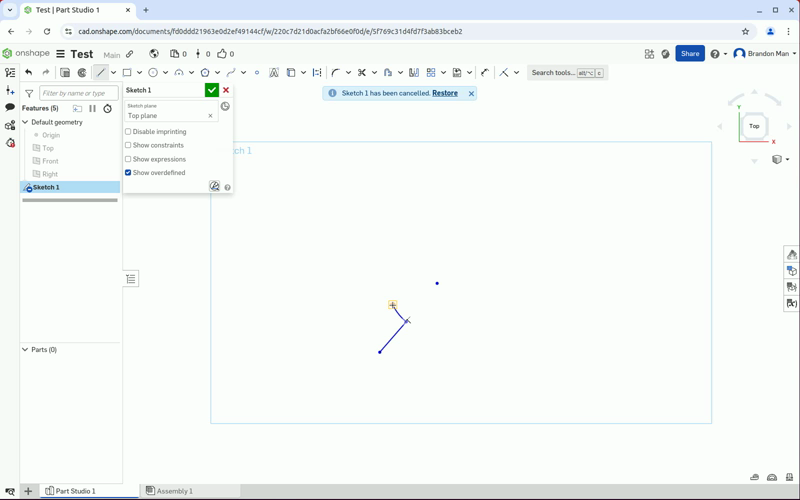
mouse_move(422, 304)
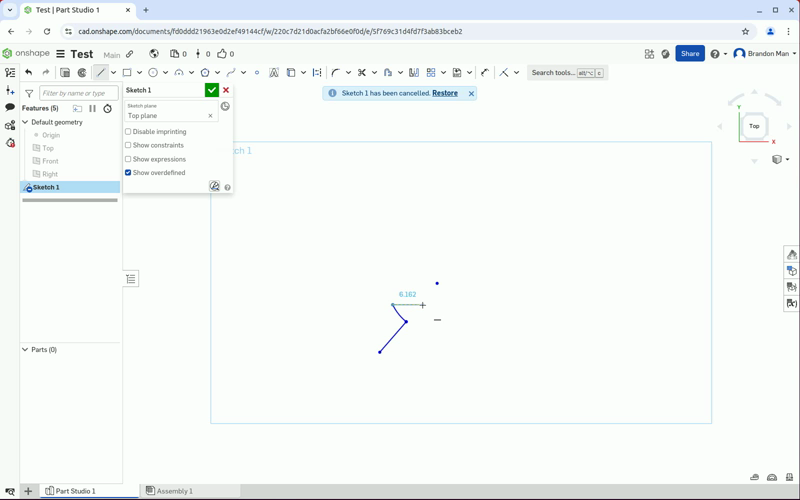
key_down(shift)
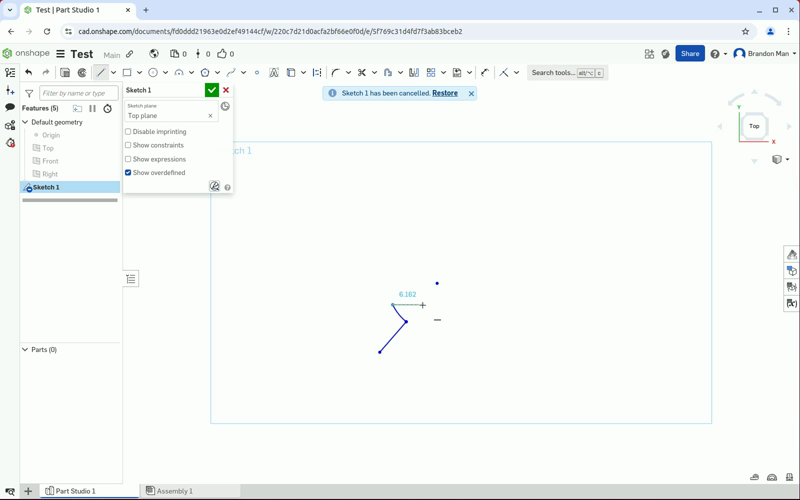
mouse_move(379, 352)
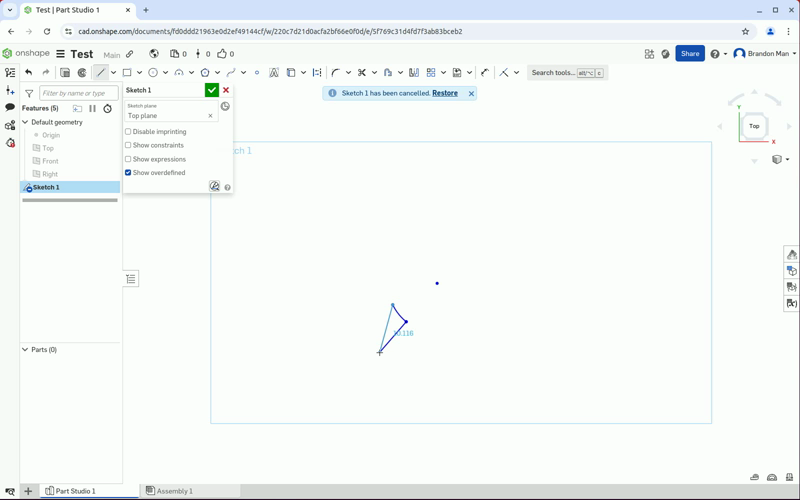
key_up(shift)
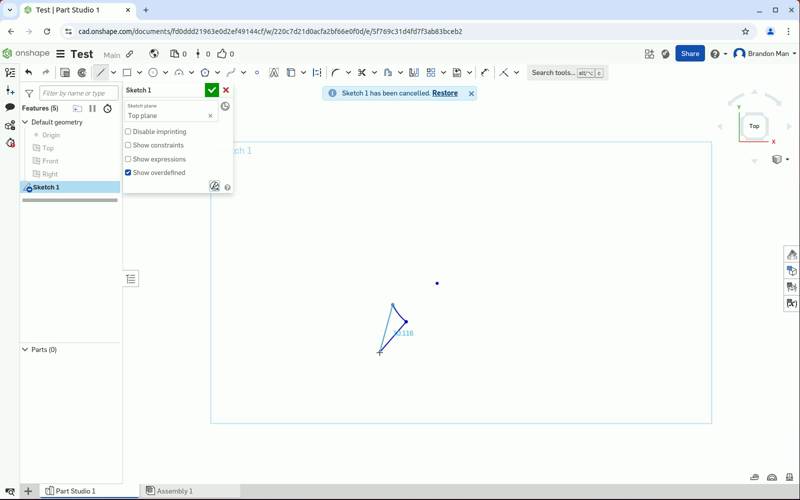
click(379, 352)
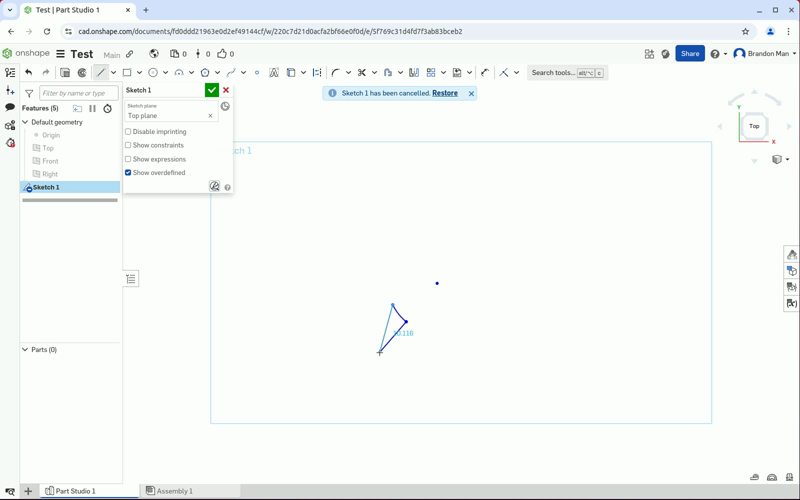
key(esc)
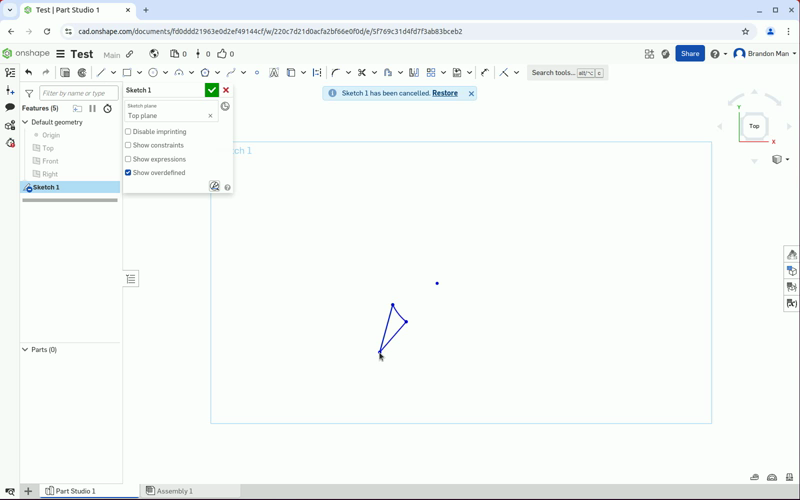
mouse_move(392, 321)
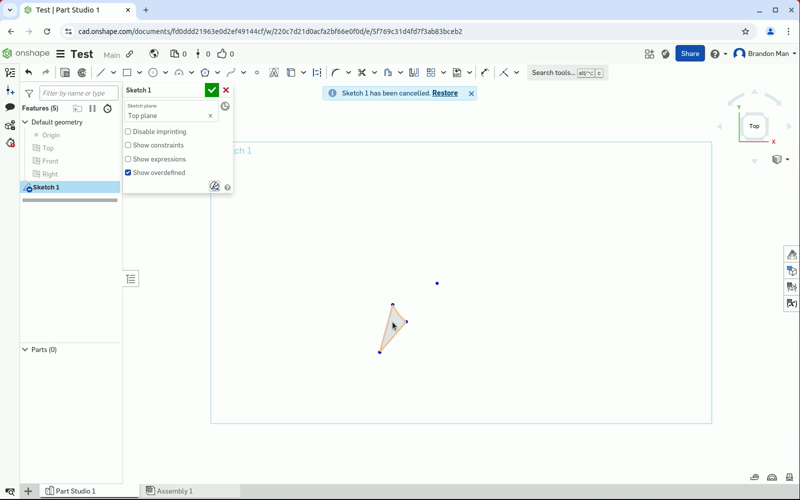
scroll(6)
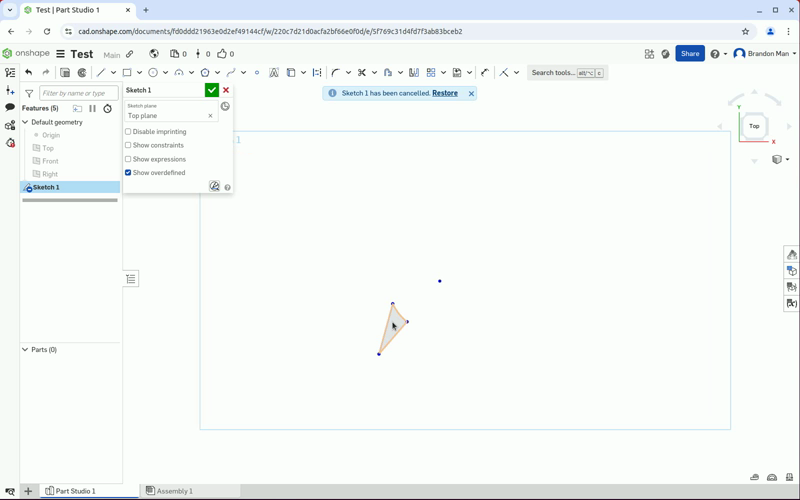
scroll(6)
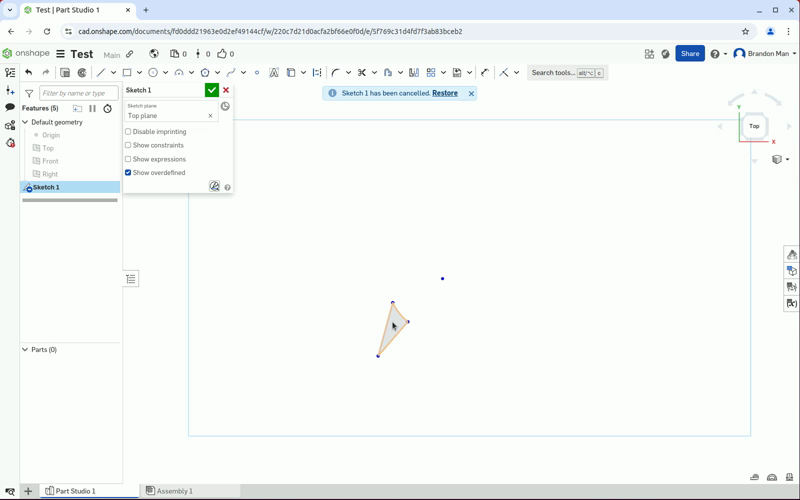
scroll(6)
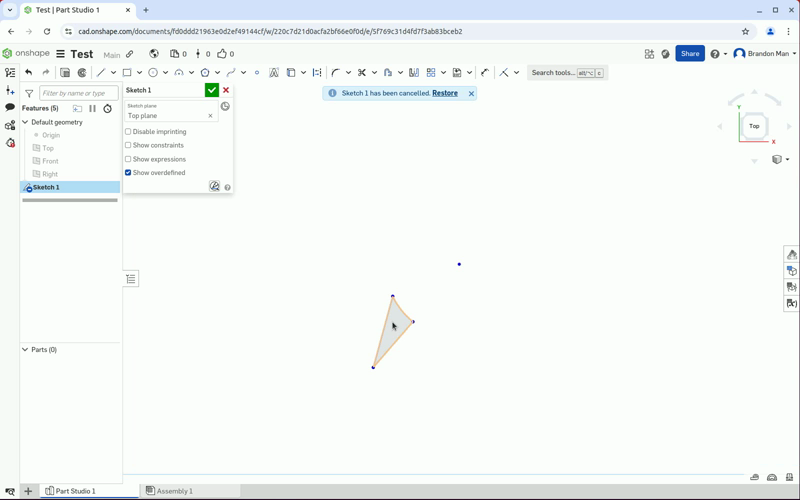
scroll(6)
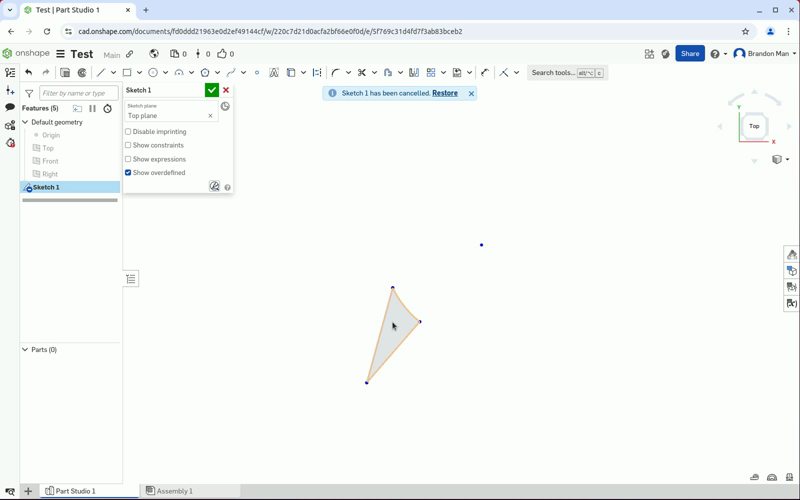
scroll(6)
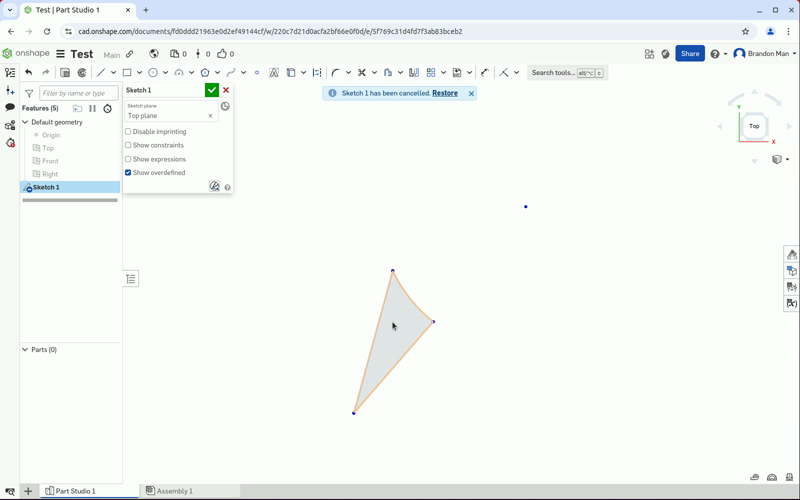
scroll(6)
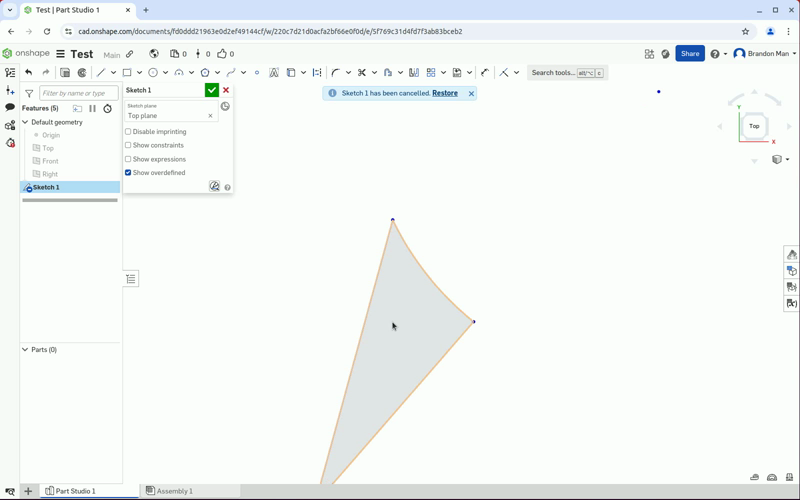
scroll(6)
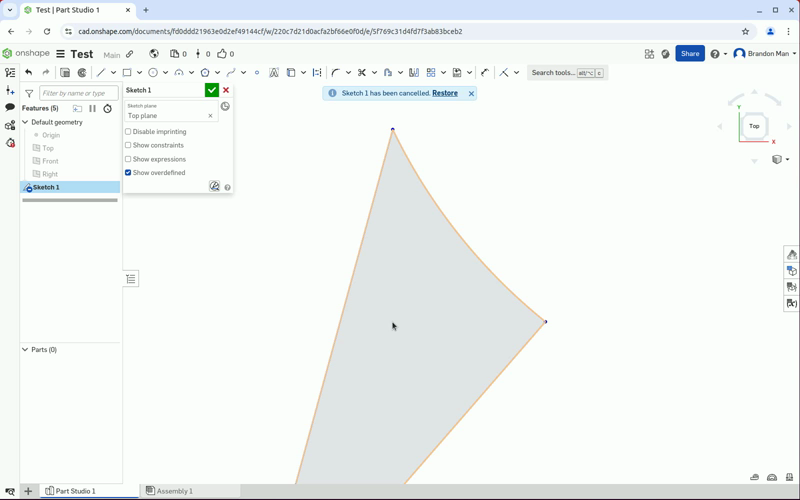
click(392, 321)
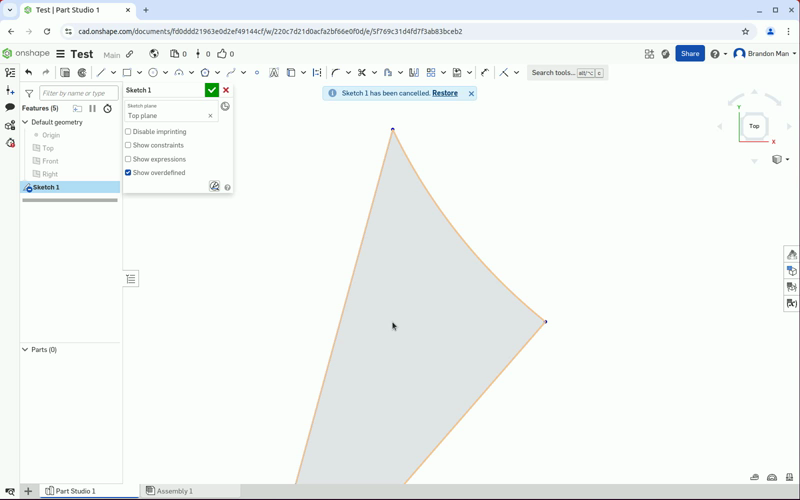
scroll(-6)
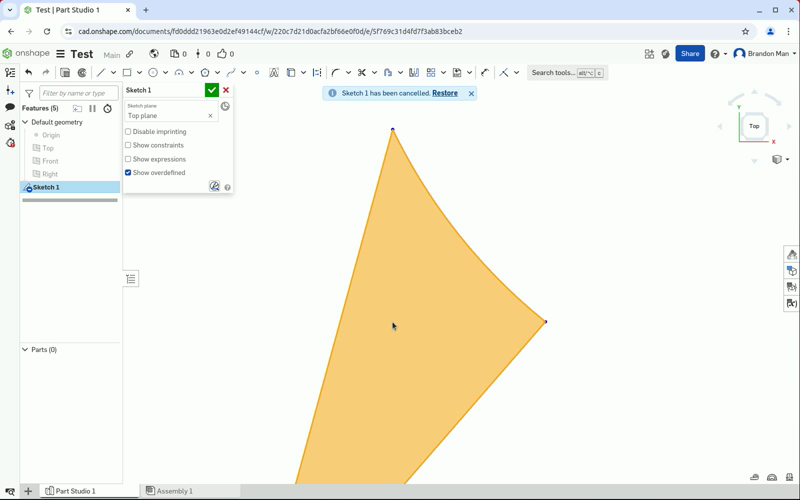
scroll(-6)
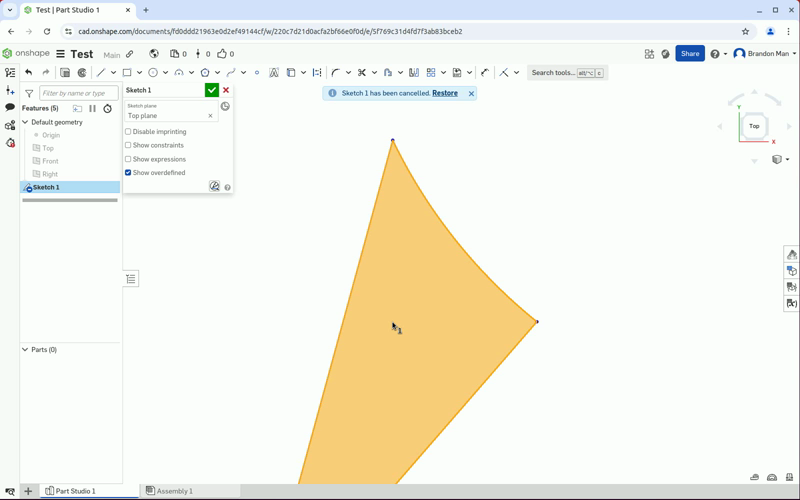
scroll(-6)
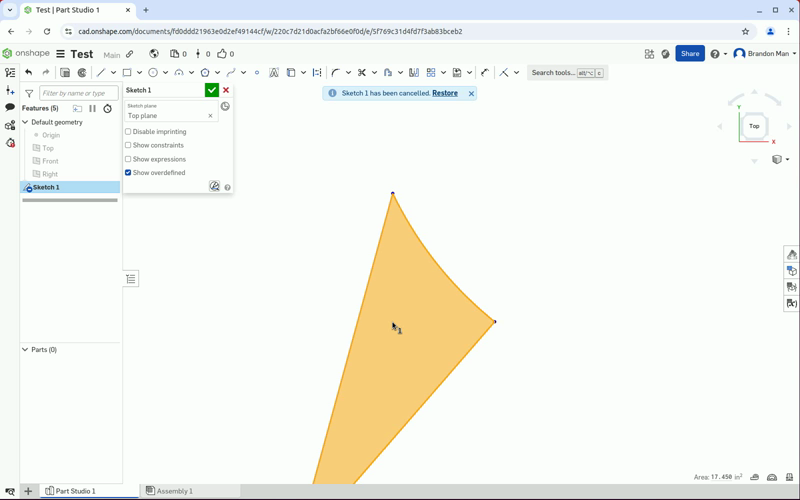
scroll(-6)
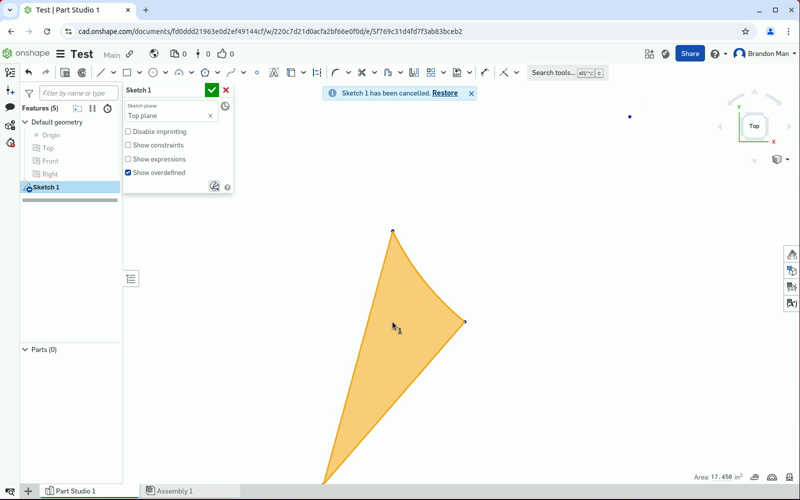
scroll(-6)
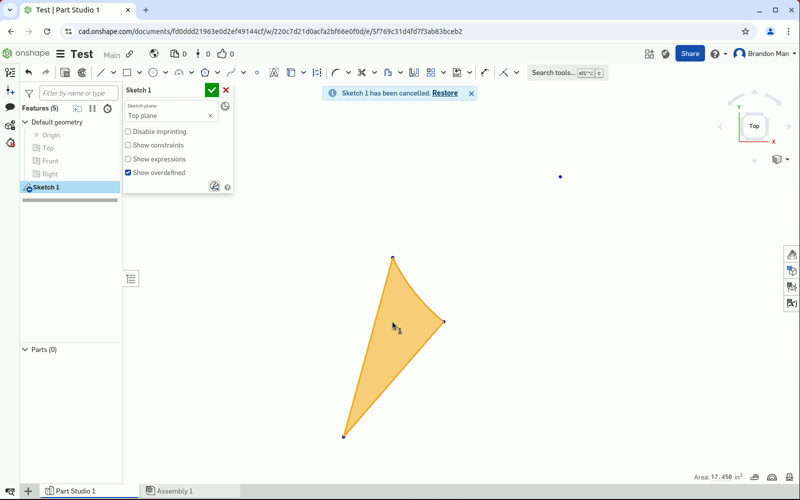
scroll(-6)
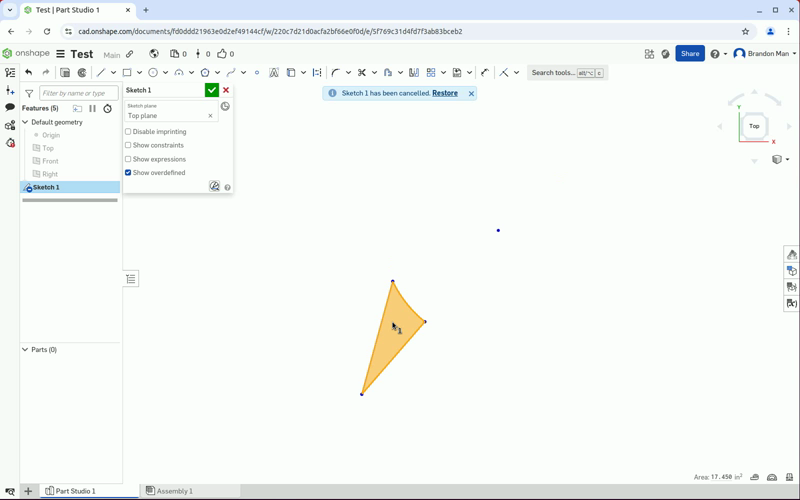
scroll(-6)
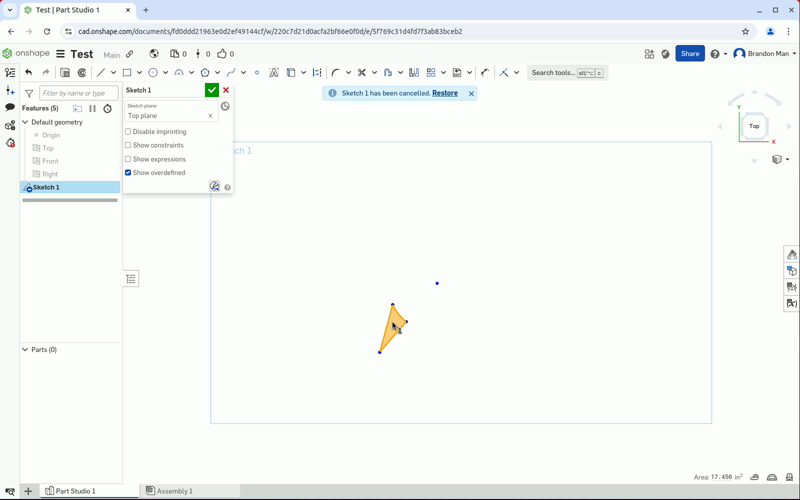
mouse_move(73, 352)
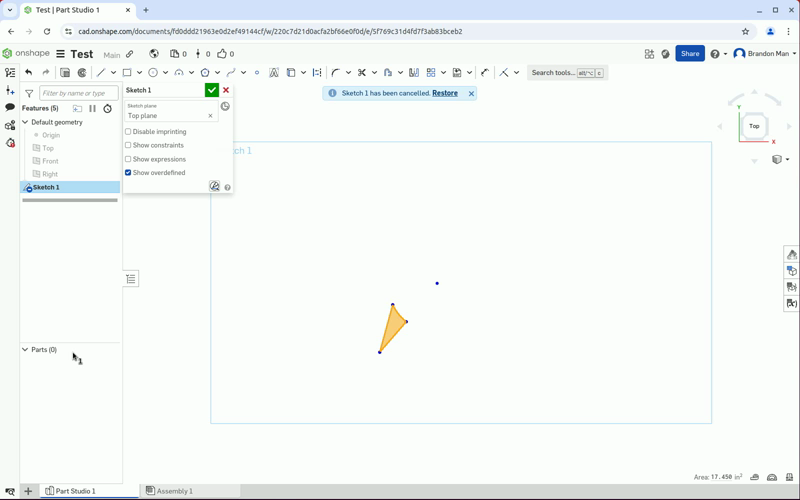
key(shift+y)
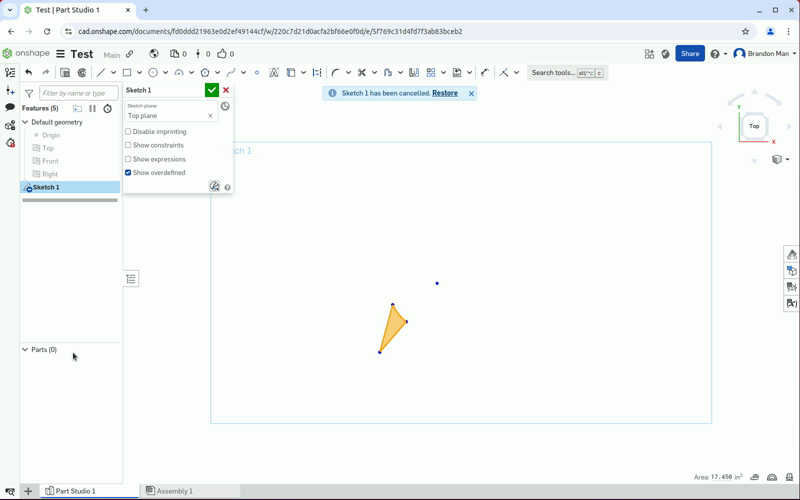
key(shift+e)
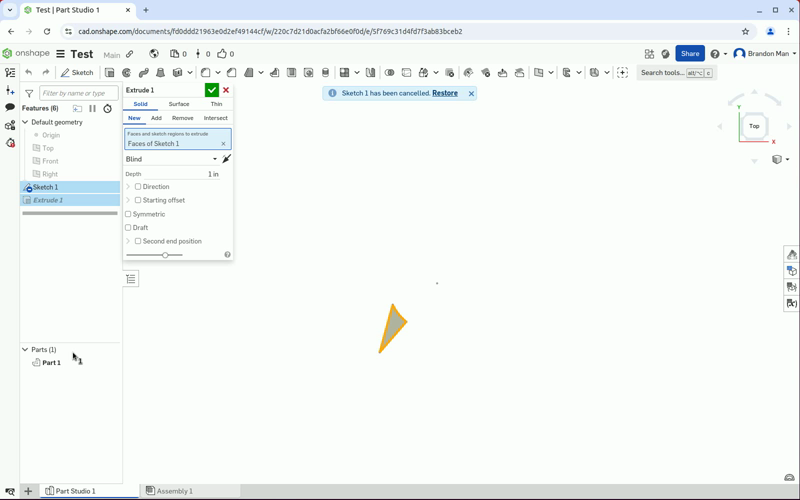
mouse_move(143, 106)
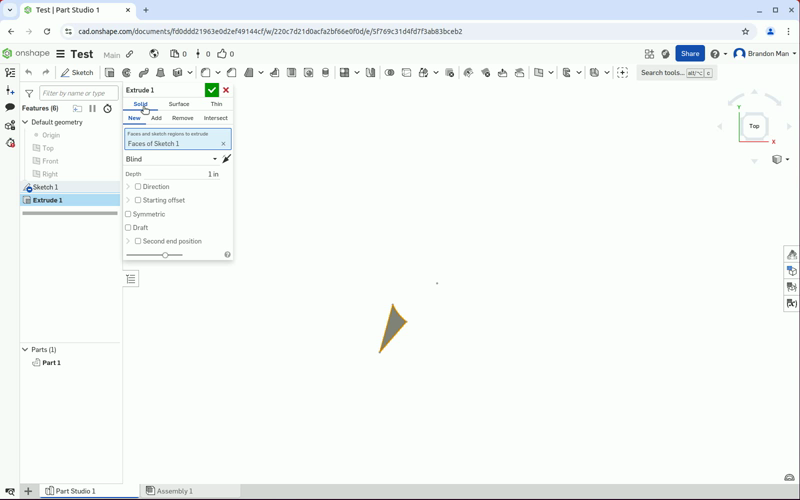
click(143, 106)
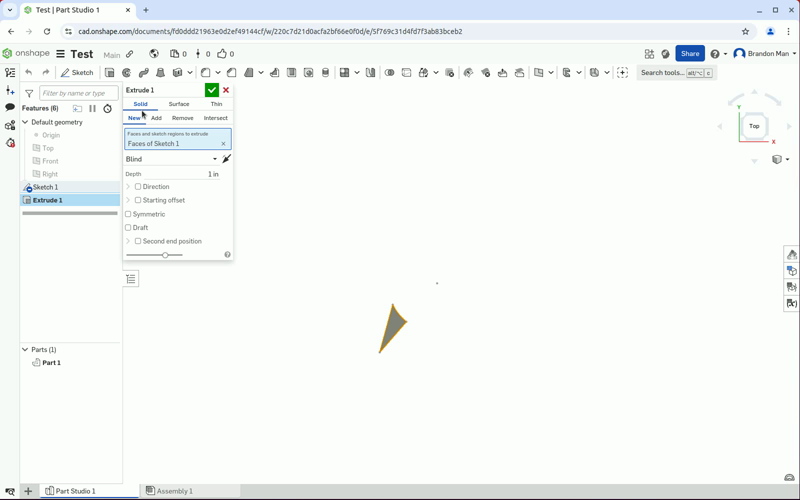
mouse_move(137, 120)
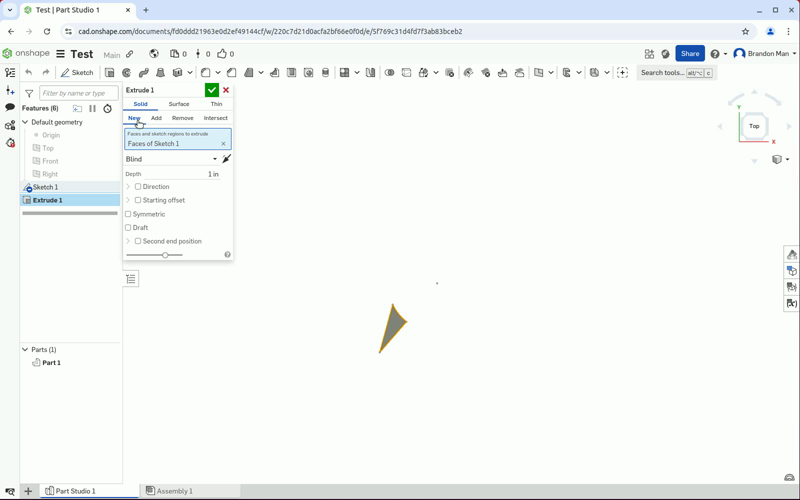
click(137, 120)
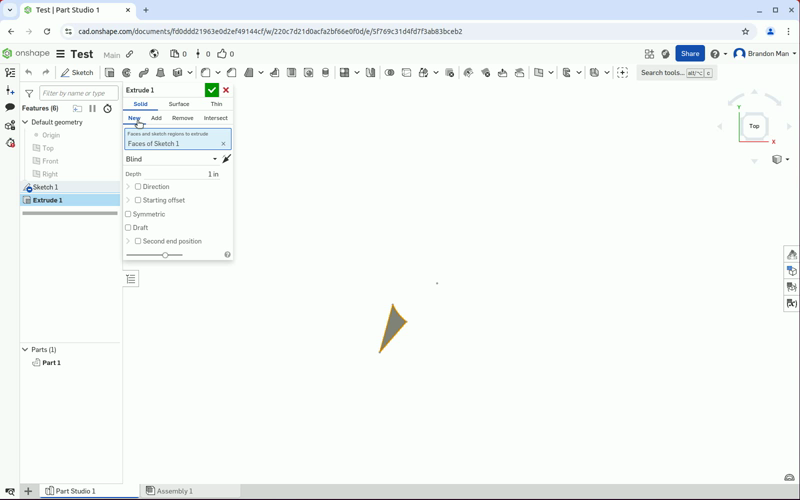
key(tab, 4)
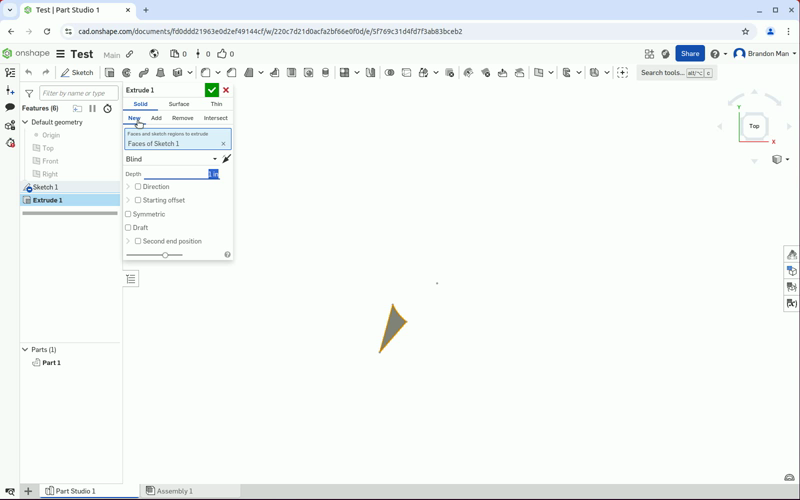
text(4.333)
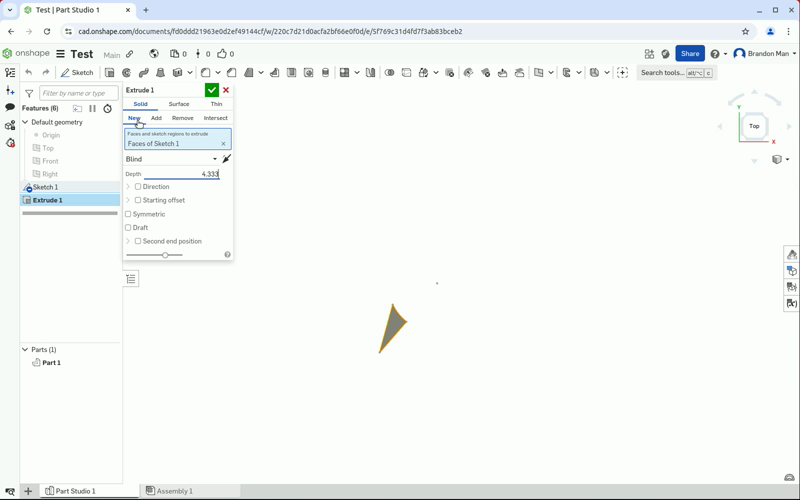
key(enter)
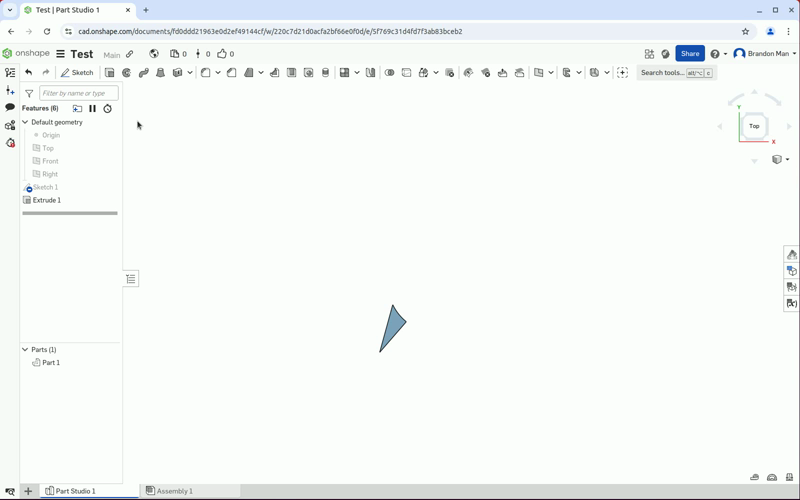
key(shift+h)
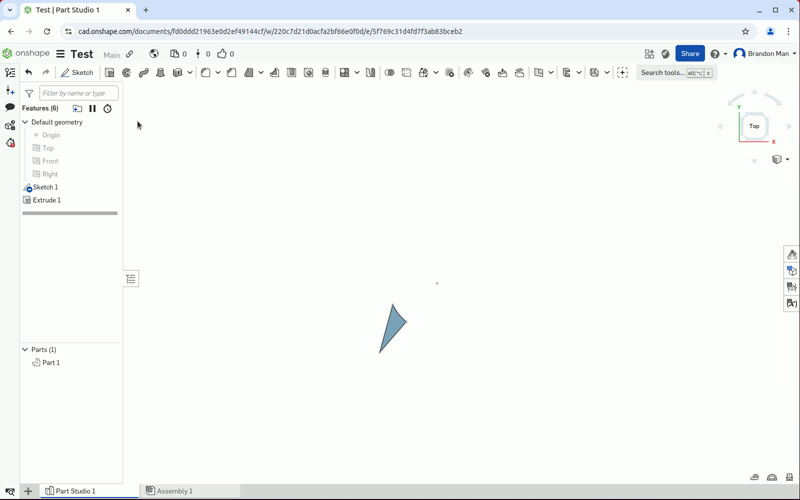
key(shift+h)
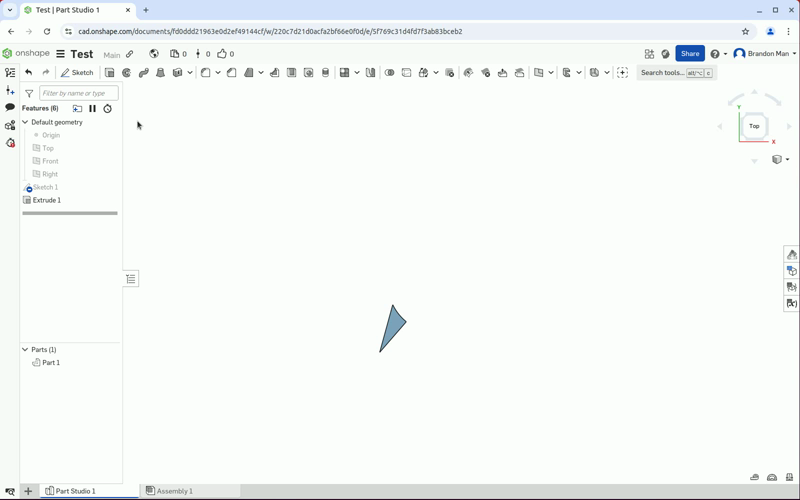
mouse_move(73, 189)
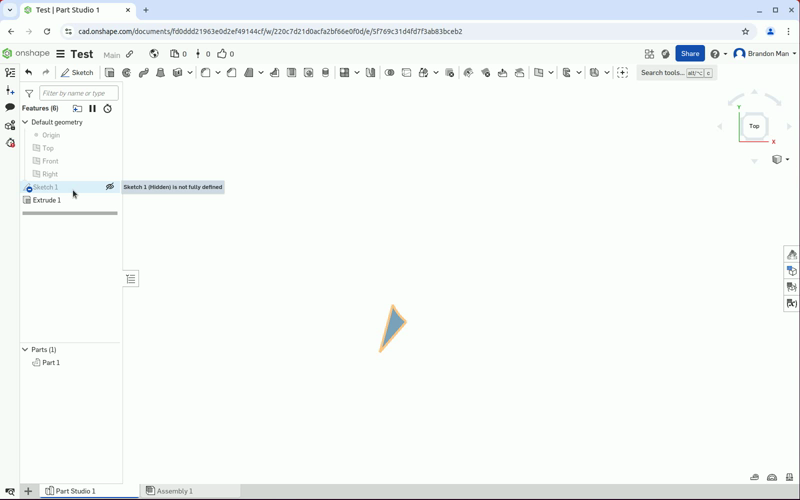
click(73, 189)
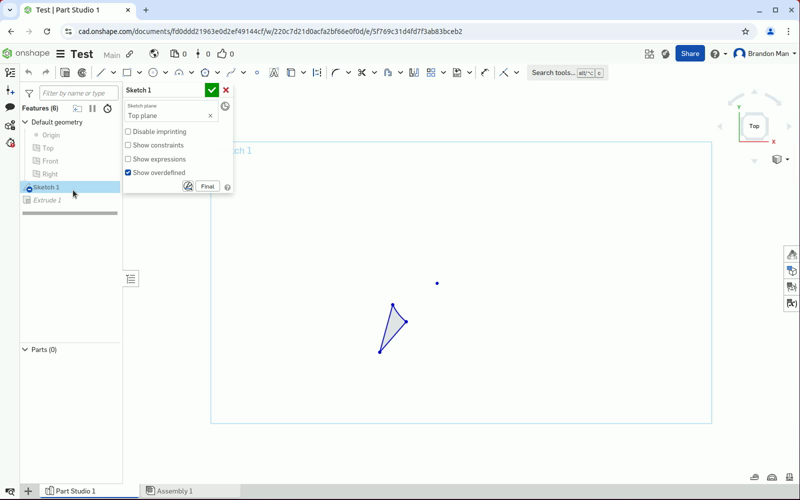
mouse_move(229, 92)
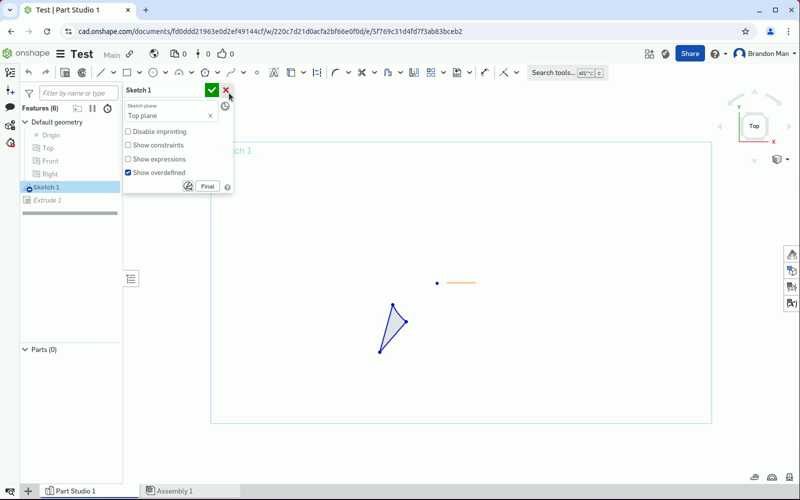
click(229, 92)
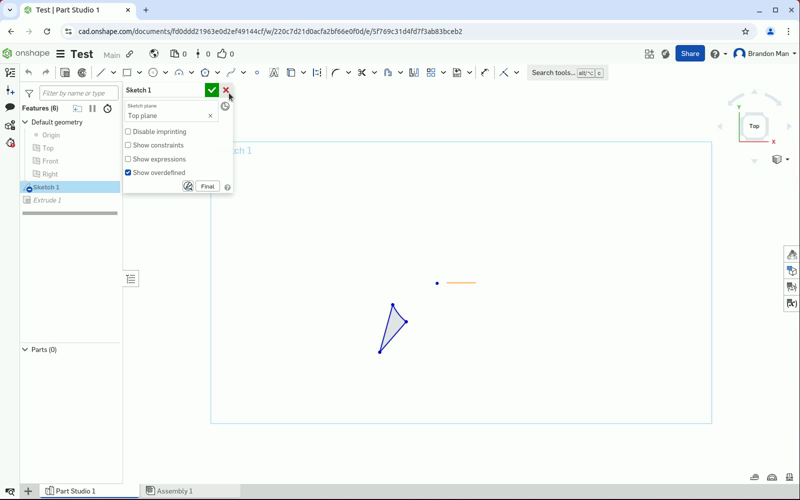
key(shift+s)
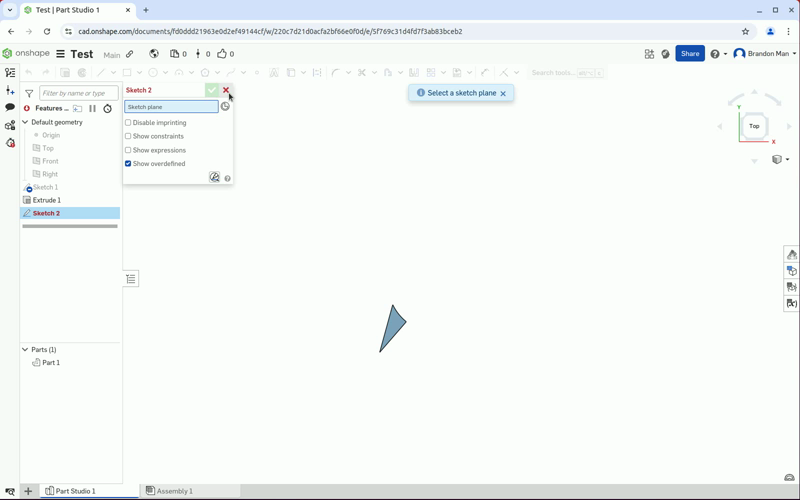
mouse_move(73, 150)
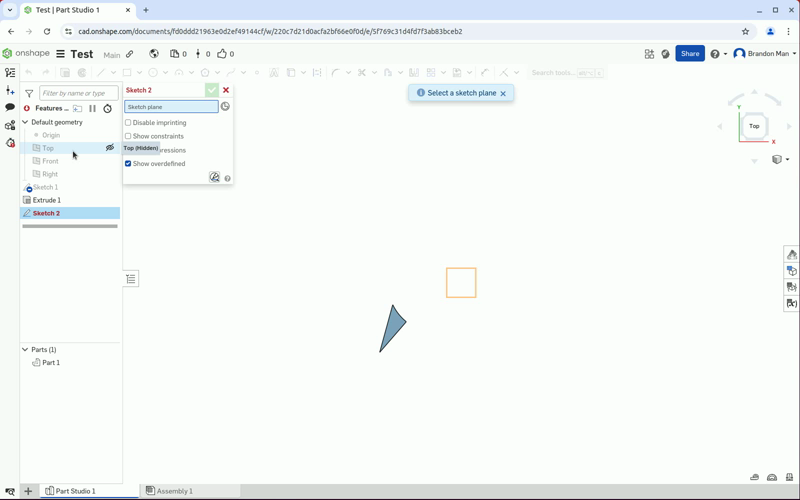
click(73, 150)
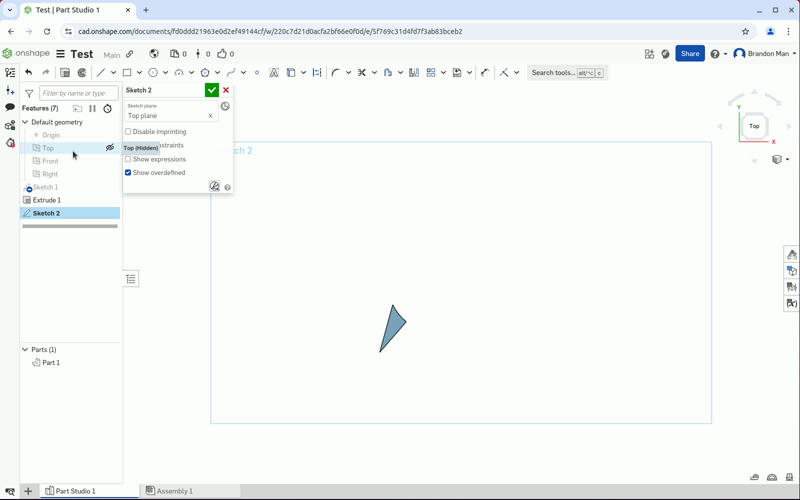
mouse_move(73, 352)
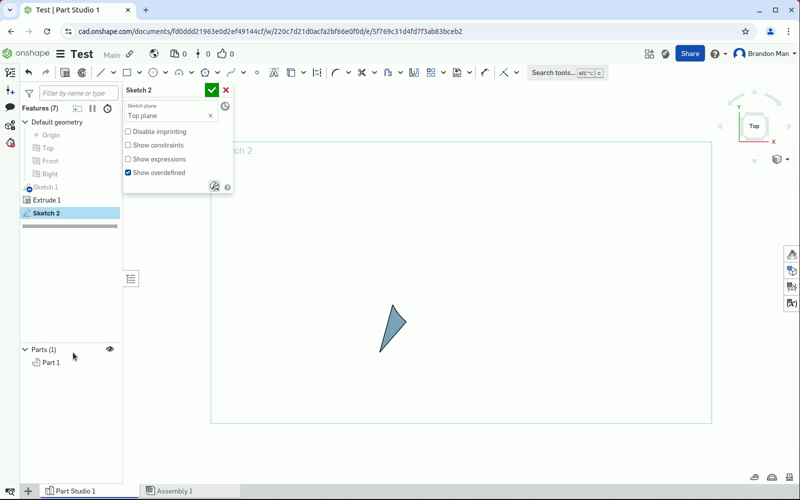
key(y)
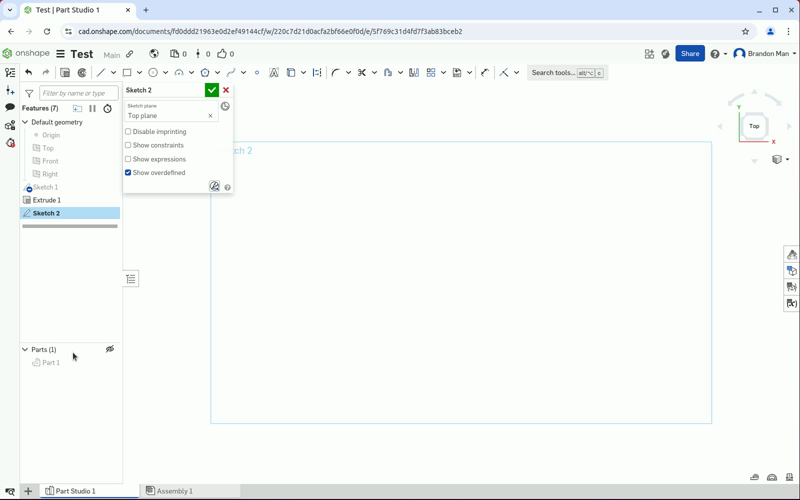
key(l)
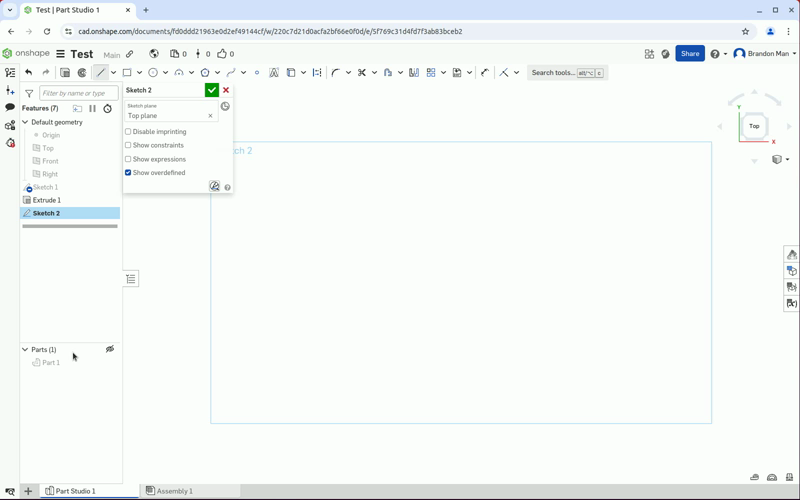
key_down(shift)
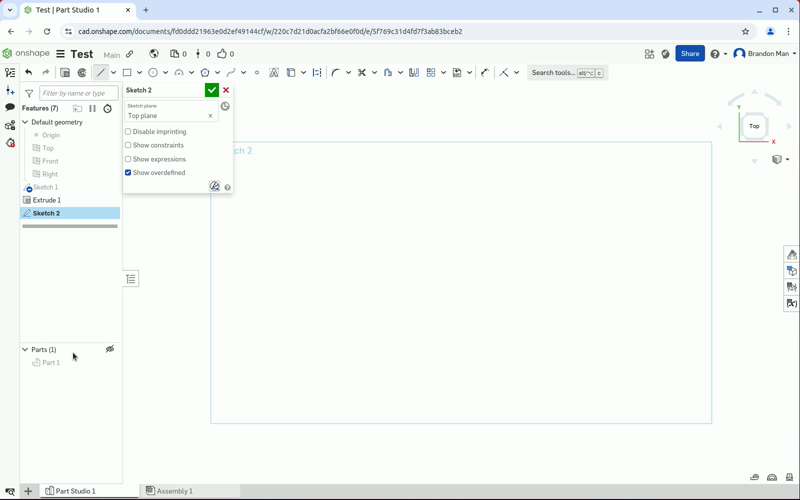
mouse_move(350, 305)
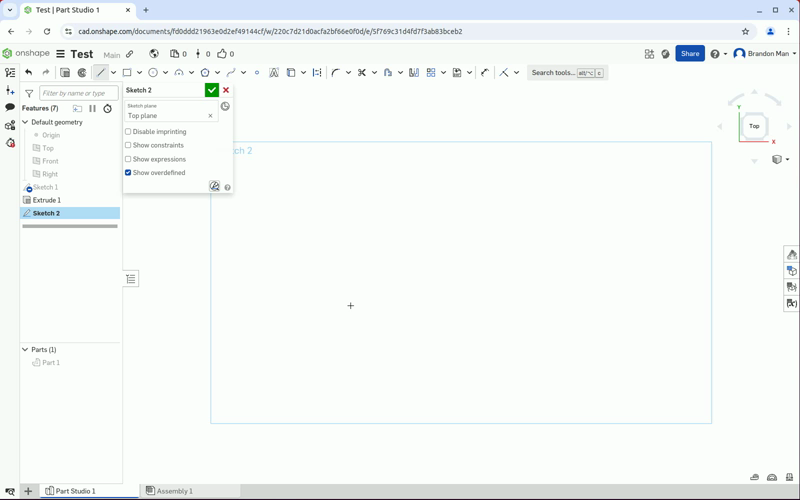
click(350, 305)
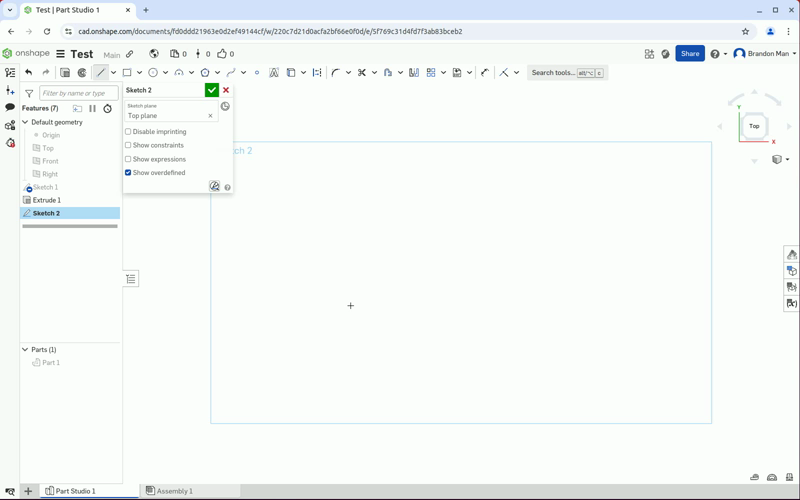
key_up(shift)
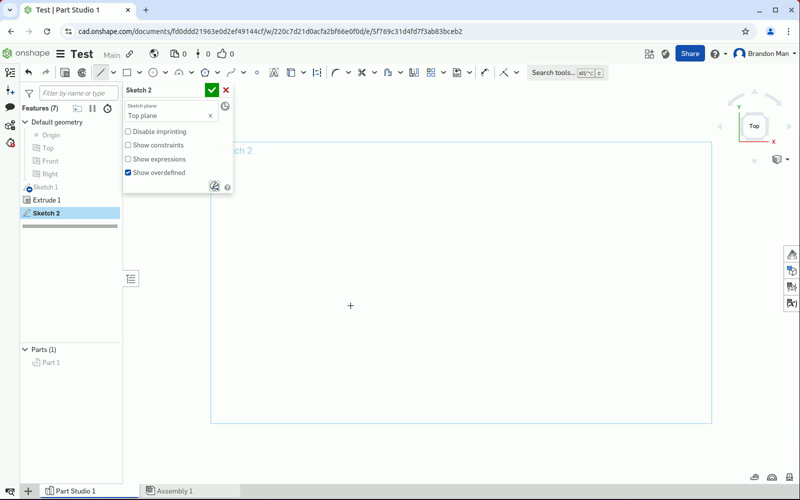
key_down(shift)
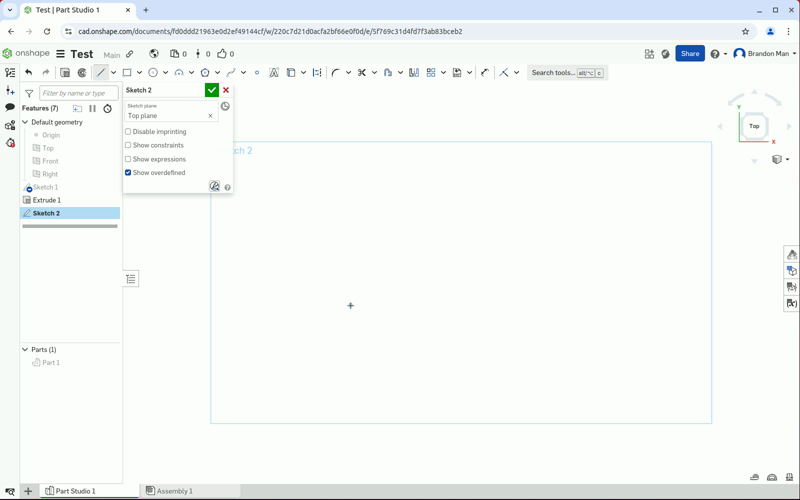
mouse_move(380, 305)
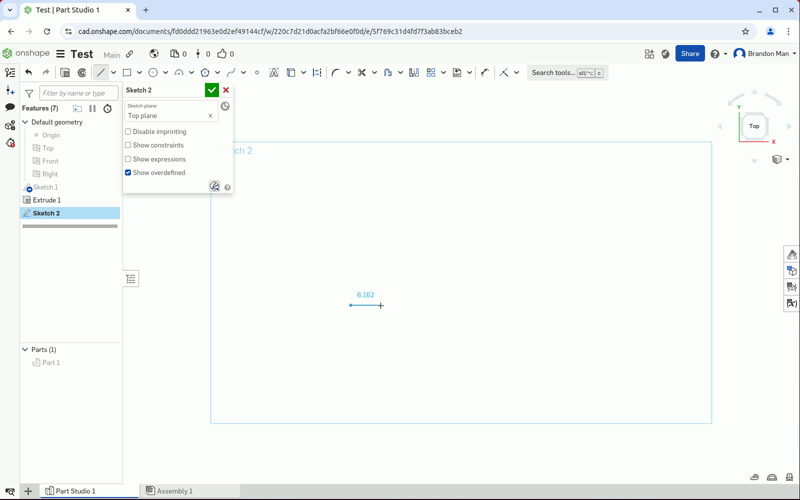
mouse_move(393, 305)
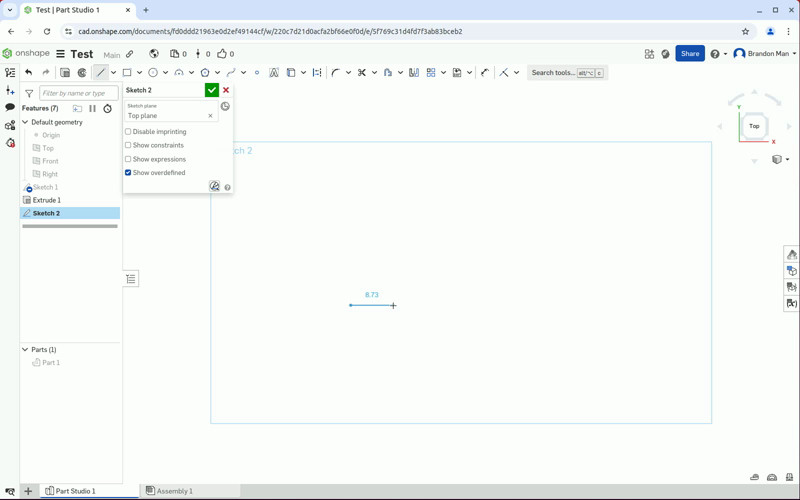
click(393, 305)
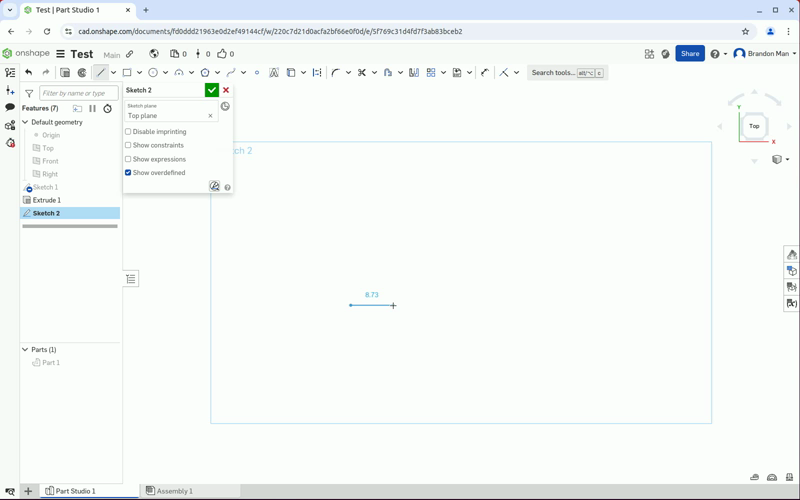
key_up(shift)
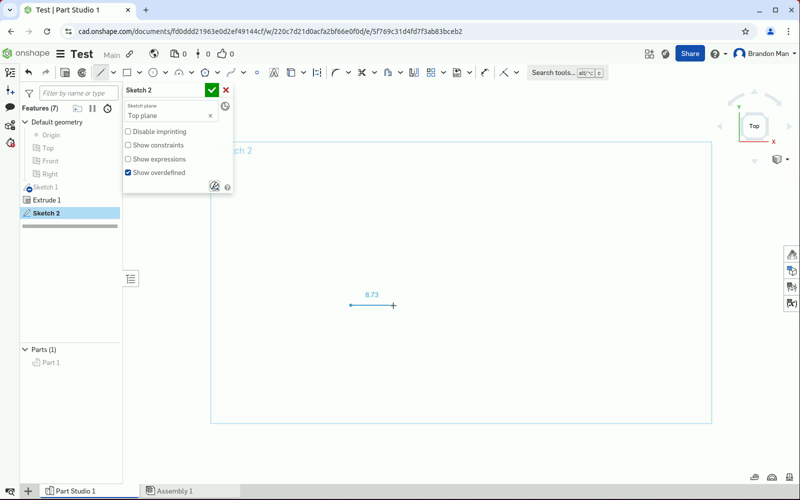
key(esc)
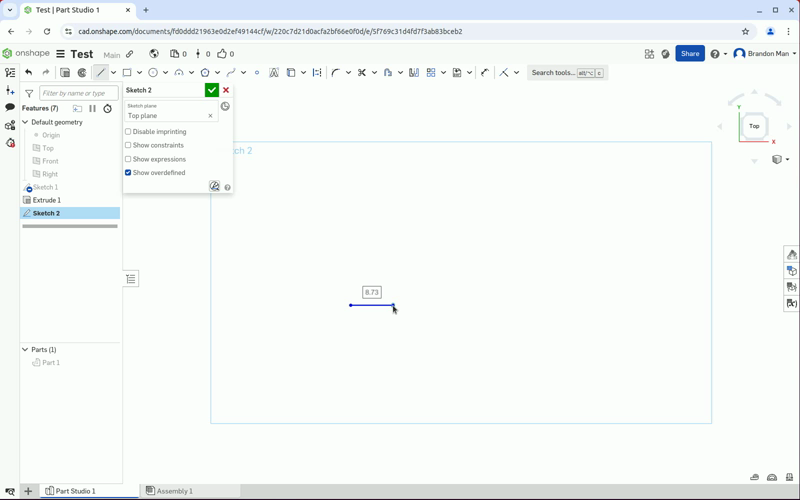
key(a)
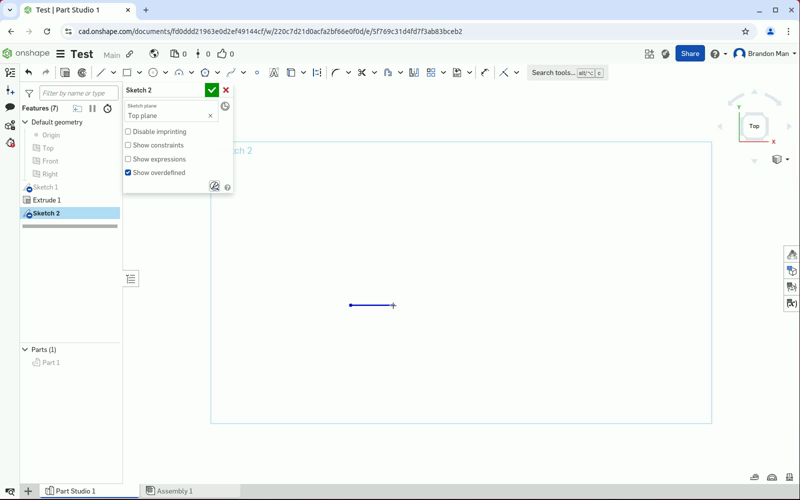
mouse_move(393, 305)
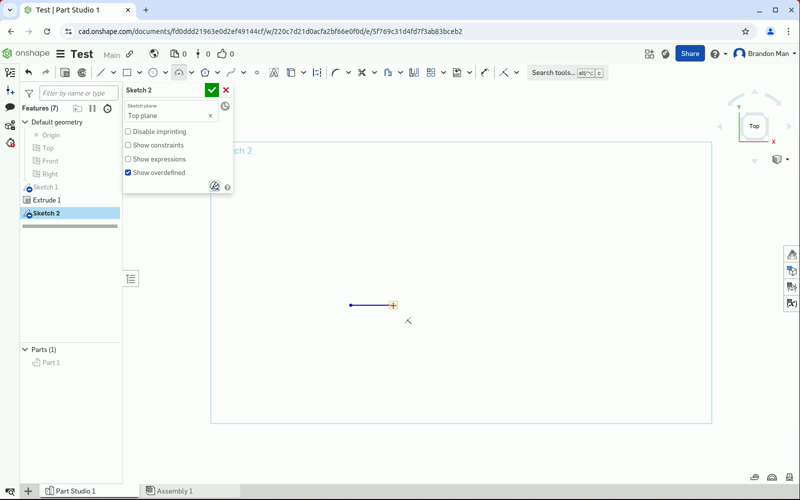
click(393, 305)
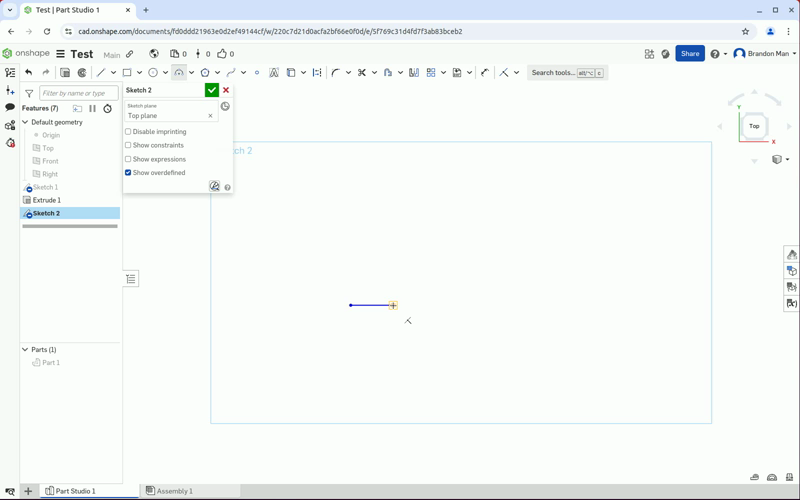
key_down(shift)
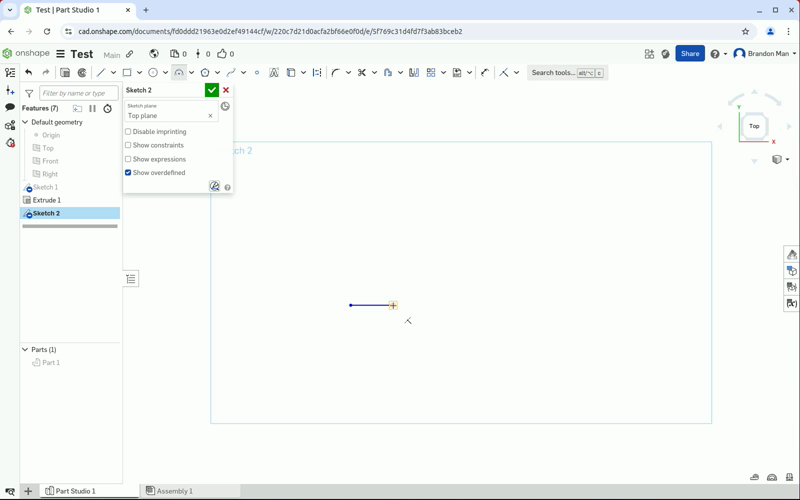
mouse_move(393, 258)
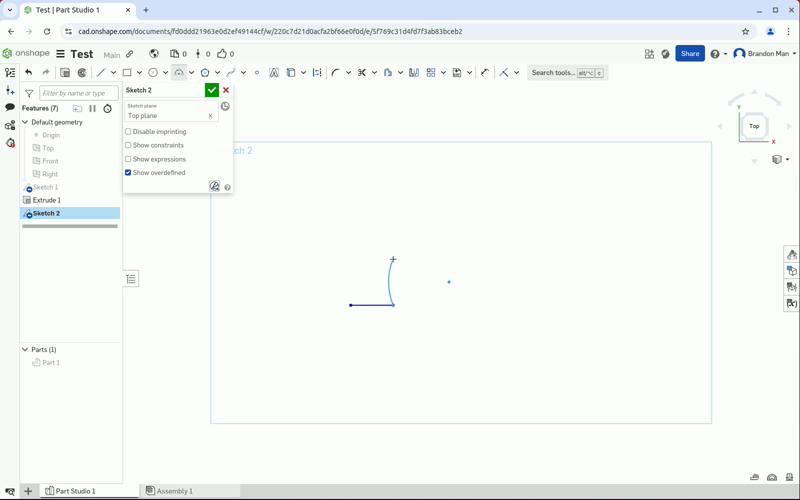
click(393, 258)
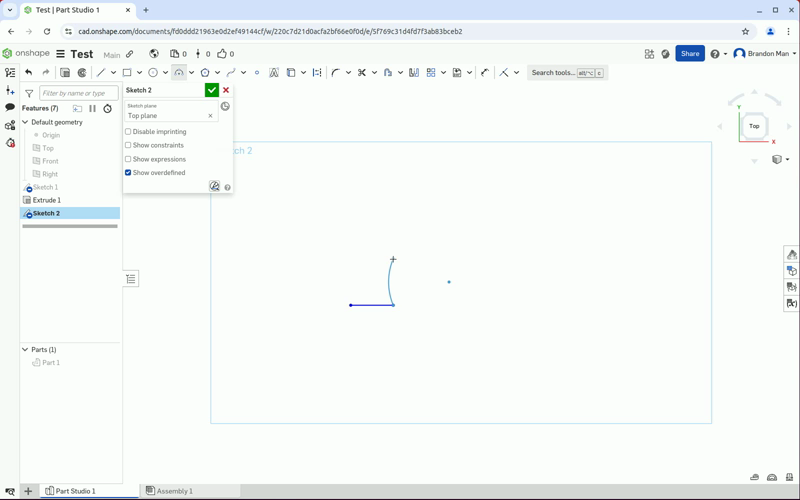
mouse_move(387, 282)
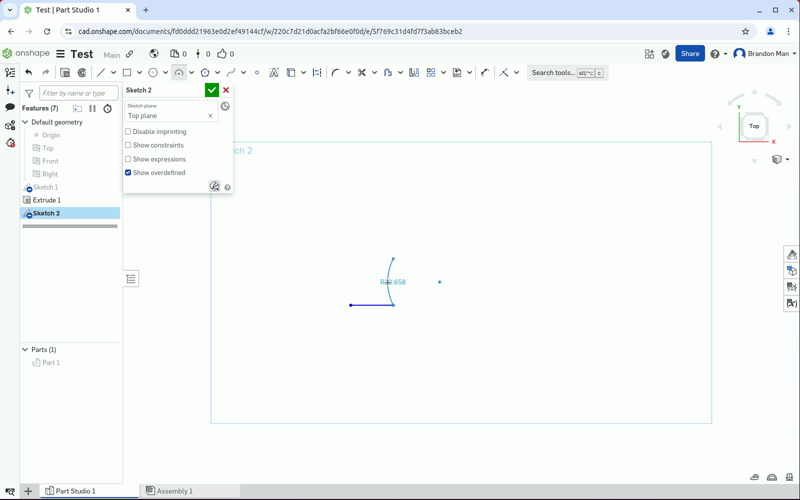
click(387, 282)
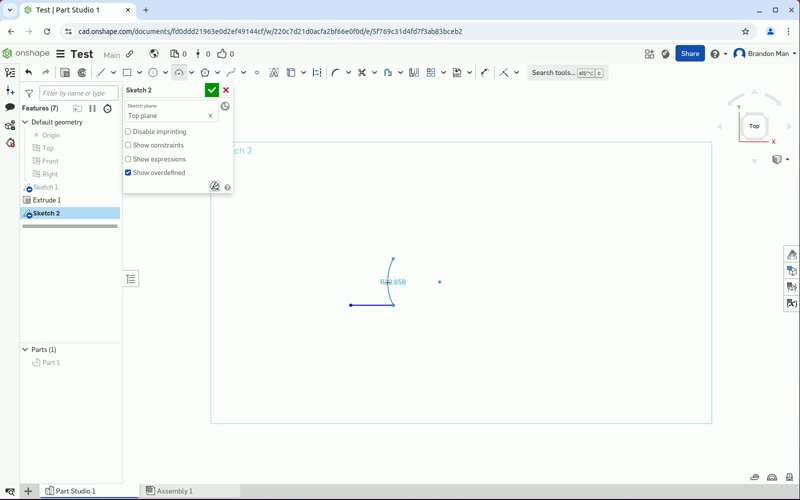
key_up(shift)
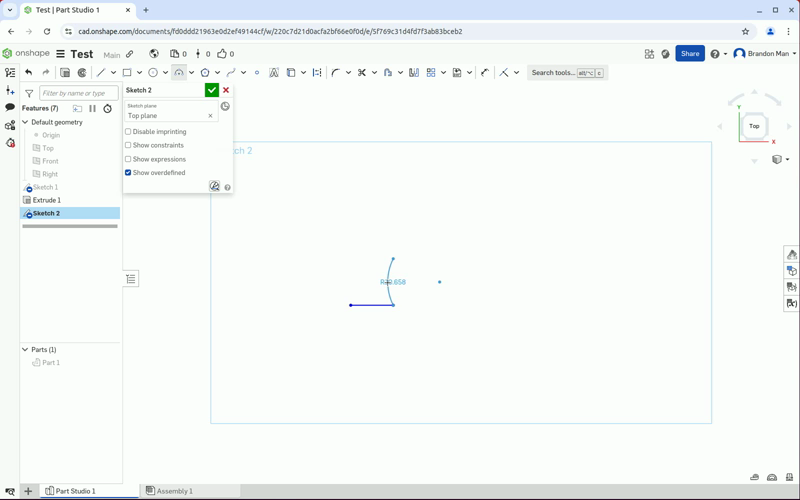
key(esc)
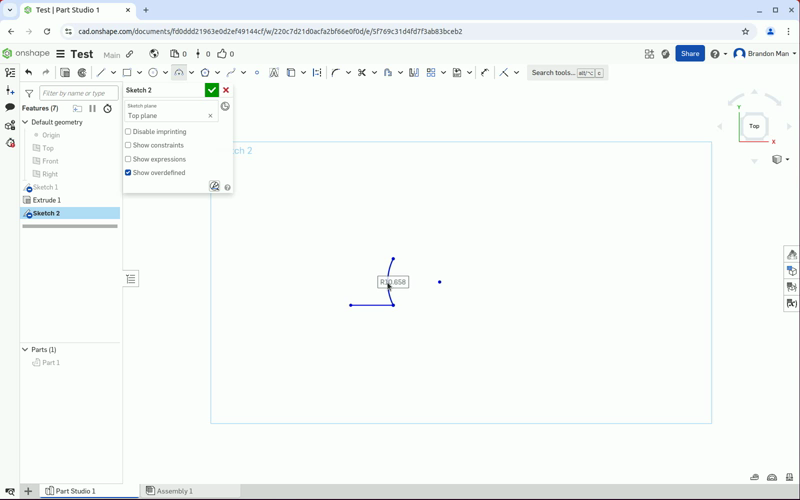
key(l)
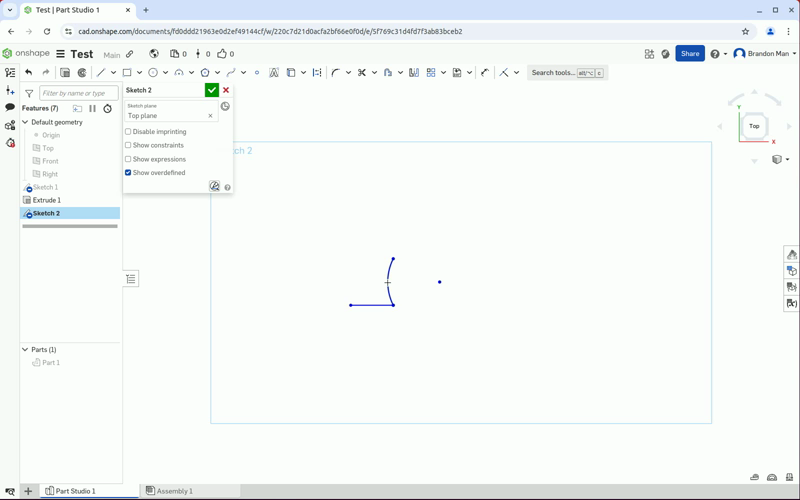
mouse_move(393, 258)
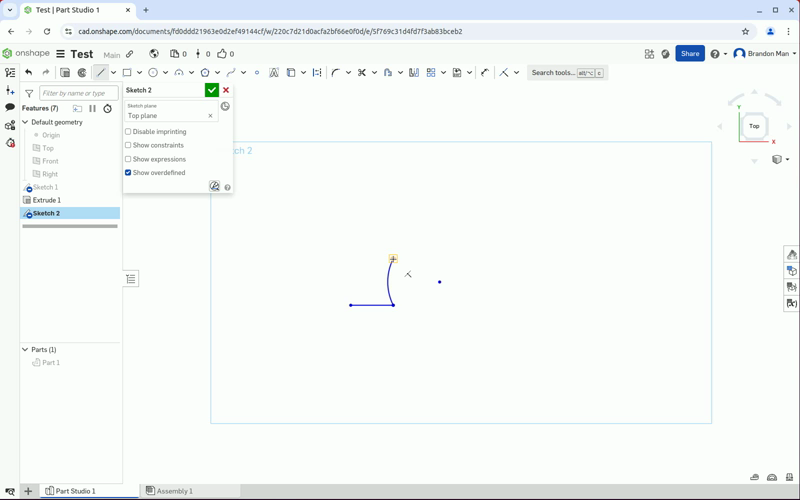
click(393, 258)
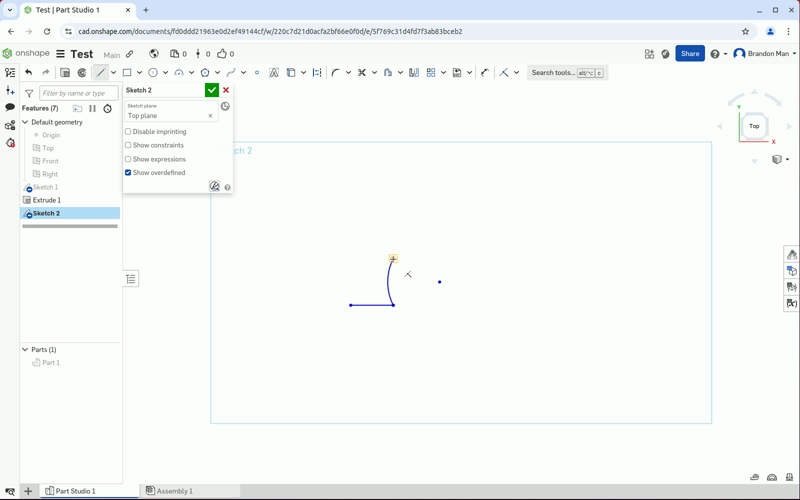
key_down(shift)
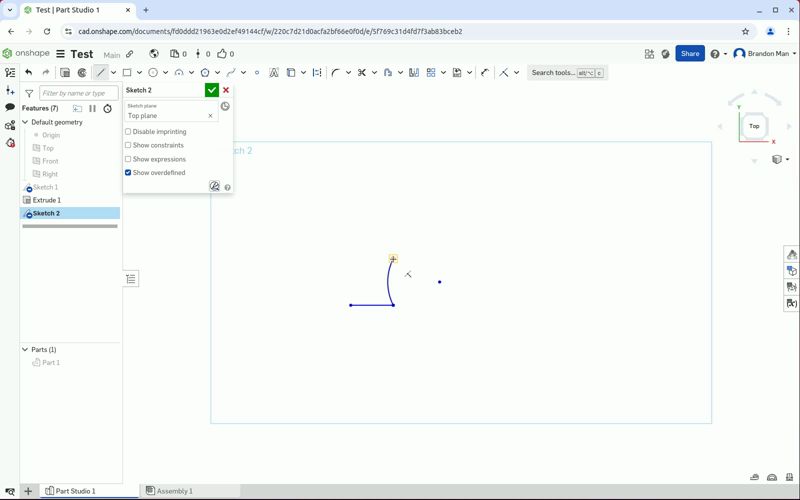
mouse_move(423, 258)
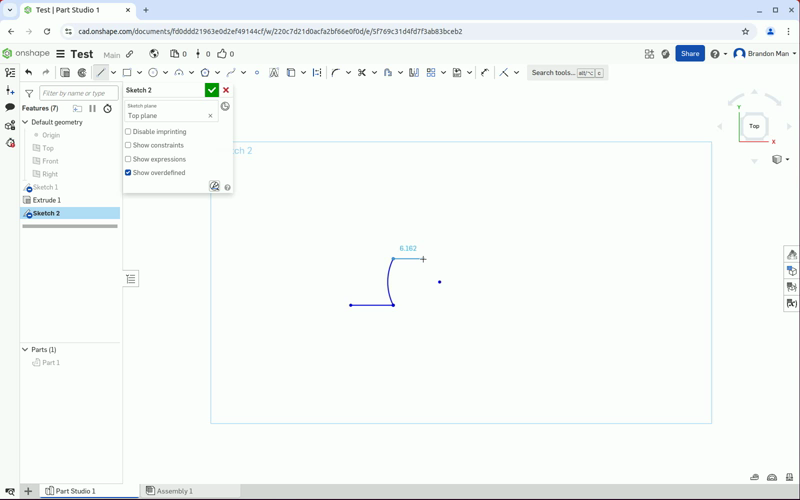
mouse_move(371, 281)
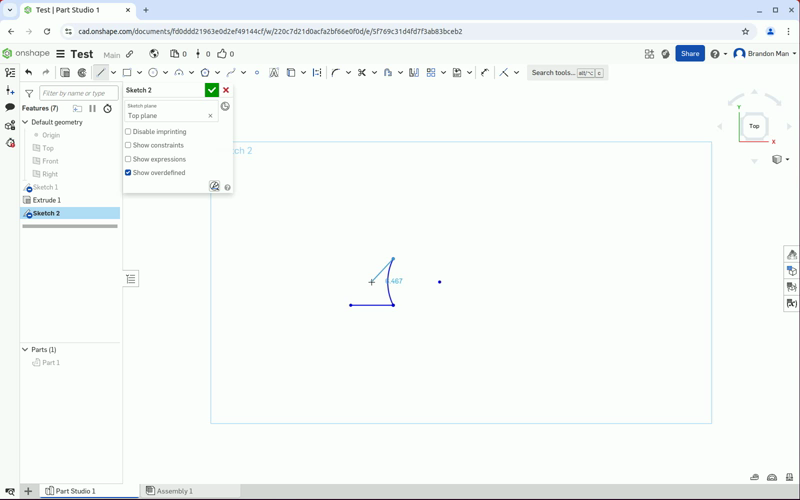
click(371, 281)
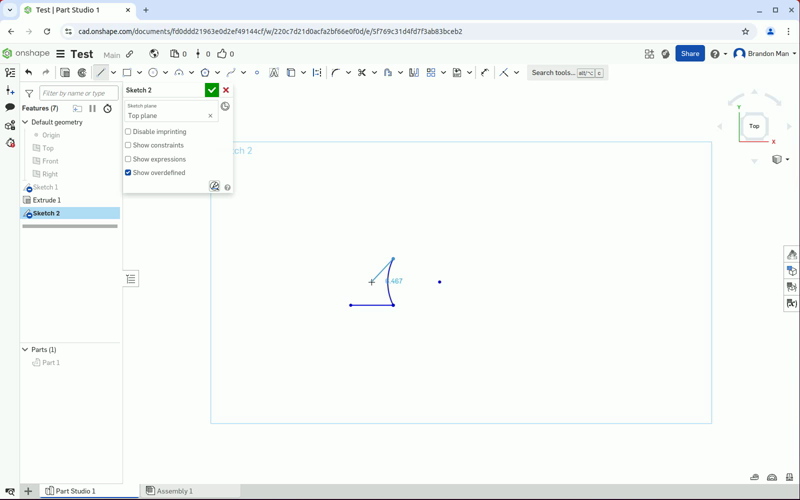
key_up(shift)
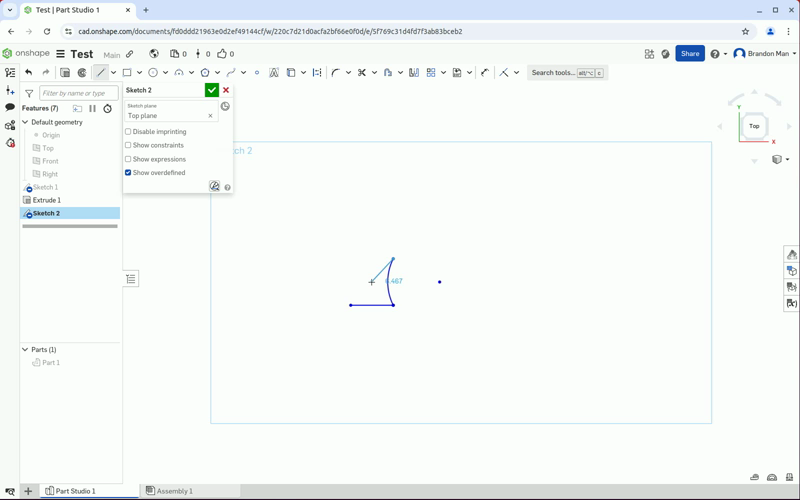
mouse_move(401, 281)
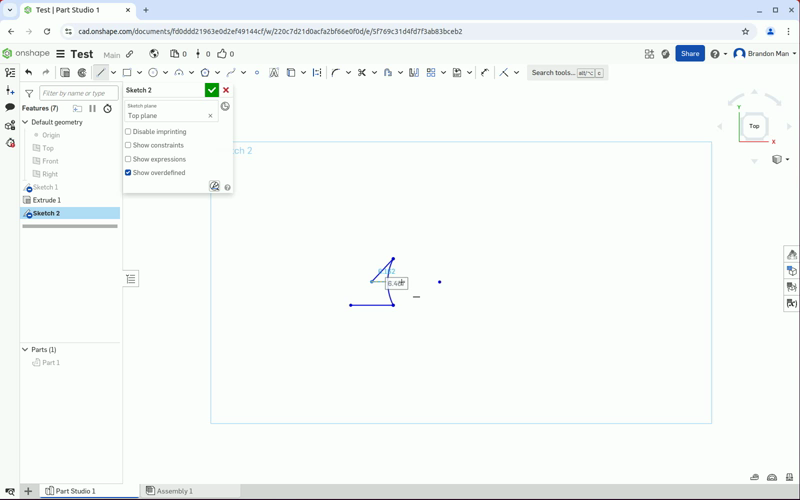
key_down(shift)
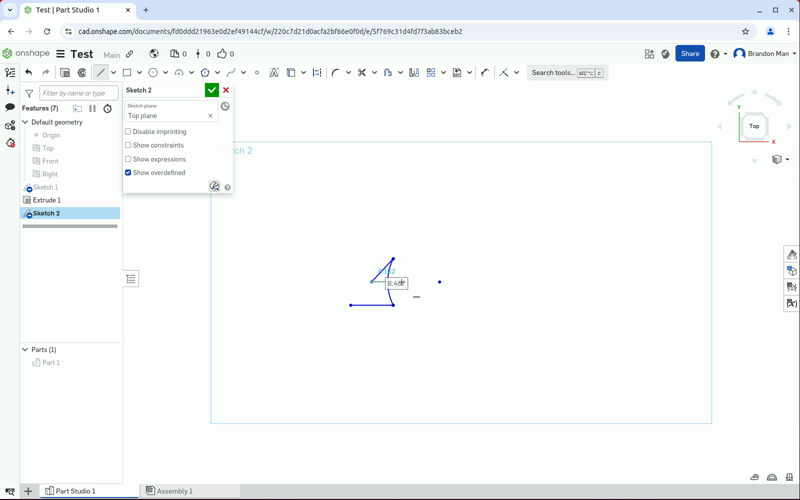
mouse_move(350, 305)
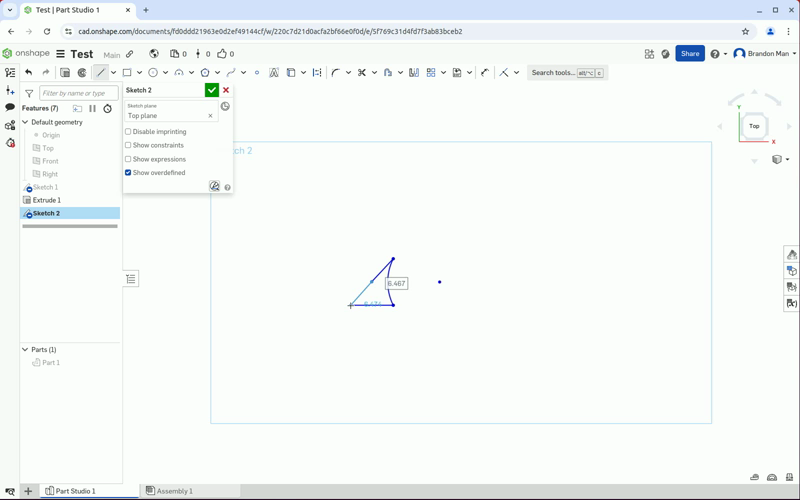
key_up(shift)
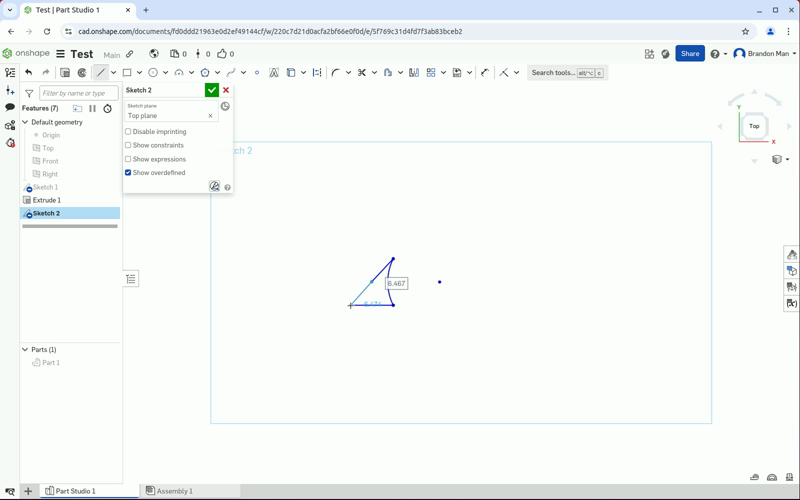
click(350, 305)
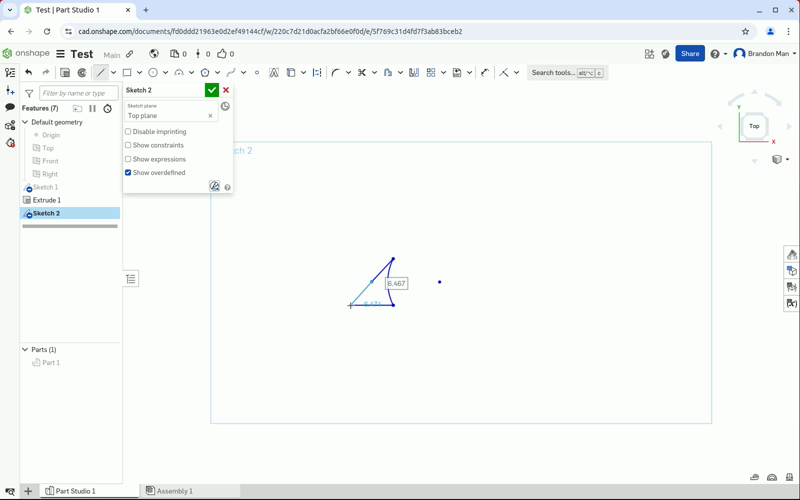
key(esc)
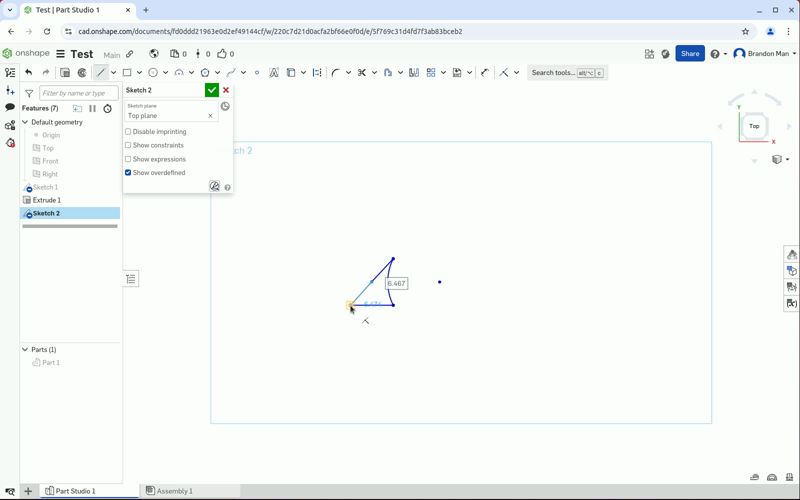
mouse_move(375, 284)
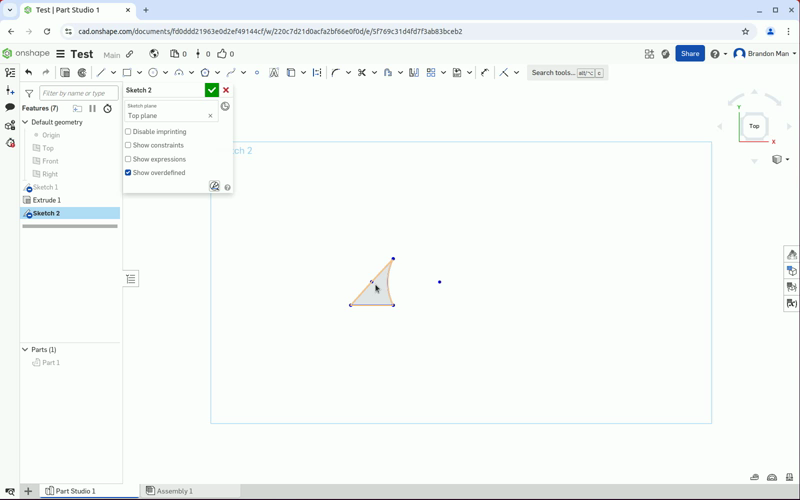
scroll(6)
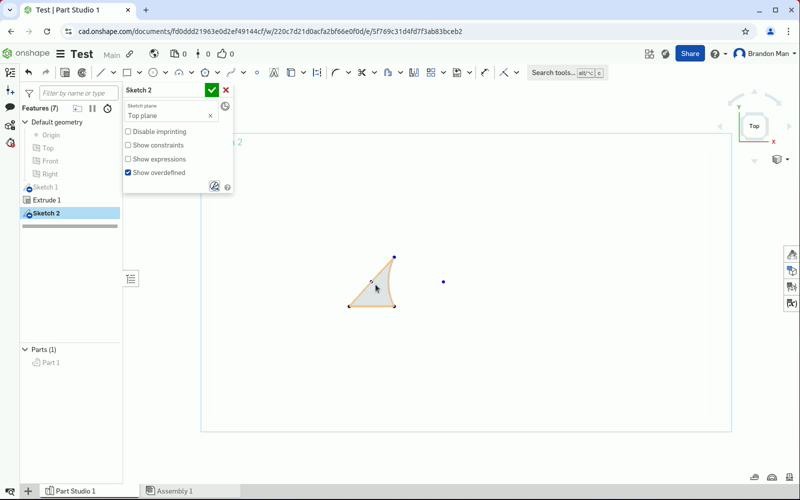
scroll(6)
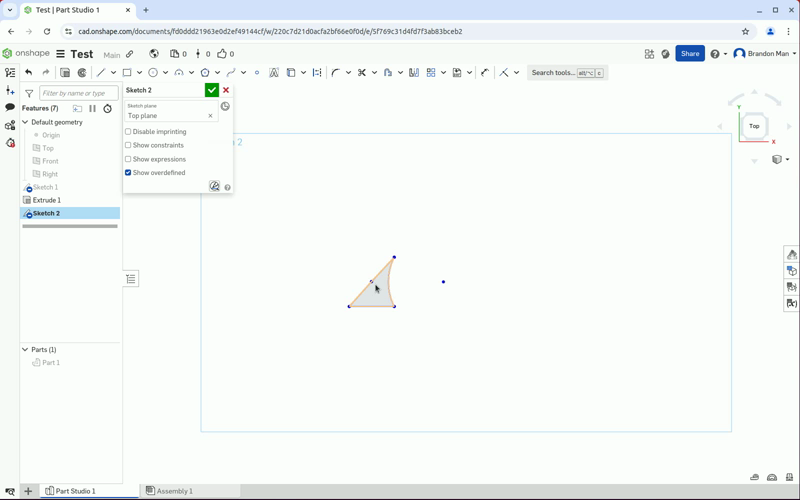
scroll(6)
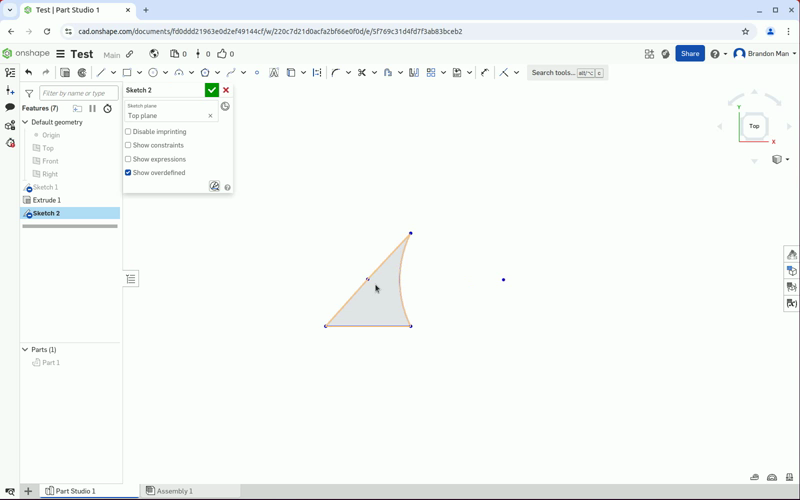
scroll(6)
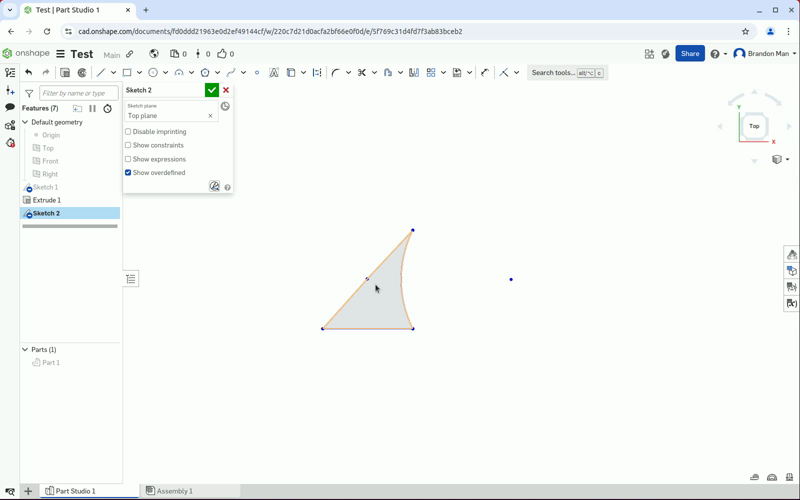
scroll(6)
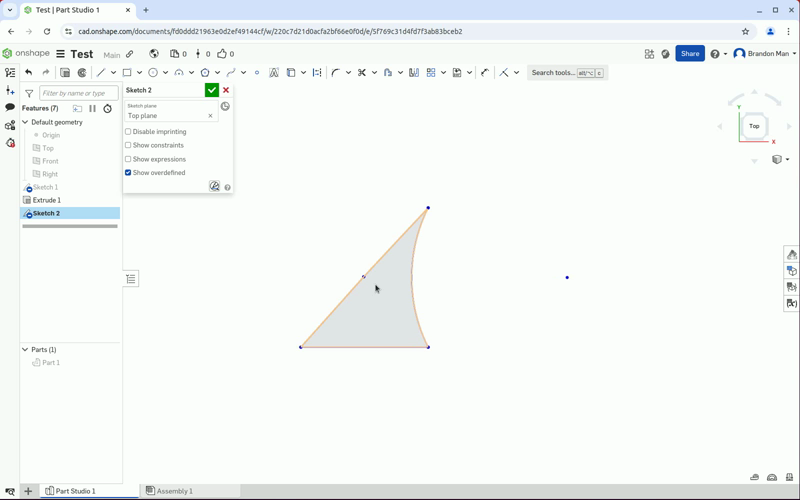
scroll(6)
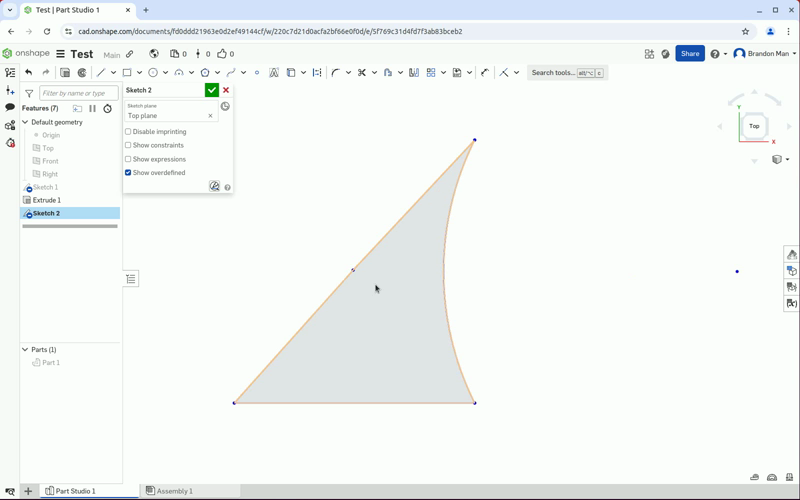
scroll(6)
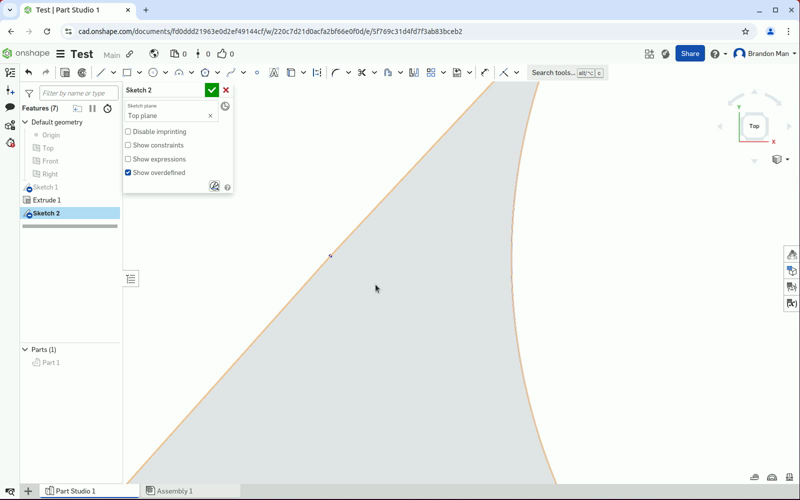
click(375, 284)
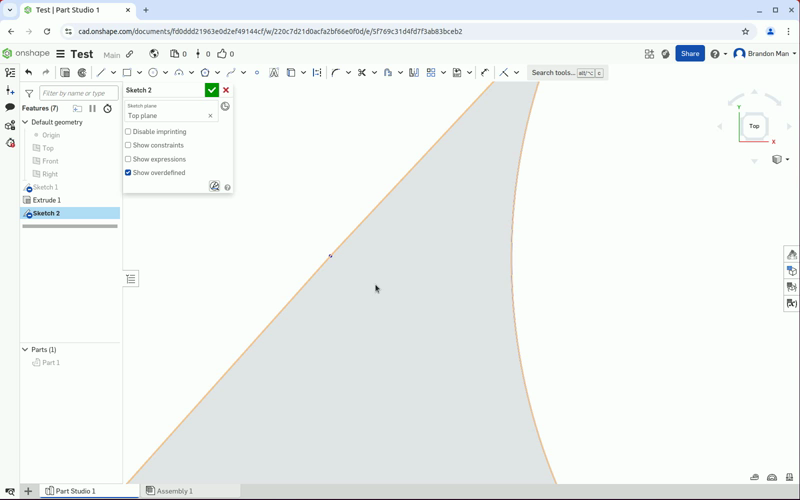
scroll(-6)
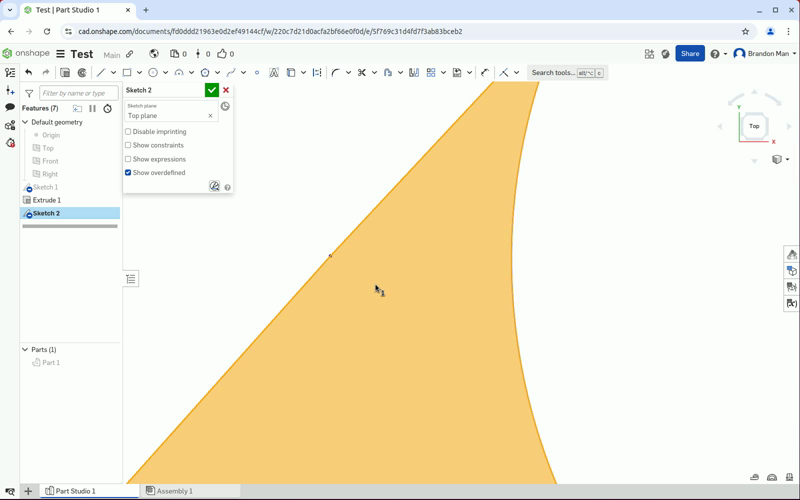
scroll(-6)
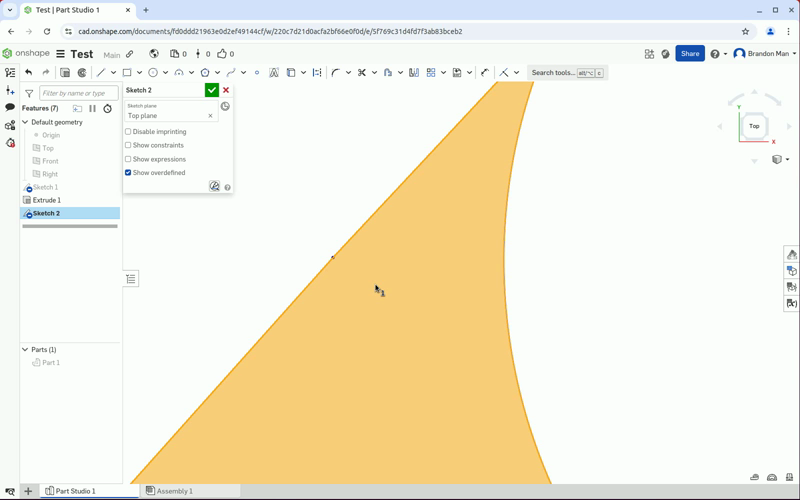
scroll(-6)
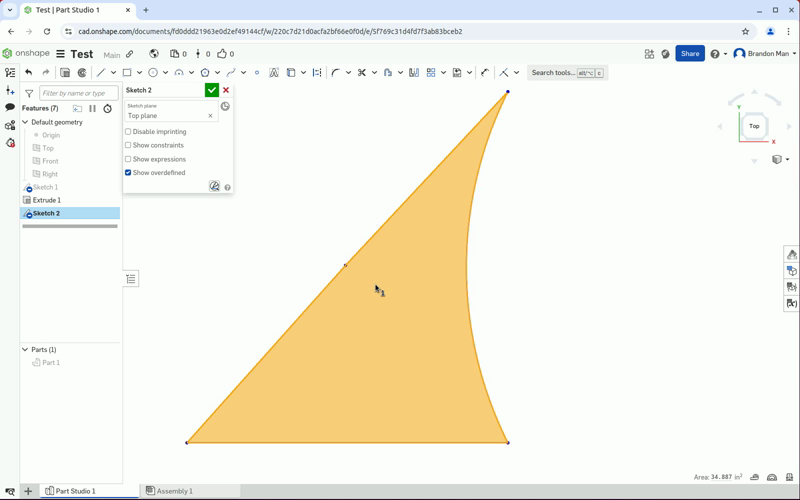
scroll(-6)
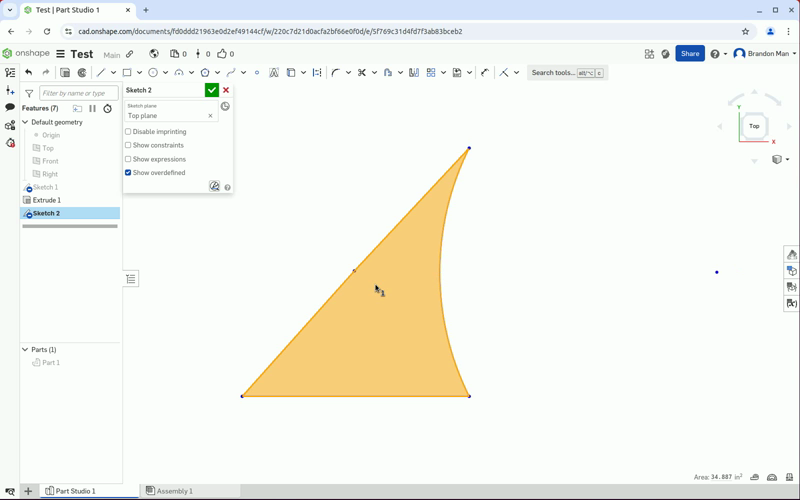
scroll(-6)
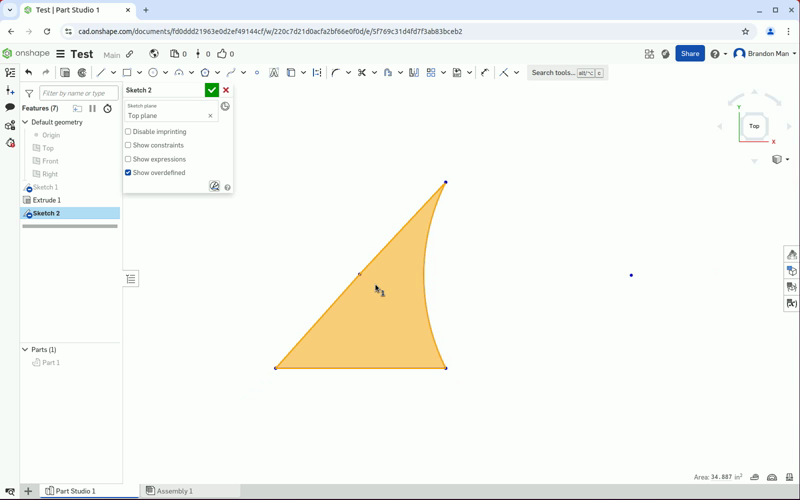
scroll(-6)
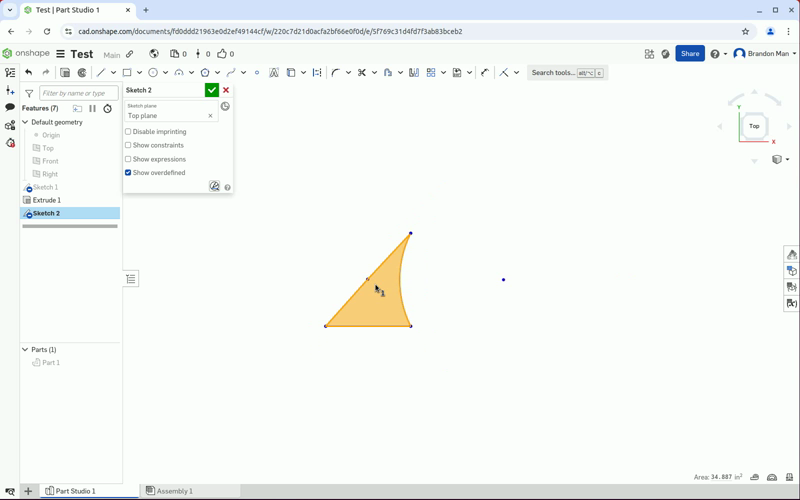
scroll(-6)
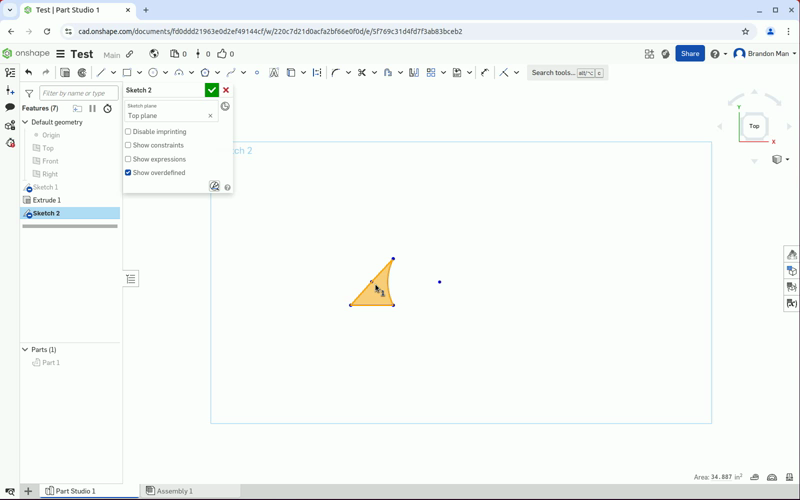
mouse_move(73, 352)
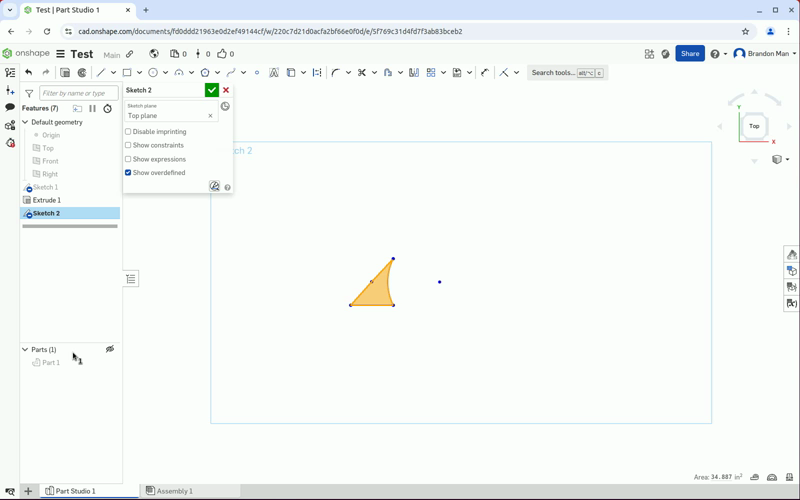
key(shift+y)
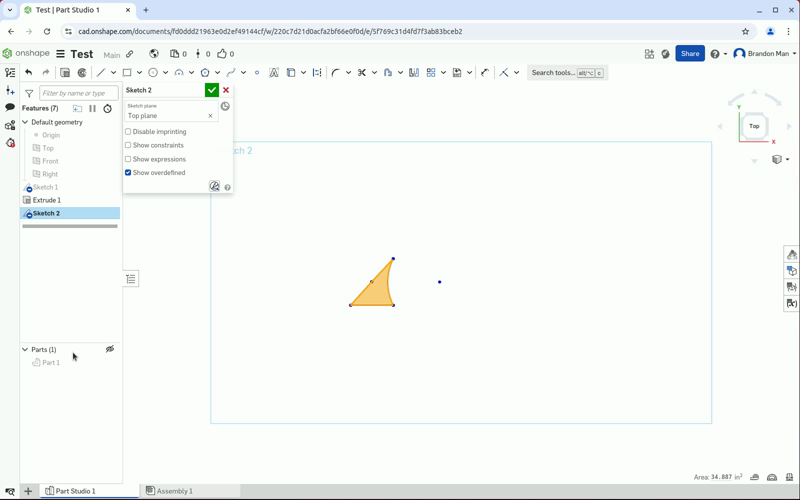
key(shift+e)
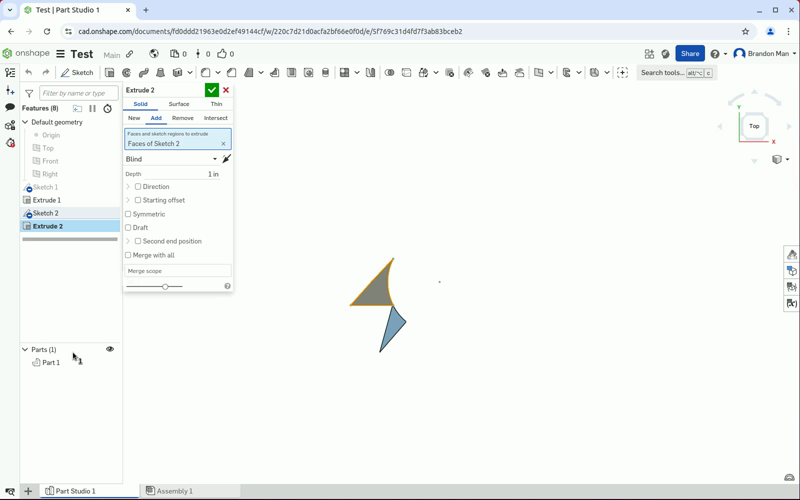
mouse_move(143, 106)
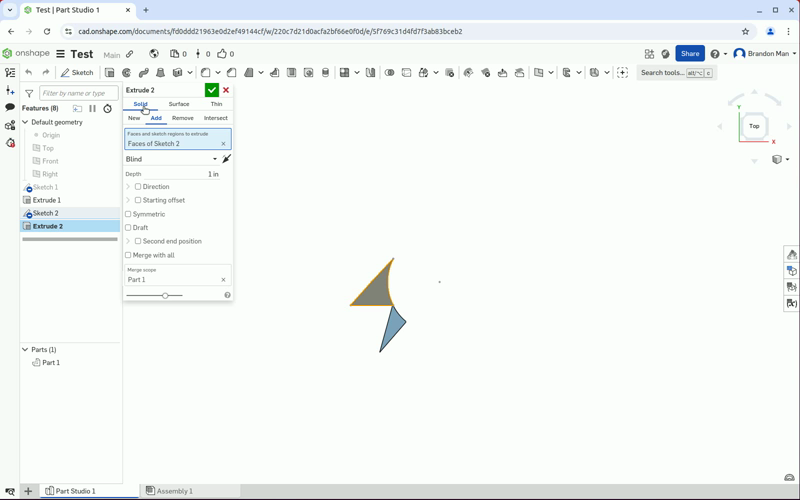
click(143, 106)
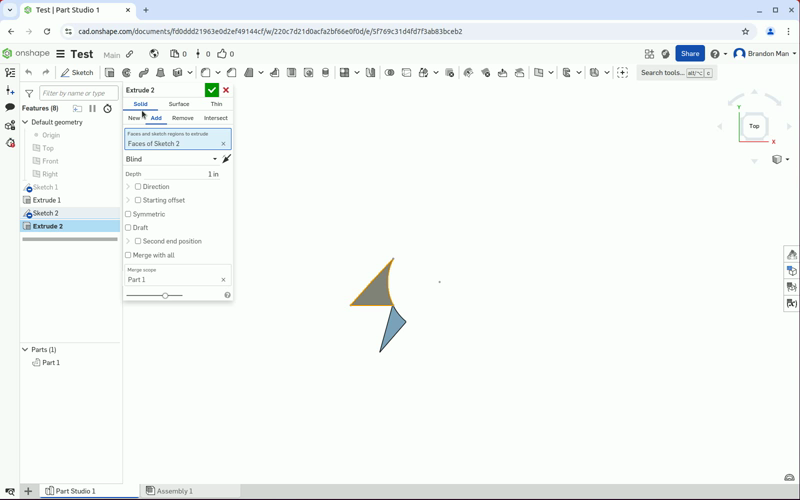
mouse_move(137, 120)
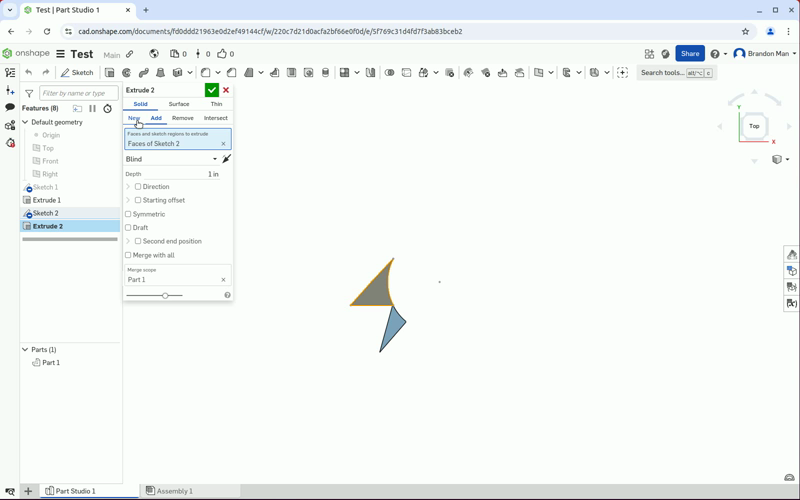
click(137, 120)
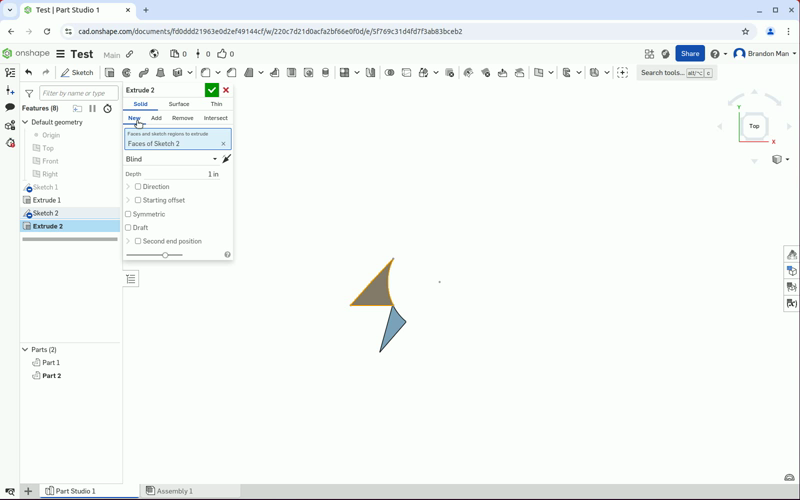
key(tab, 4)
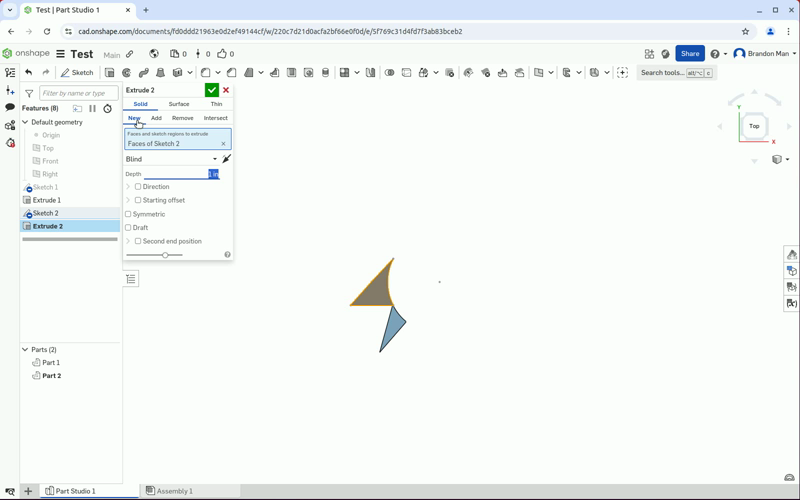
text(4.333)
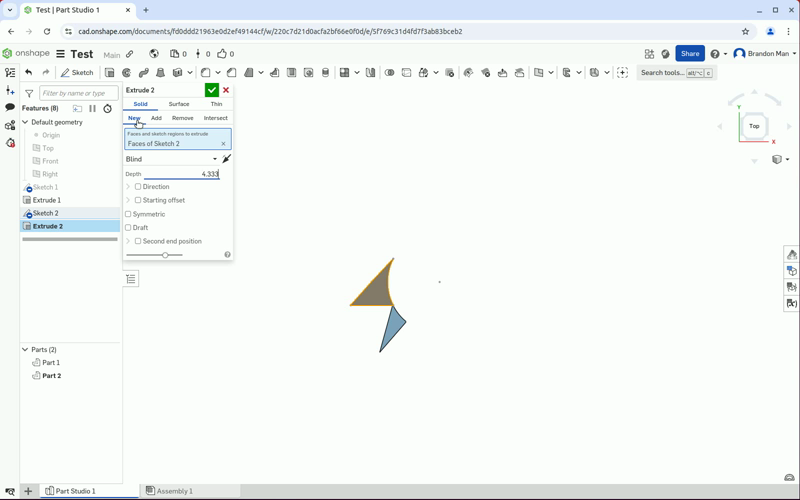
key(enter)
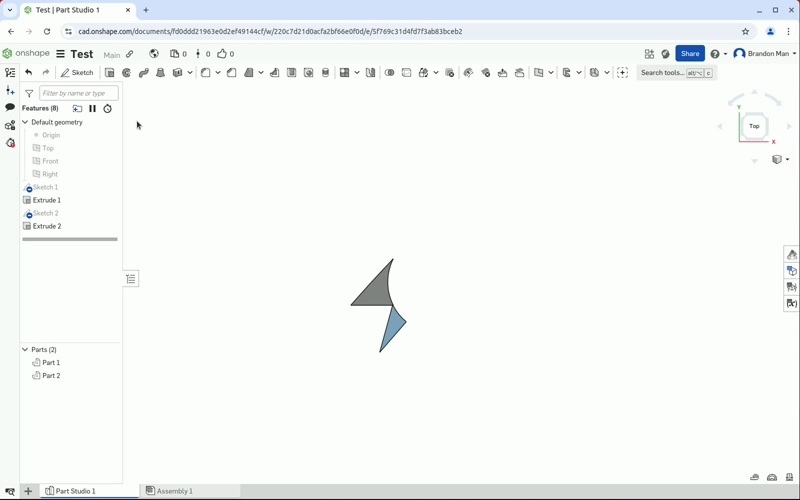
key(shift+h)
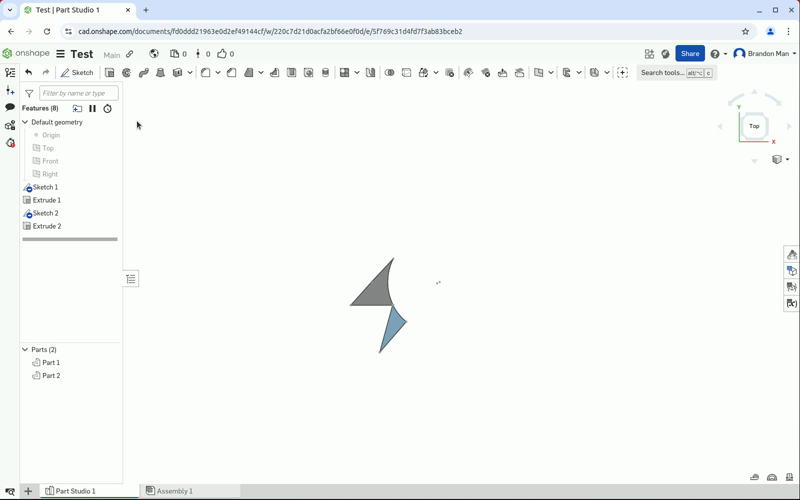
key(shift+h)
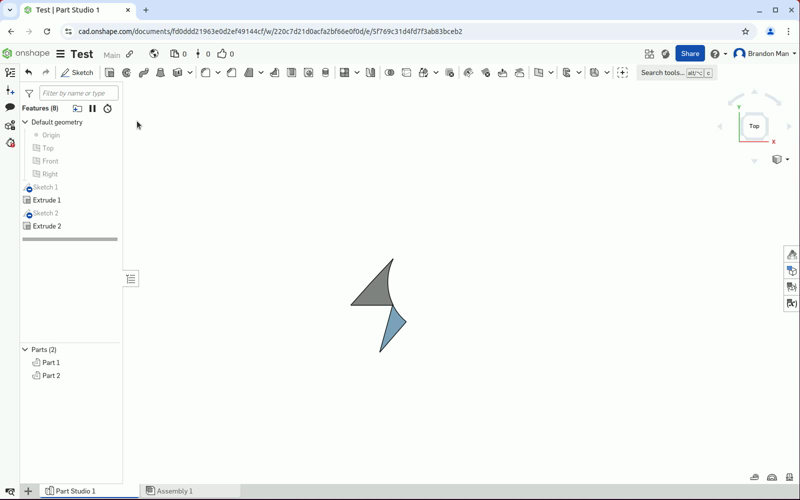
mouse_move(73, 189)
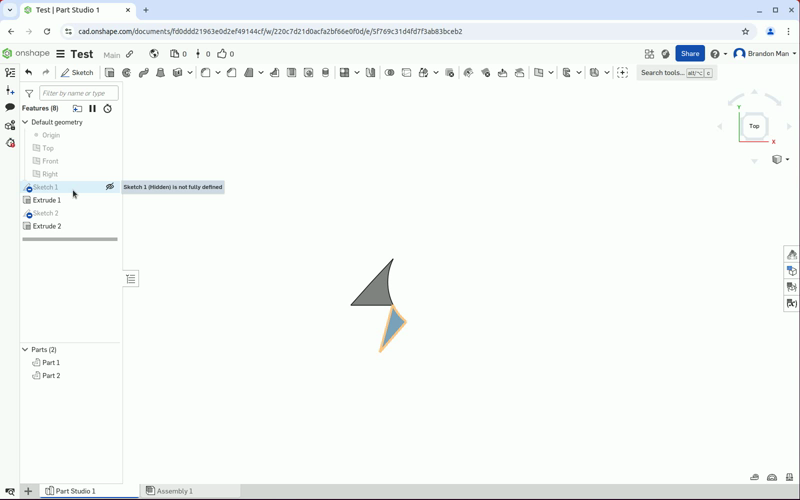
click(73, 189)
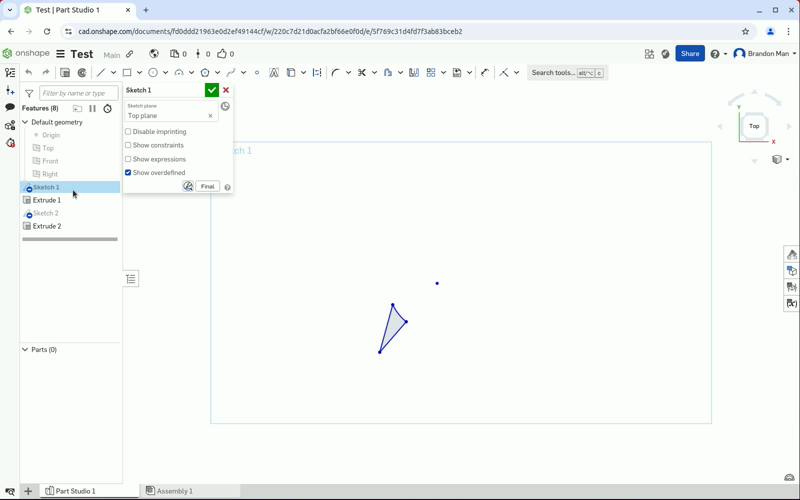
mouse_move(229, 92)
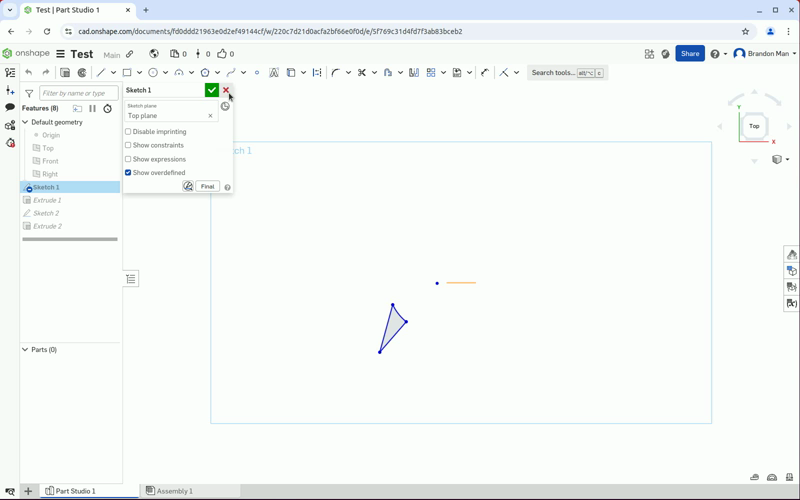
click(229, 92)
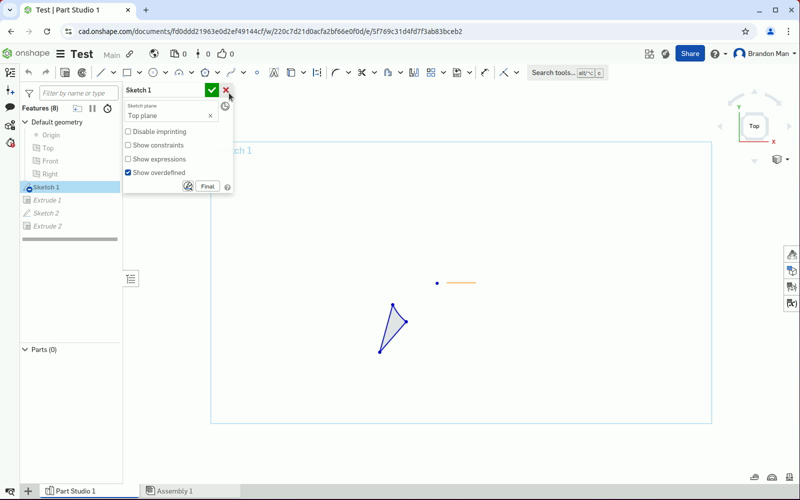
key(shift+s)
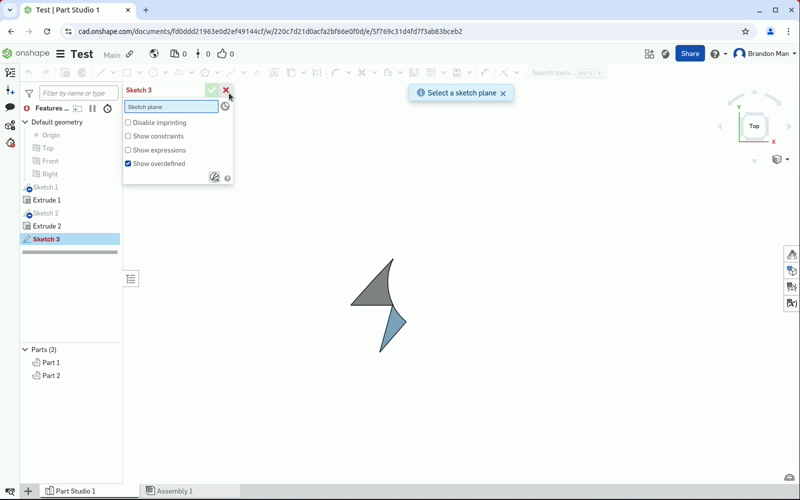
mouse_move(73, 150)
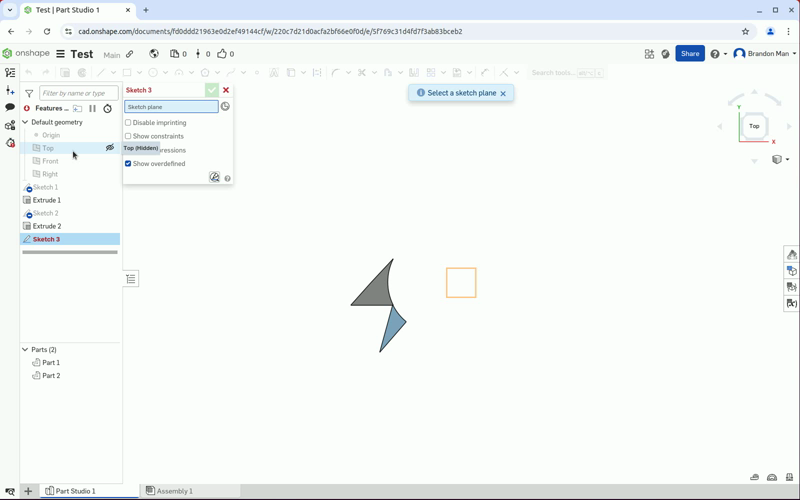
click(73, 150)
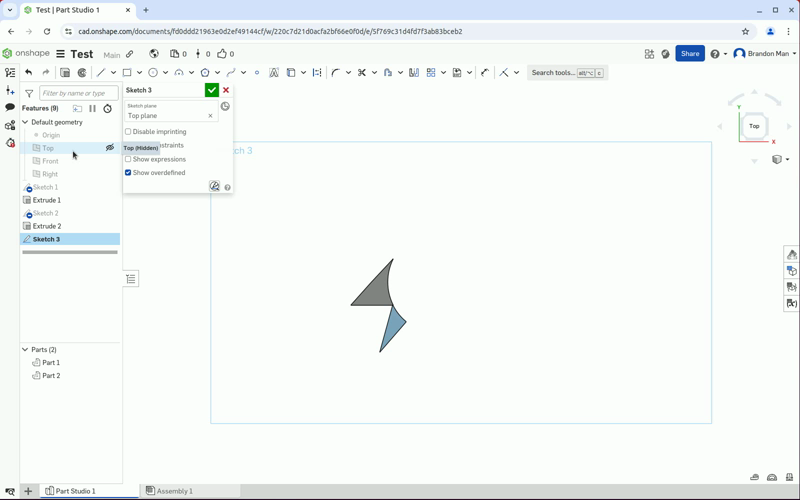
mouse_move(73, 352)
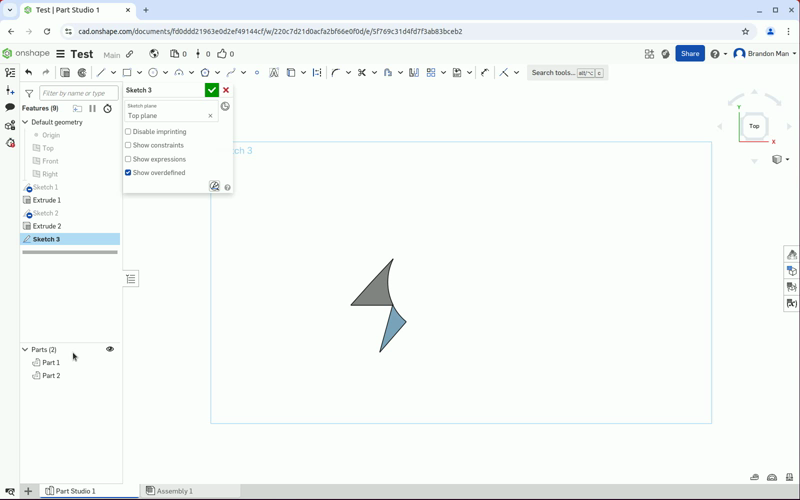
key(y)
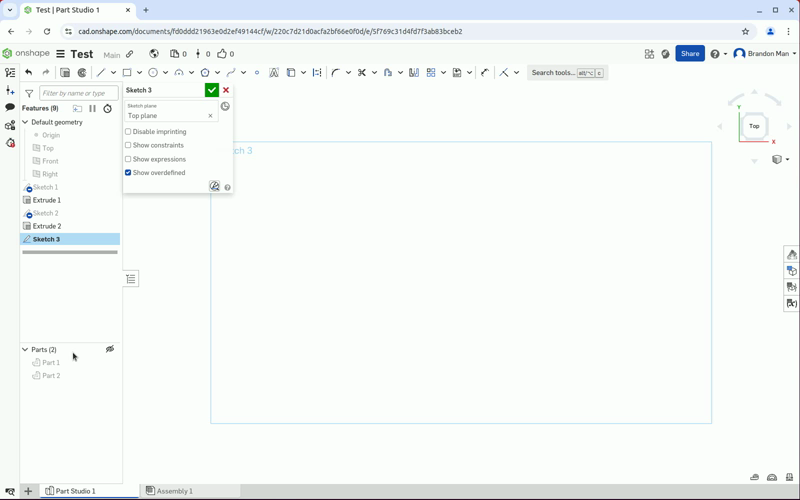
key(l)
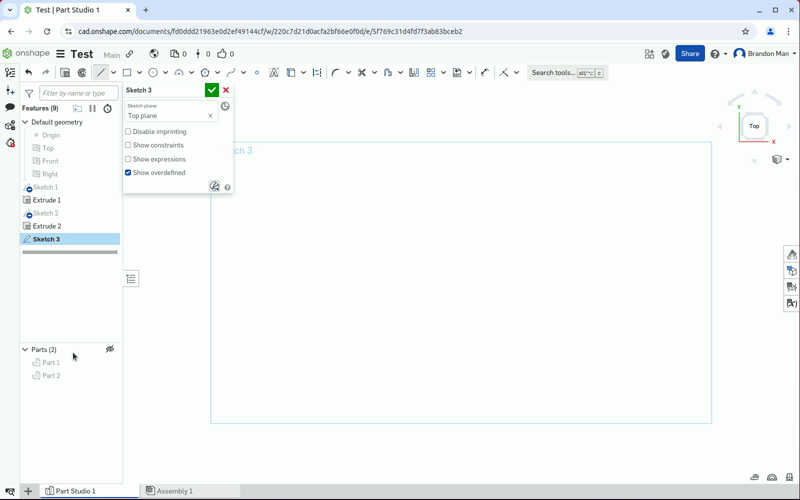
key_down(shift)
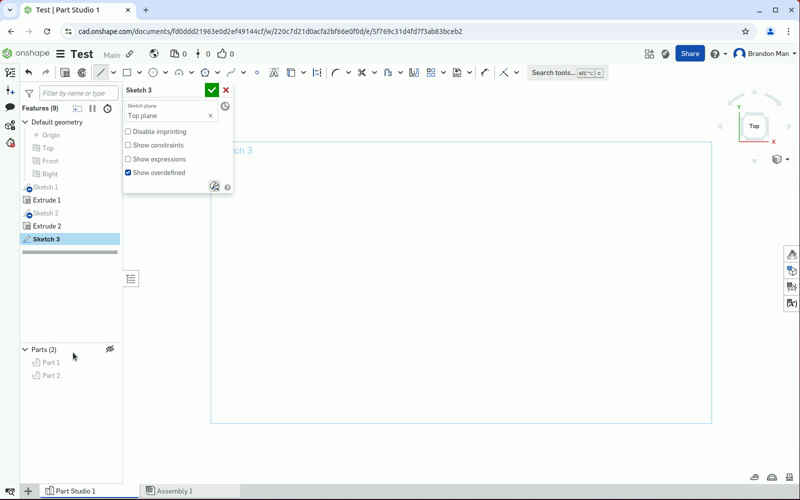
mouse_move(405, 322)
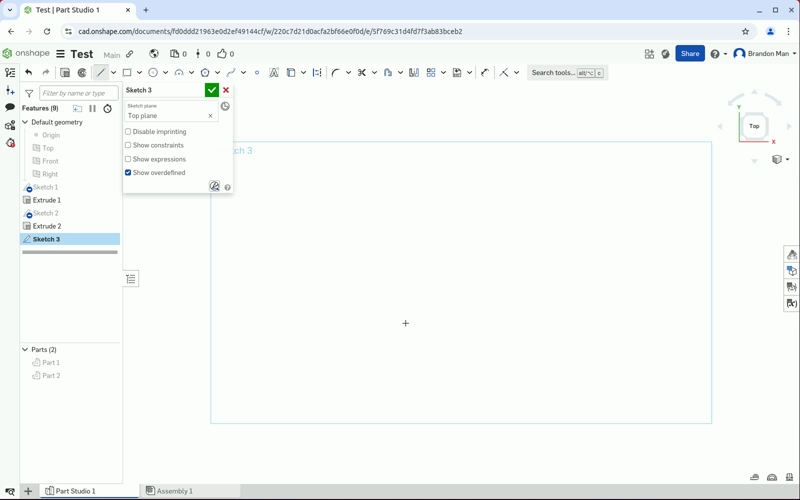
click(405, 322)
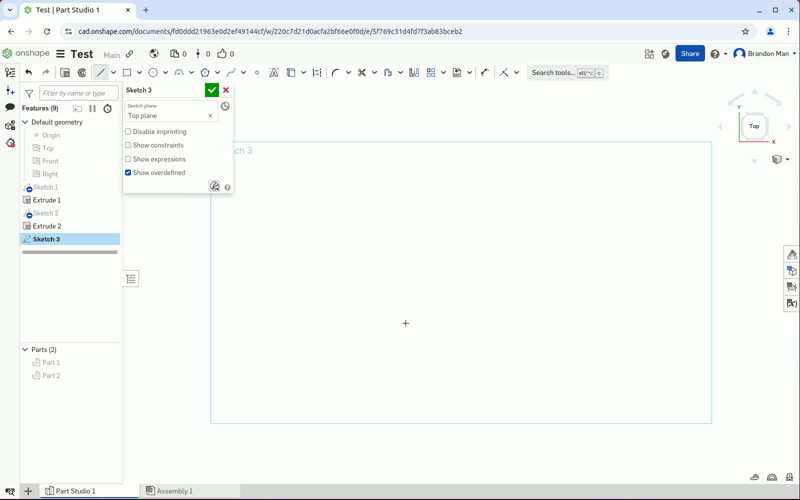
key_up(shift)
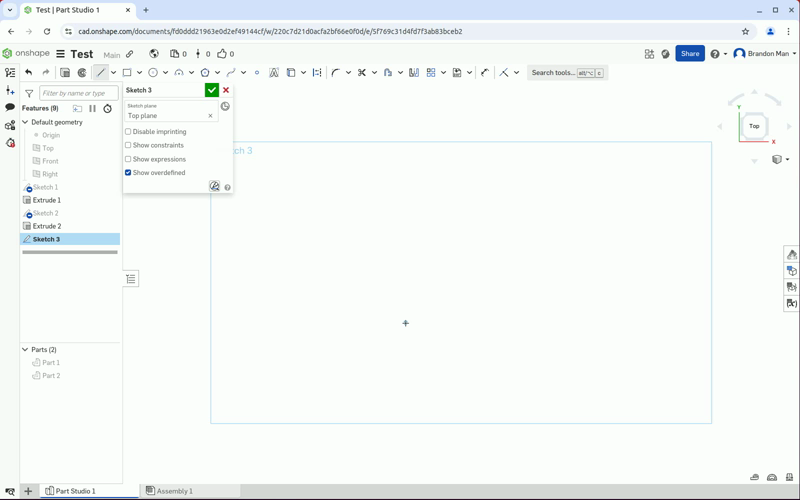
key_down(shift)
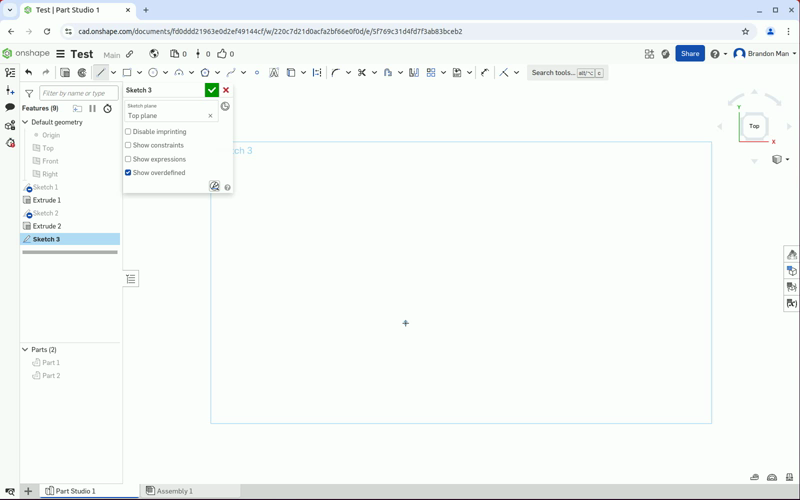
mouse_move(462, 372)
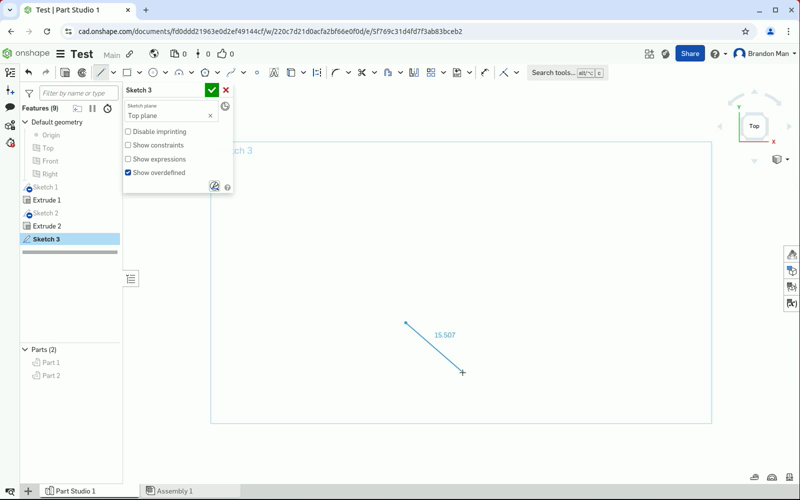
click(462, 372)
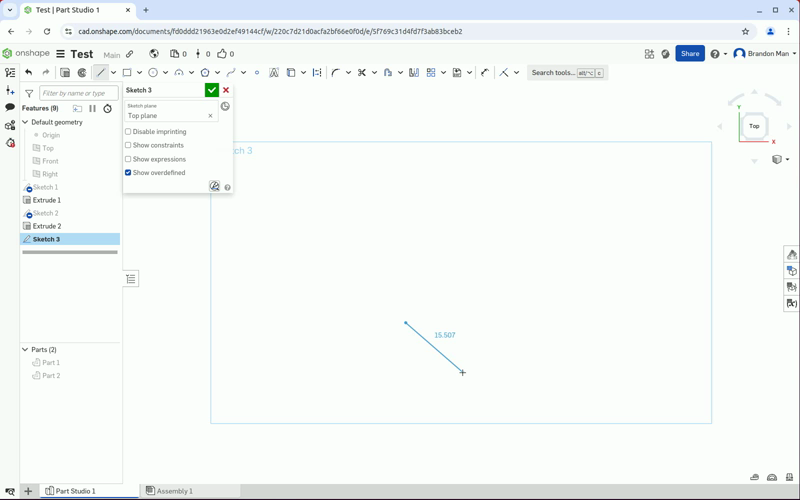
key_up(shift)
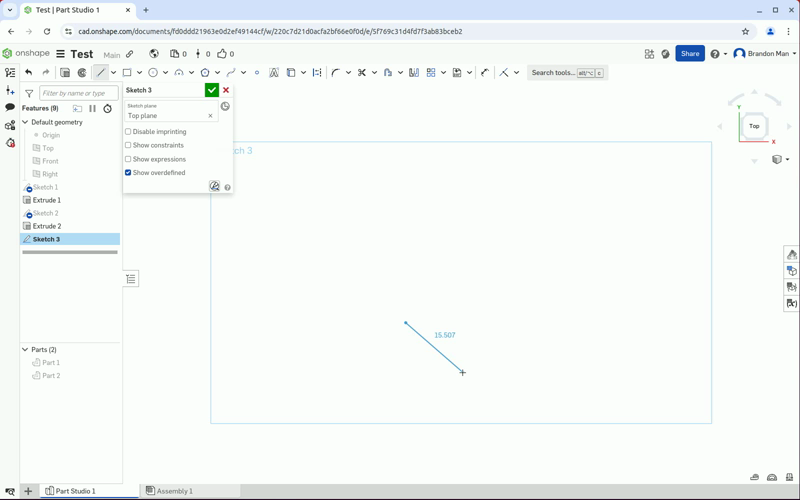
key_down(shift)
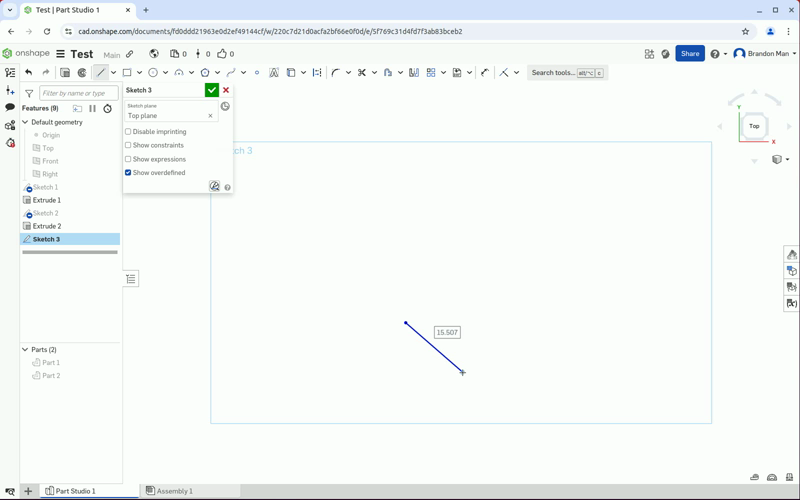
mouse_move(492, 372)
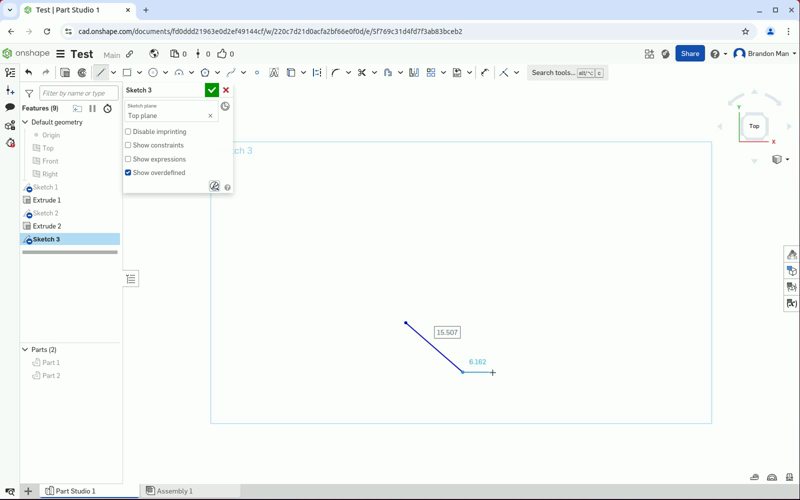
mouse_move(453, 334)
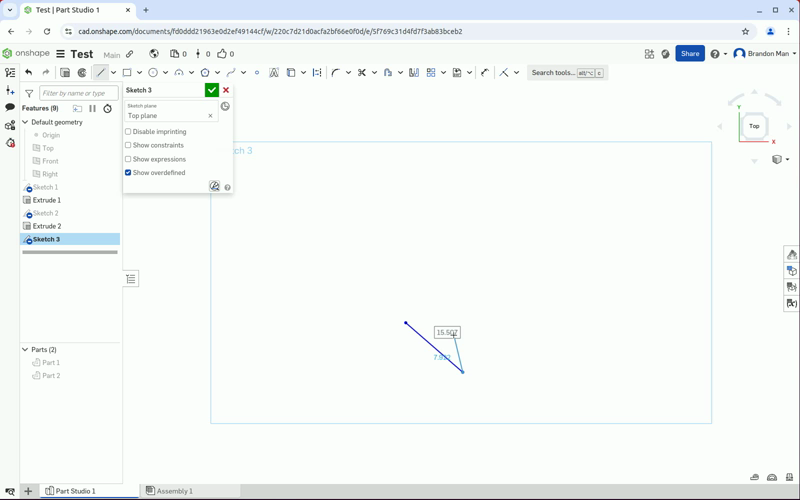
click(453, 334)
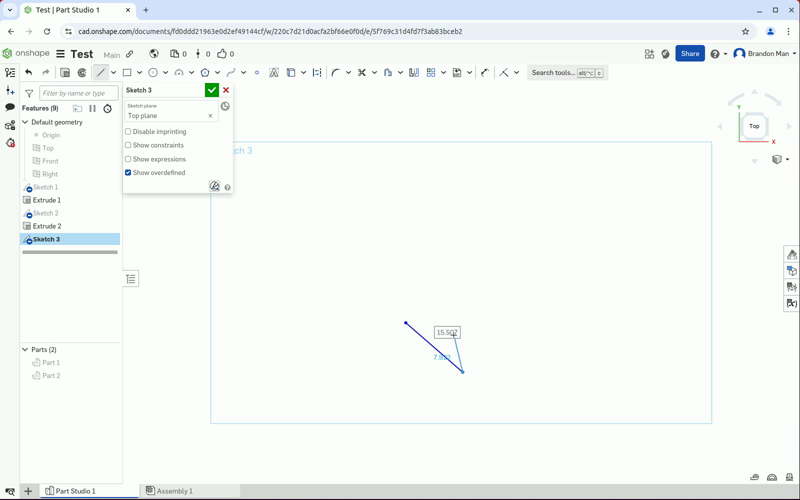
key_up(shift)
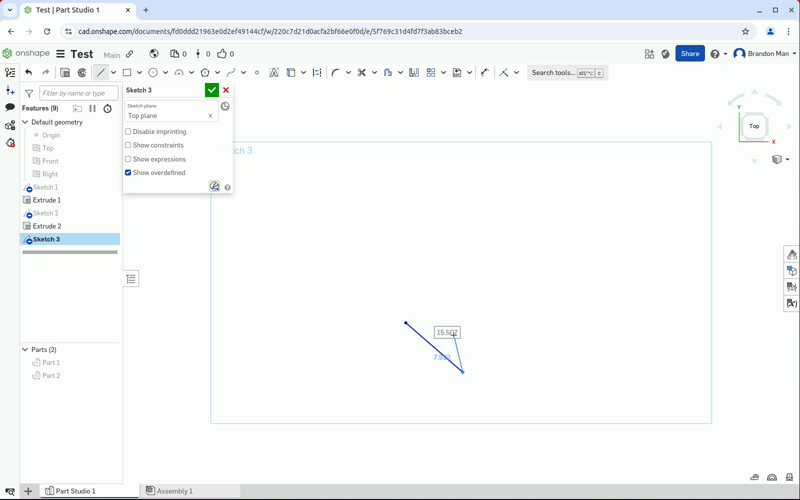
key(esc)
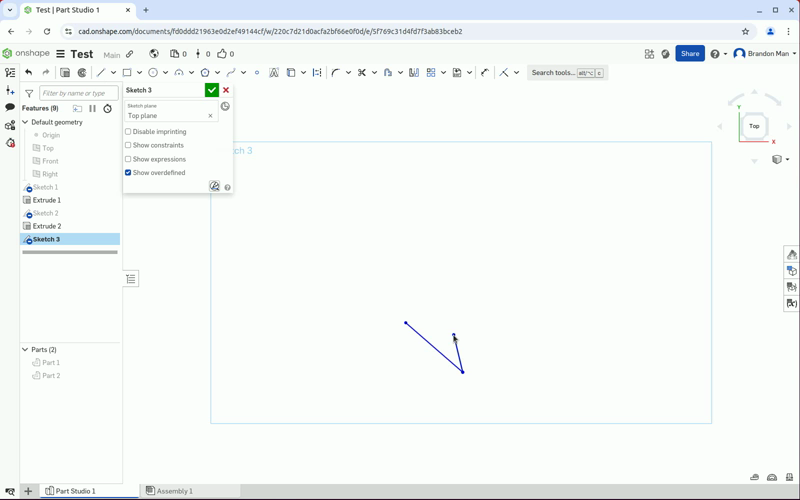
key(a)
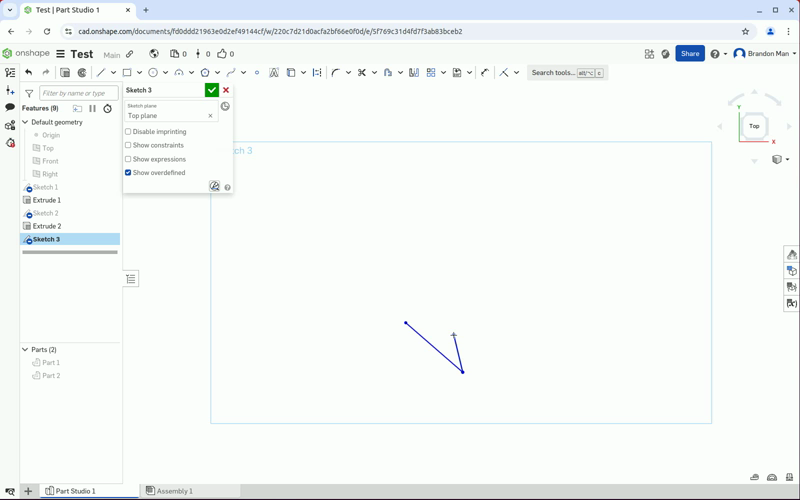
mouse_move(453, 334)
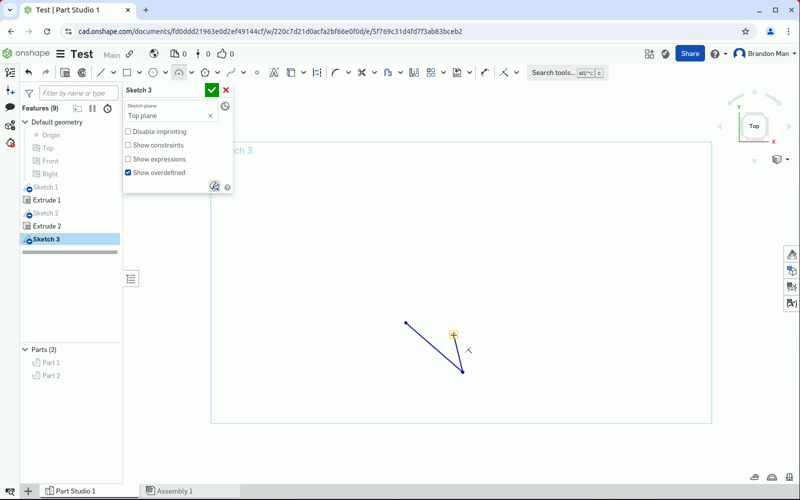
click(453, 334)
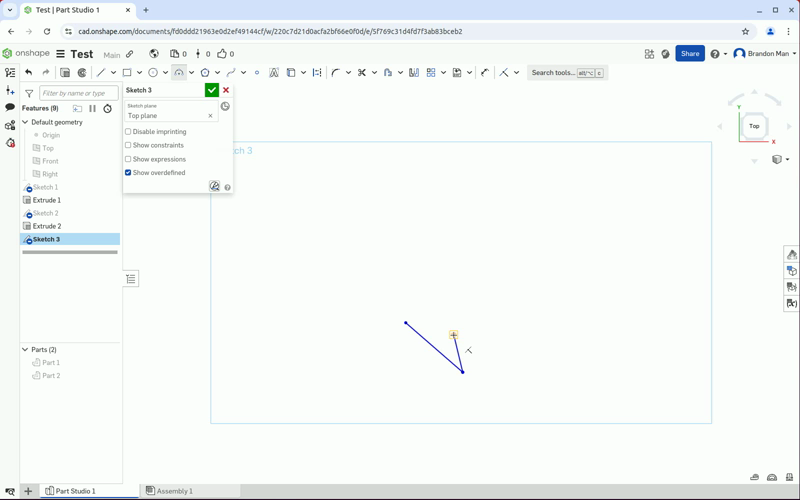
mouse_move(405, 322)
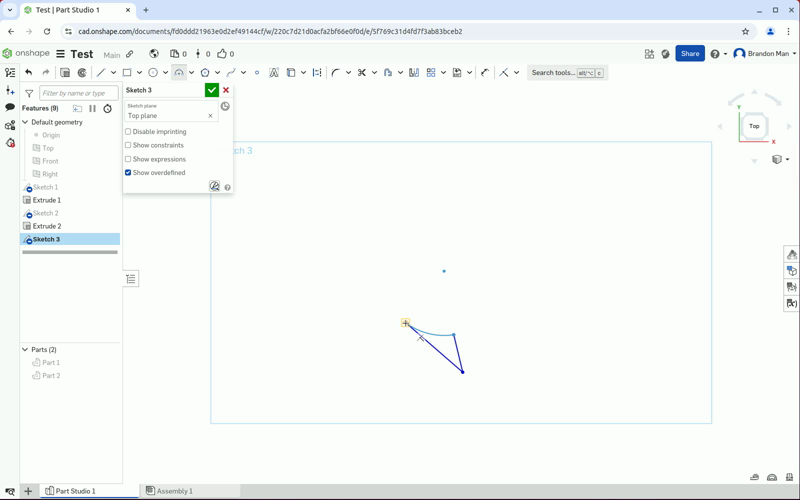
click(405, 322)
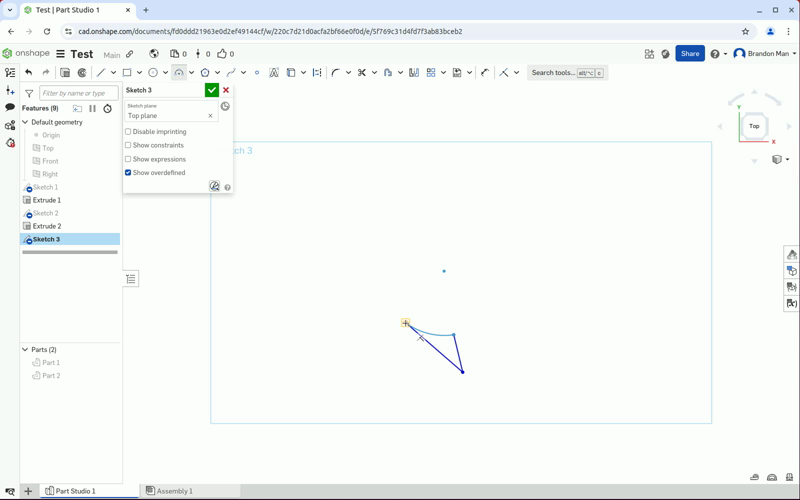
key_down(shift)
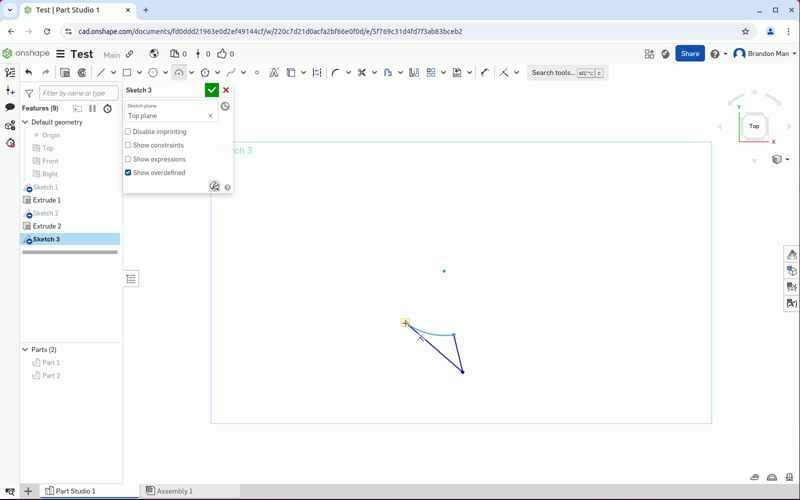
mouse_move(428, 335)
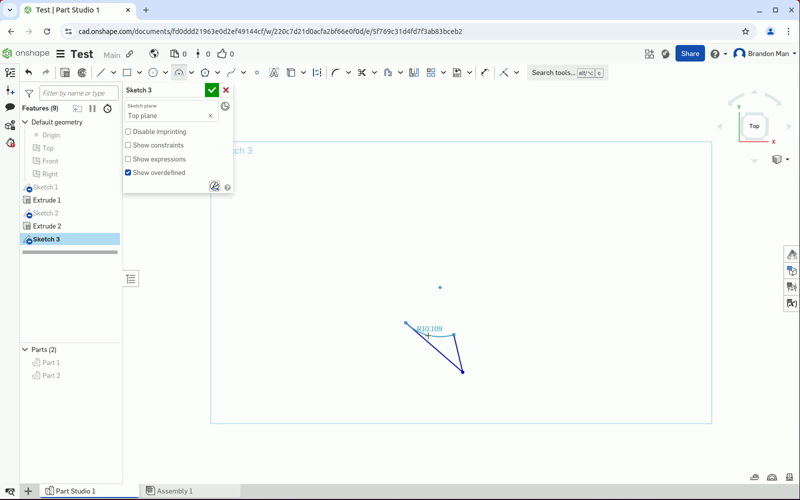
click(428, 335)
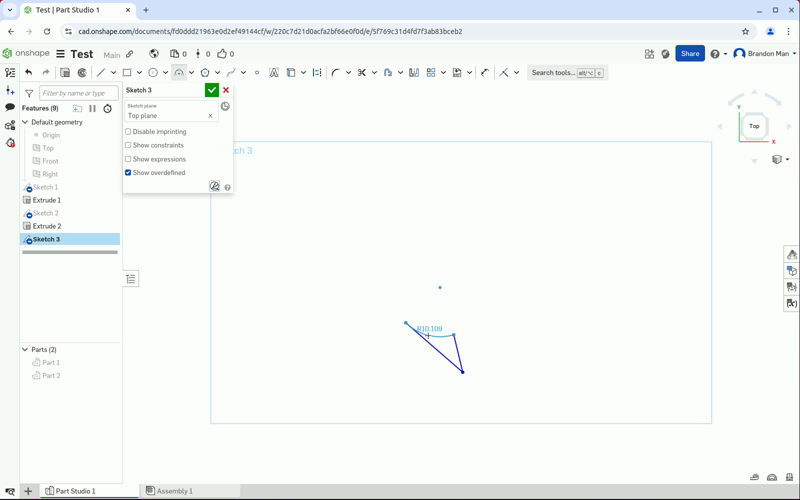
key_up(shift)
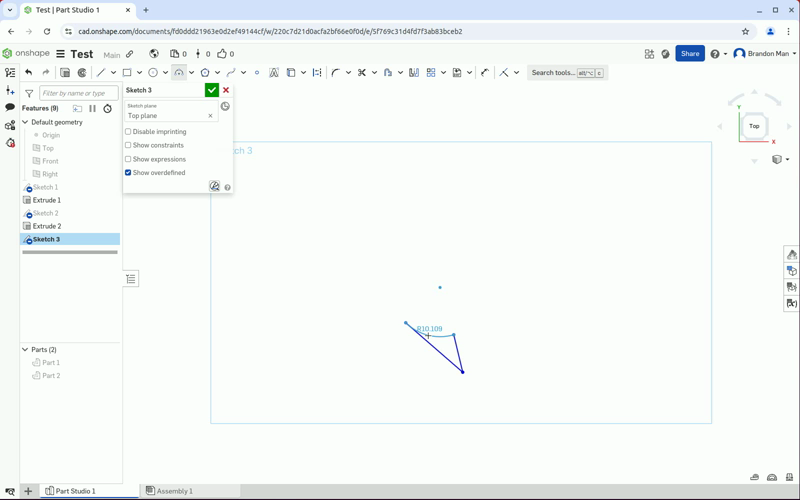
key(esc)
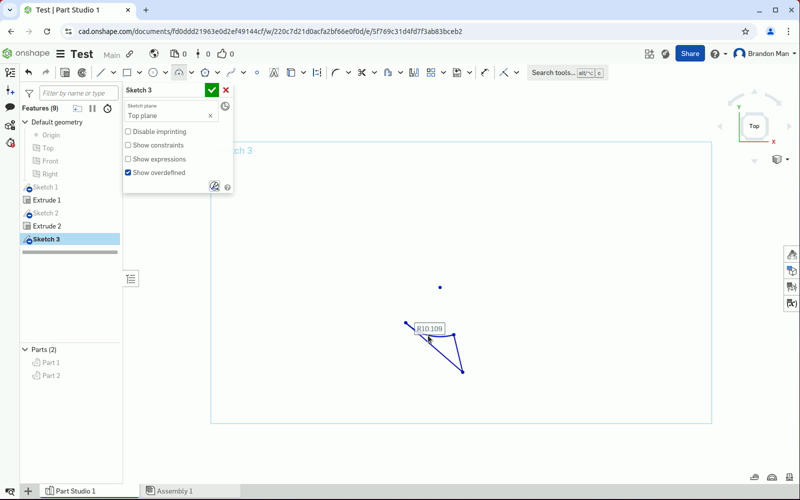
mouse_move(435, 342)
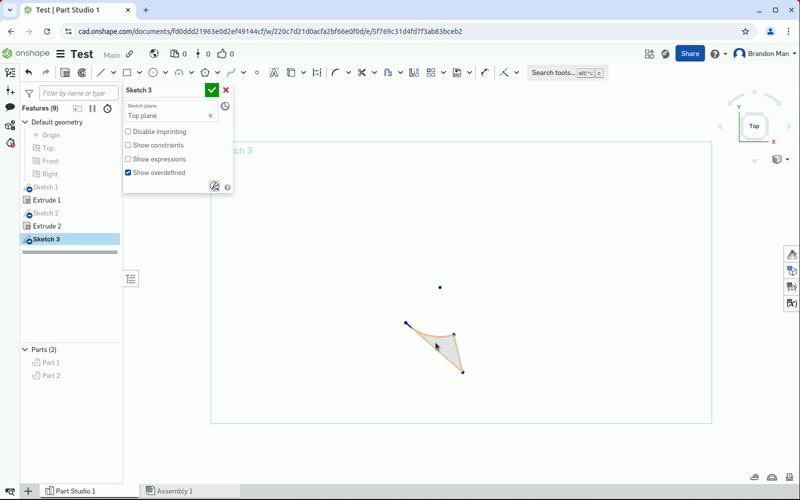
scroll(6)
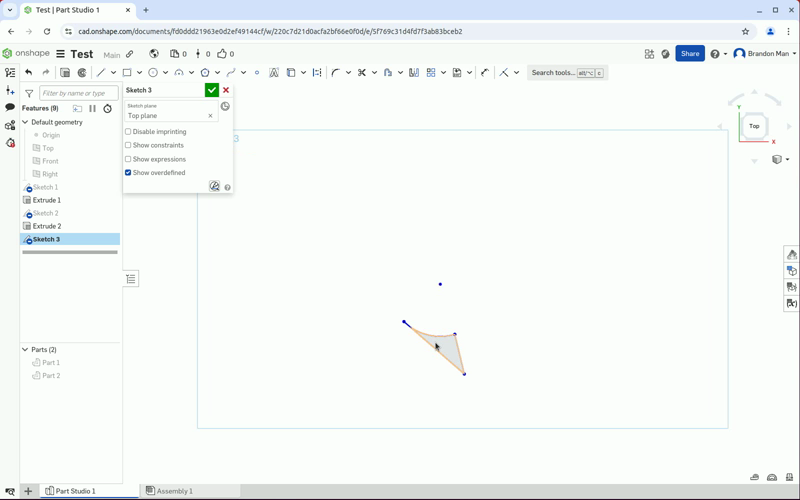
scroll(6)
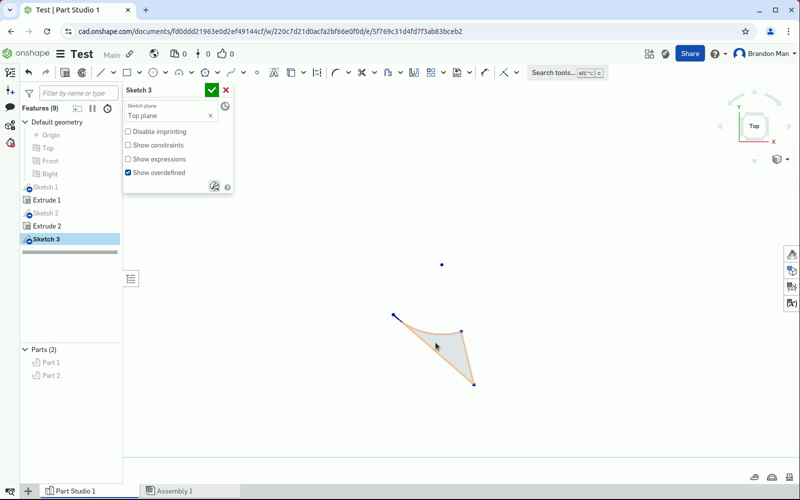
scroll(6)
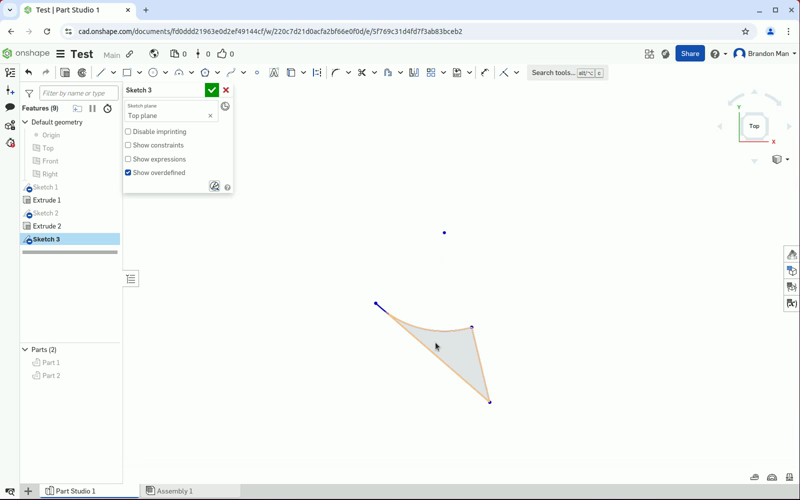
scroll(6)
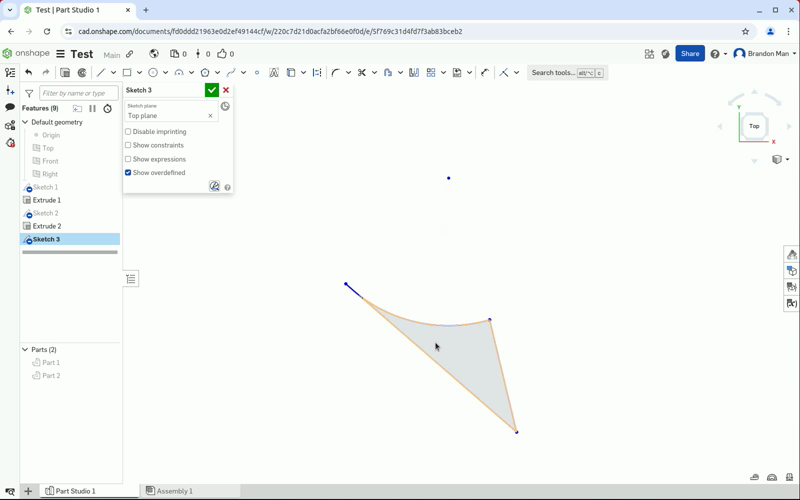
scroll(6)
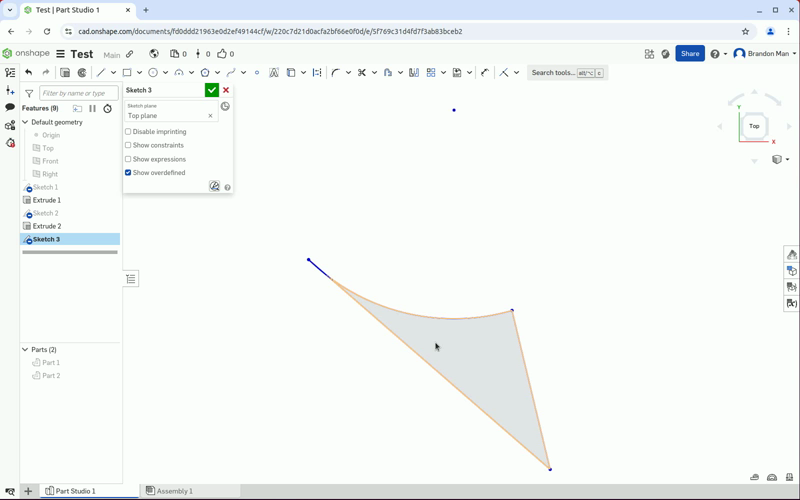
scroll(6)
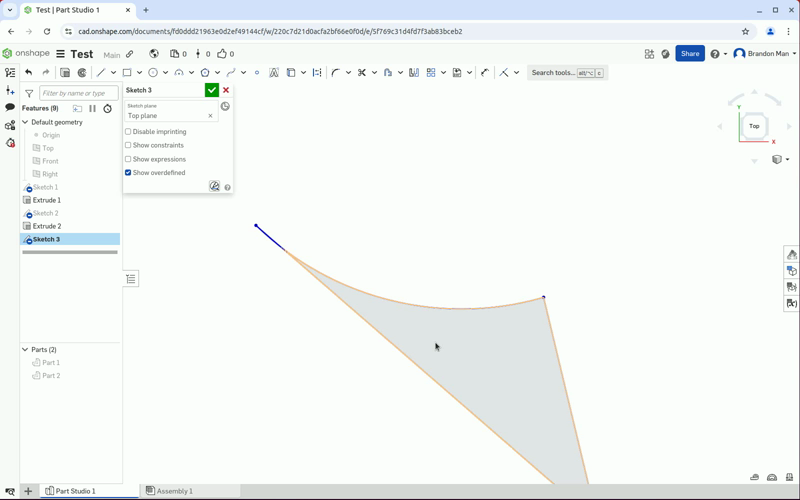
scroll(6)
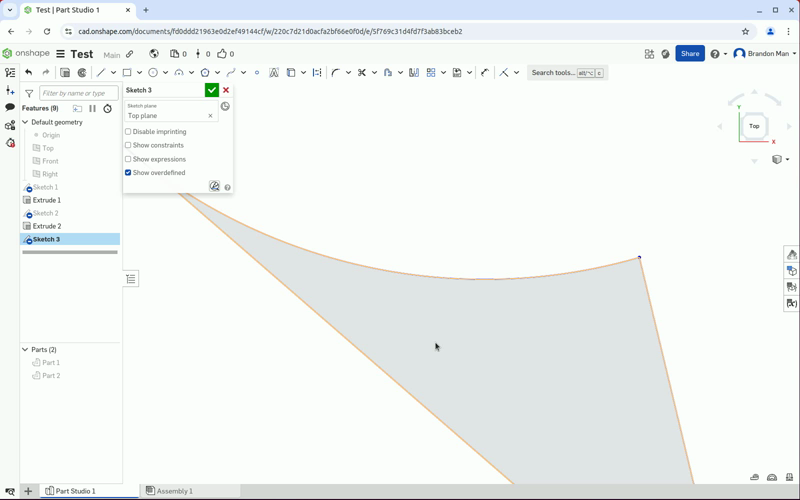
click(435, 342)
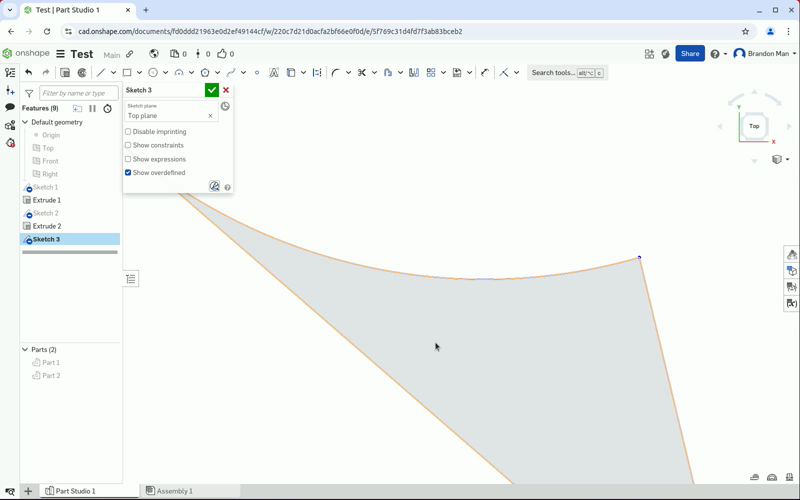
scroll(-6)
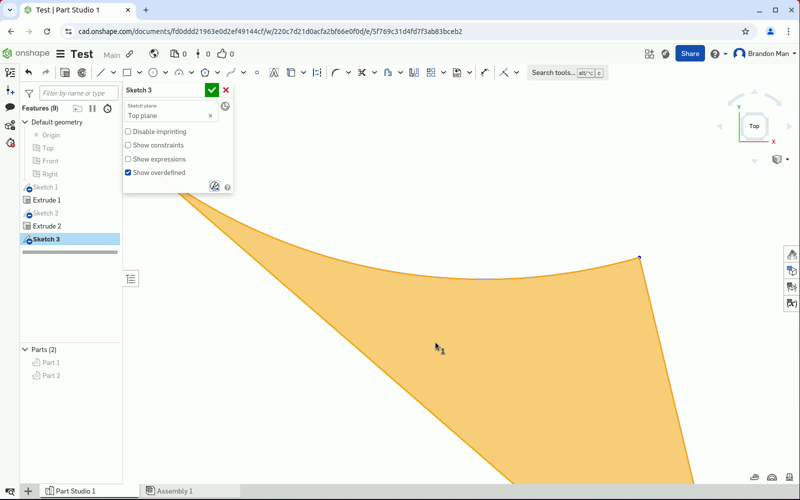
scroll(-6)
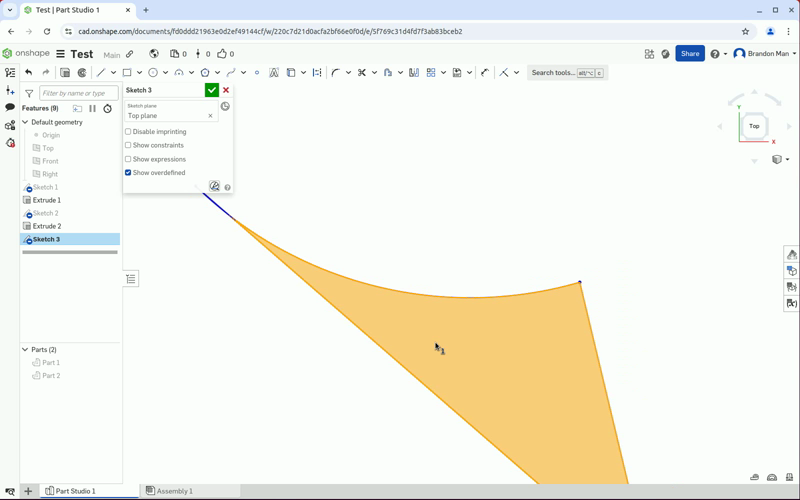
scroll(-6)
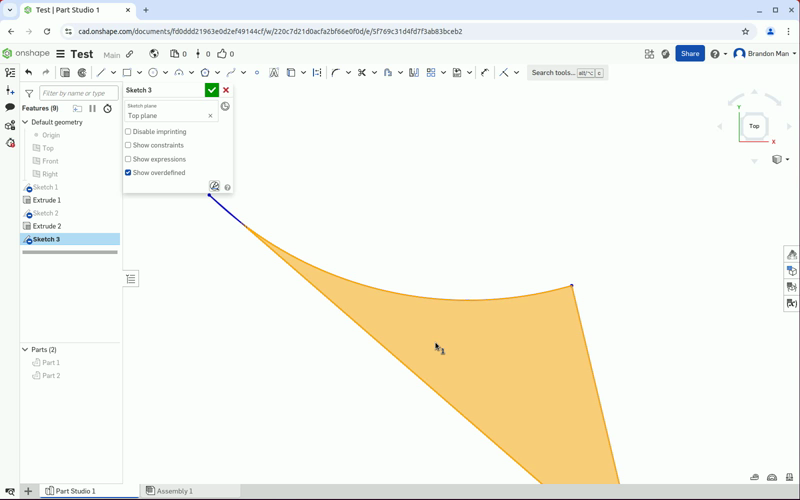
scroll(-6)
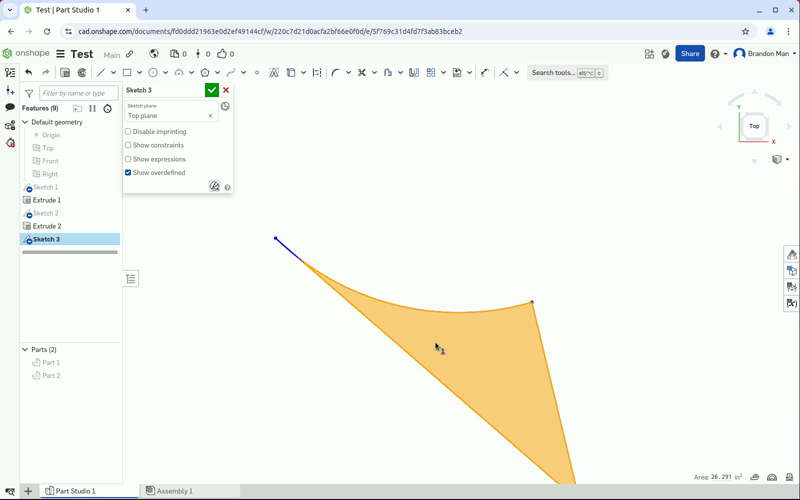
scroll(-6)
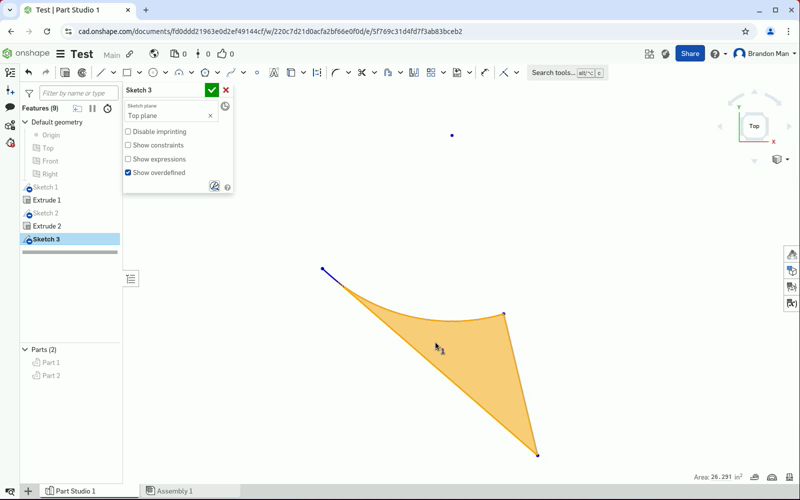
scroll(-6)
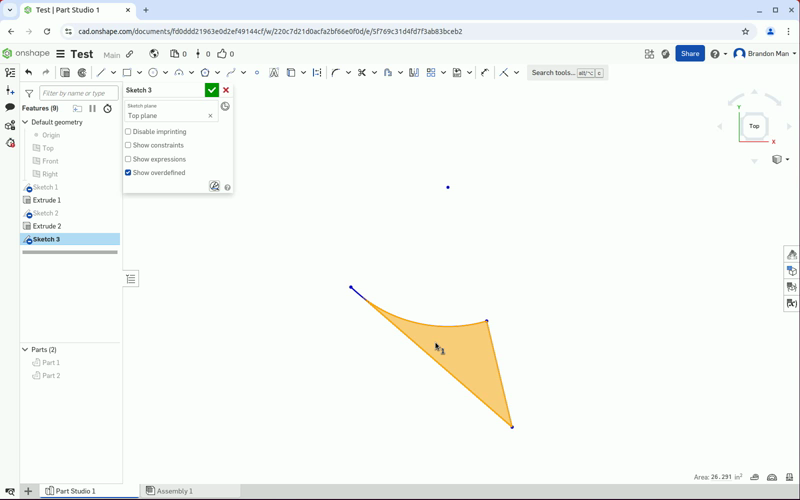
scroll(-6)
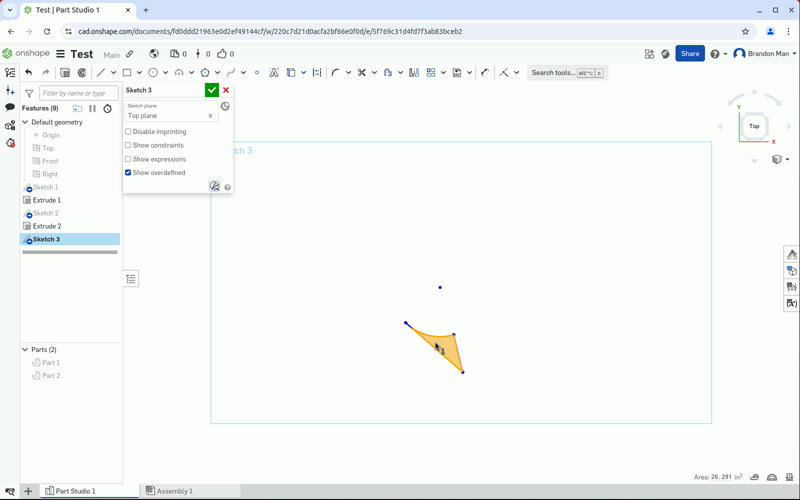
mouse_move(73, 352)
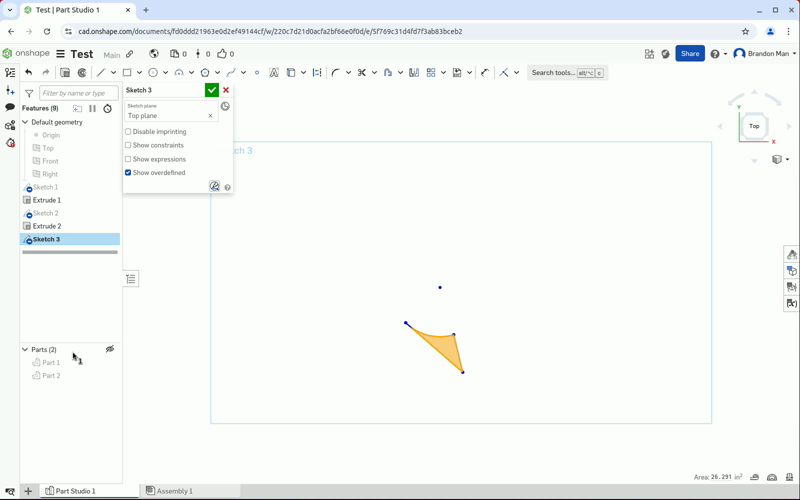
key(shift+y)
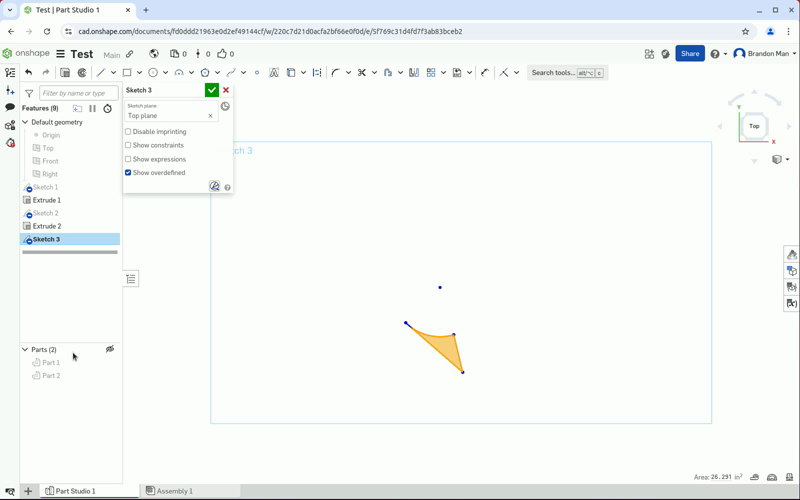
key(shift+e)
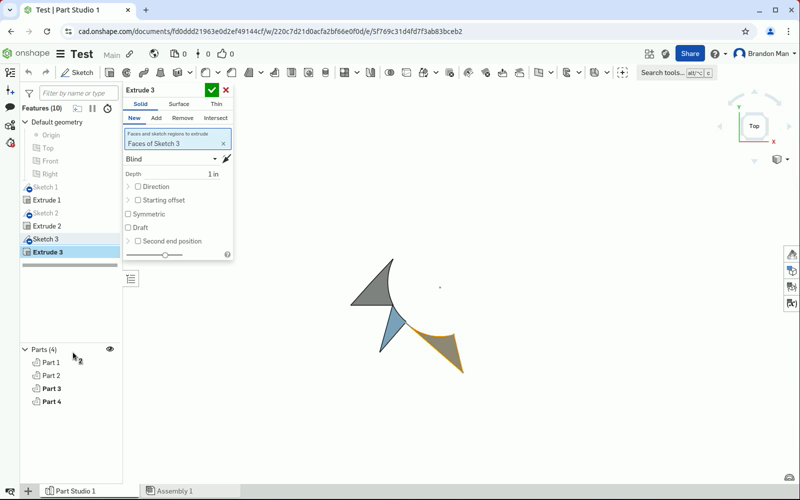
mouse_move(143, 106)
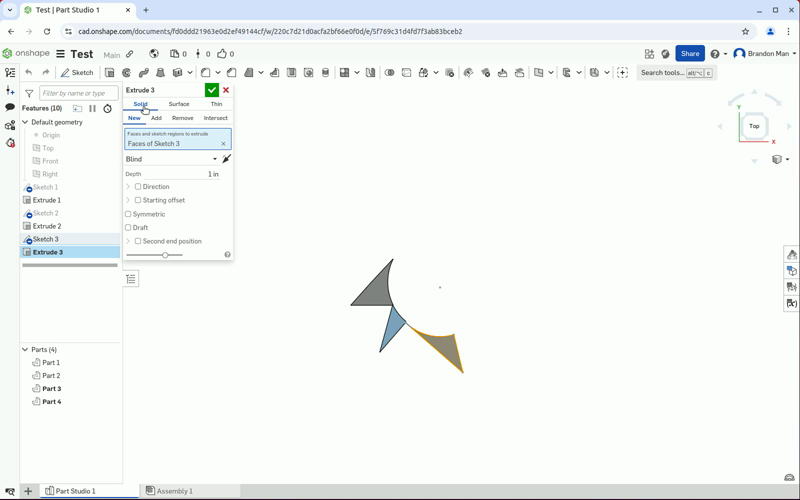
click(143, 106)
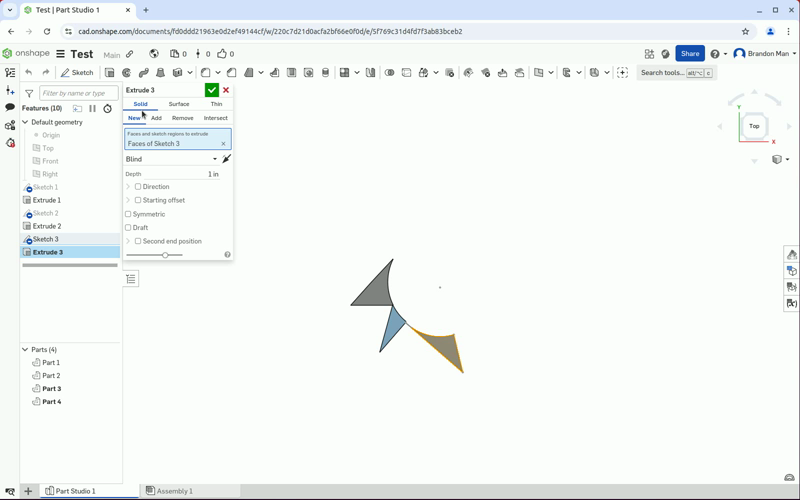
mouse_move(137, 120)
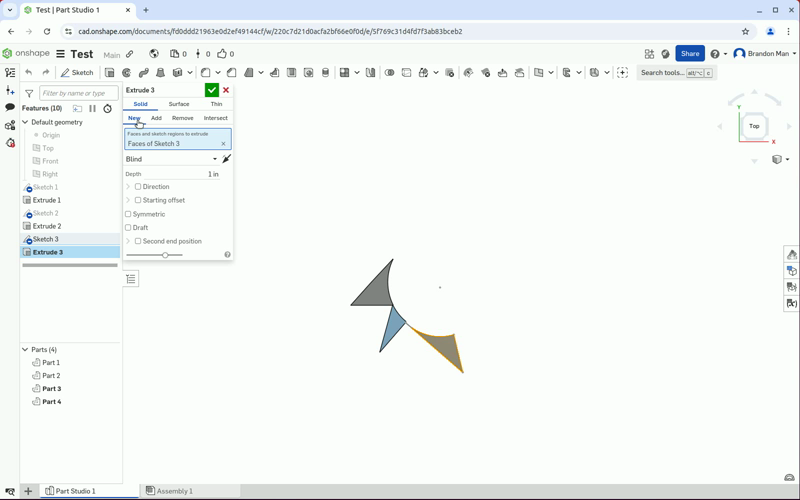
click(137, 120)
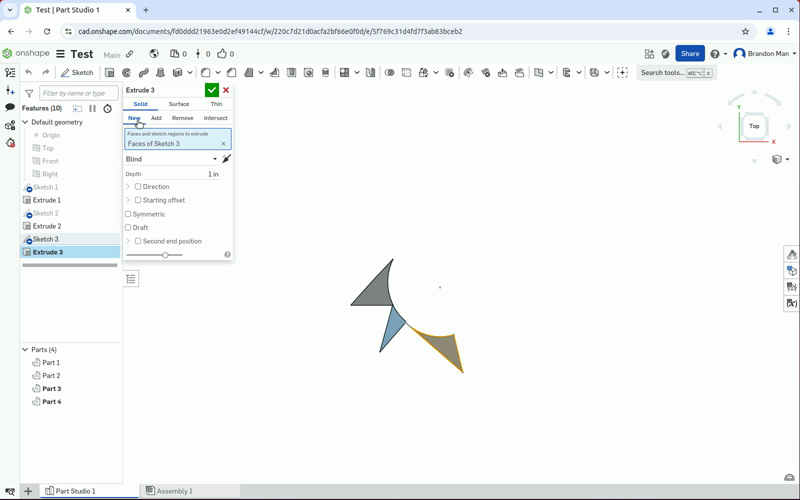
key(tab, 4)
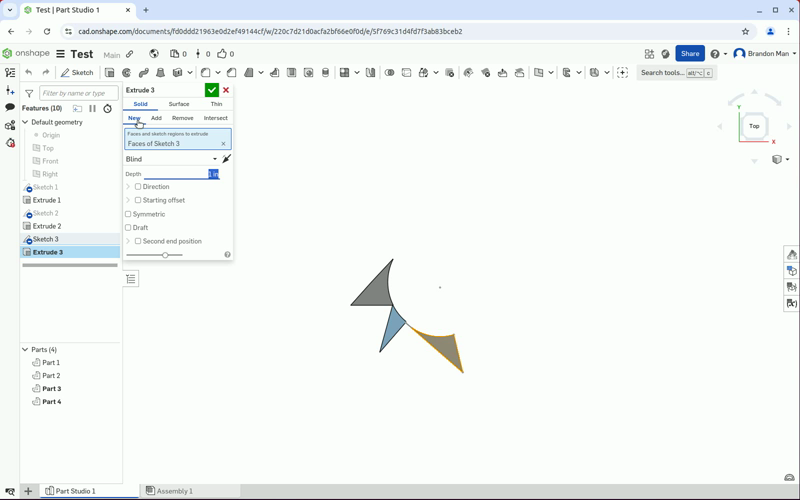
text(4.333)
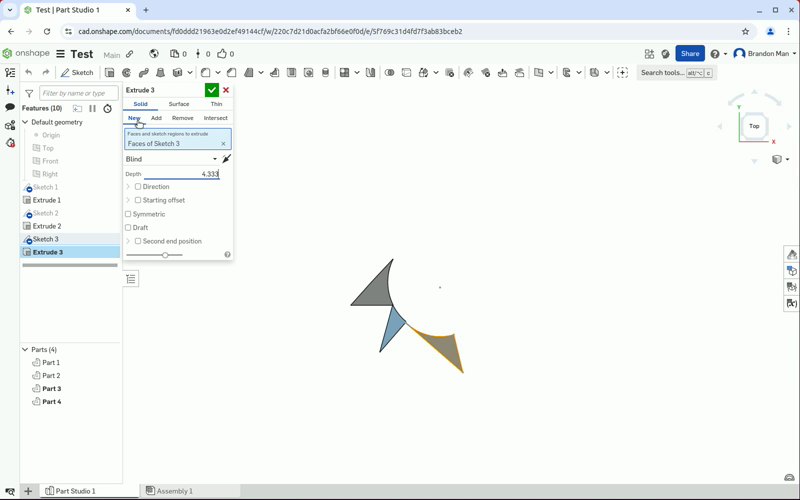
key(enter)
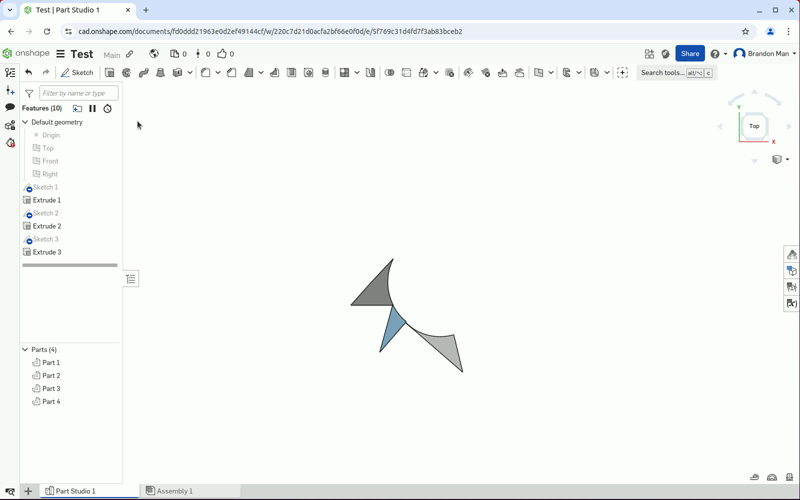
key(shift+h)
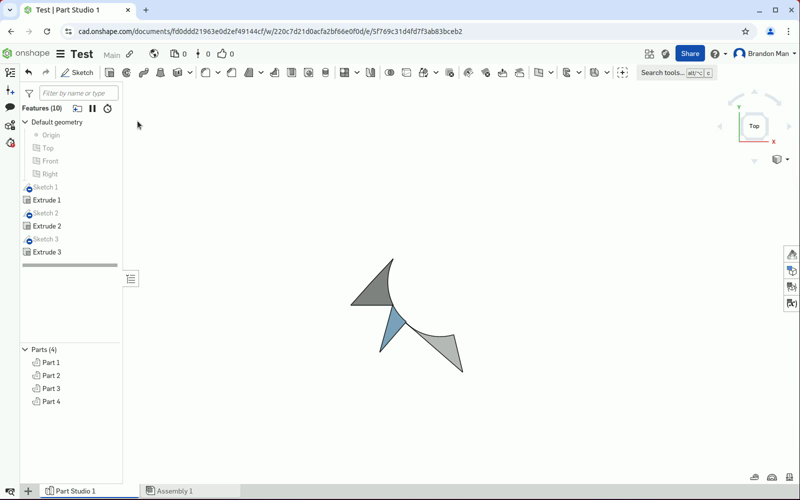
key(shift+h)
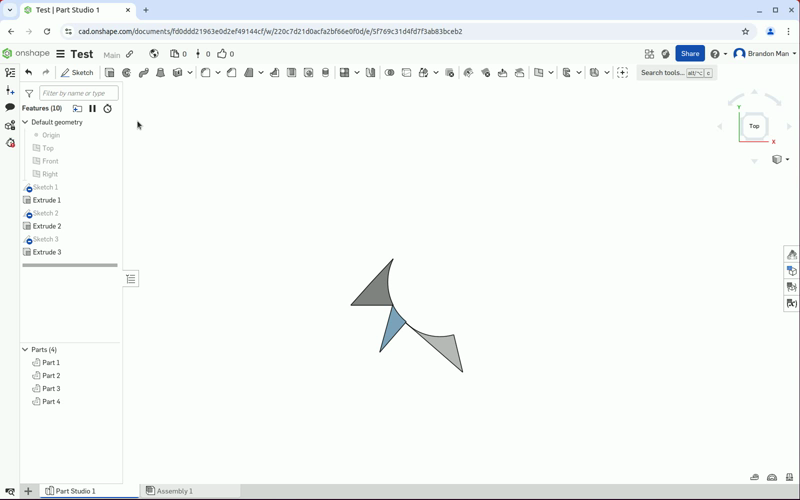
mouse_move(73, 189)
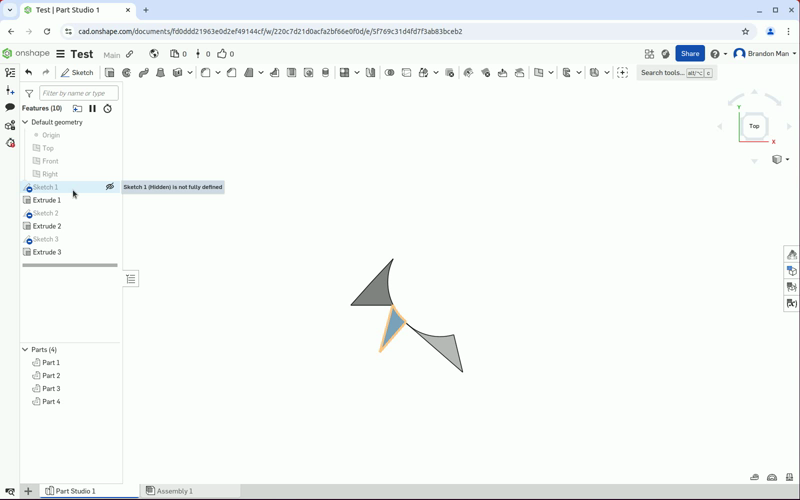
click(73, 189)
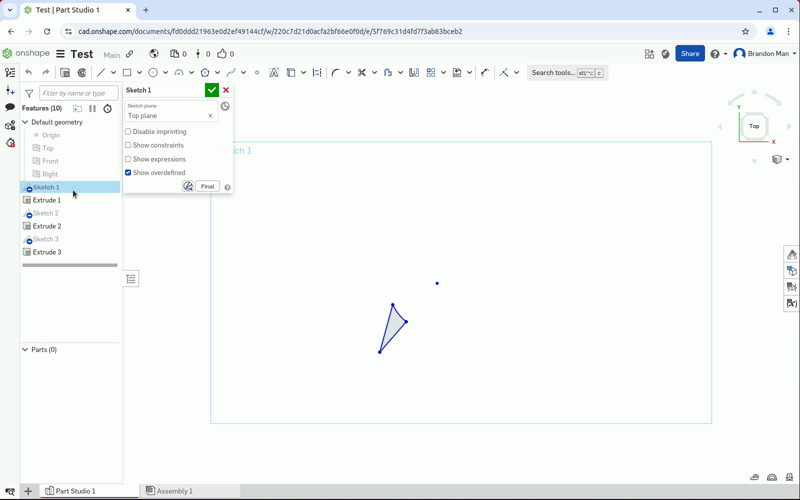
mouse_move(229, 92)
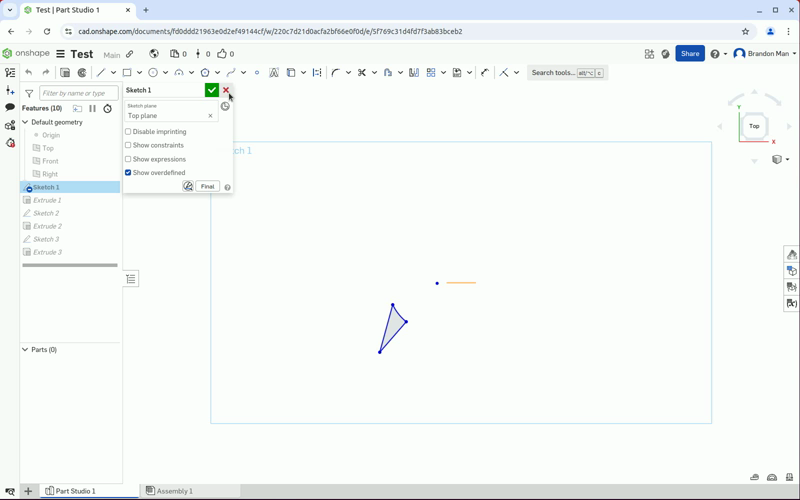
click(229, 92)
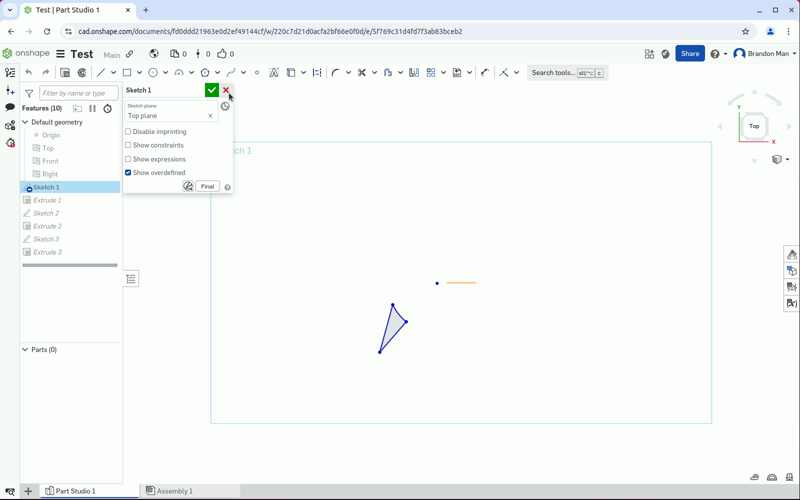
key(shift+s)
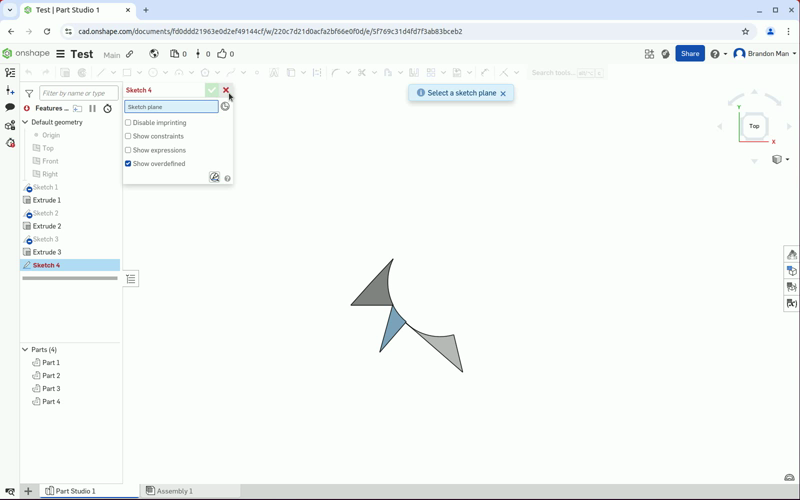
mouse_move(73, 150)
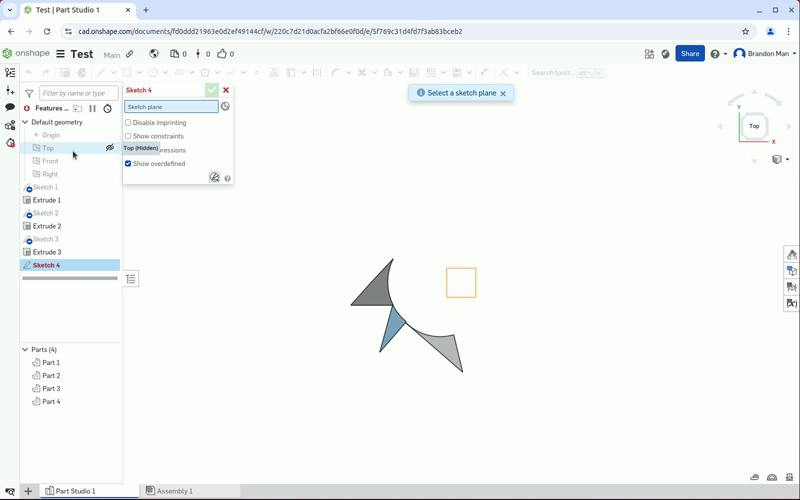
click(73, 150)
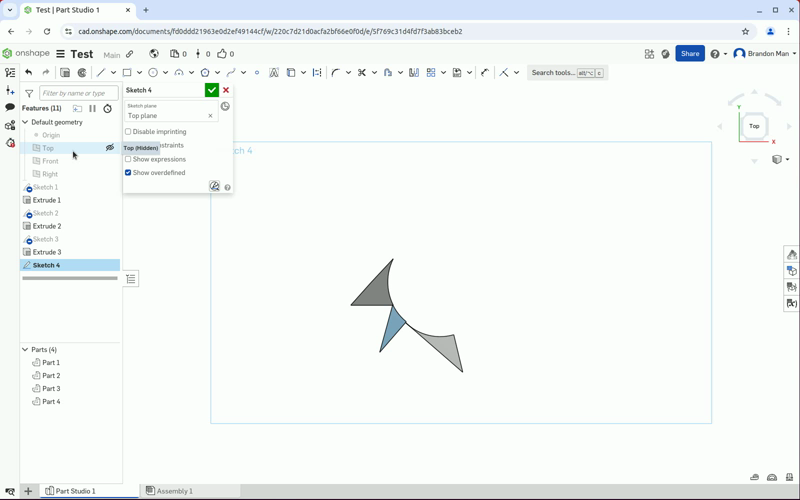
mouse_move(73, 352)
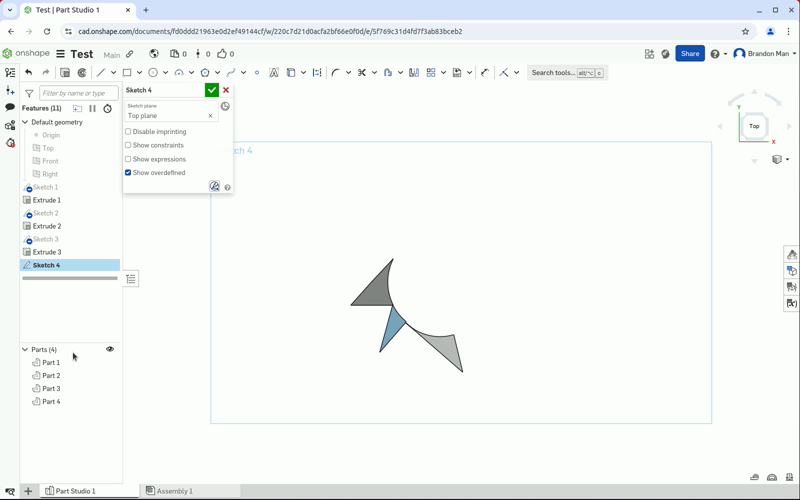
key(y)
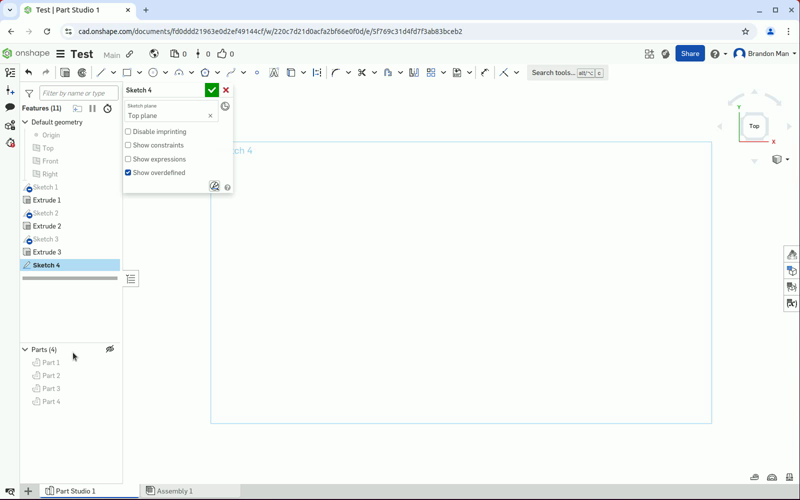
key(l)
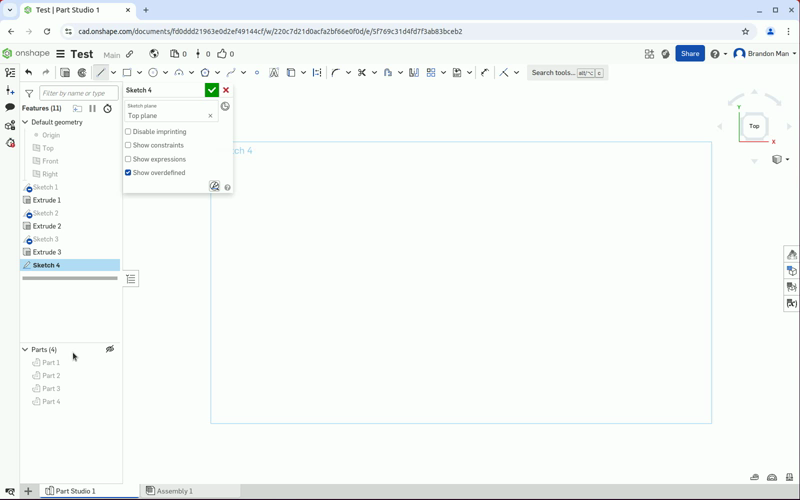
key_down(shift)
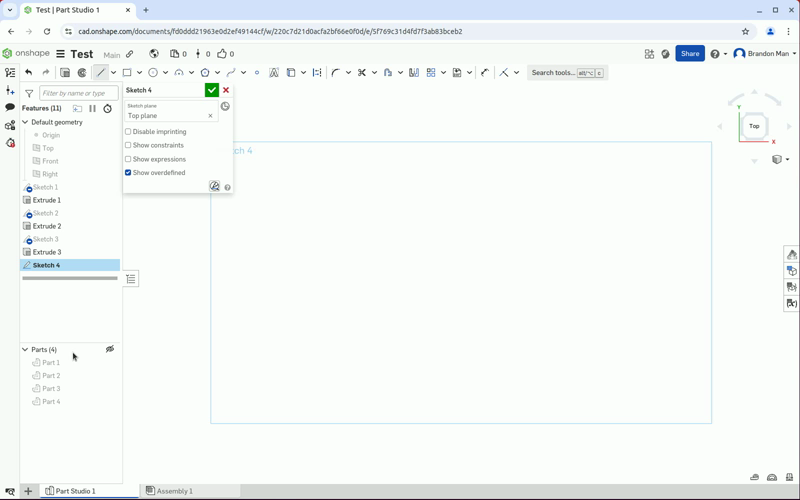
mouse_move(452, 334)
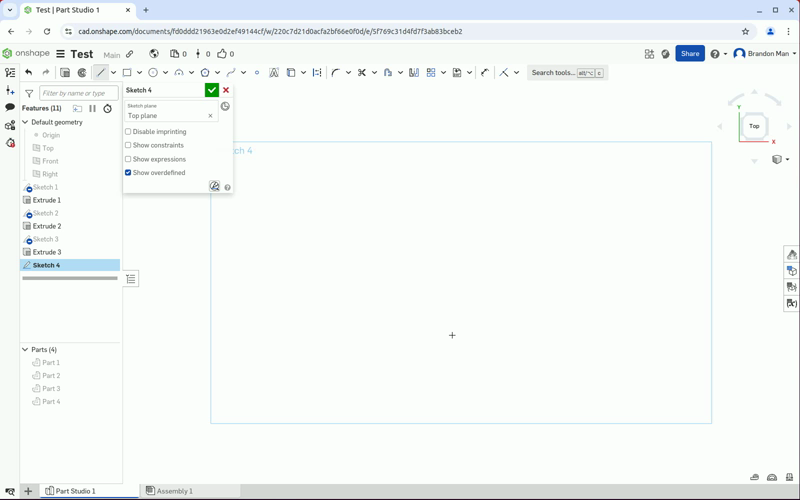
click(452, 334)
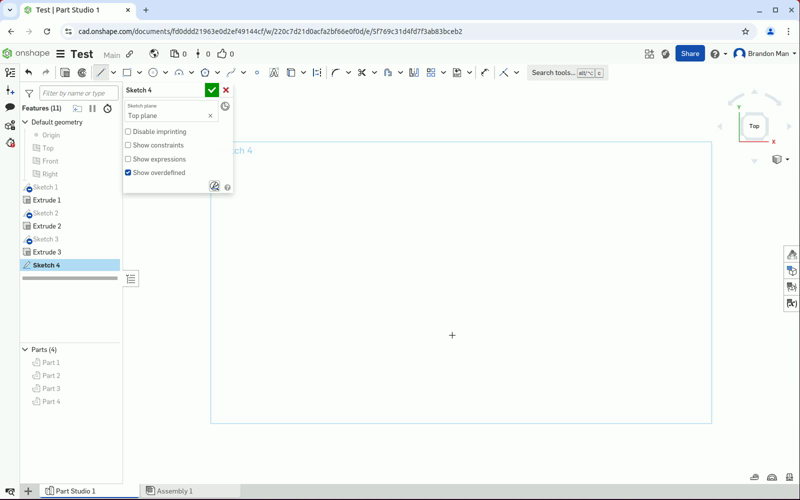
key_up(shift)
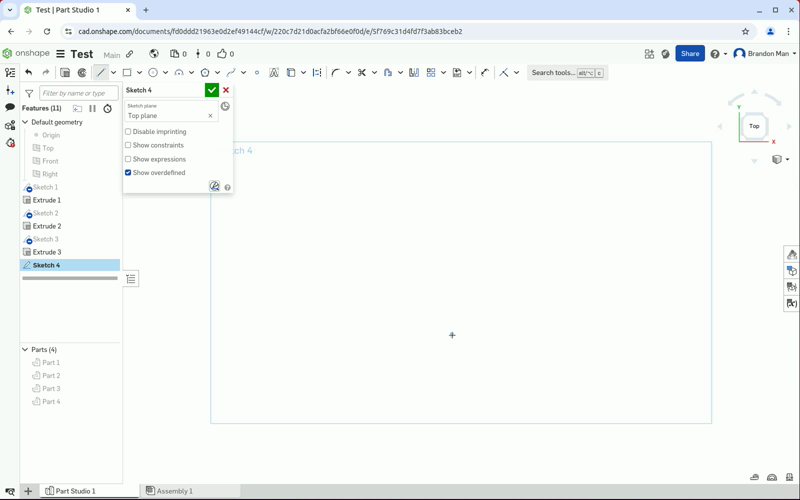
key_down(shift)
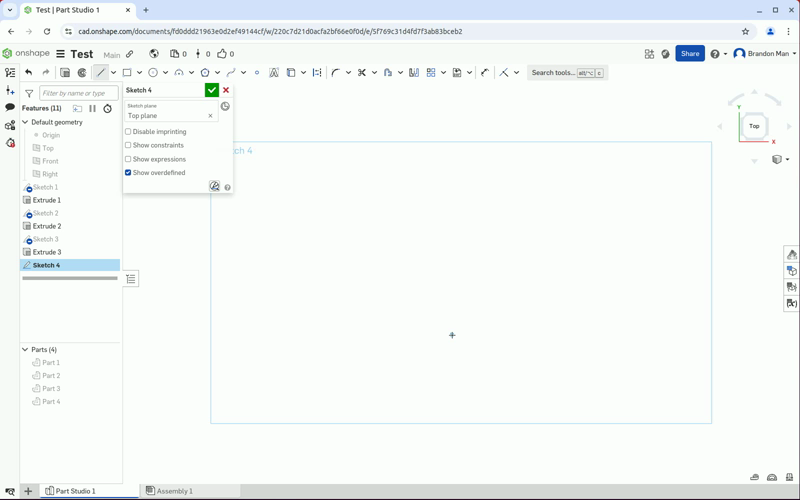
mouse_move(526, 316)
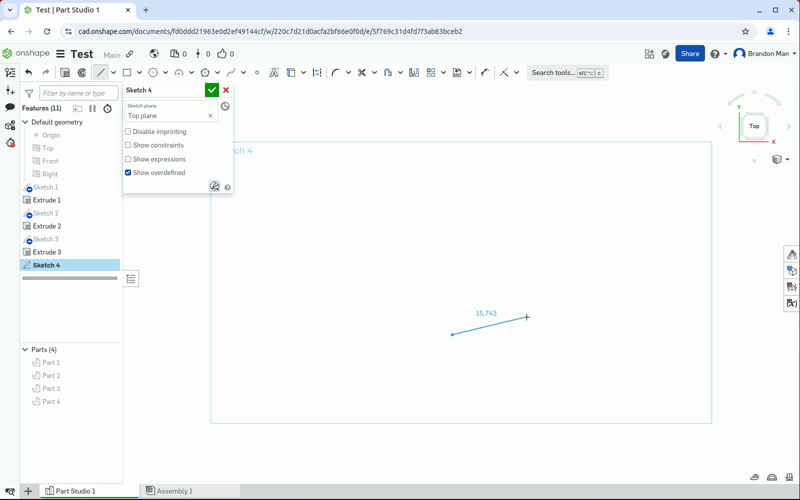
click(526, 316)
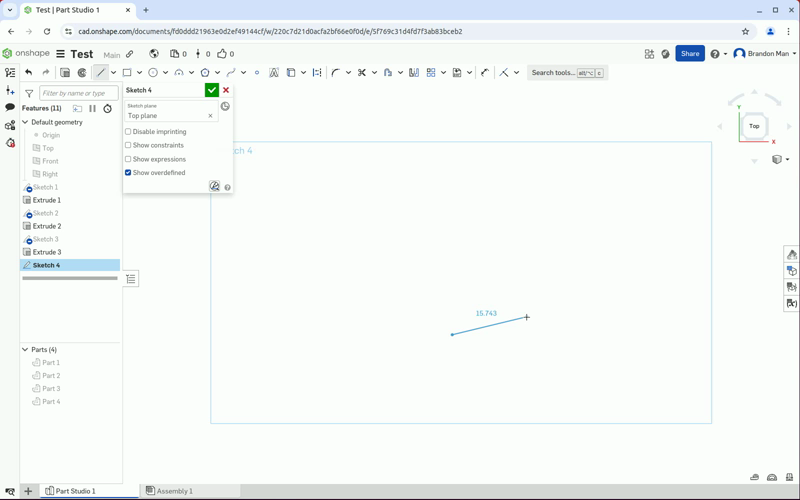
key_up(shift)
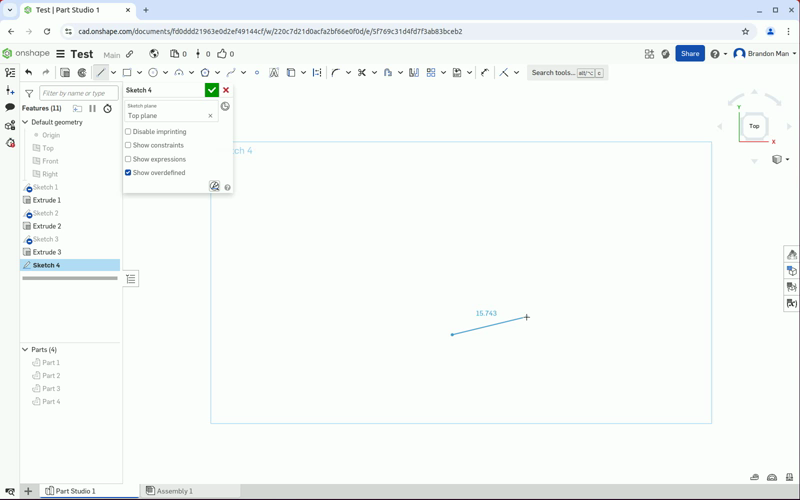
key_down(shift)
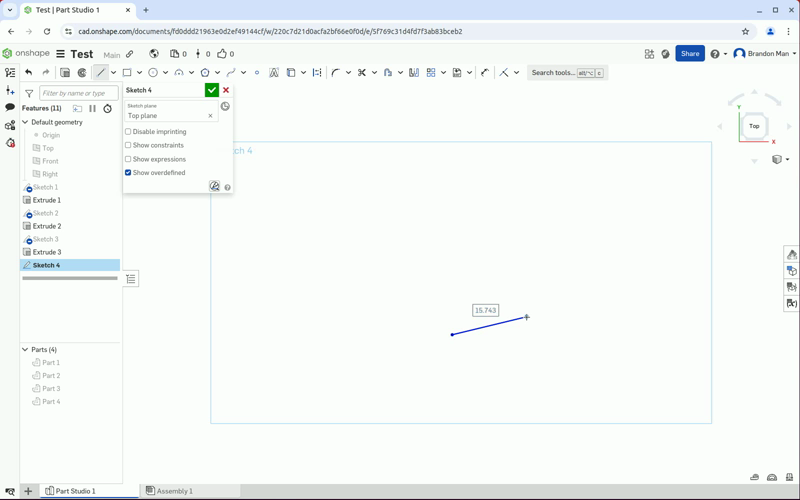
mouse_move(556, 316)
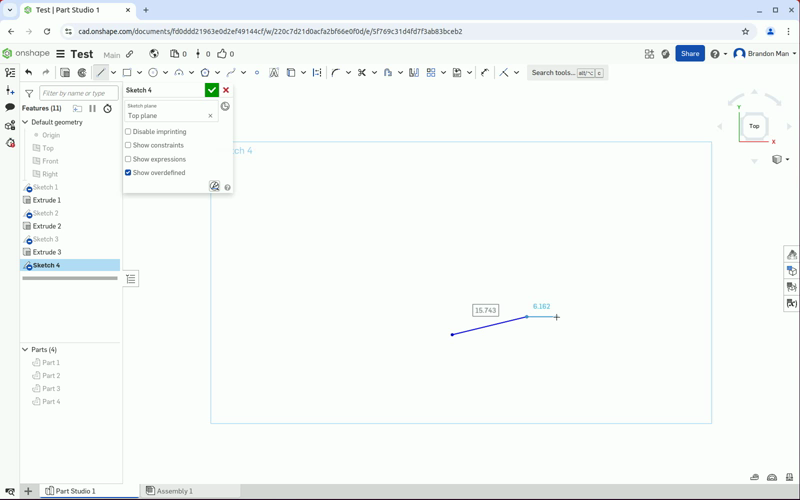
mouse_move(481, 316)
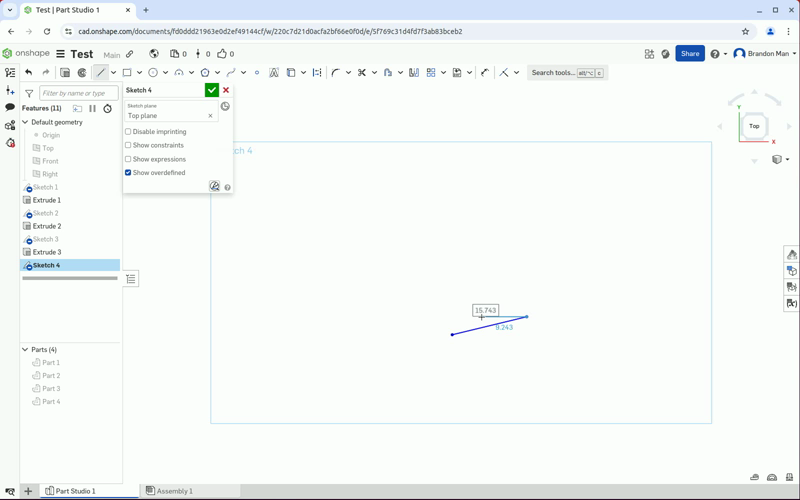
click(481, 316)
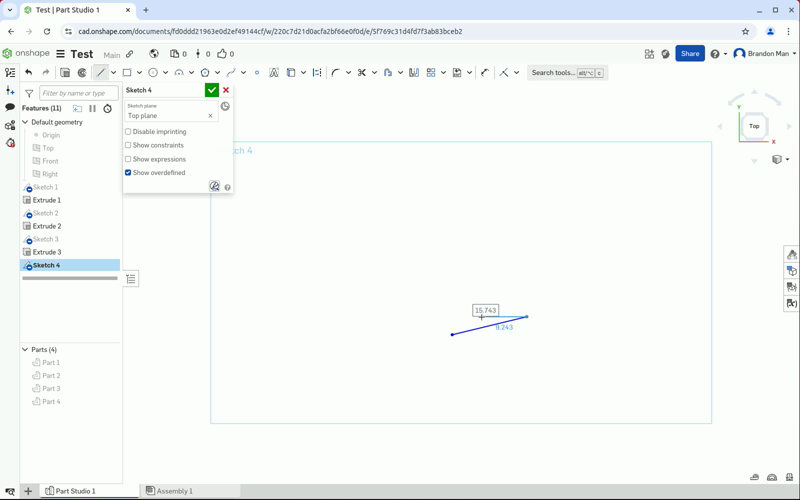
key_up(shift)
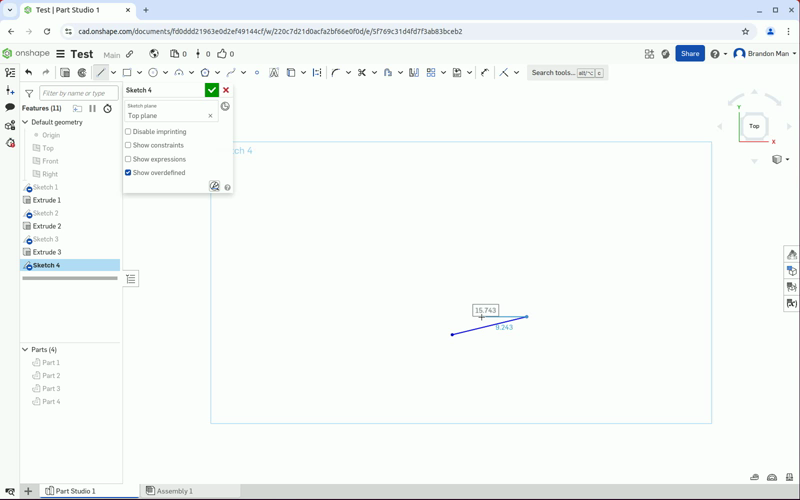
key(esc)
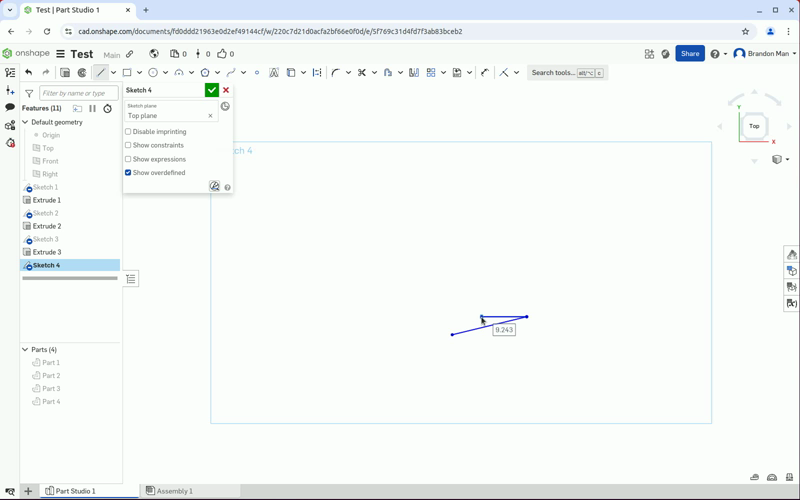
key(a)
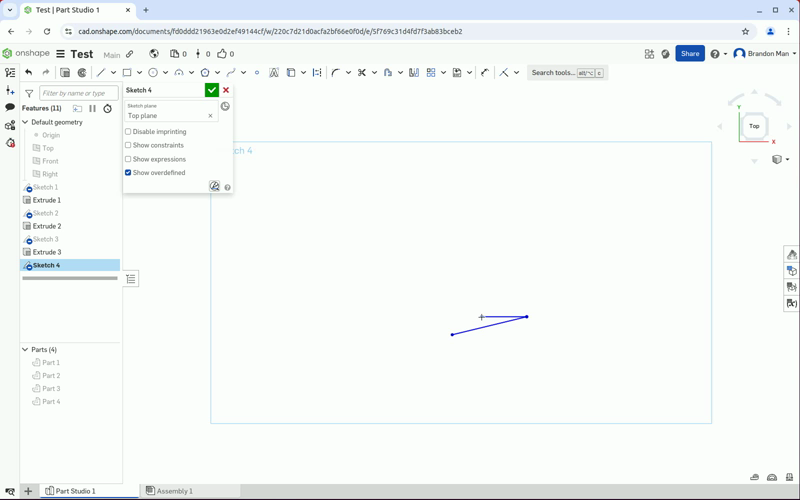
mouse_move(481, 316)
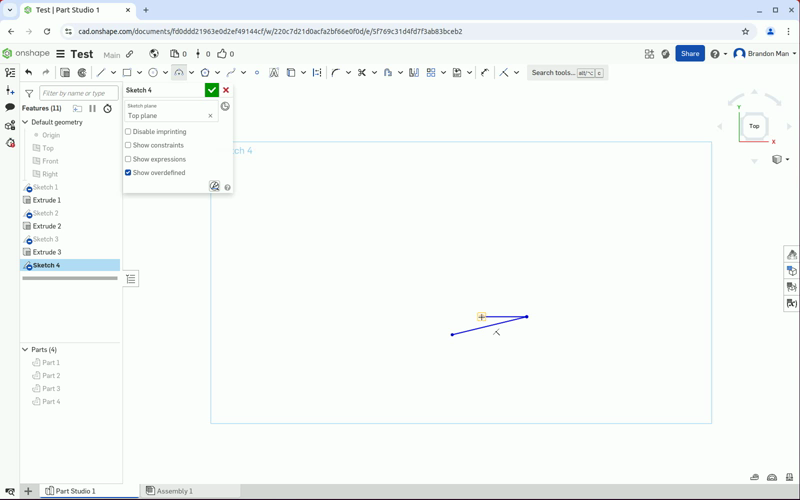
click(481, 316)
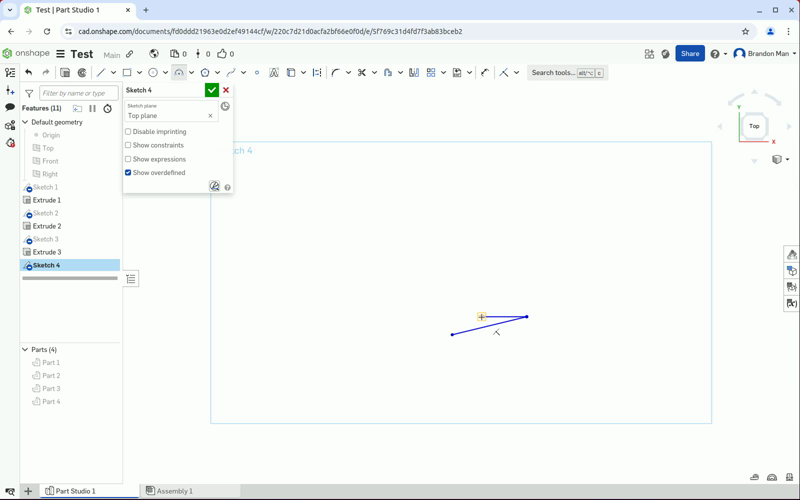
mouse_move(452, 334)
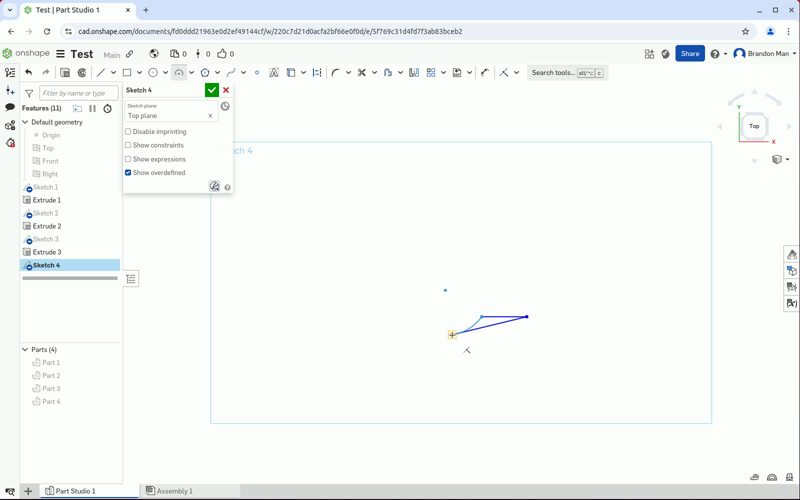
click(452, 334)
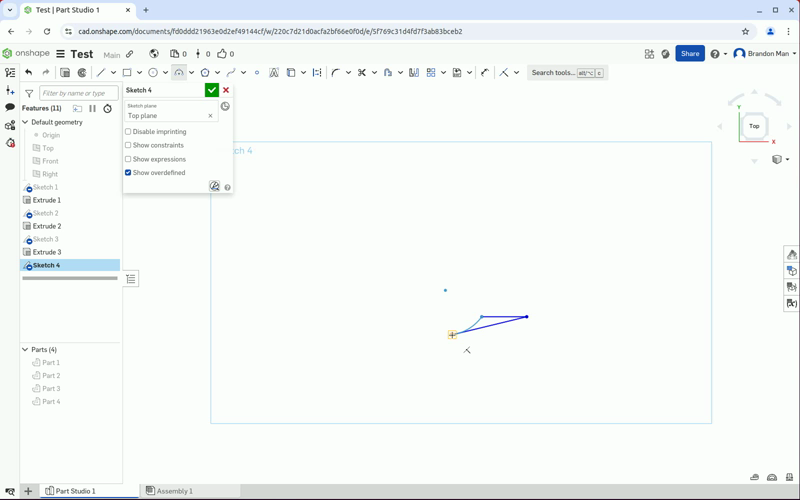
key_down(shift)
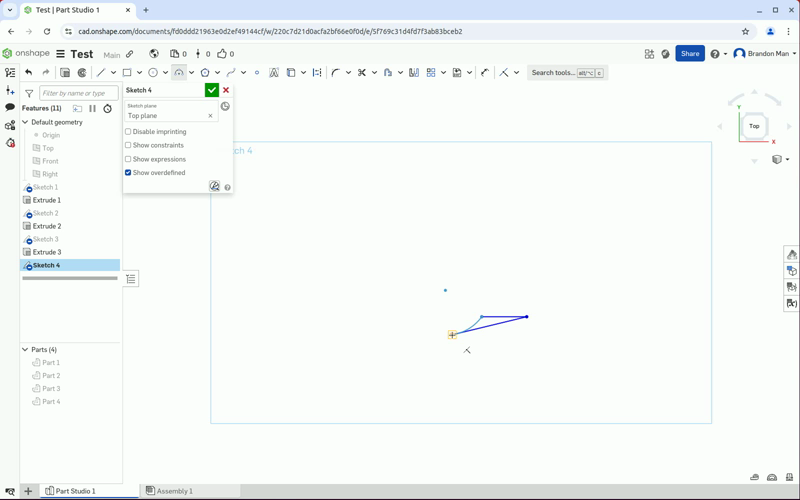
mouse_move(468, 327)
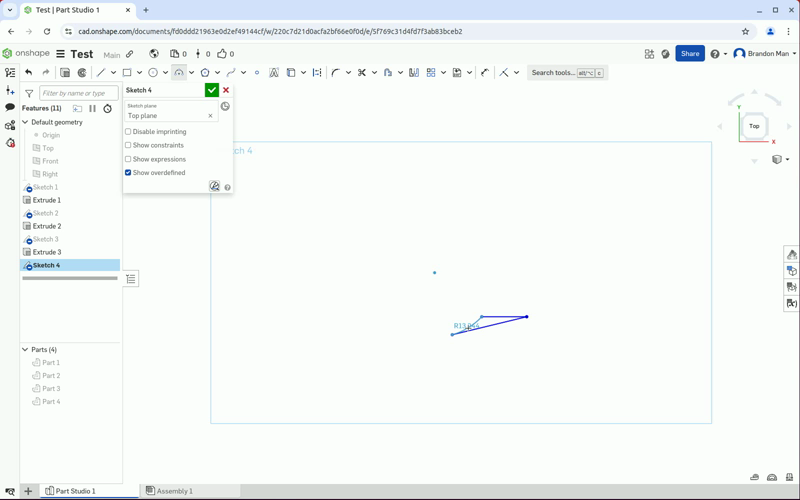
click(468, 327)
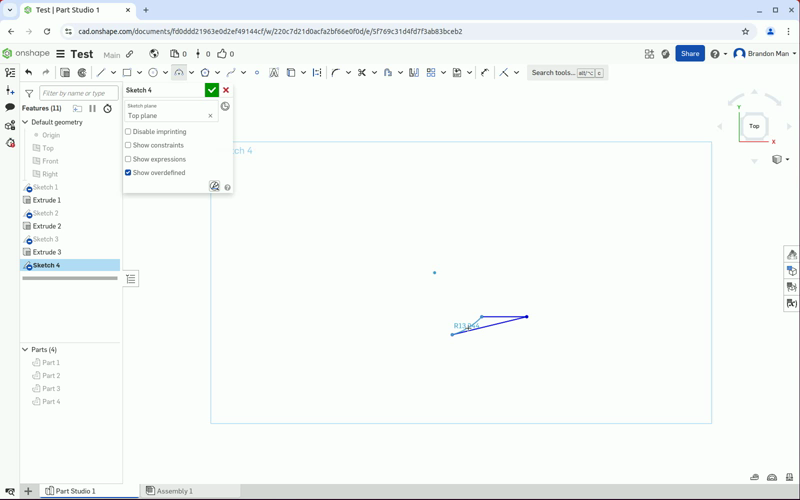
key_up(shift)
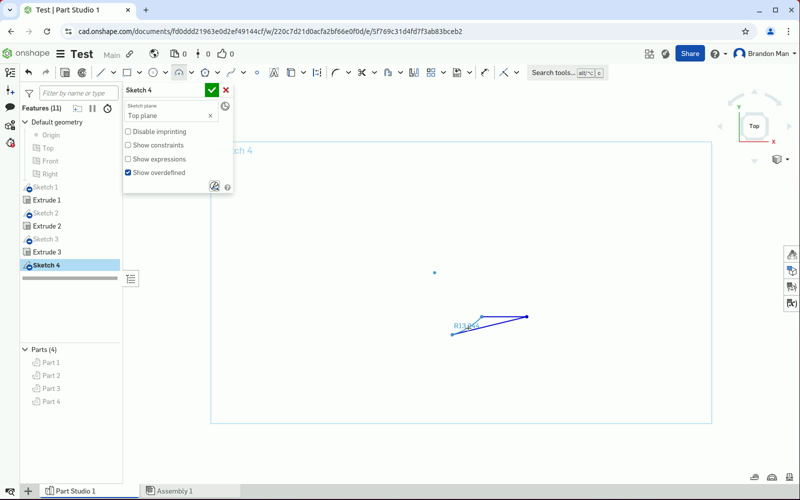
key(esc)
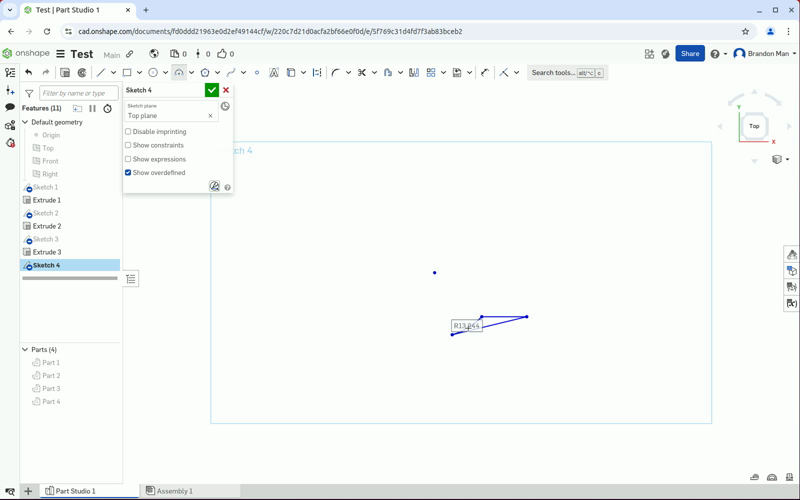
mouse_move(482, 323)
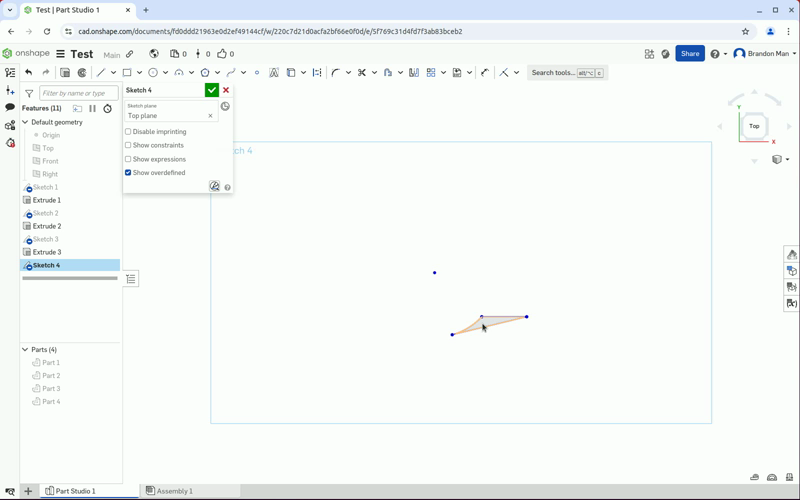
scroll(6)
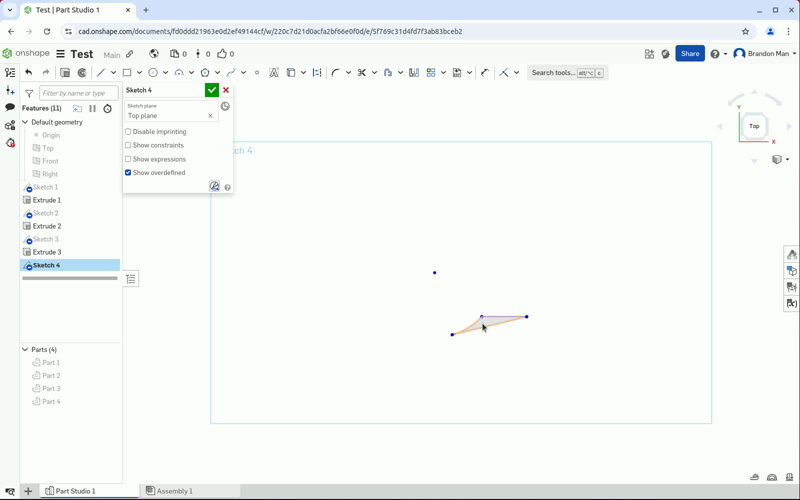
scroll(6)
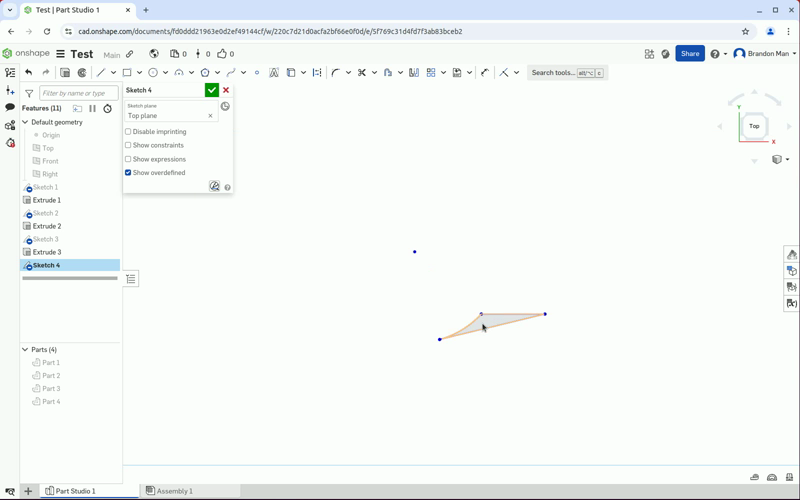
scroll(6)
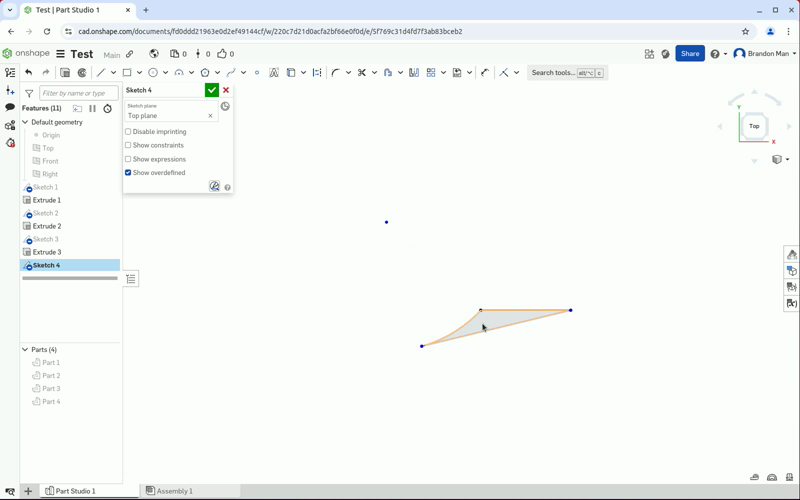
scroll(6)
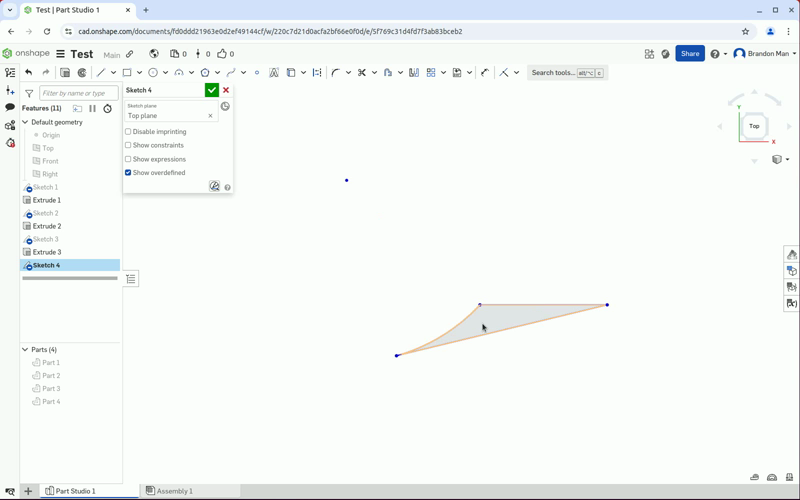
scroll(6)
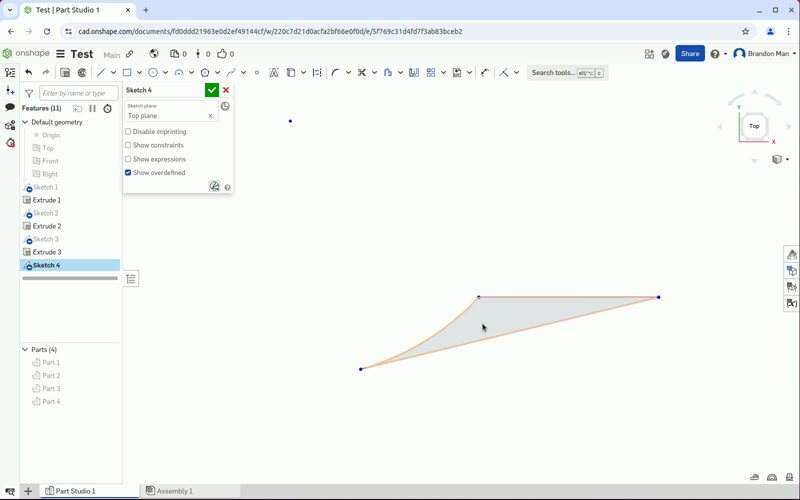
scroll(6)
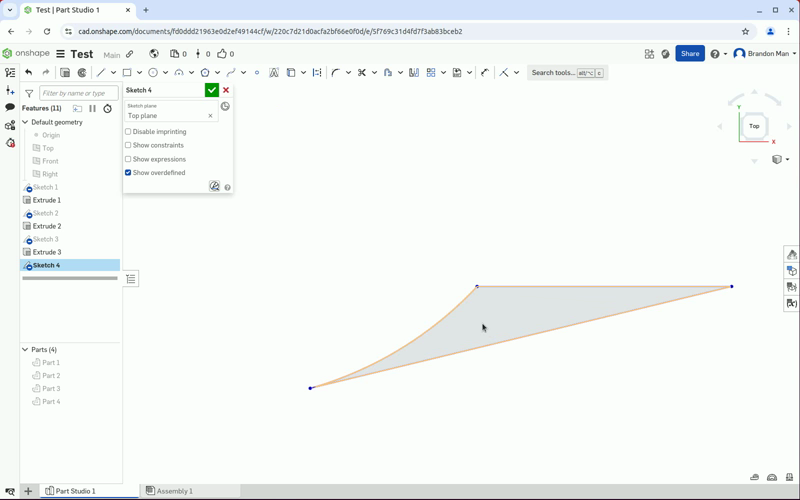
scroll(6)
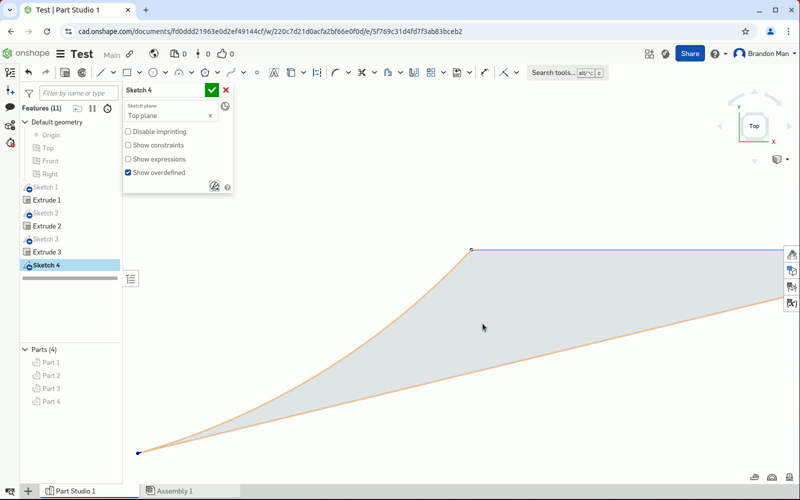
click(482, 323)
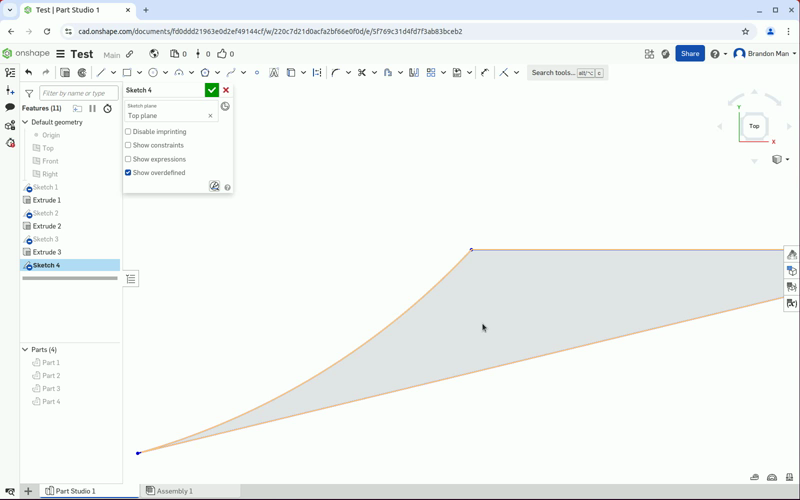
scroll(-6)
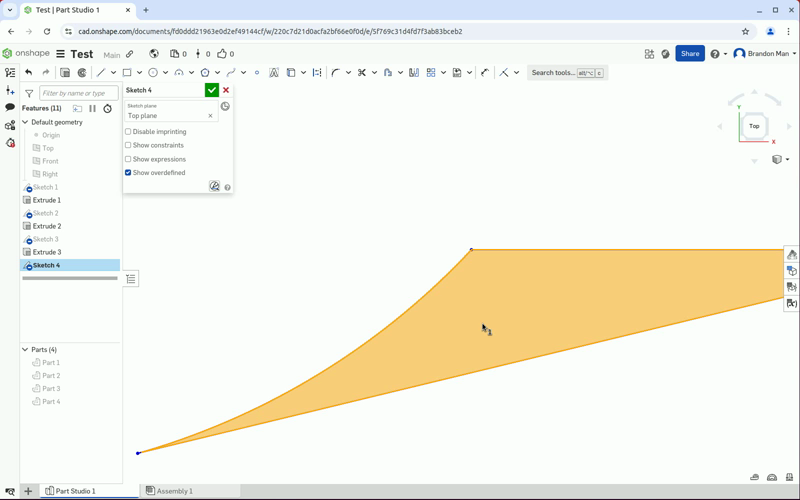
scroll(-6)
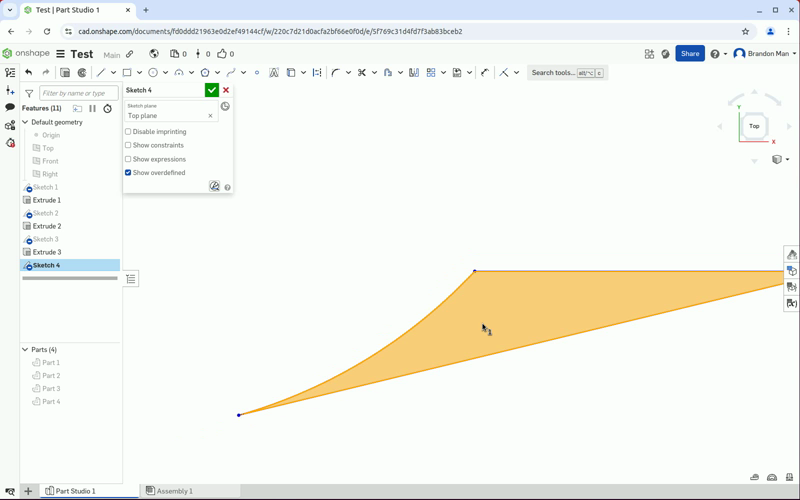
scroll(-6)
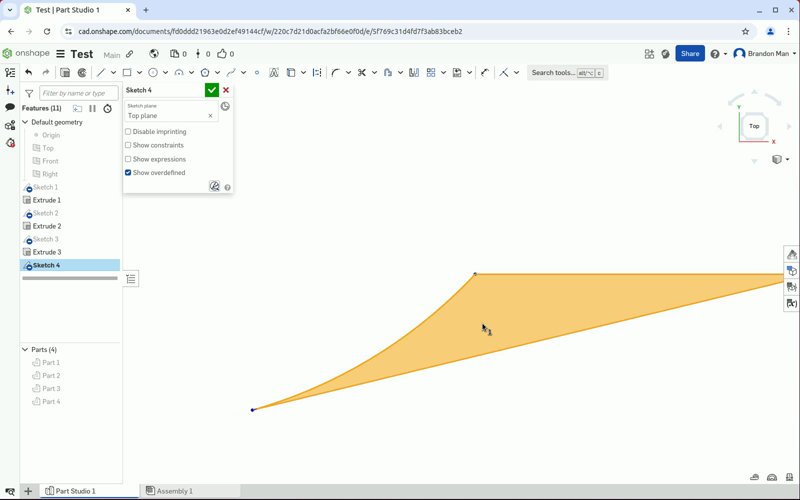
scroll(-6)
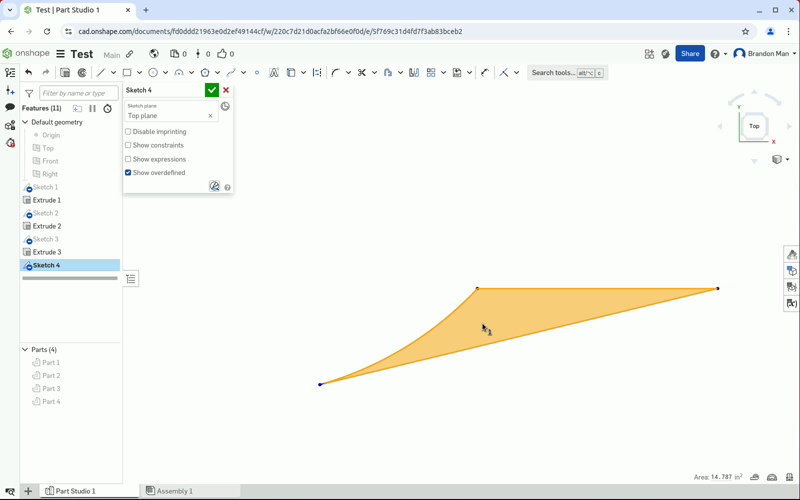
scroll(-6)
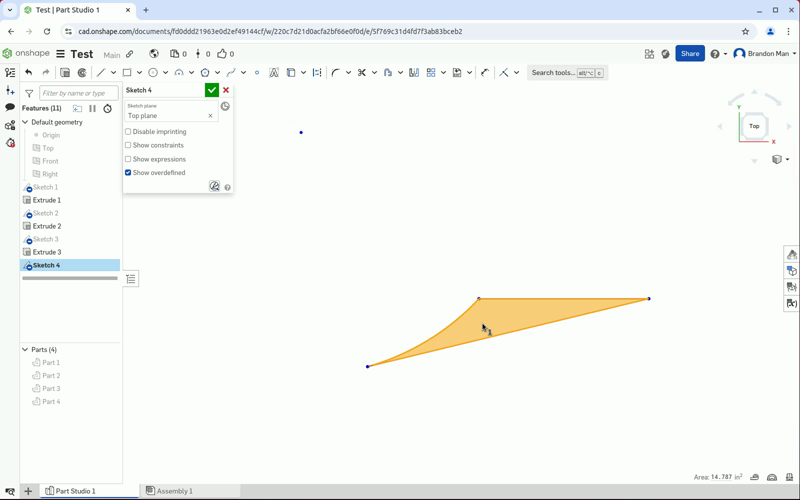
scroll(-6)
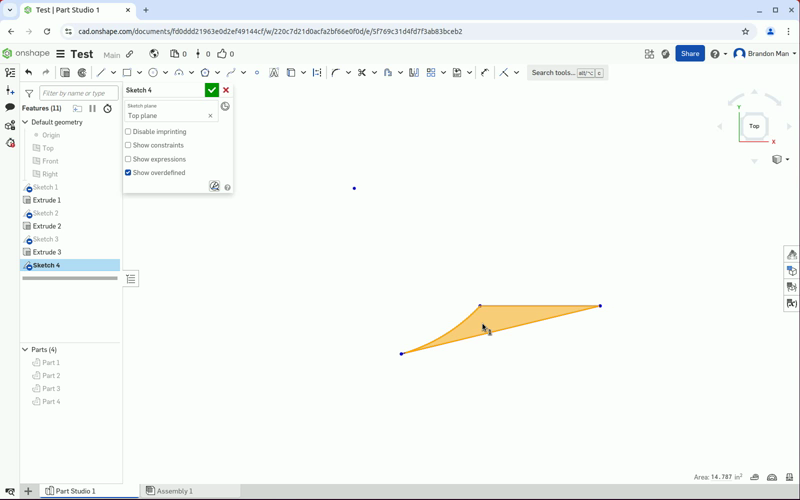
scroll(-6)
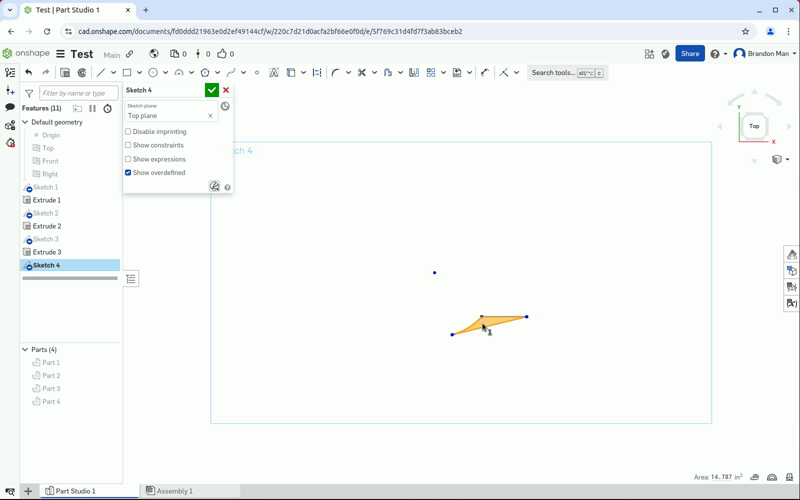
mouse_move(73, 352)
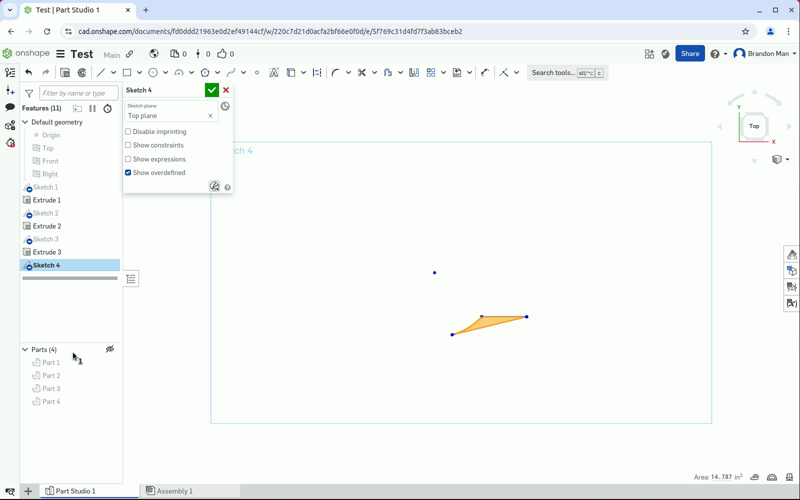
key(shift+y)
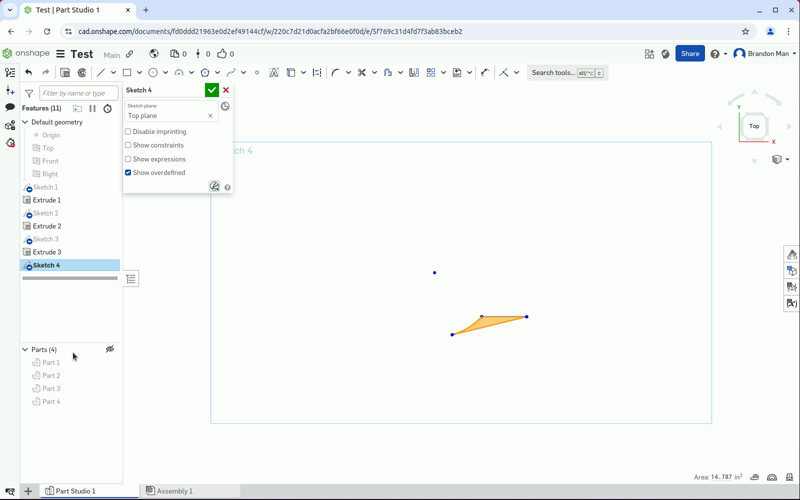
key(shift+e)
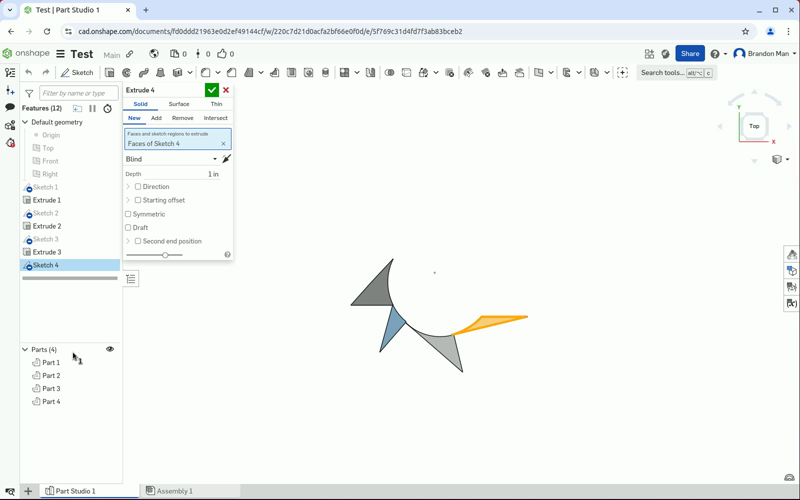
mouse_move(143, 106)
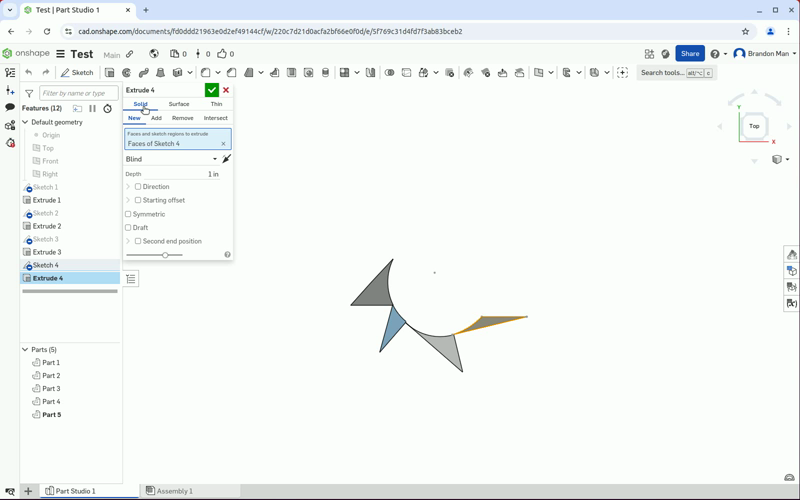
click(143, 106)
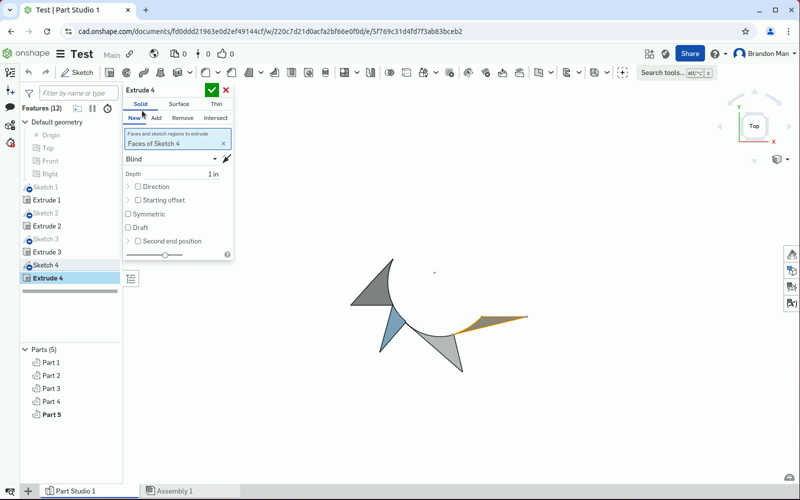
mouse_move(137, 120)
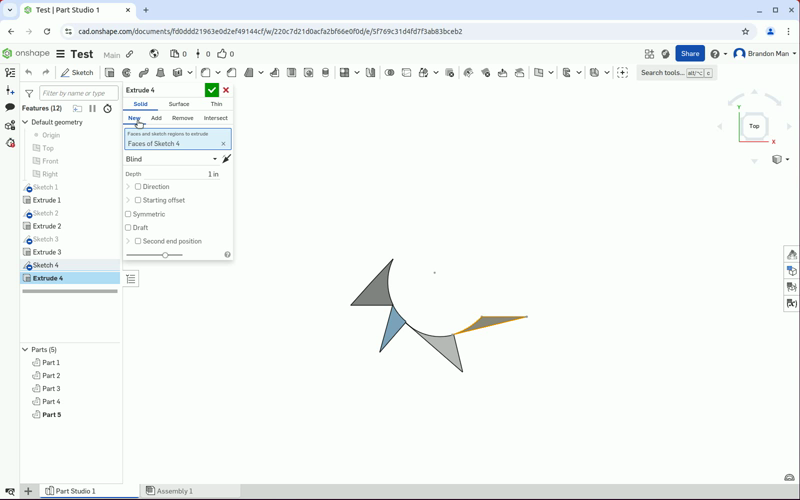
click(137, 120)
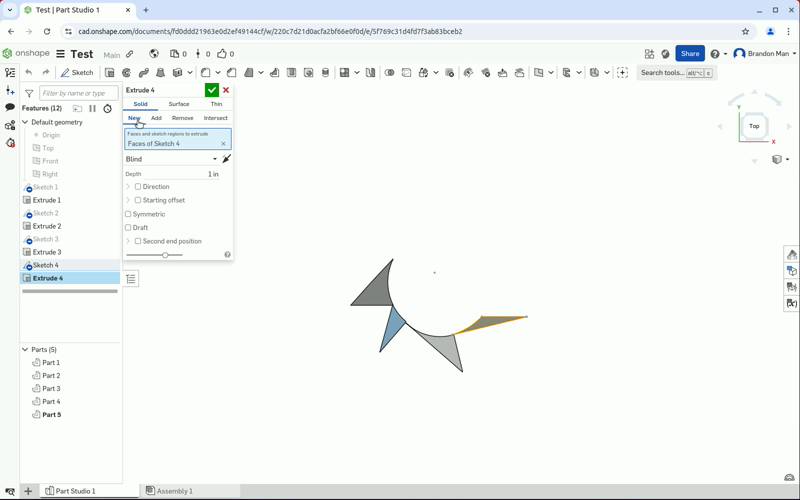
key(tab, 4)
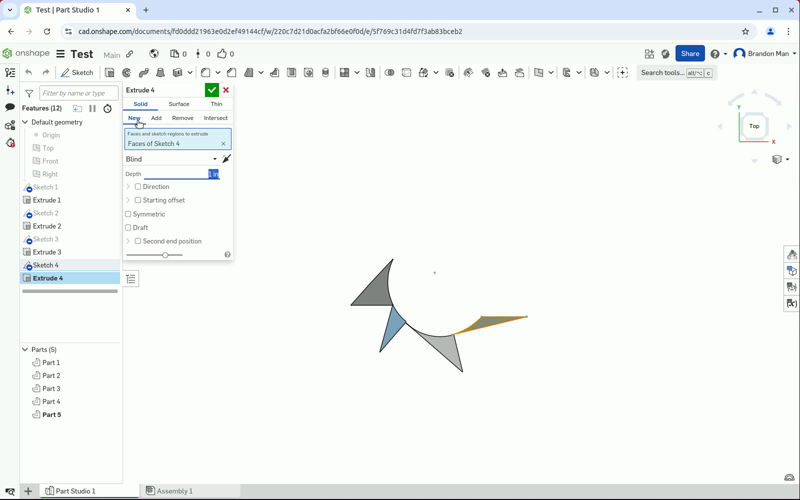
text(4.333)
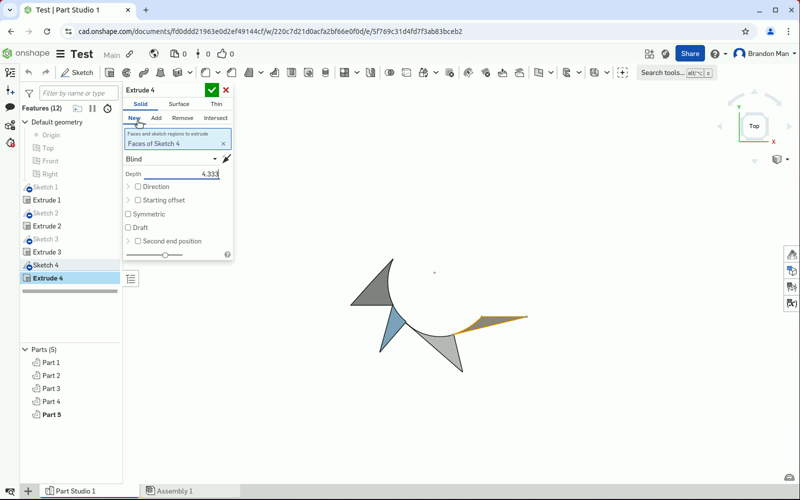
key(enter)
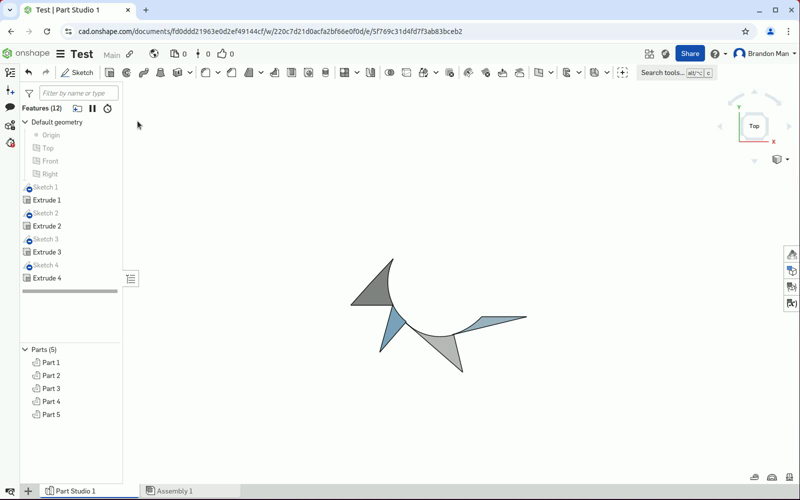
key(shift+h)
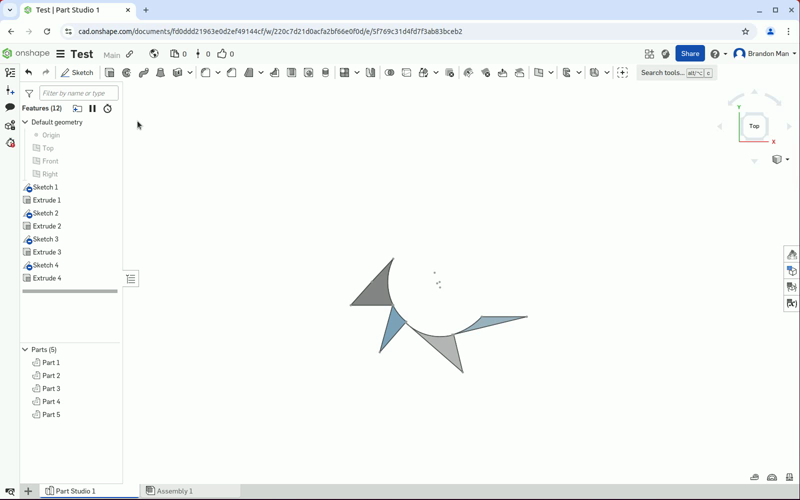
key(shift+h)
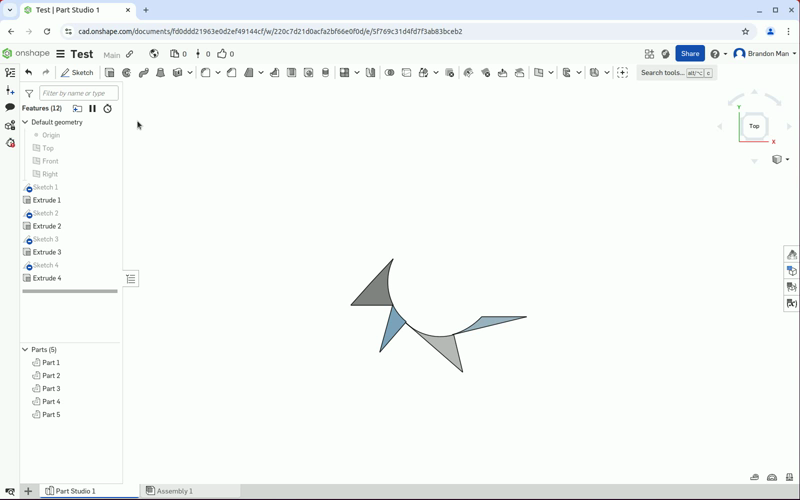
mouse_move(73, 189)
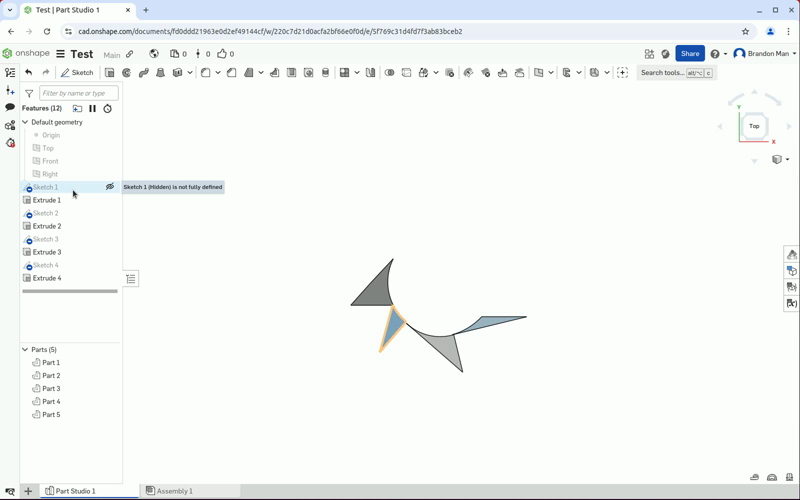
click(73, 189)
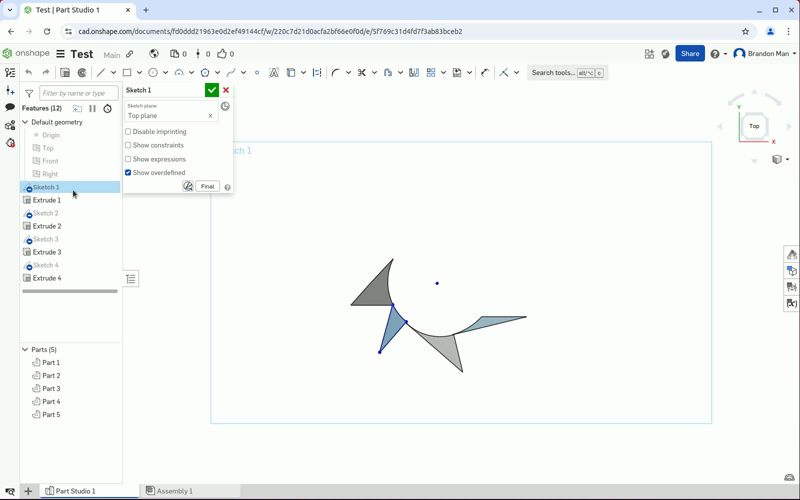
mouse_move(229, 92)
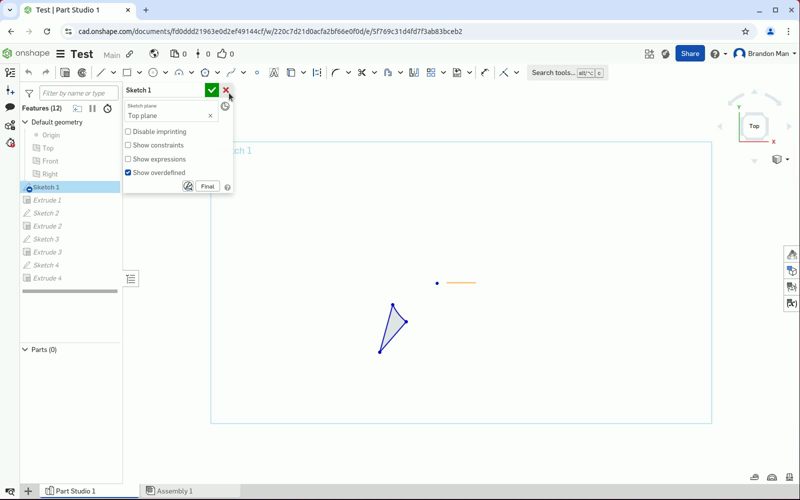
click(229, 92)
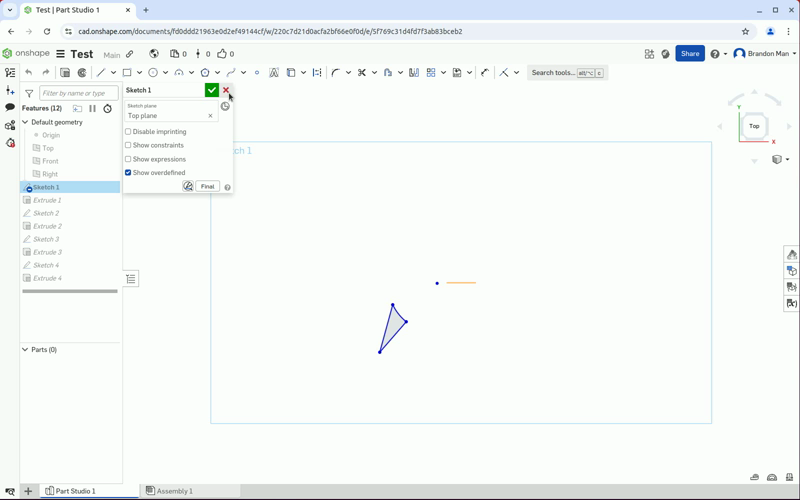
key(shift+s)
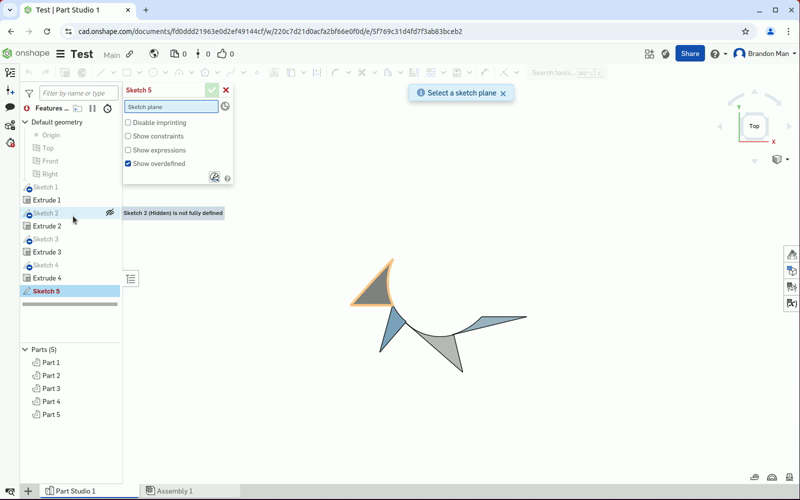
scroll(3)
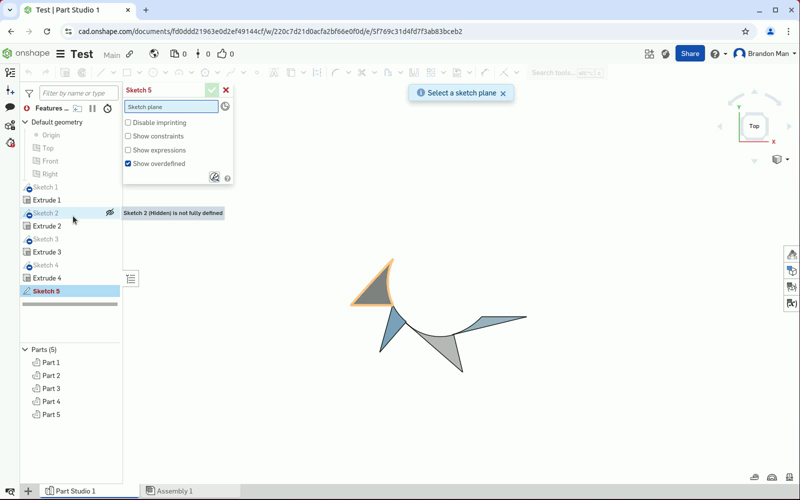
mouse_move(73, 150)
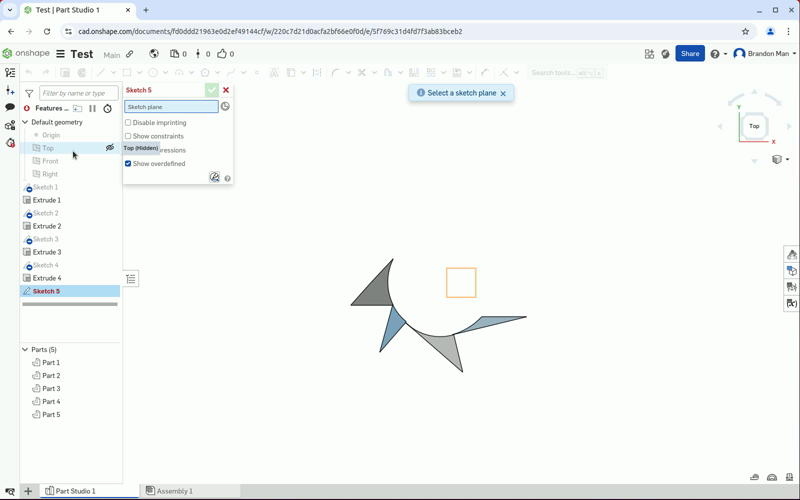
click(73, 150)
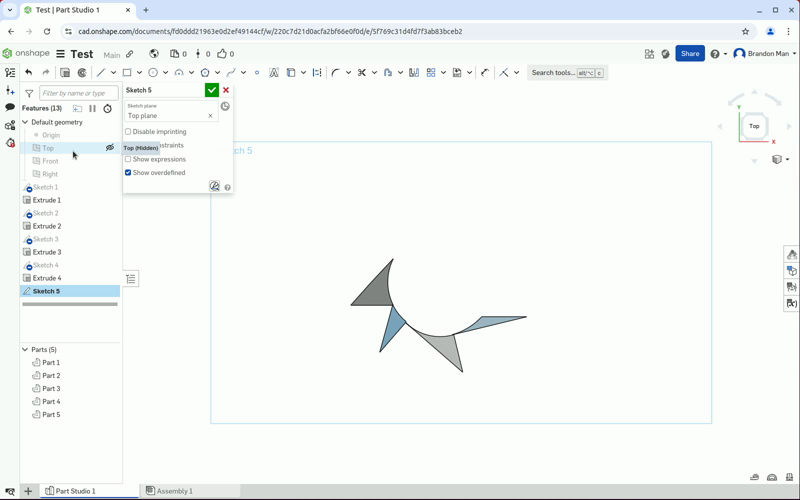
mouse_move(73, 352)
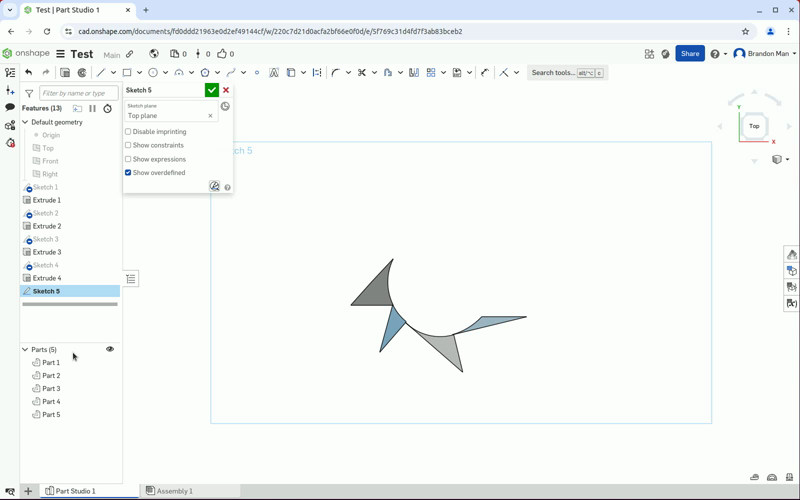
key(y)
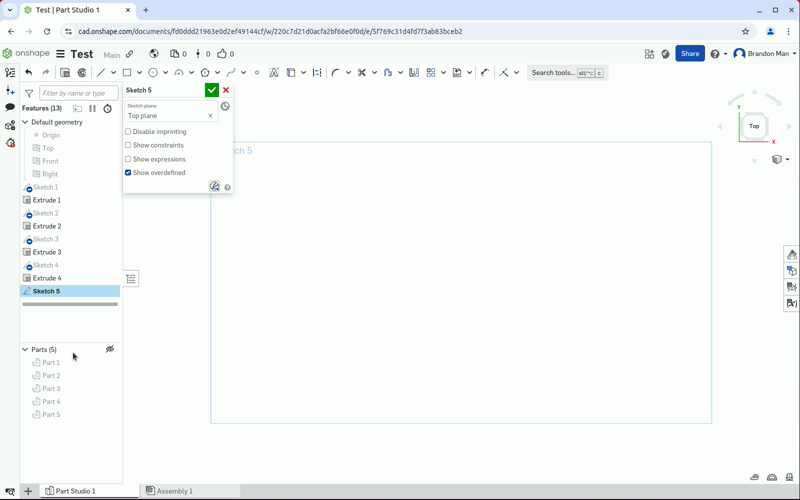
key(a)
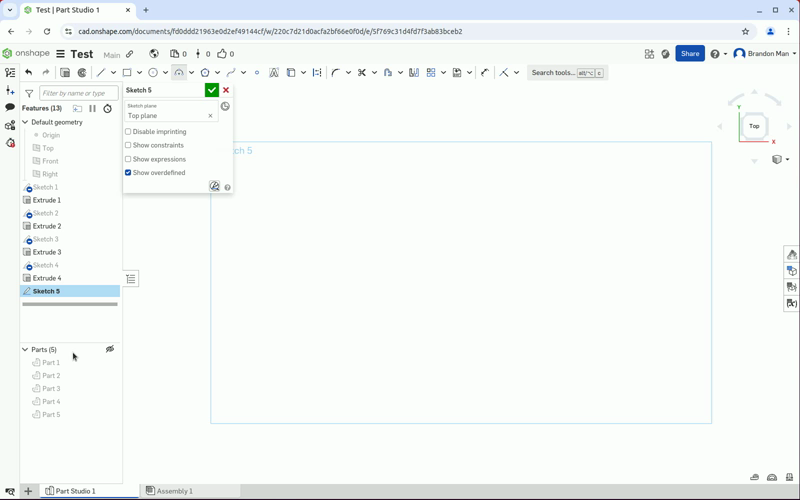
key_down(shift)
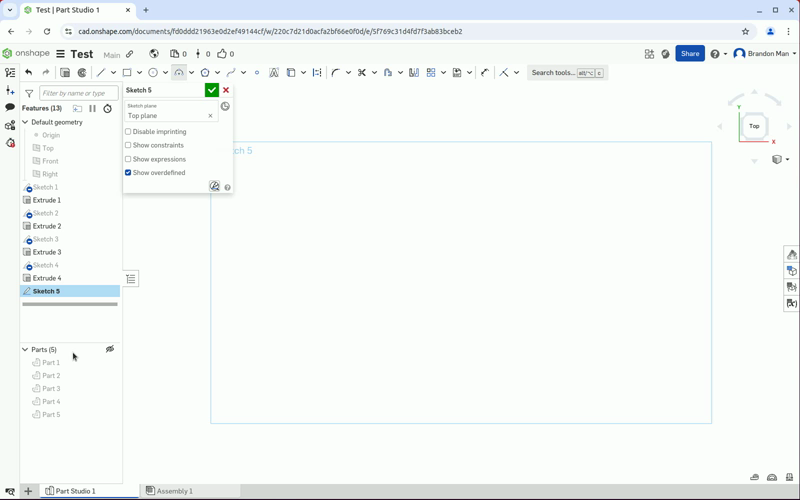
mouse_move(458, 232)
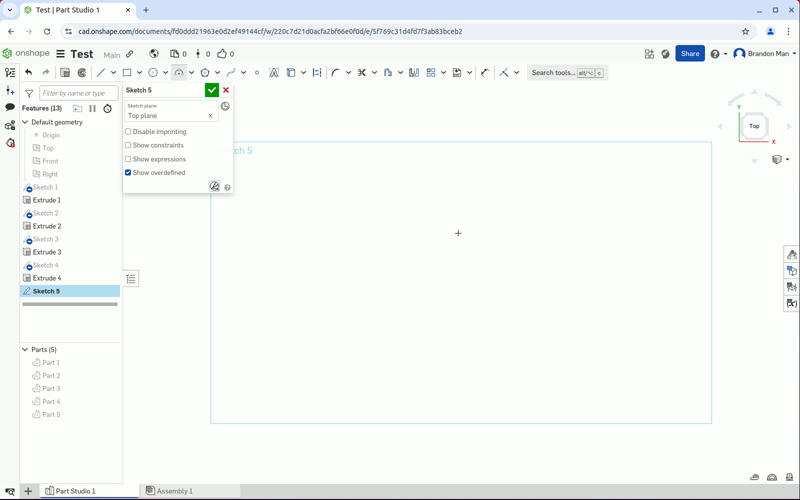
click(458, 232)
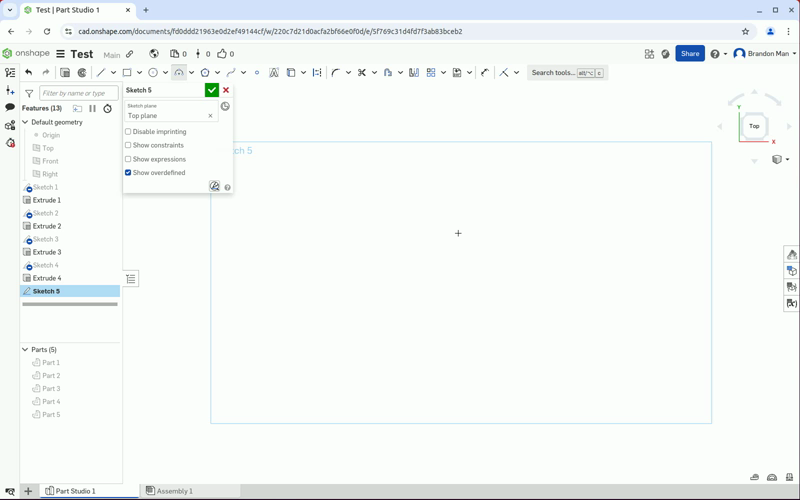
key_up(shift)
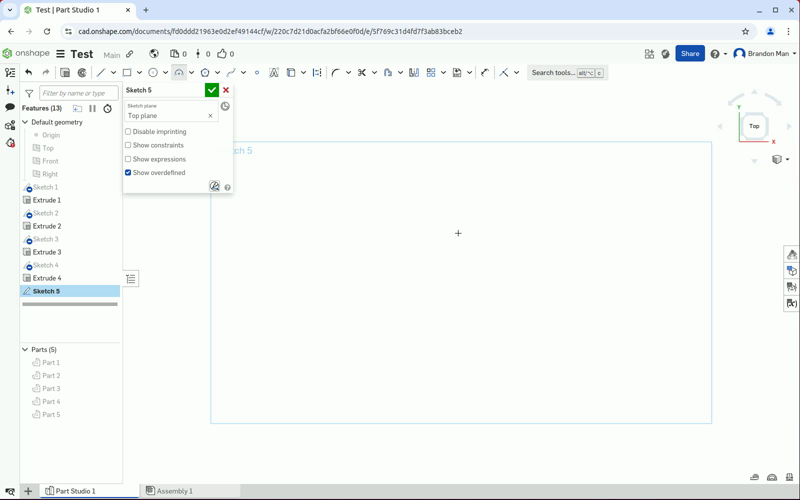
key_down(shift)
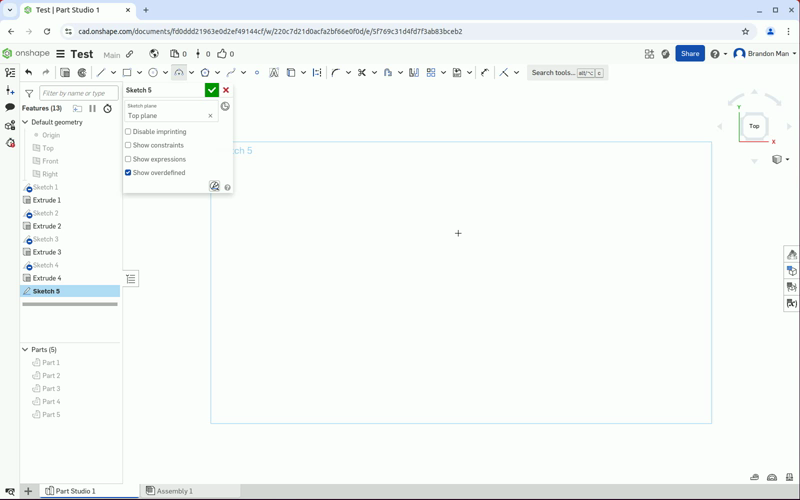
mouse_move(492, 269)
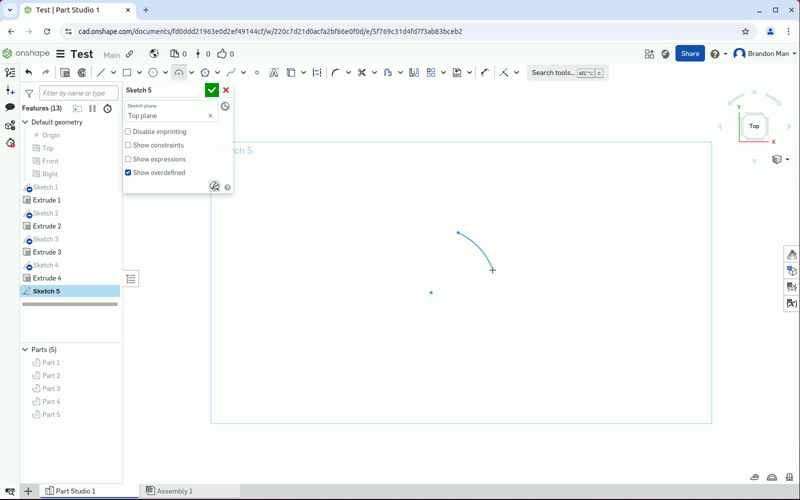
click(492, 269)
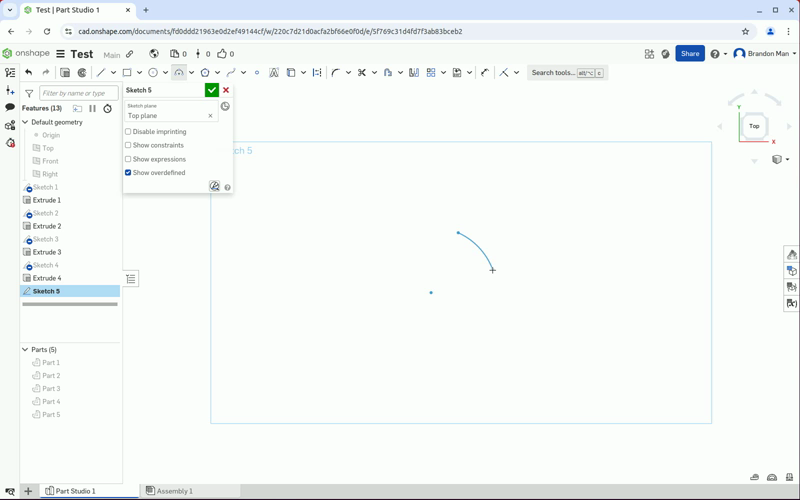
mouse_move(480, 246)
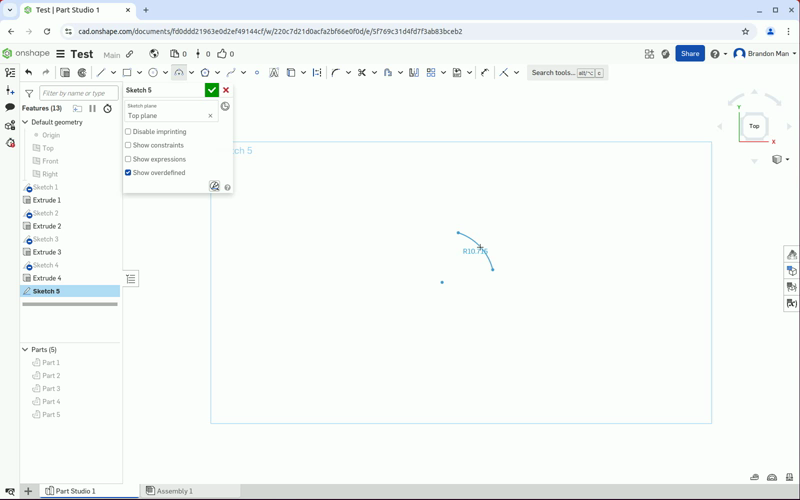
click(480, 246)
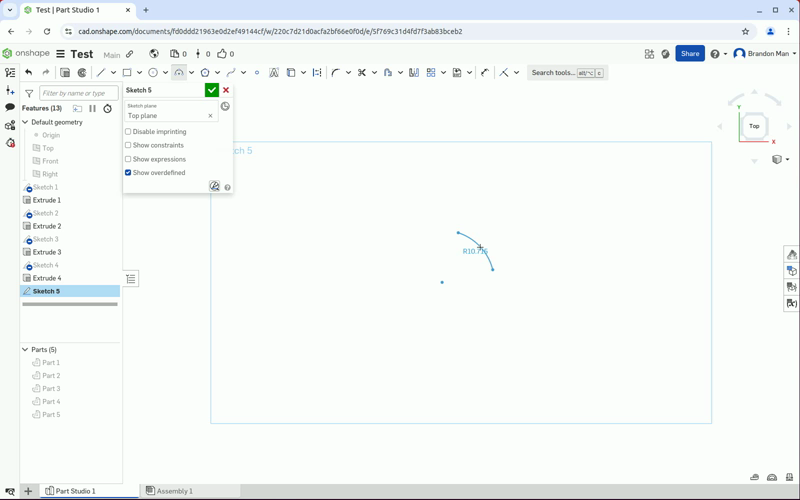
key_up(shift)
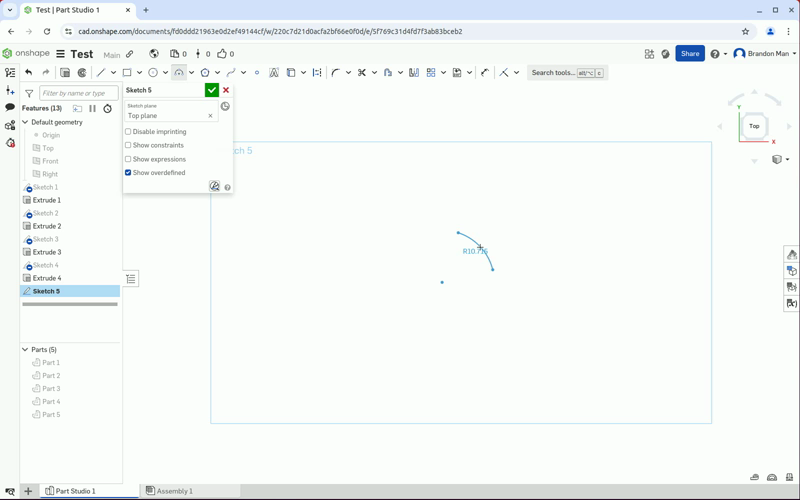
key(esc)
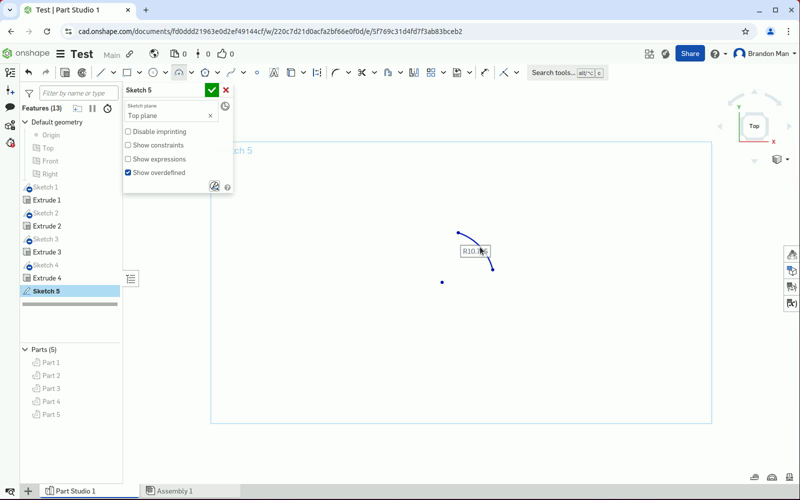
key(l)
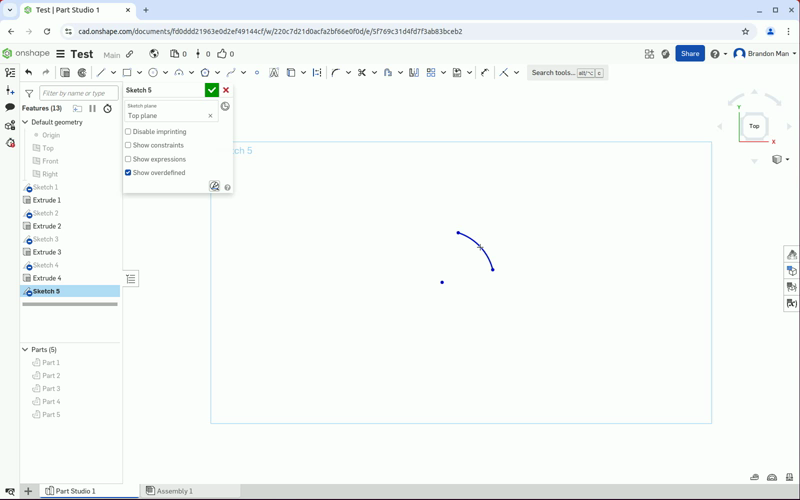
mouse_move(492, 269)
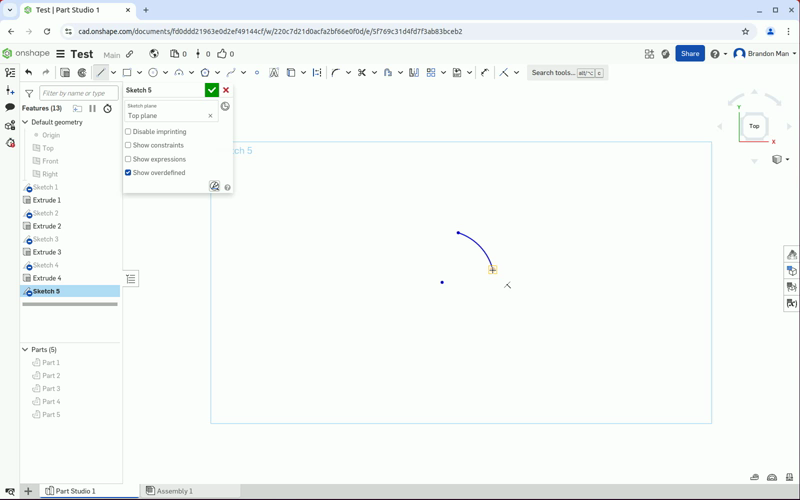
click(492, 269)
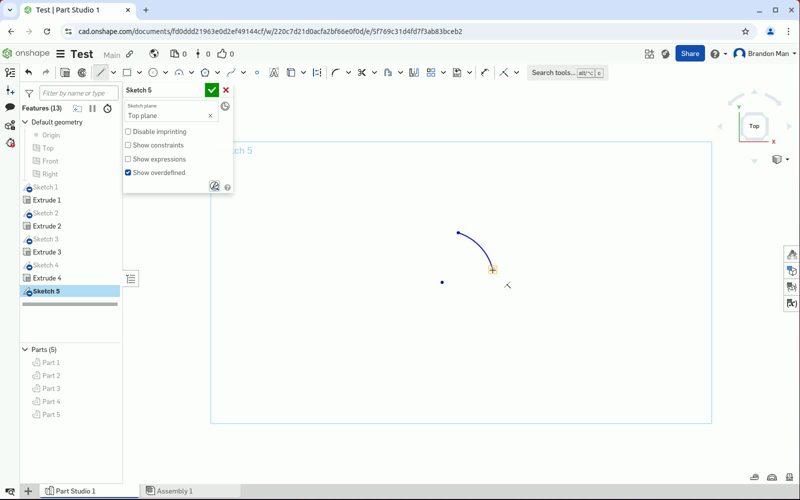
key_down(shift)
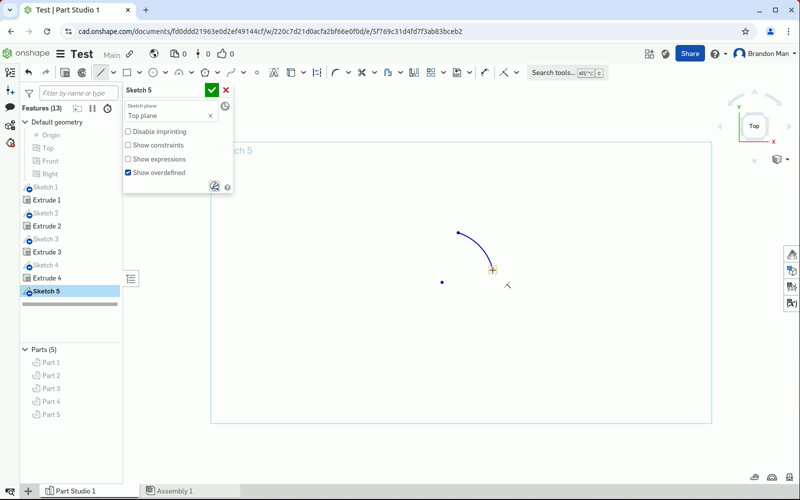
mouse_move(472, 194)
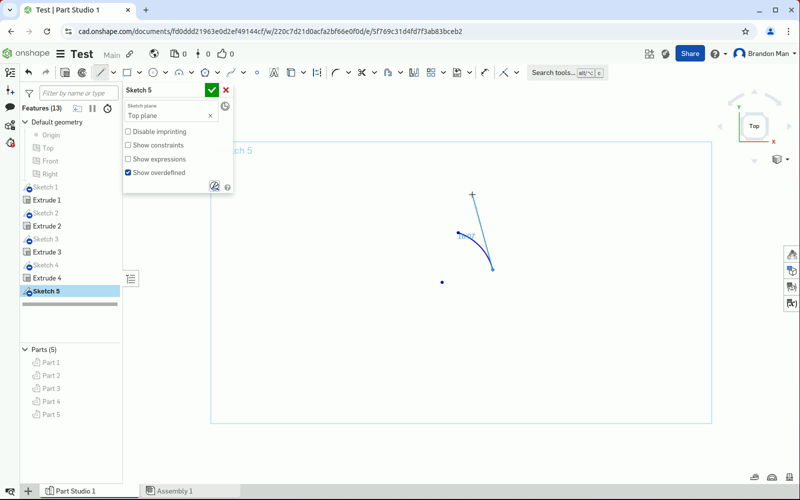
click(472, 194)
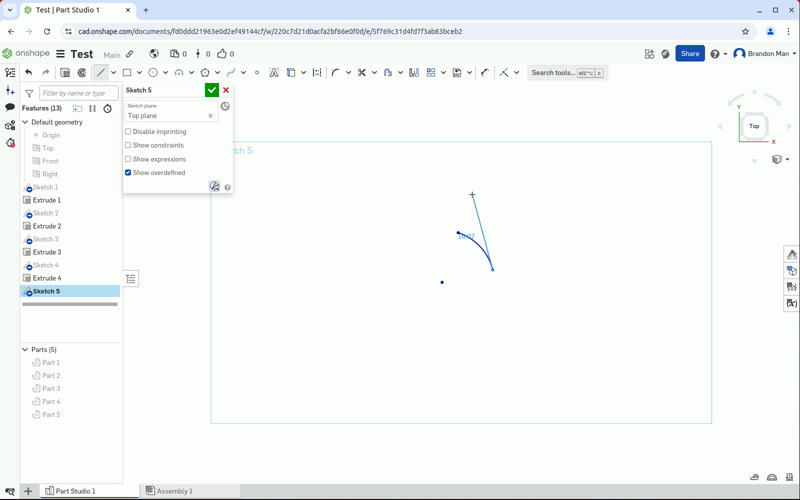
key_up(shift)
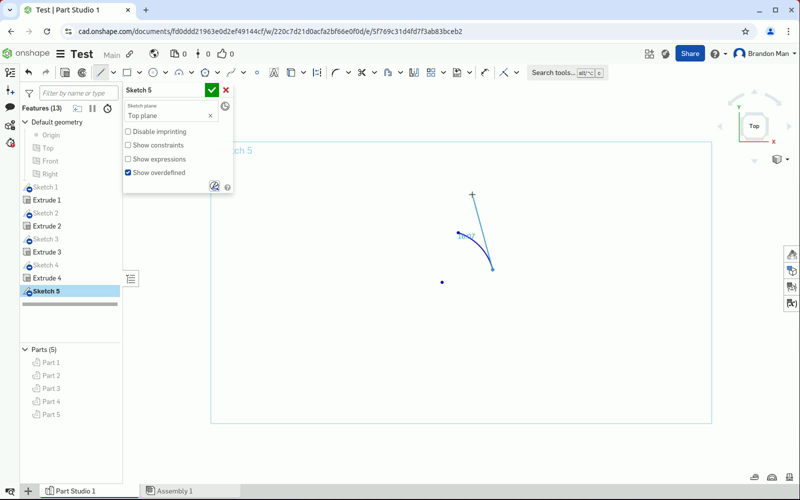
mouse_move(502, 194)
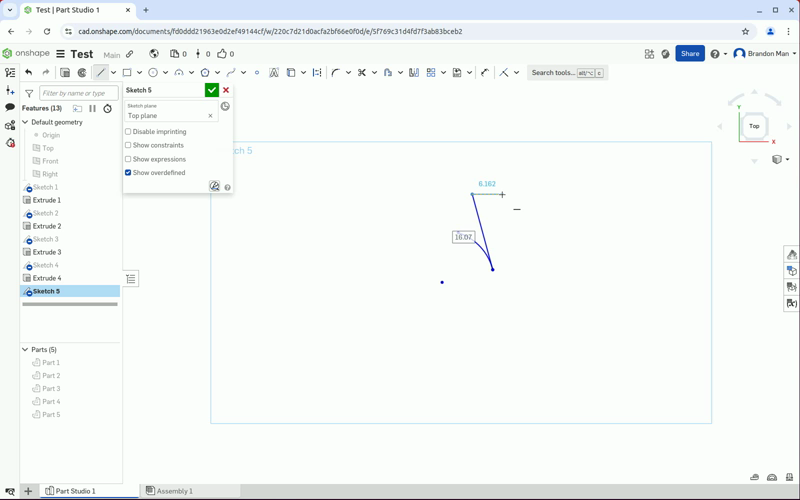
key_down(shift)
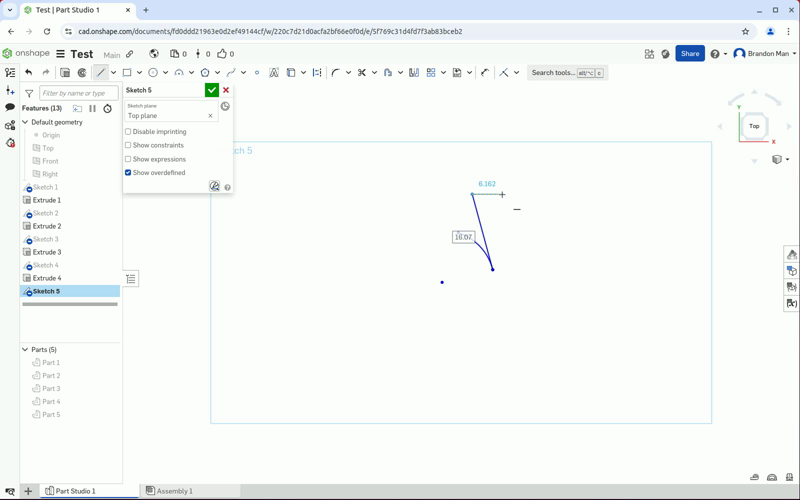
mouse_move(458, 232)
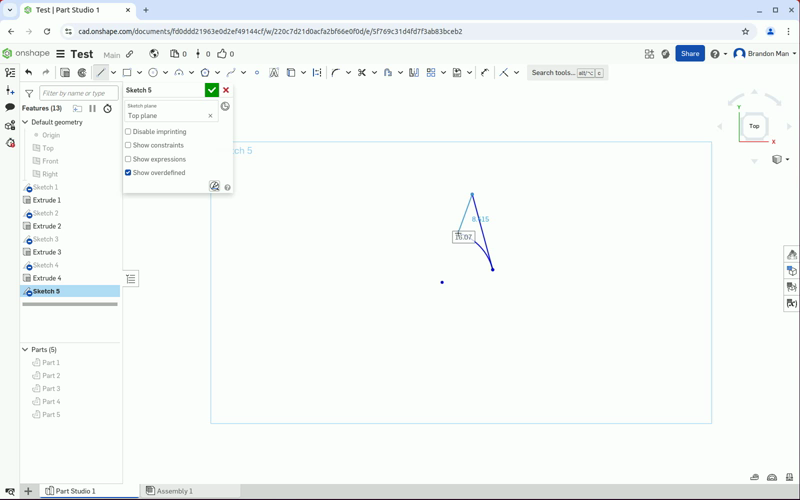
key_up(shift)
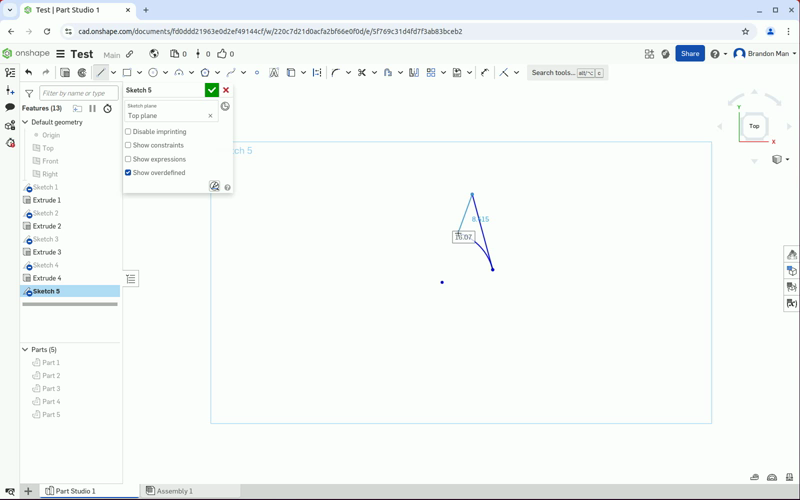
click(458, 232)
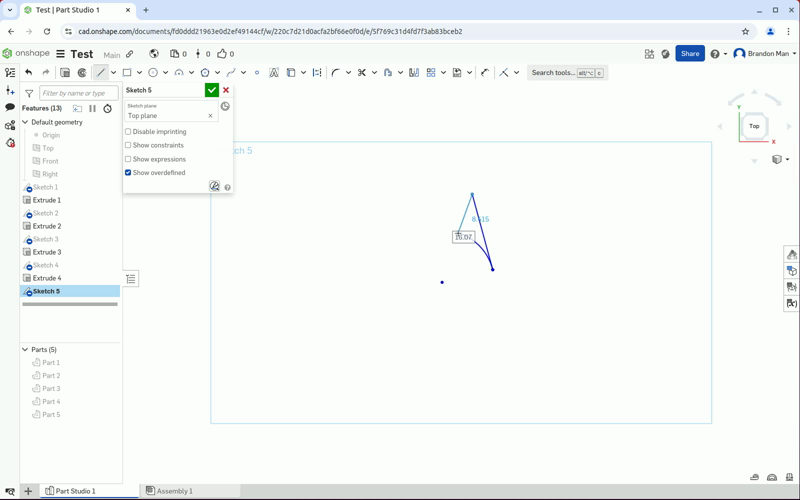
key(esc)
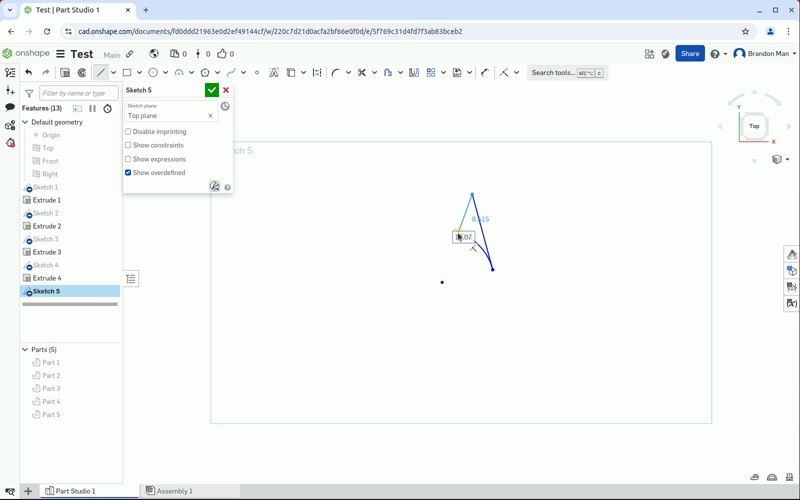
mouse_move(481, 244)
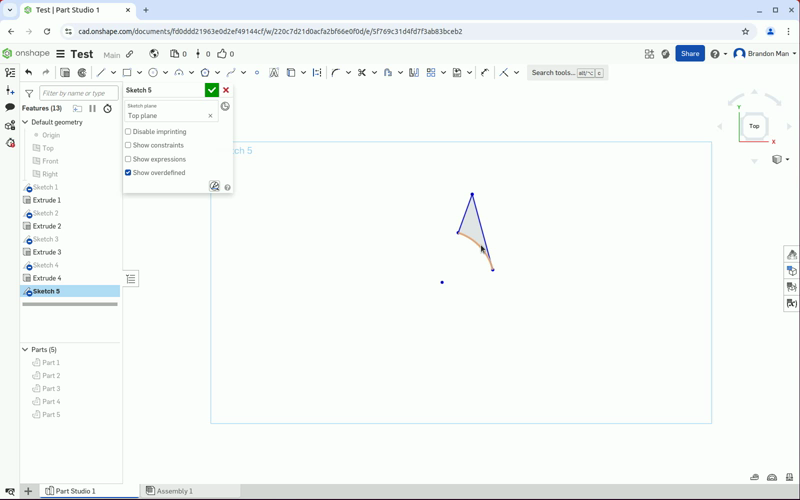
scroll(6)
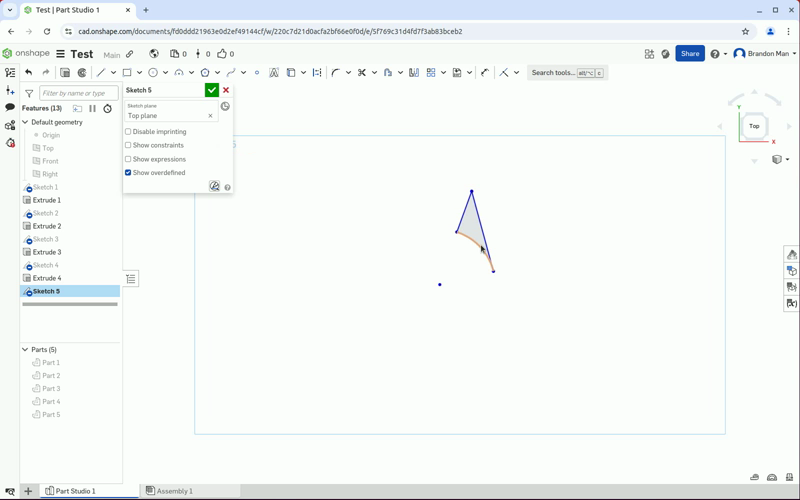
scroll(6)
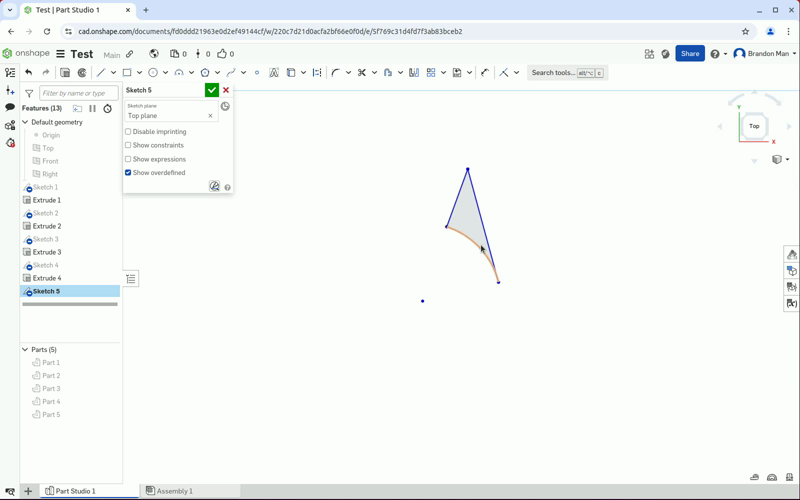
scroll(6)
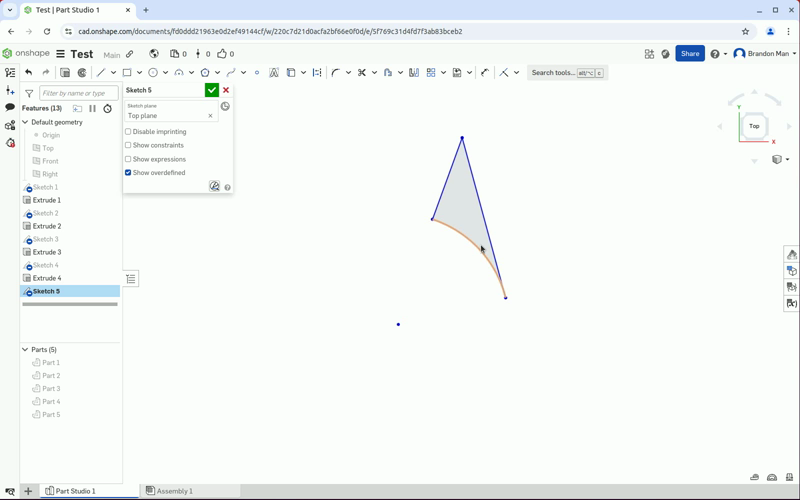
scroll(6)
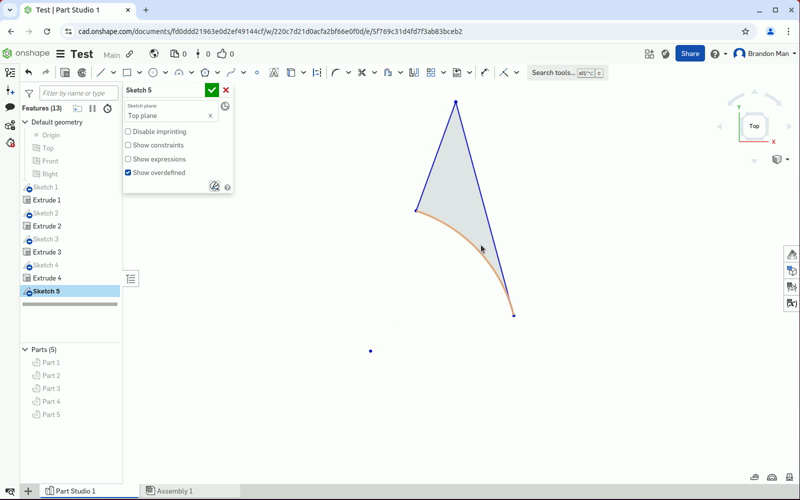
scroll(6)
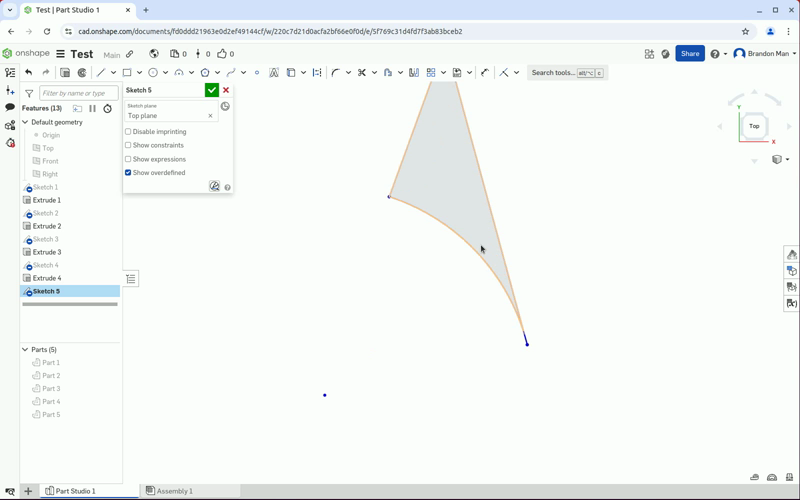
scroll(6)
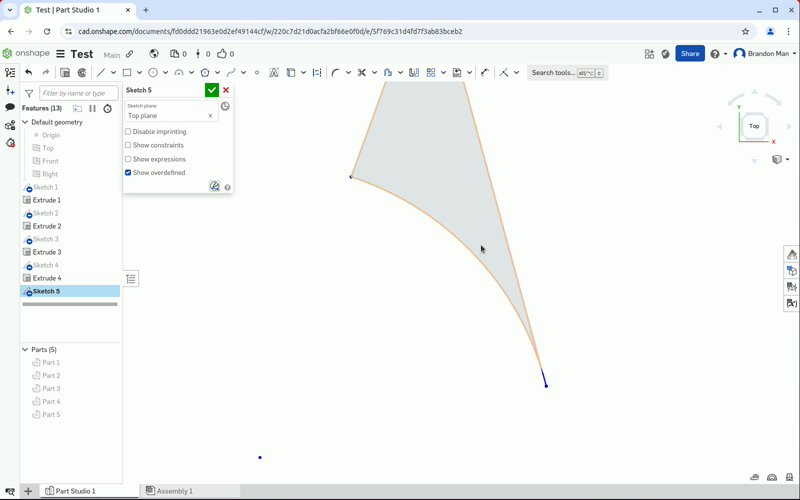
scroll(6)
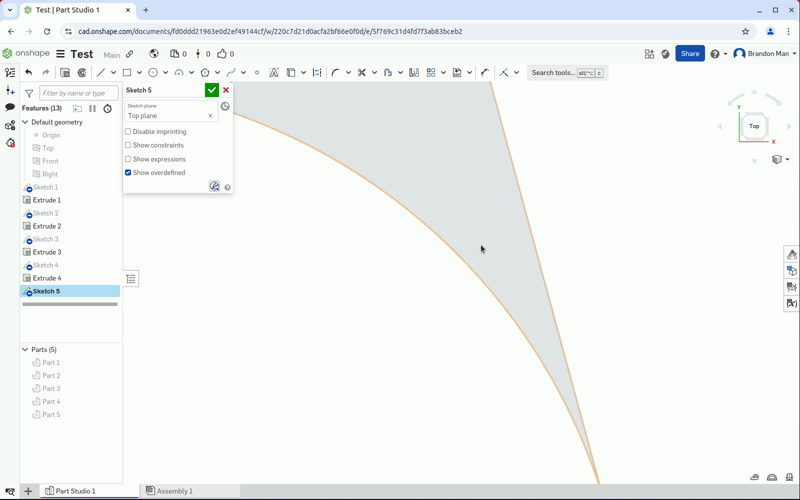
click(481, 244)
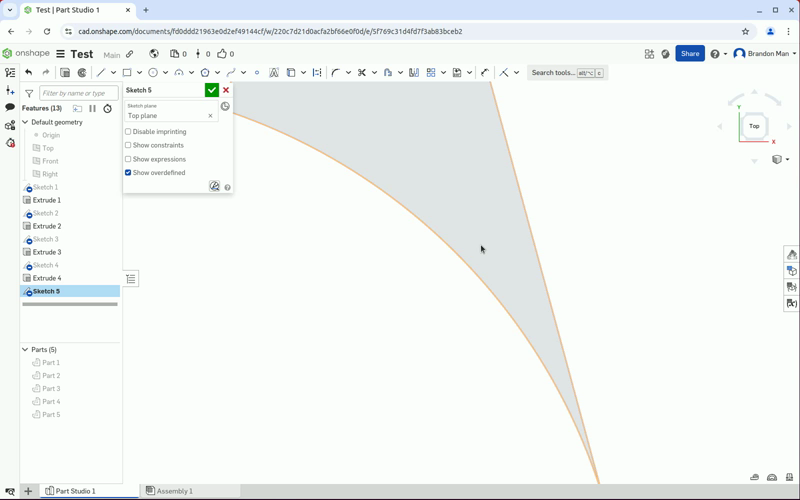
scroll(-6)
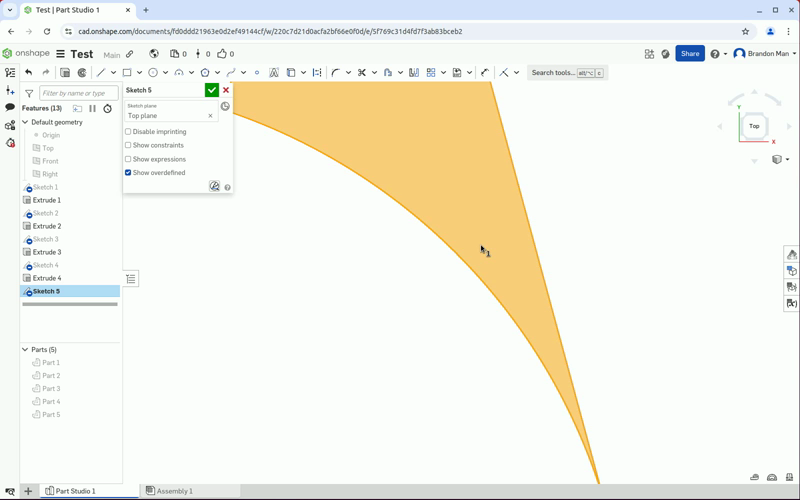
scroll(-6)
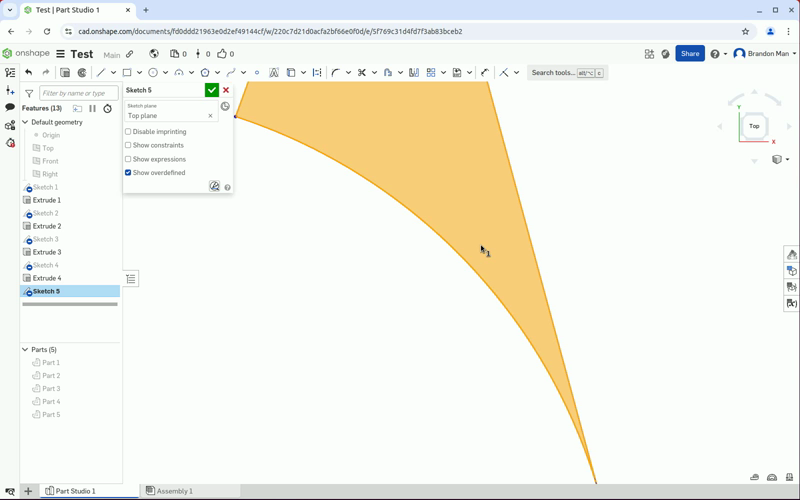
scroll(-6)
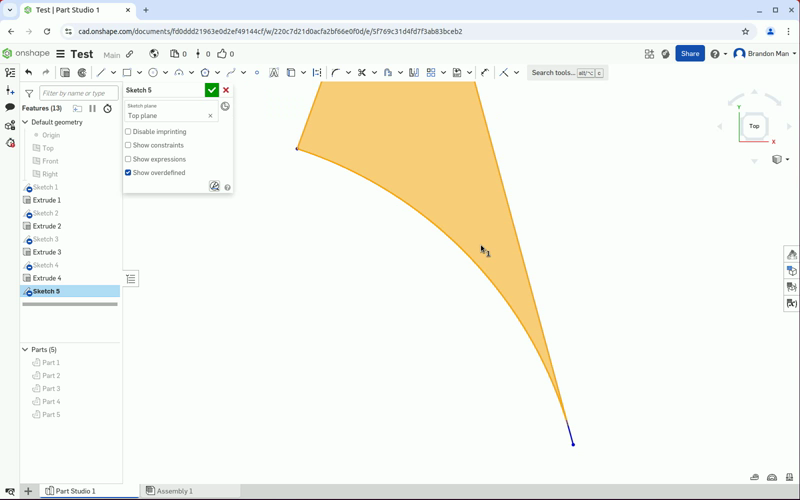
scroll(-6)
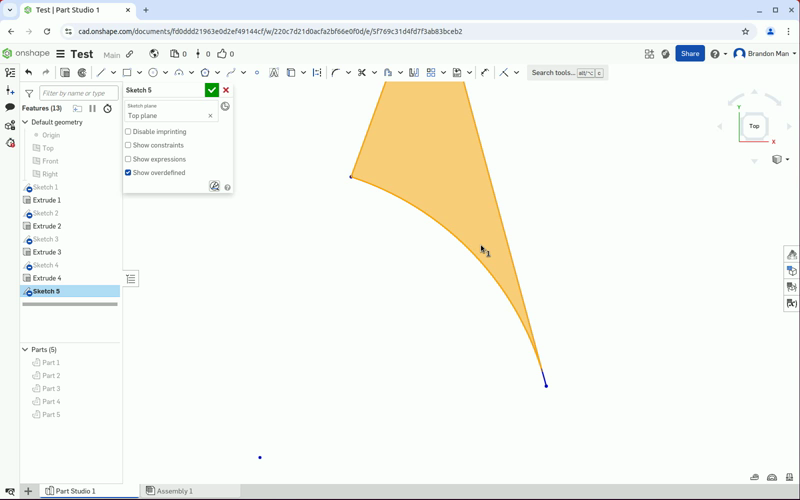
scroll(-6)
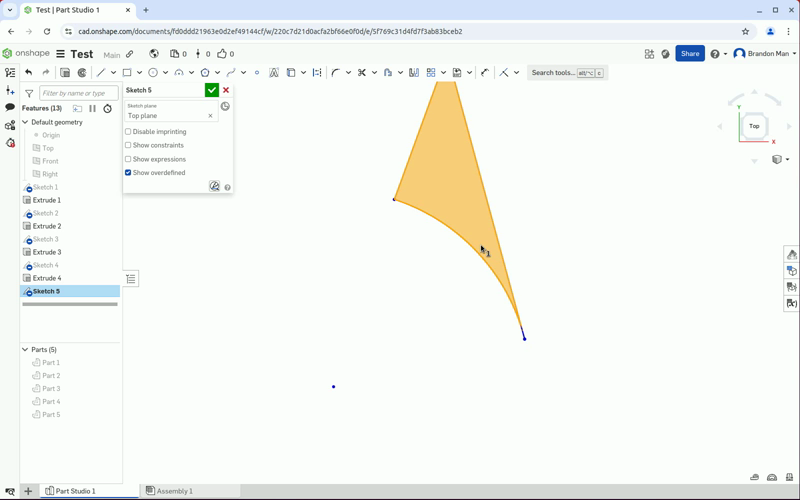
scroll(-6)
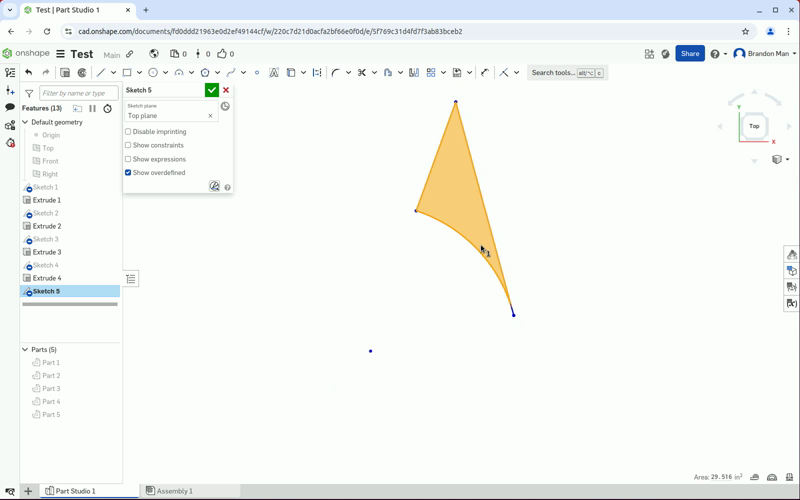
scroll(-6)
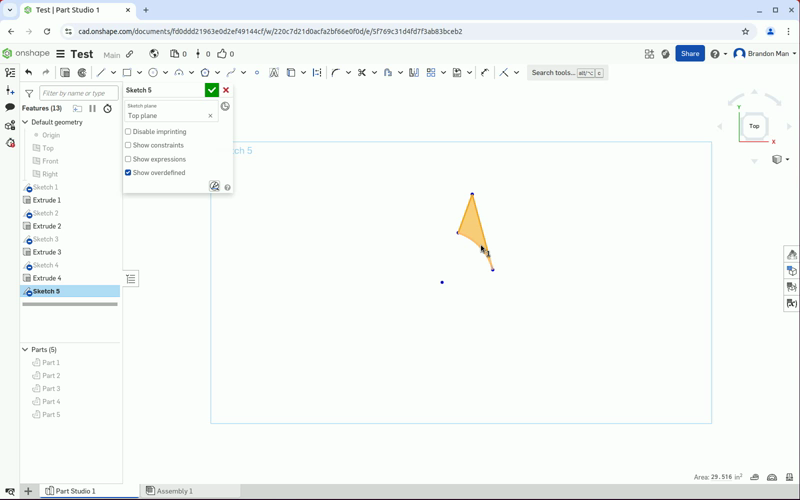
mouse_move(73, 352)
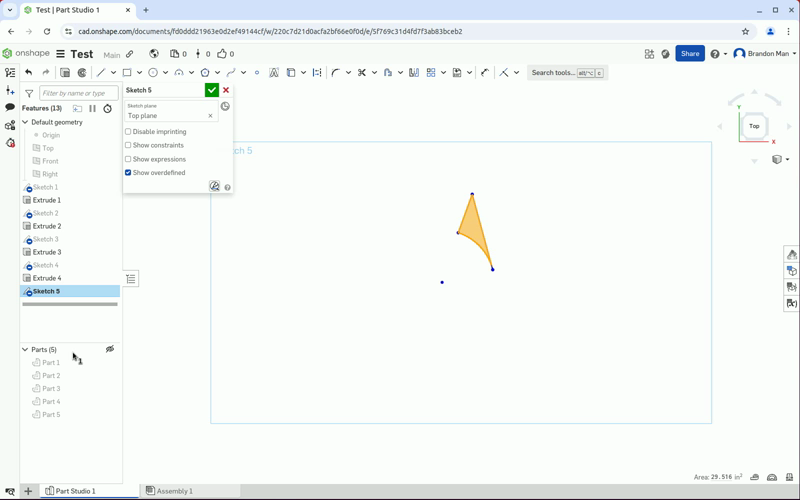
key(shift+y)
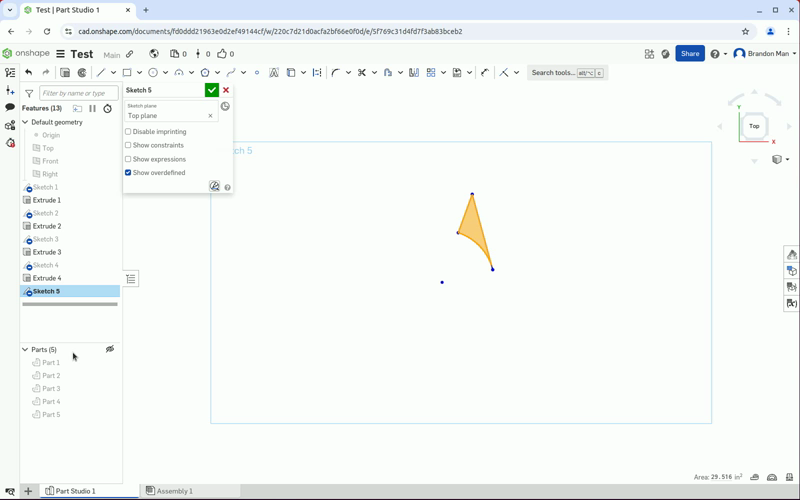
key(shift+e)
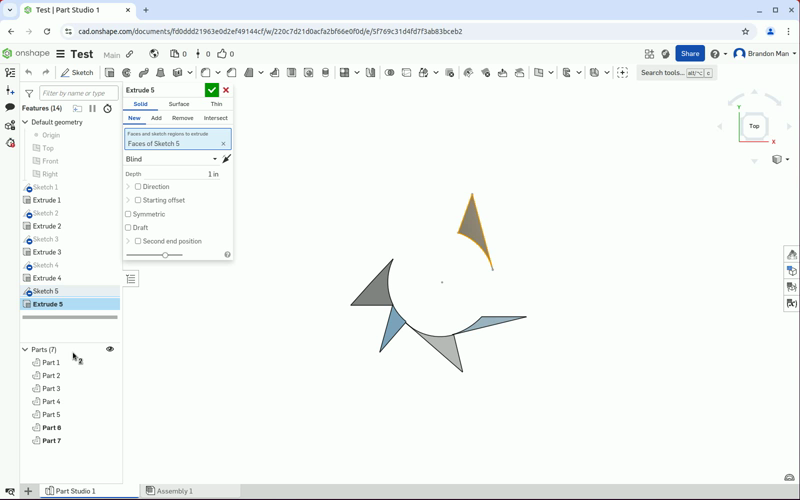
mouse_move(143, 106)
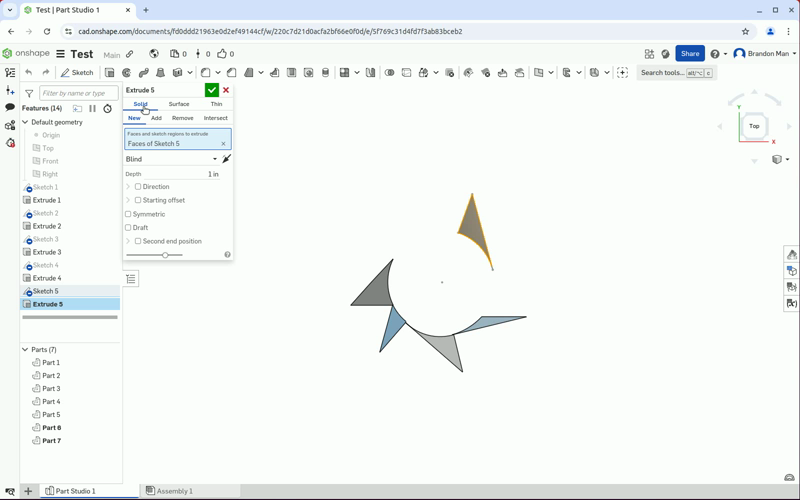
click(143, 106)
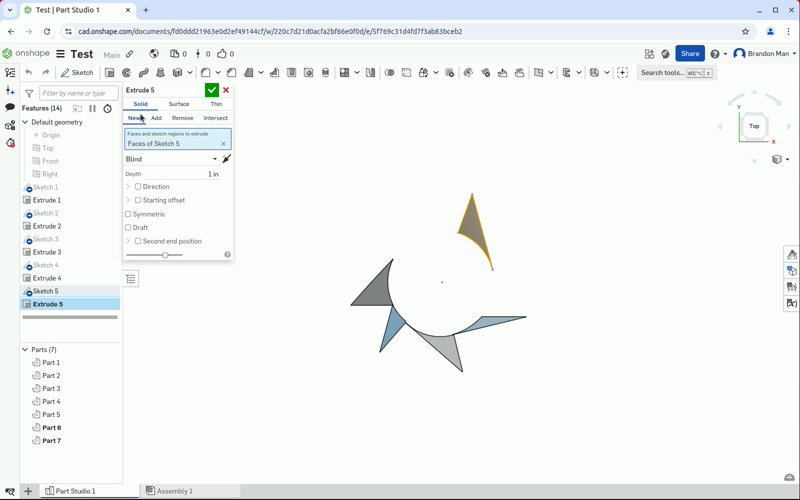
mouse_move(137, 120)
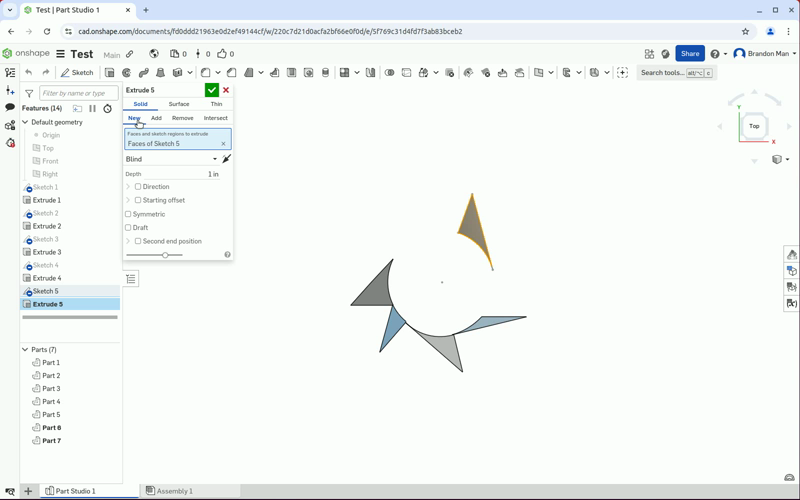
click(137, 120)
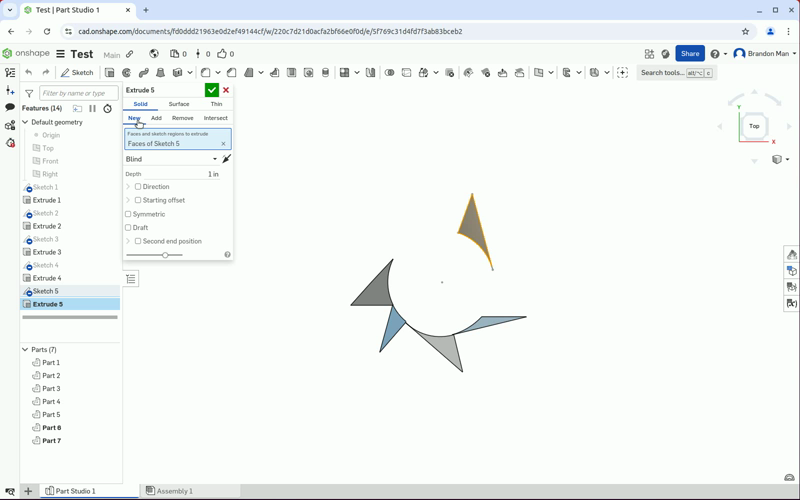
key(tab, 4)
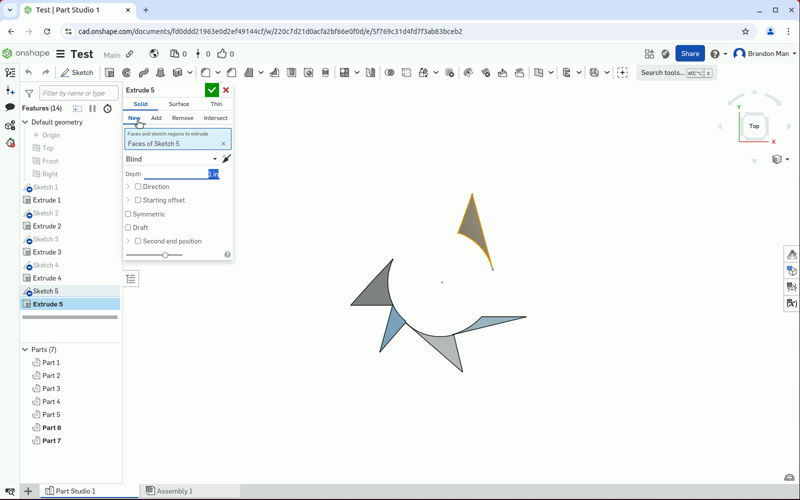
text(4.333)
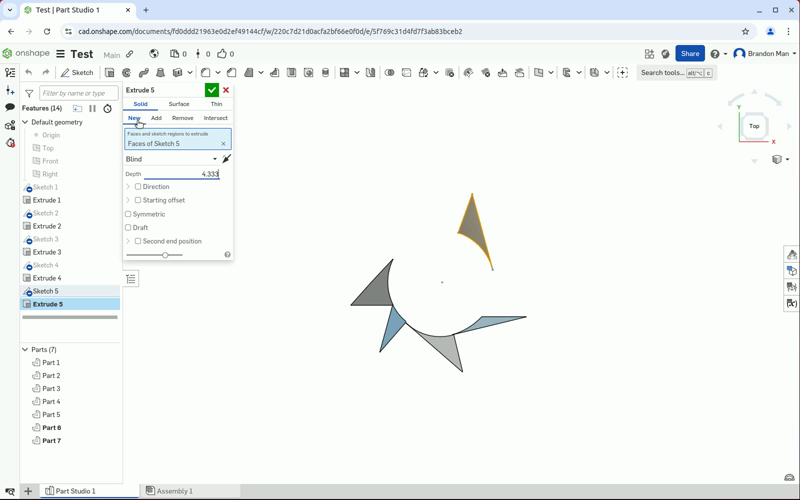
key(enter)
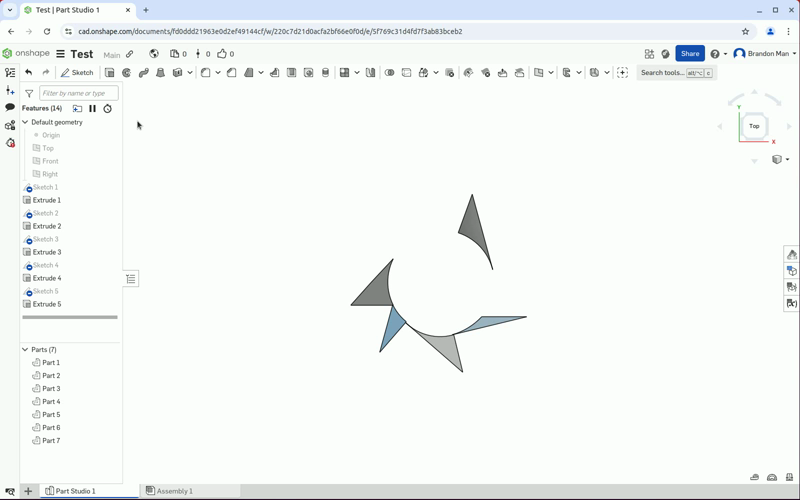
key(shift+h)
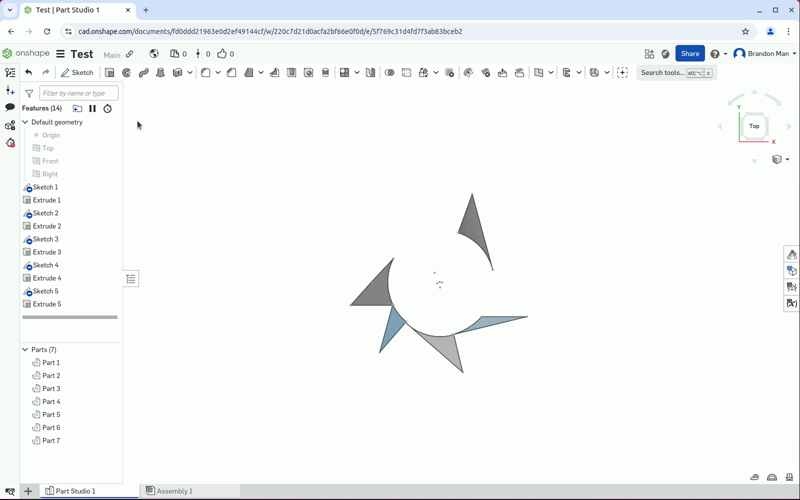
key(shift+h)
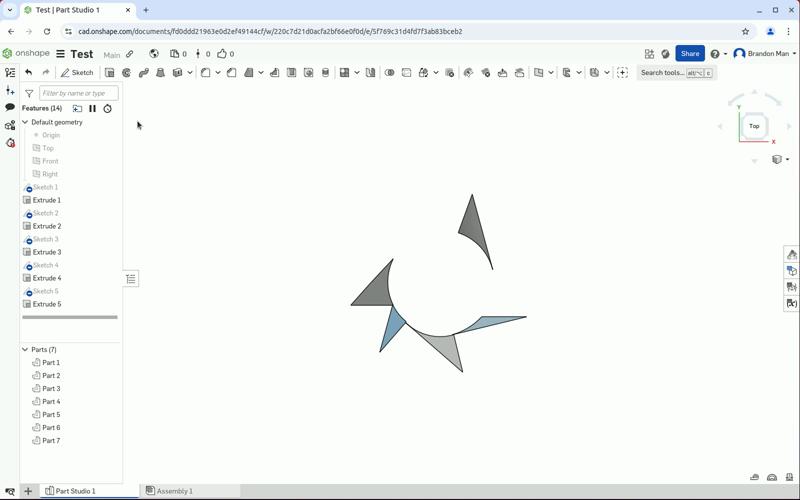
mouse_move(73, 189)
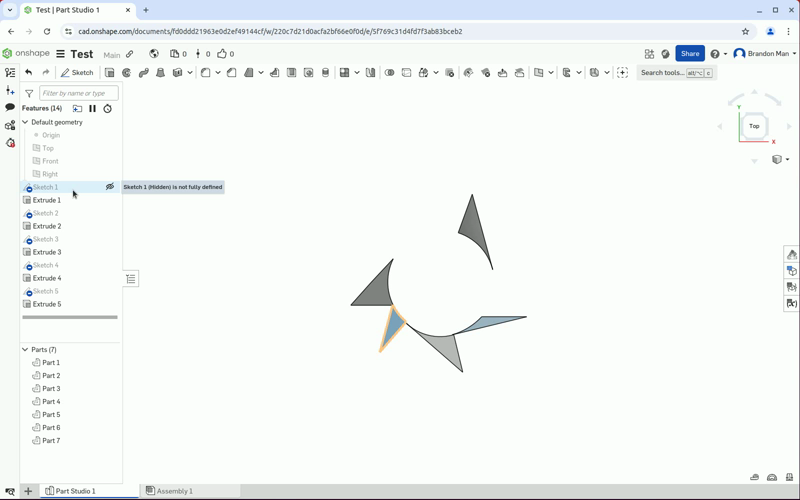
click(73, 189)
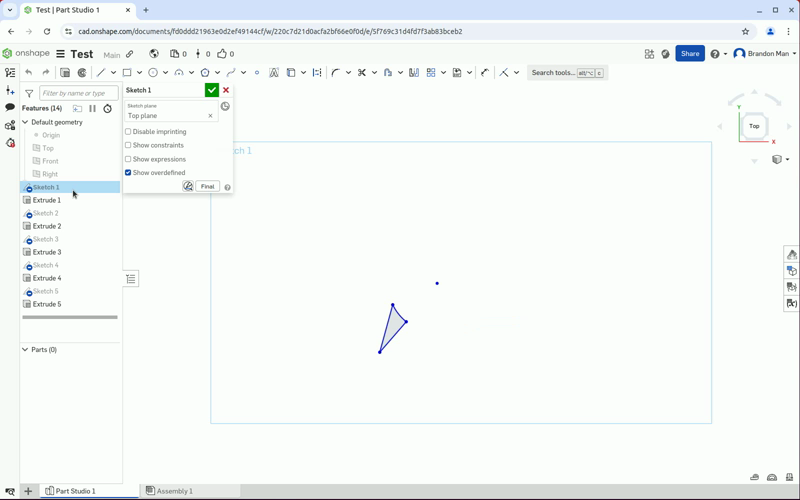
mouse_move(229, 92)
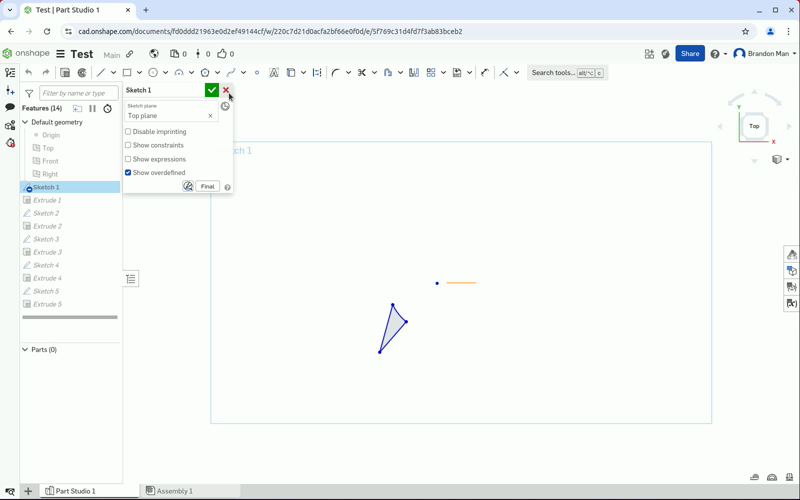
click(229, 92)
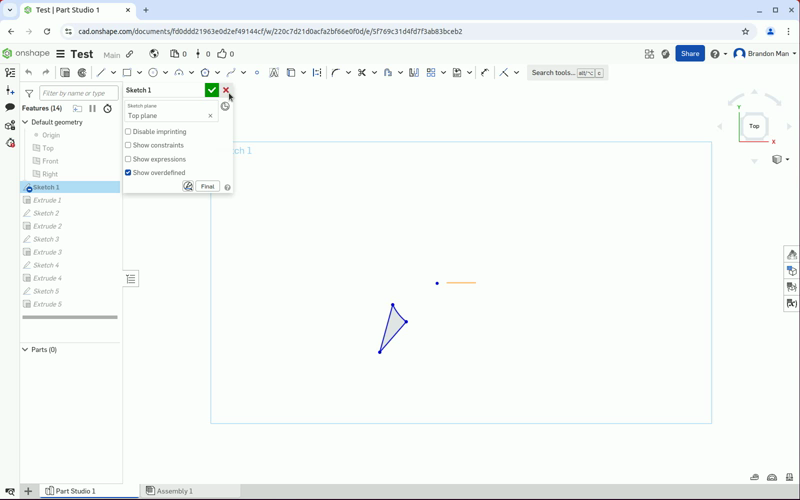
key(shift+s)
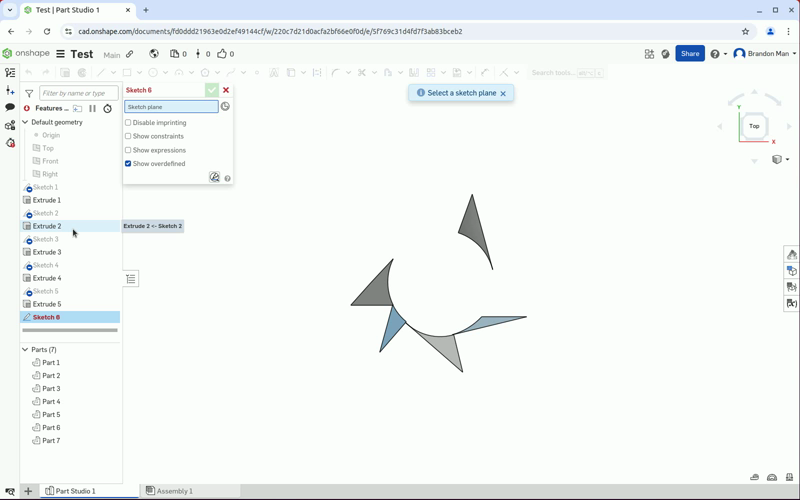
scroll(3)
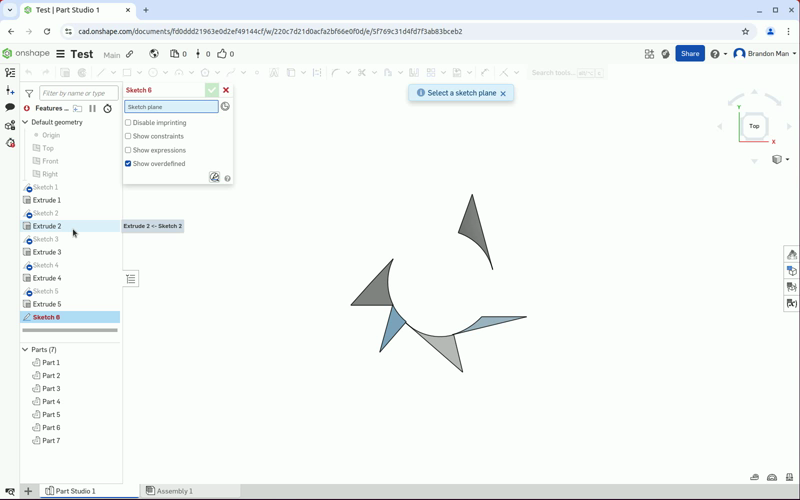
mouse_move(73, 150)
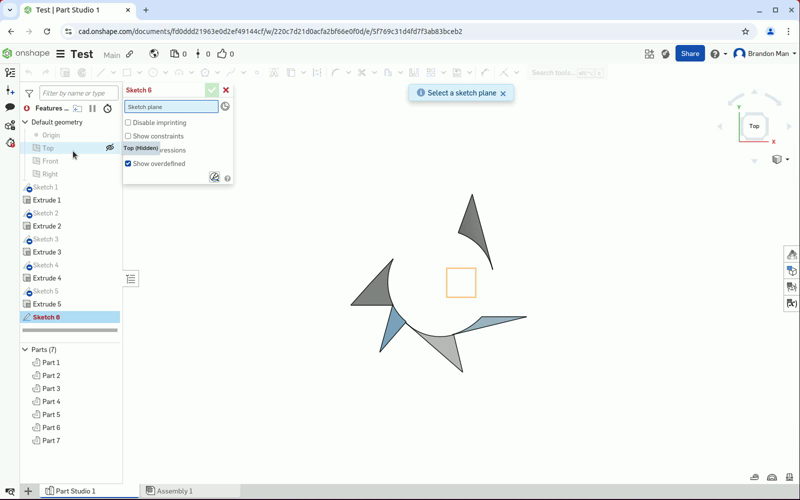
click(73, 150)
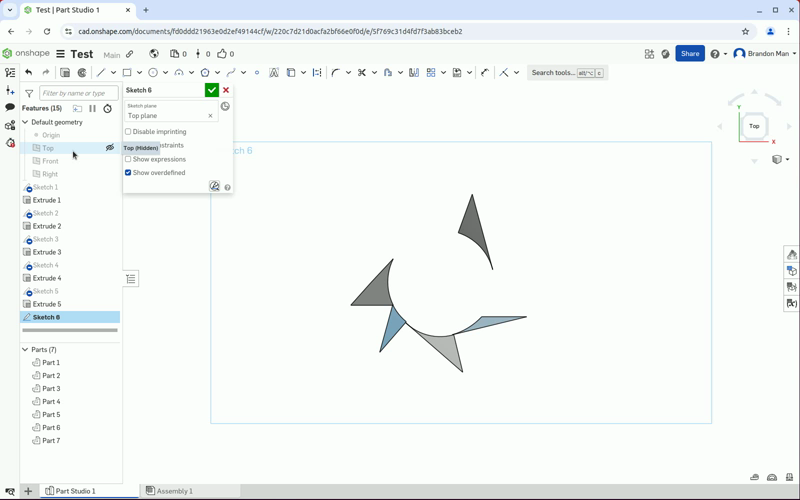
mouse_move(73, 352)
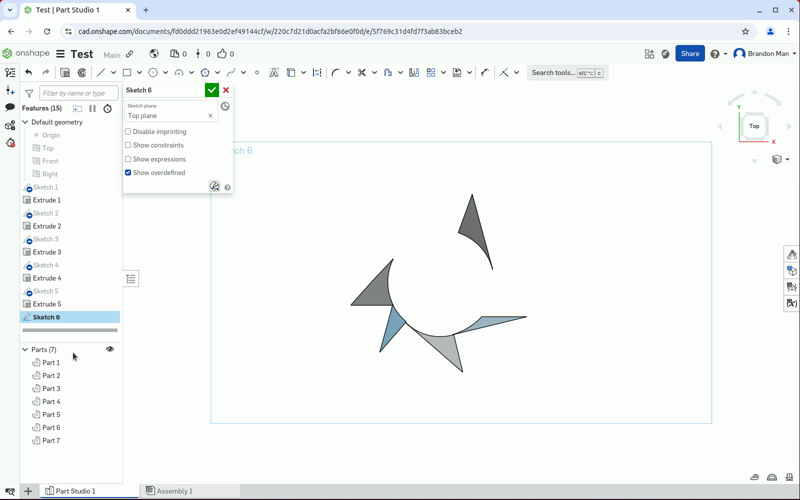
key(y)
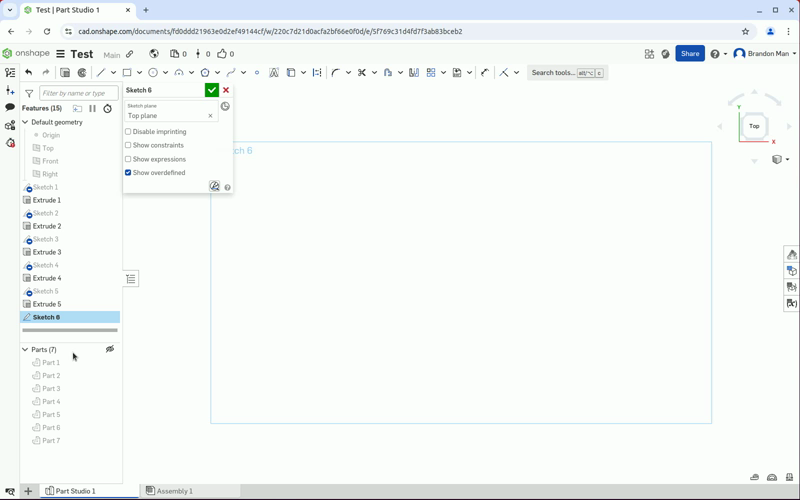
key(l)
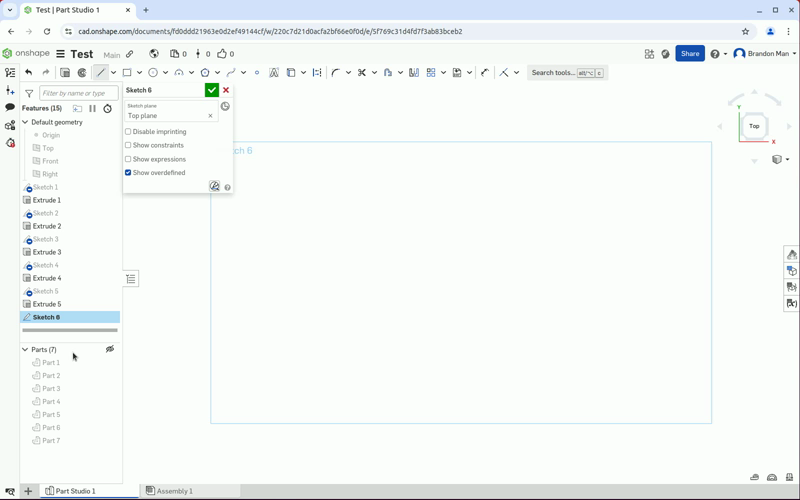
key_down(shift)
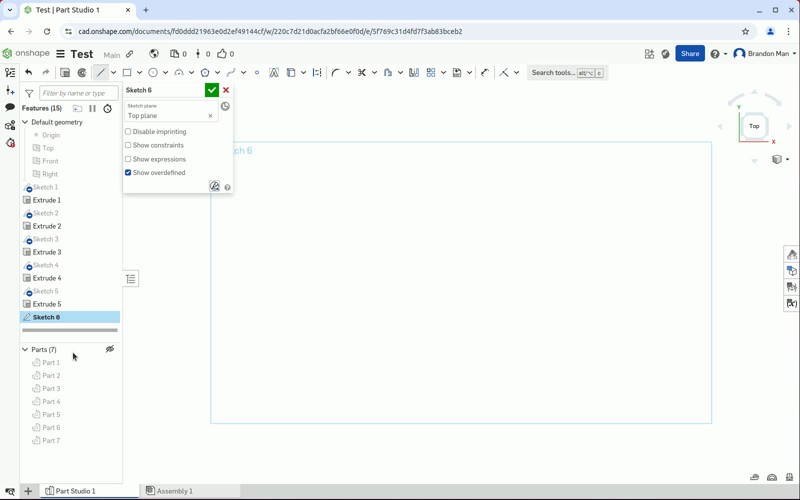
mouse_move(386, 207)
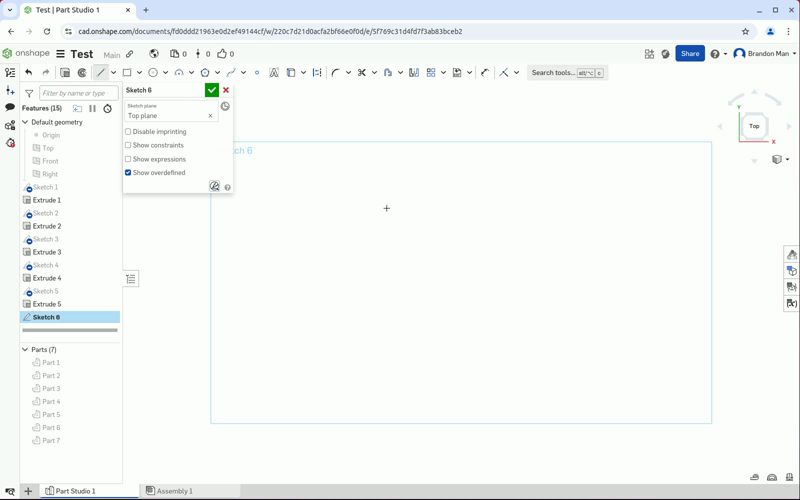
click(386, 207)
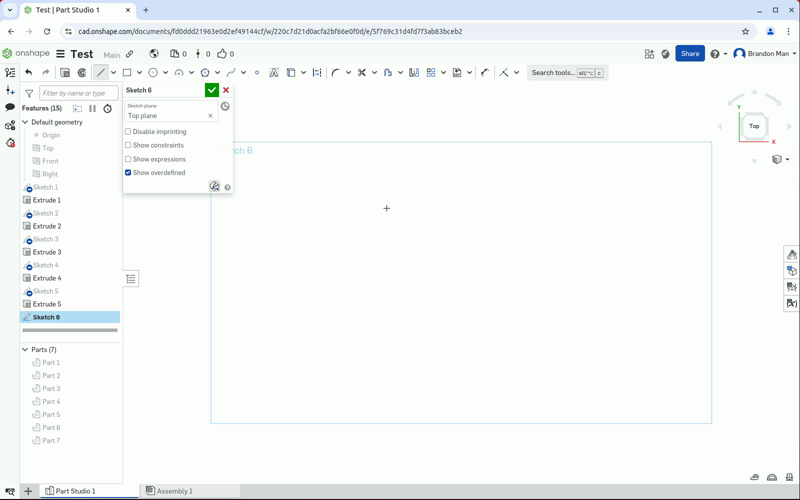
key_up(shift)
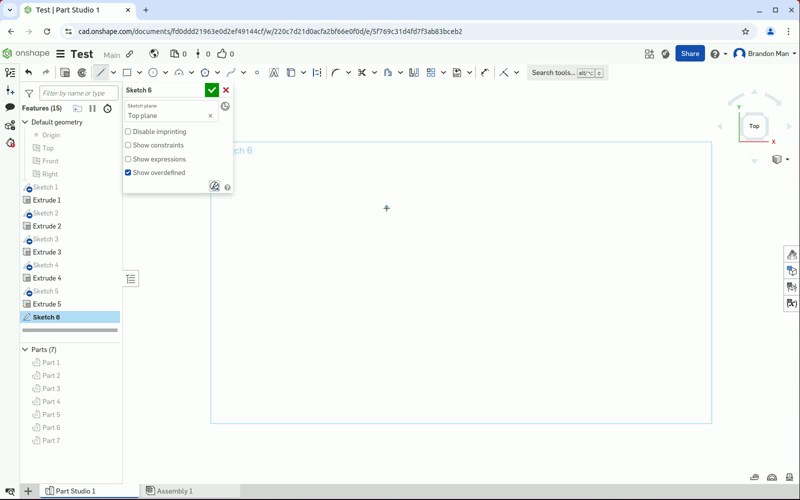
key_down(shift)
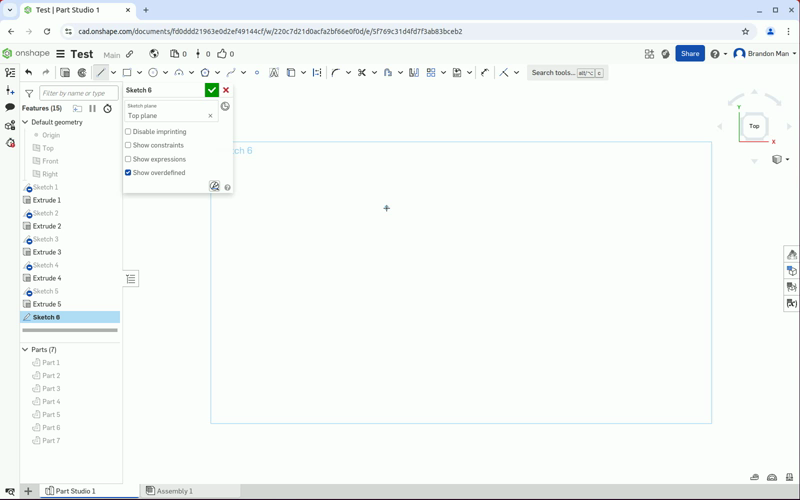
mouse_move(417, 207)
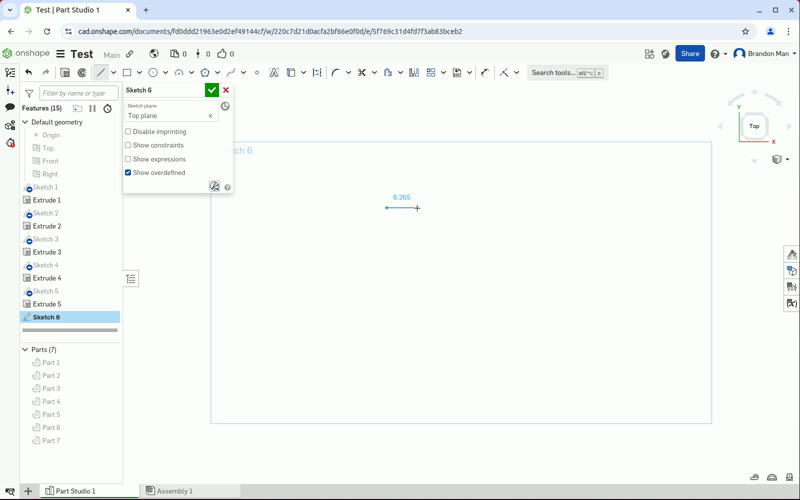
mouse_move(409, 240)
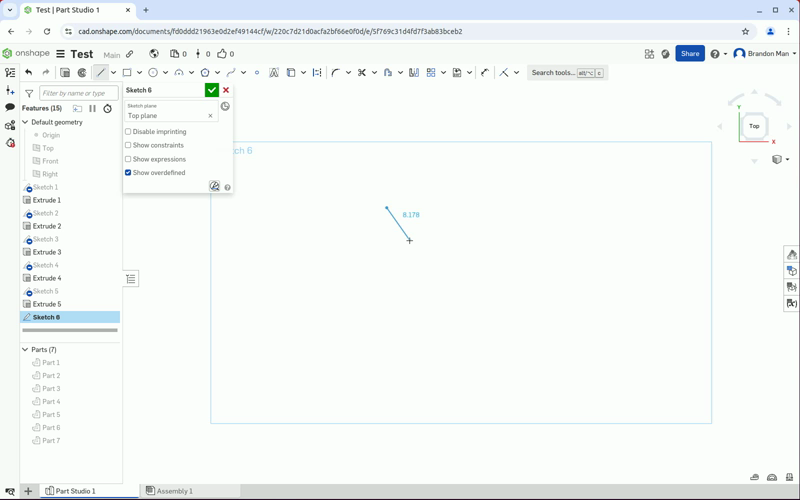
click(409, 240)
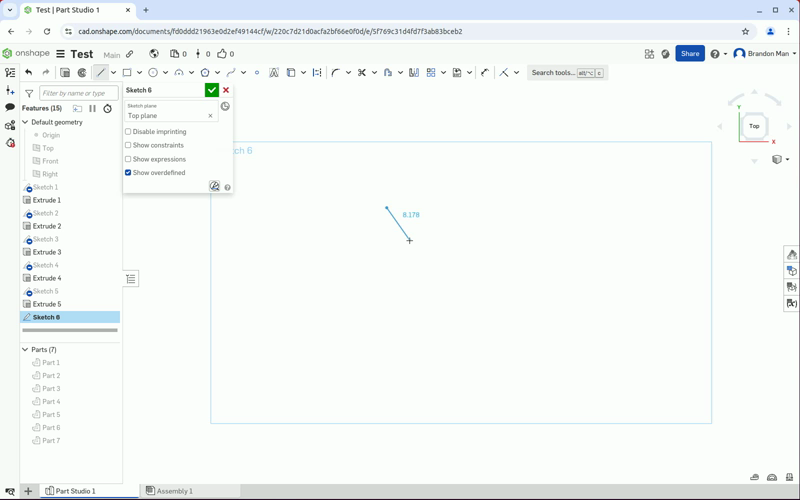
key_up(shift)
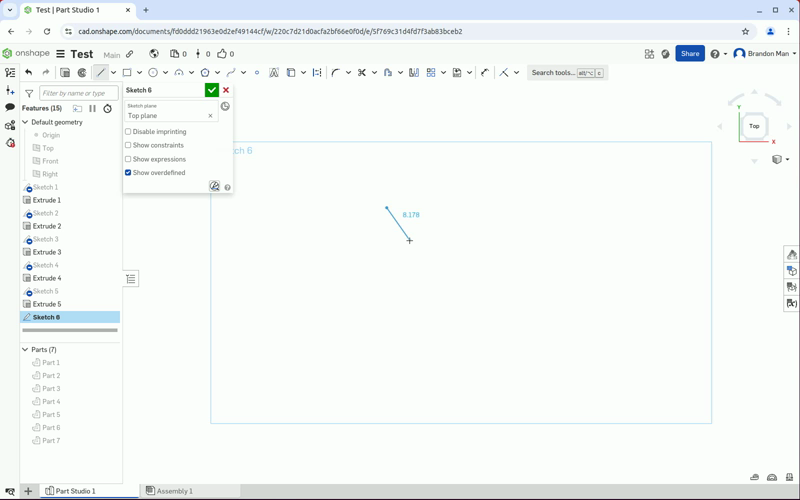
key(esc)
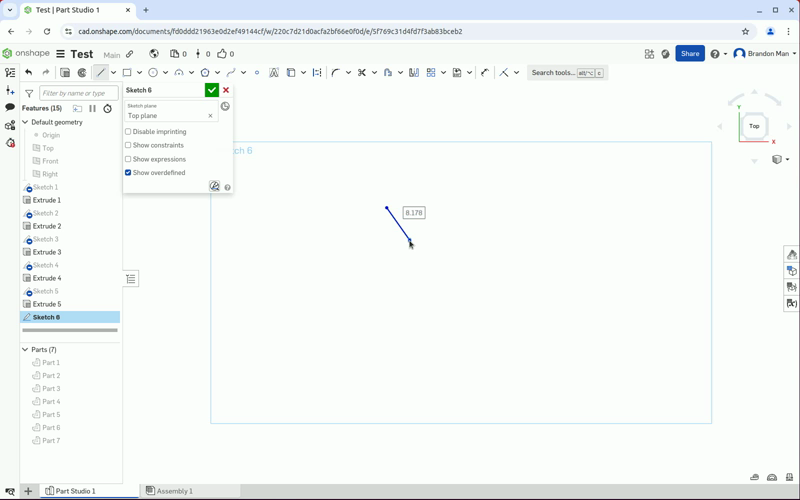
key(a)
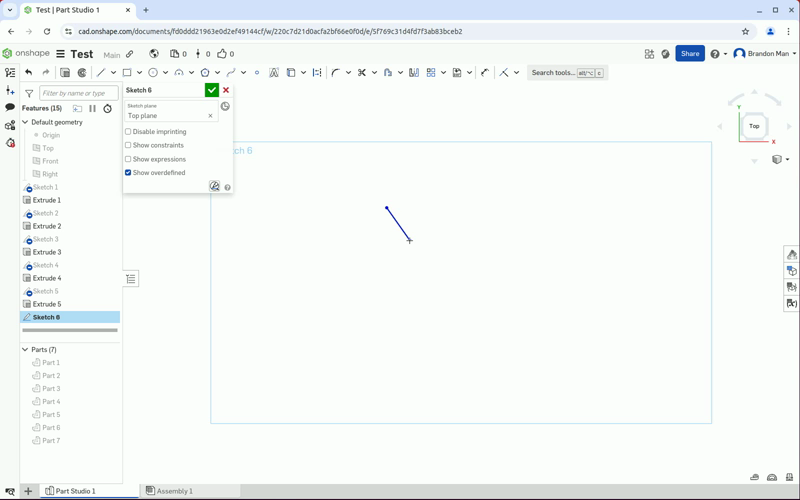
mouse_move(409, 240)
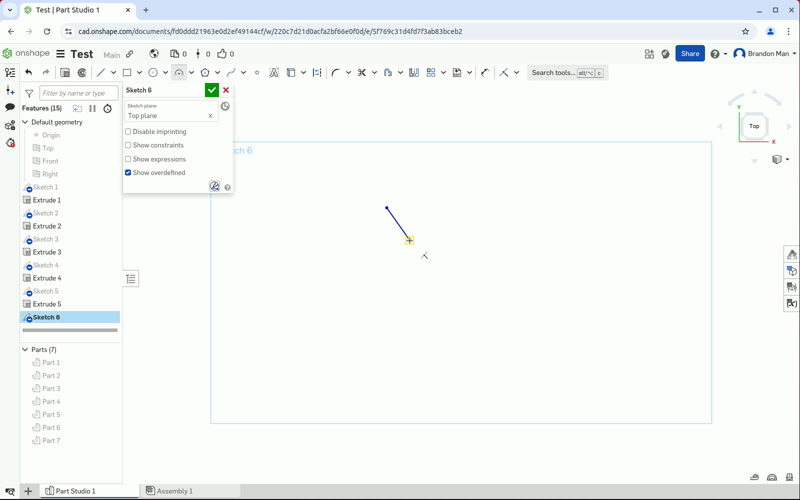
click(409, 240)
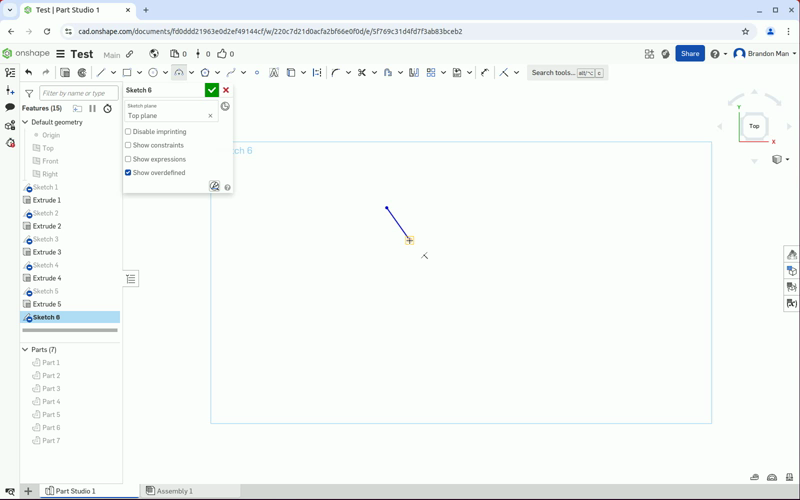
key_down(shift)
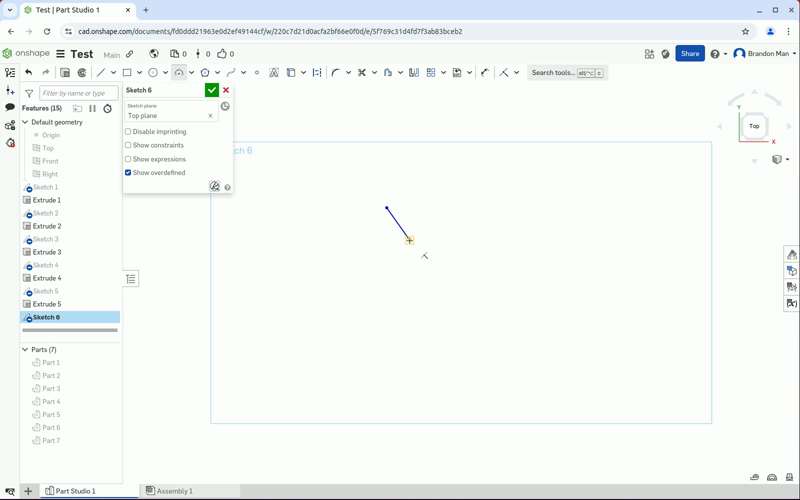
mouse_move(458, 233)
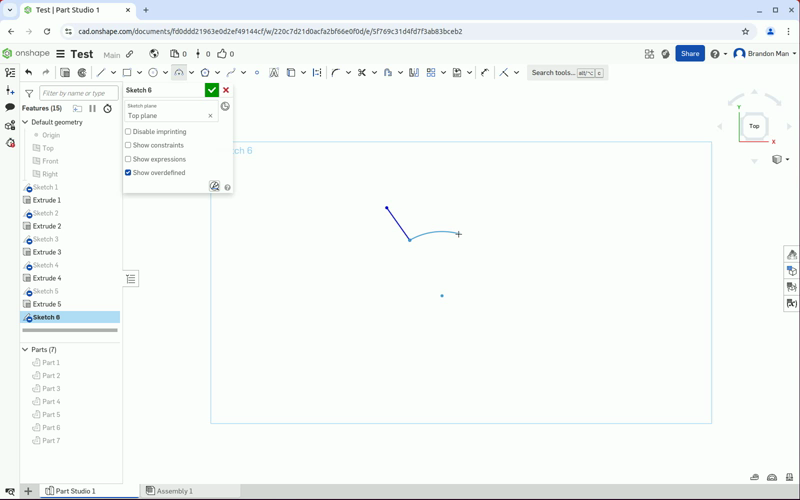
click(458, 233)
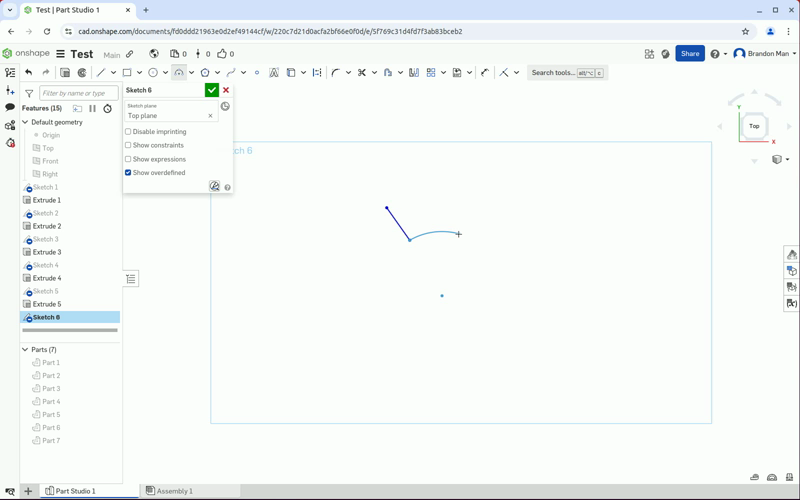
mouse_move(433, 231)
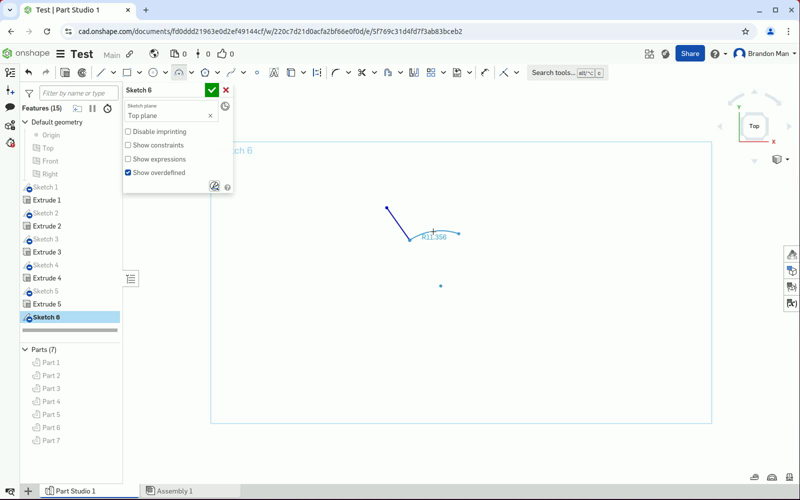
click(433, 231)
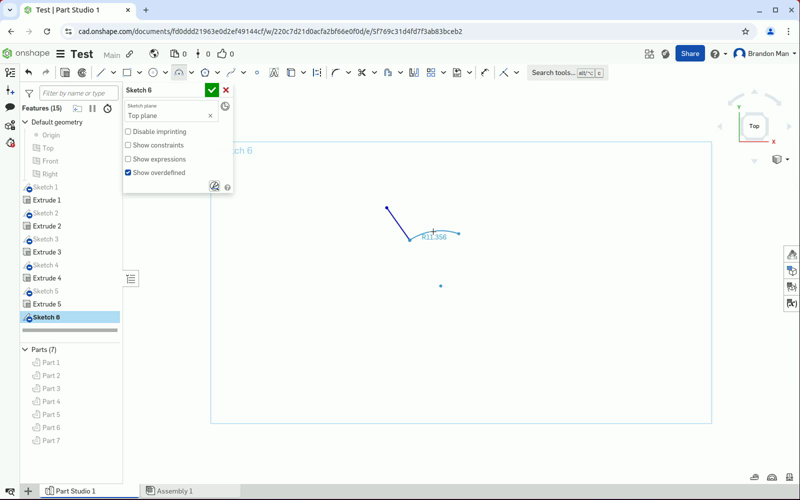
key_up(shift)
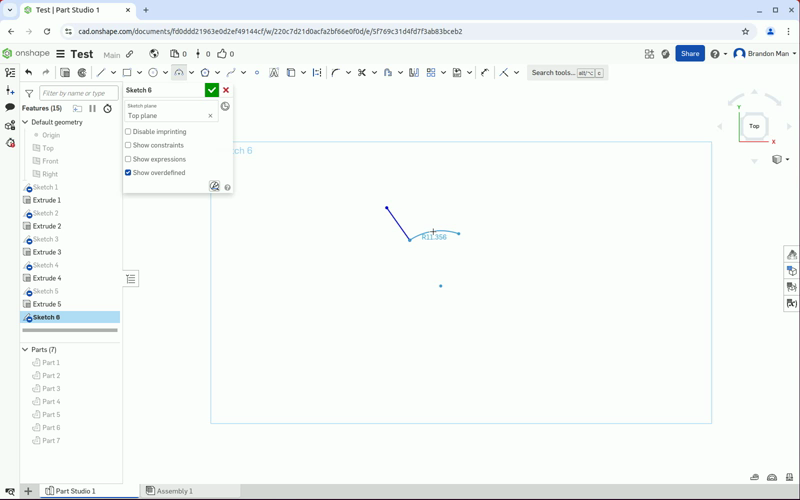
key(esc)
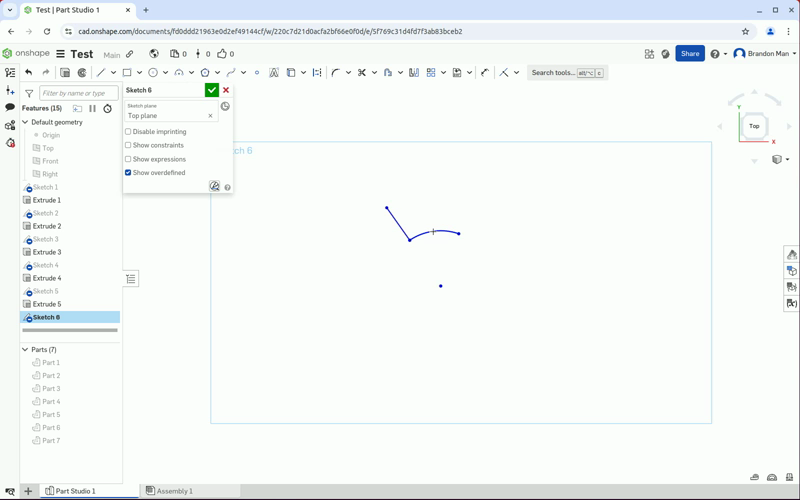
key(l)
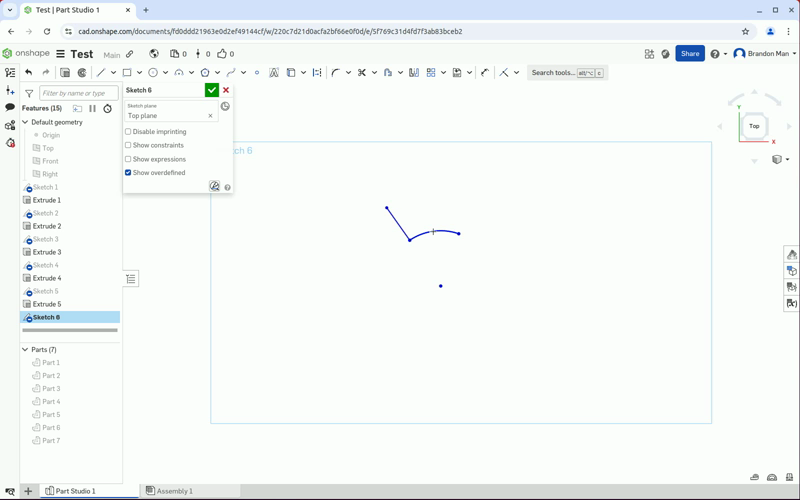
mouse_move(458, 233)
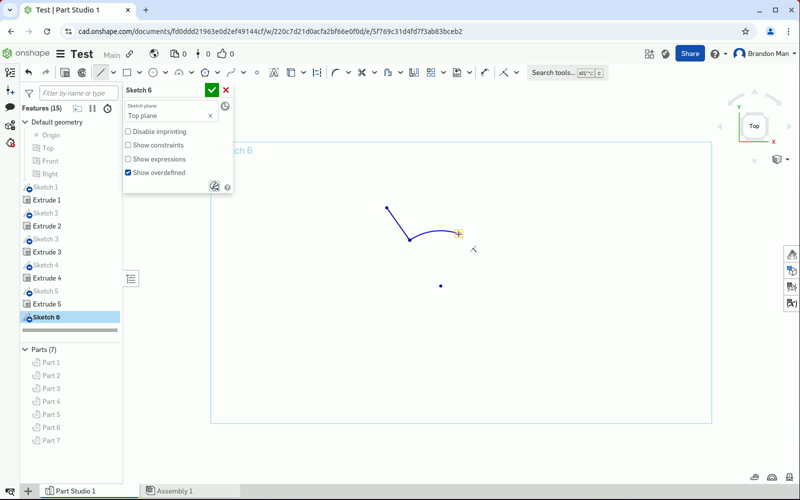
click(458, 233)
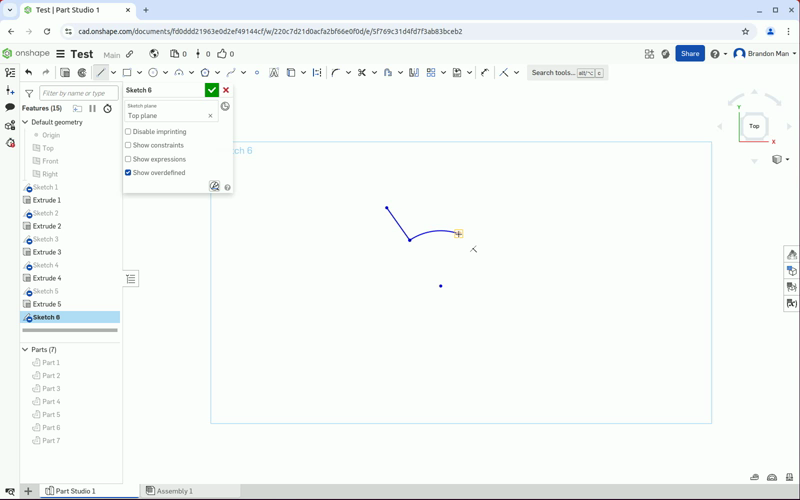
key_down(shift)
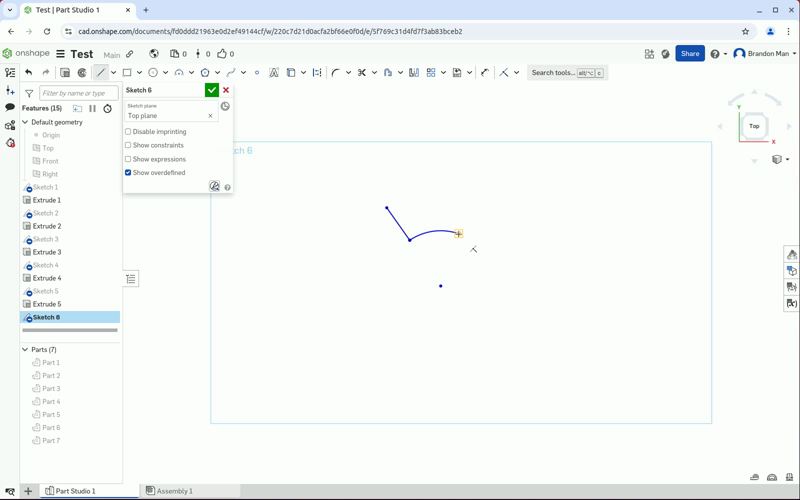
mouse_move(386, 207)
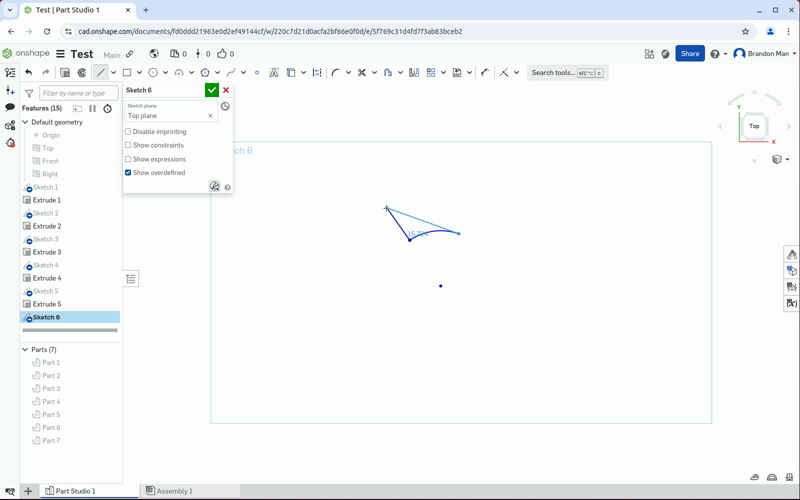
key_up(shift)
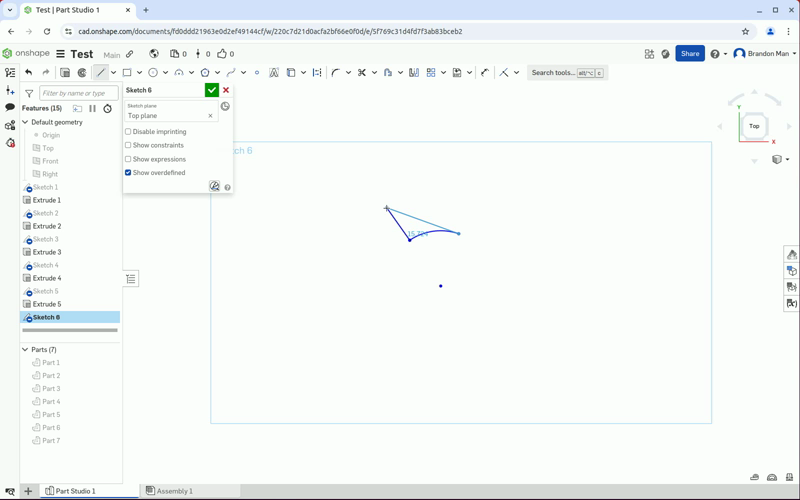
click(386, 207)
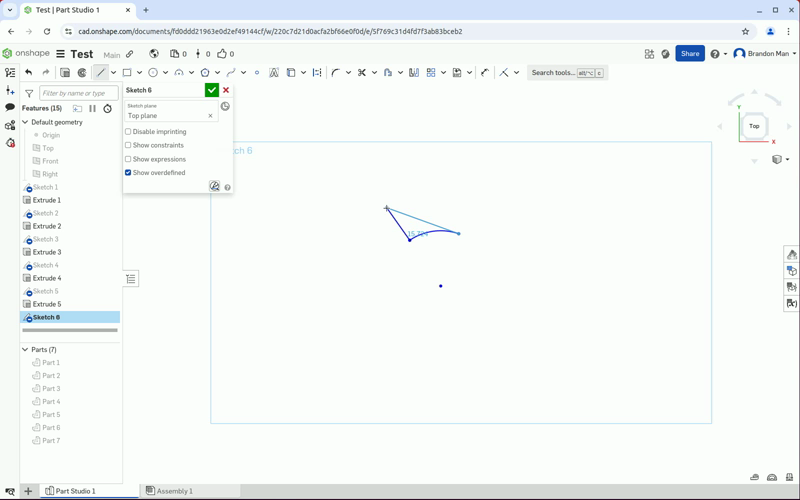
key(esc)
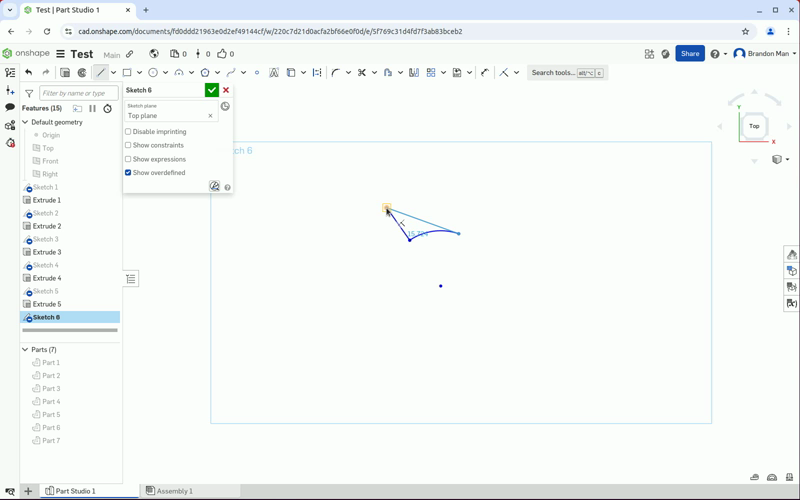
mouse_move(405, 226)
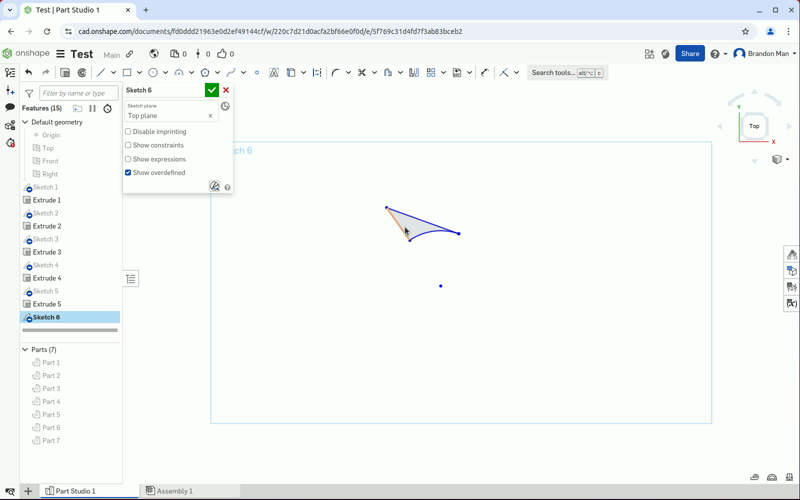
scroll(6)
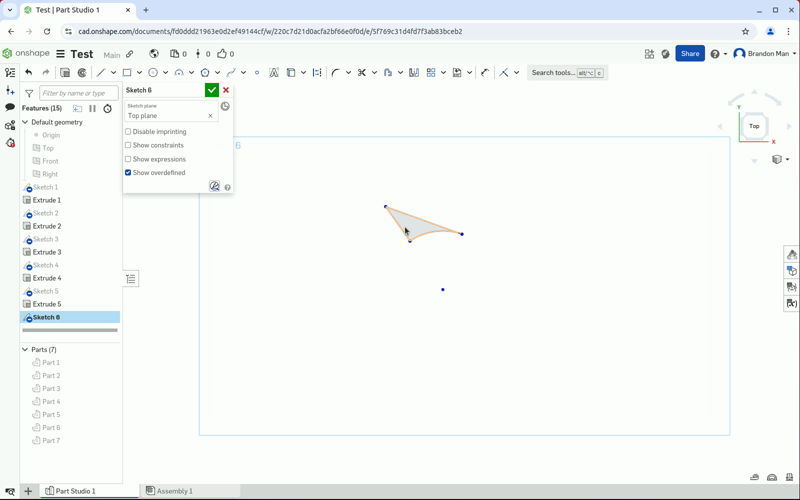
scroll(6)
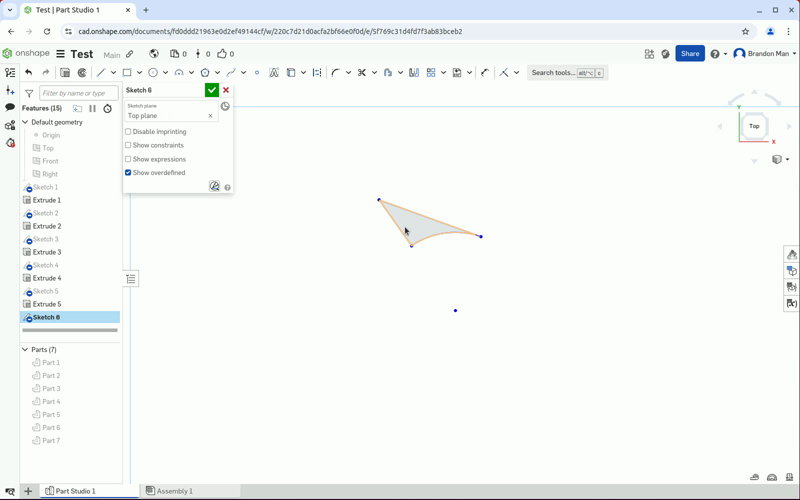
scroll(6)
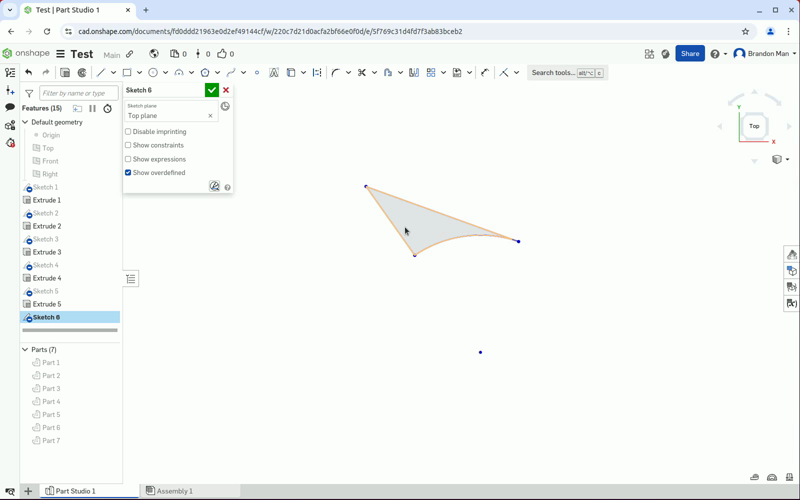
scroll(6)
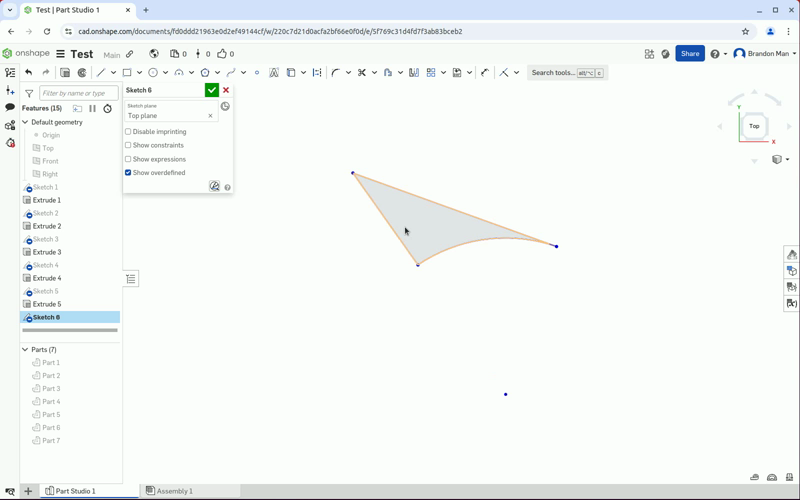
scroll(6)
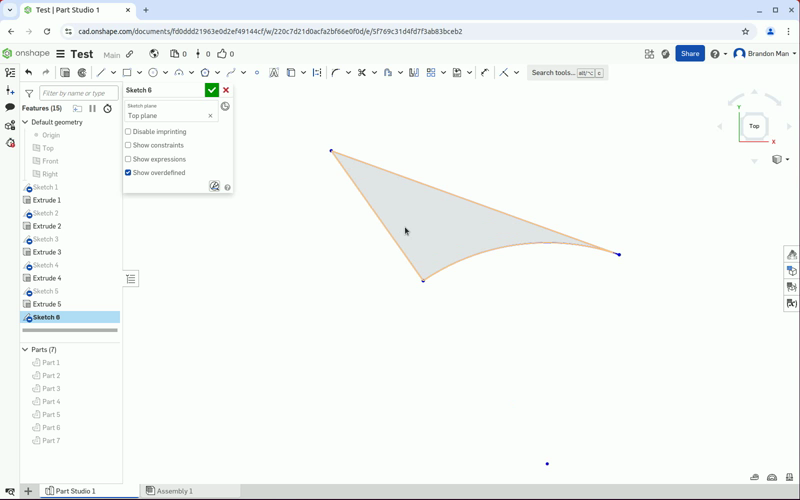
scroll(6)
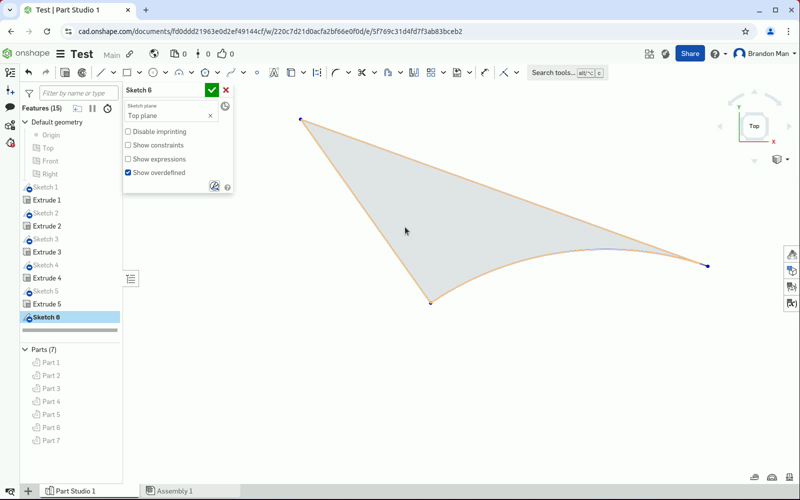
scroll(6)
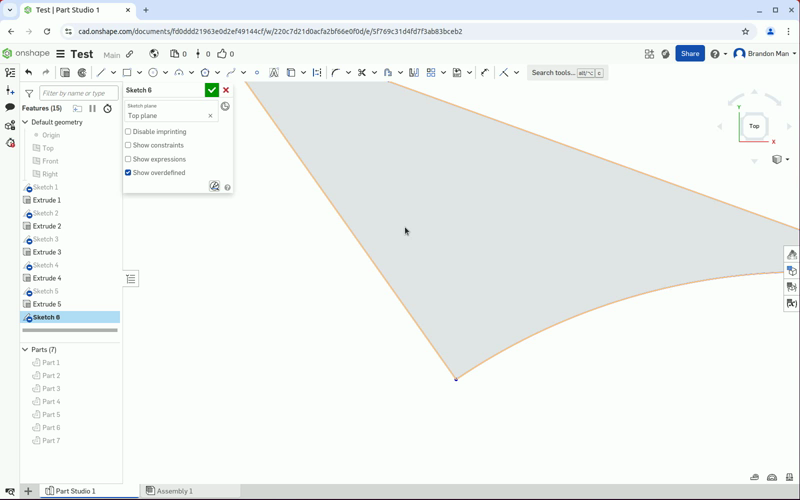
click(405, 226)
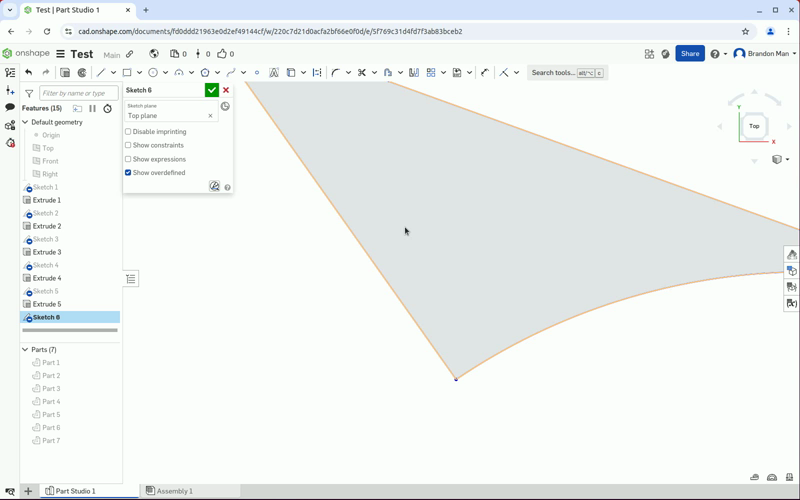
scroll(-6)
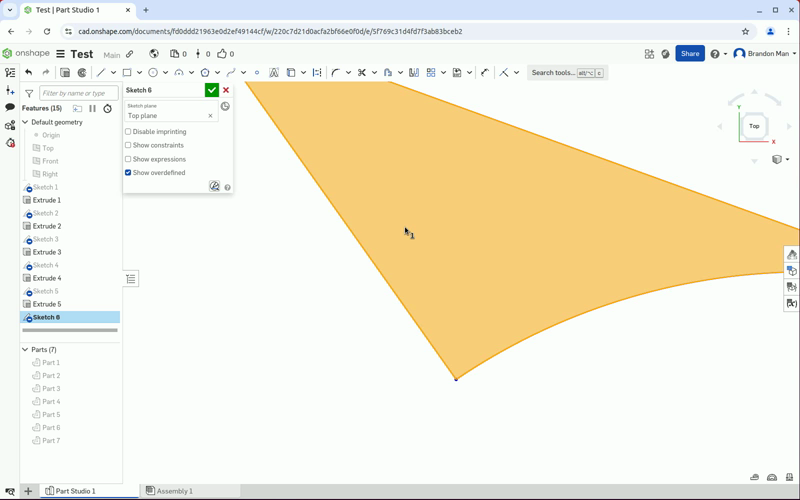
scroll(-6)
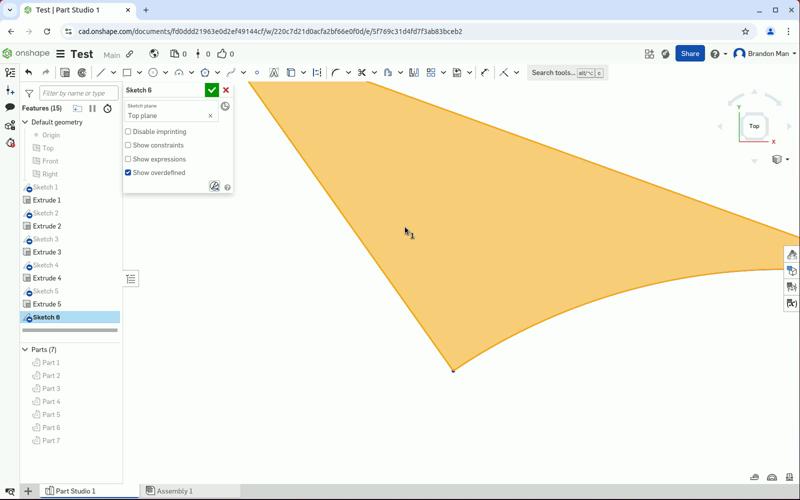
scroll(-6)
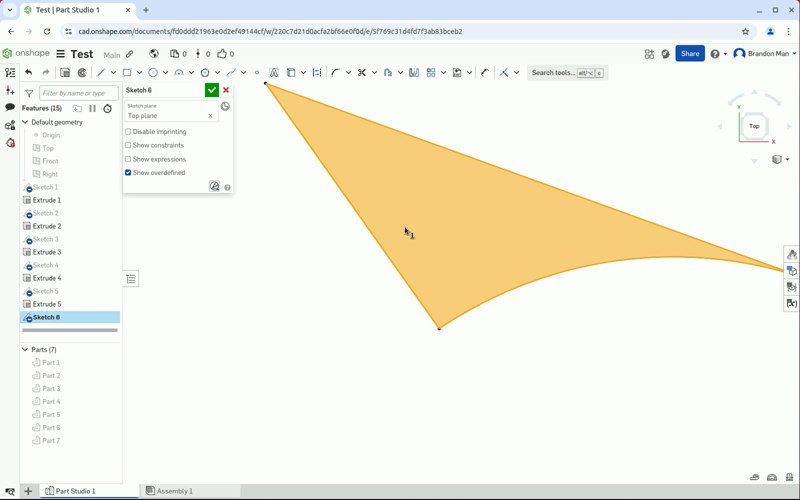
scroll(-6)
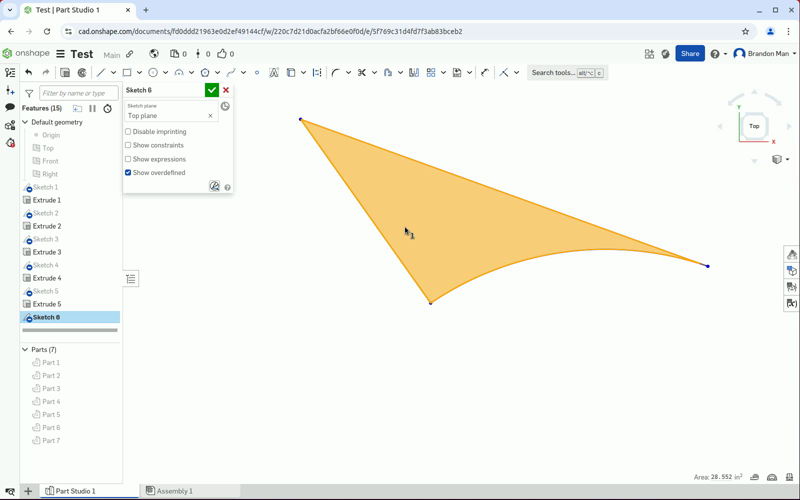
scroll(-6)
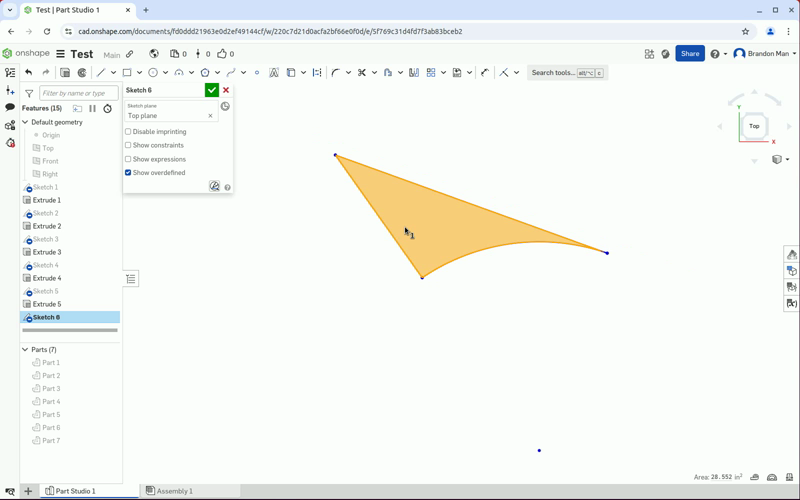
scroll(-6)
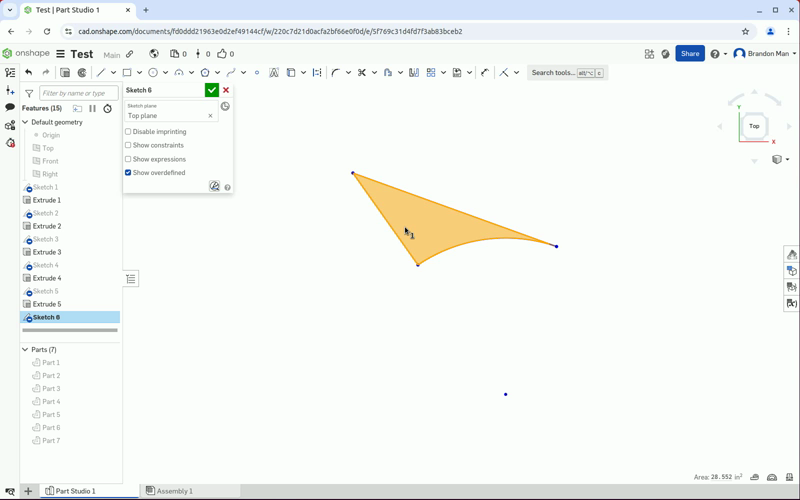
scroll(-6)
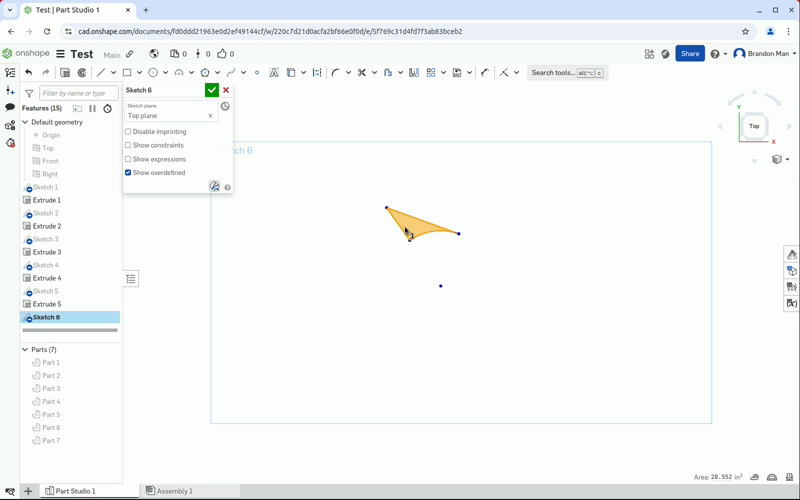
mouse_move(73, 352)
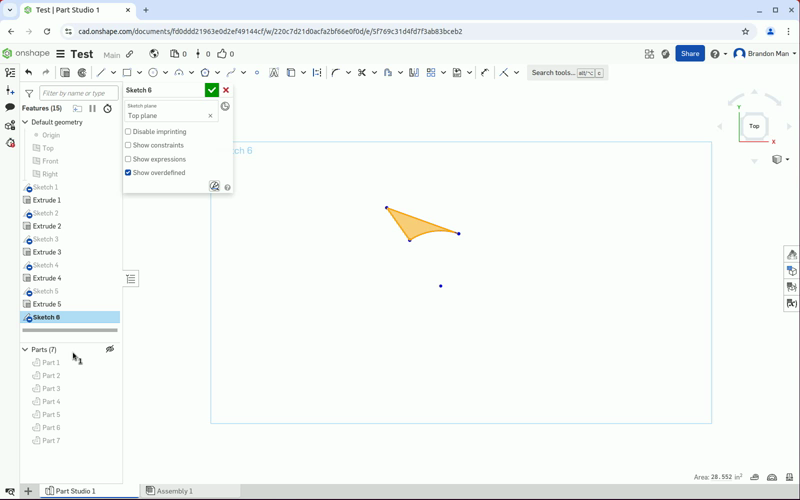
key(shift+y)
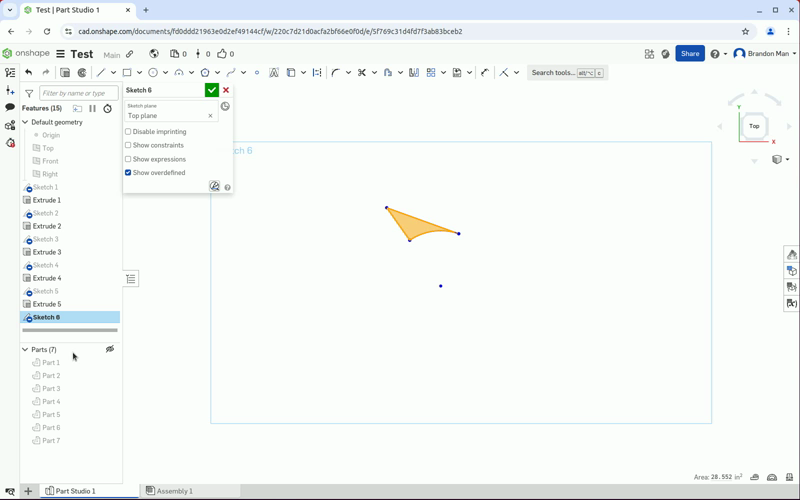
key(shift+e)
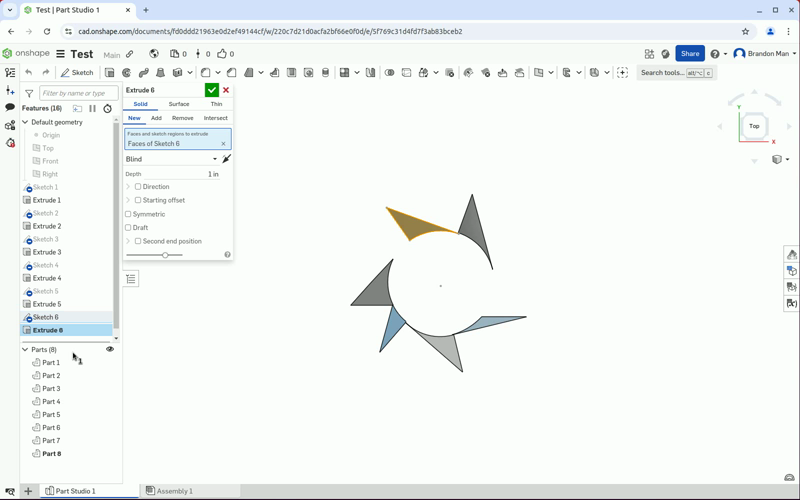
mouse_move(143, 106)
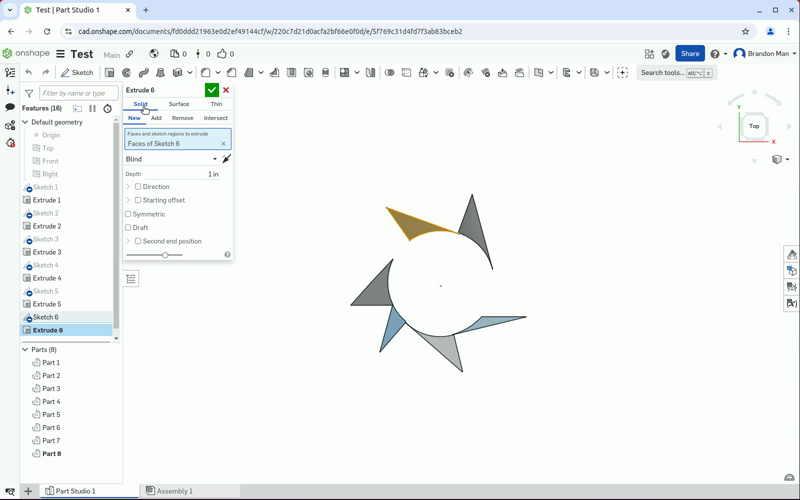
click(143, 106)
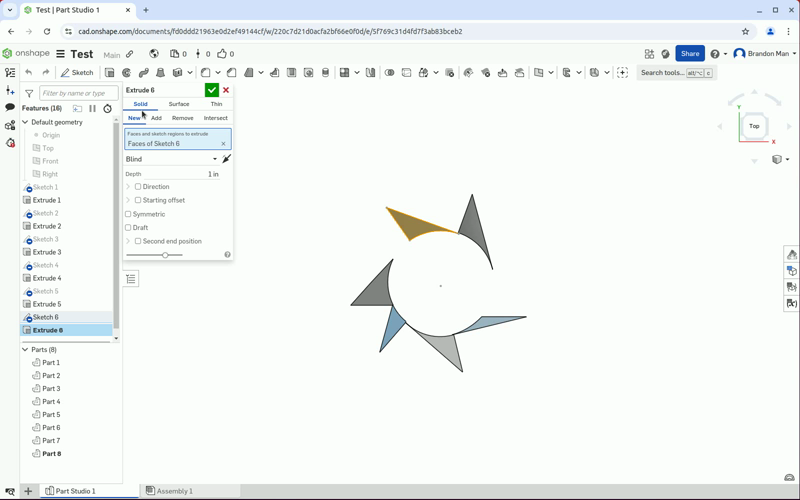
mouse_move(137, 120)
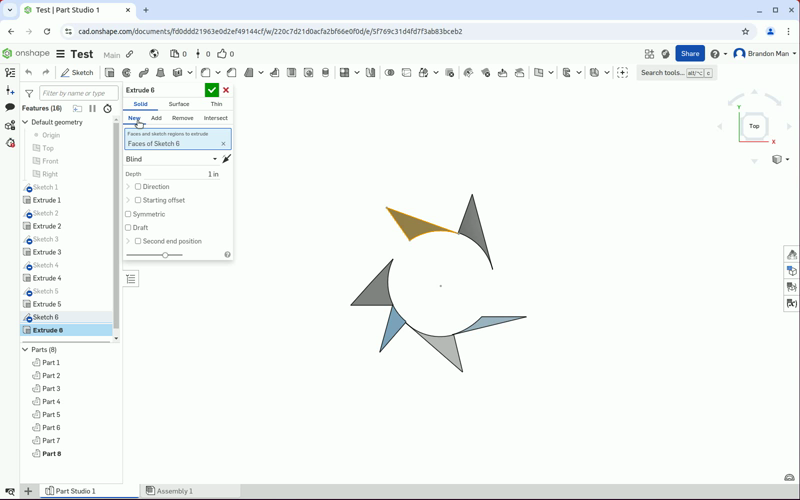
click(137, 120)
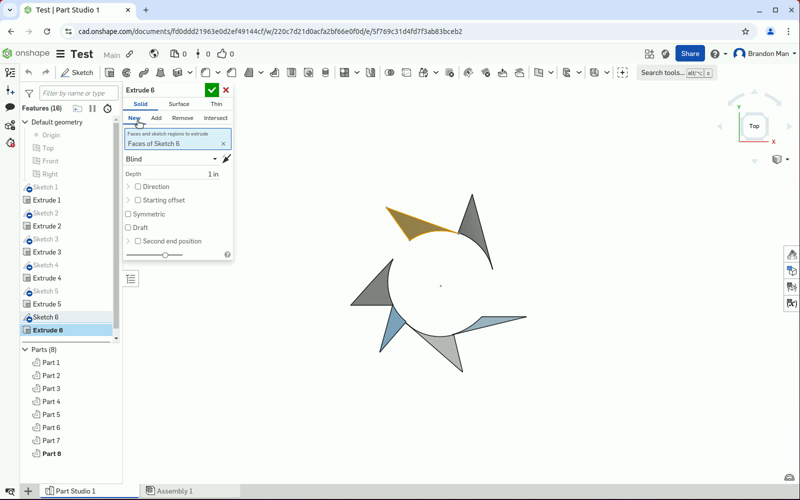
key(tab, 4)
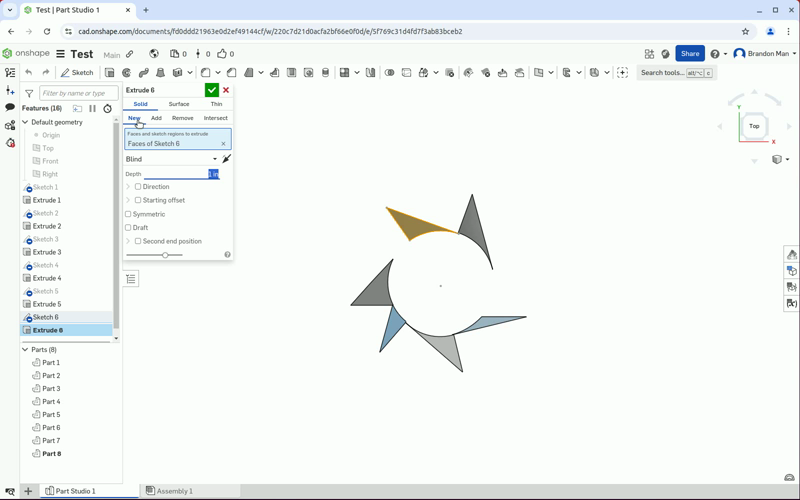
text(4.333)
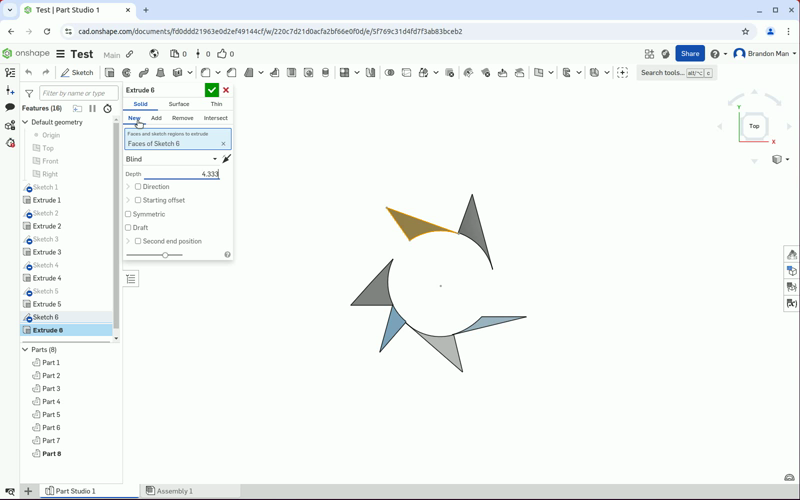
key(enter)
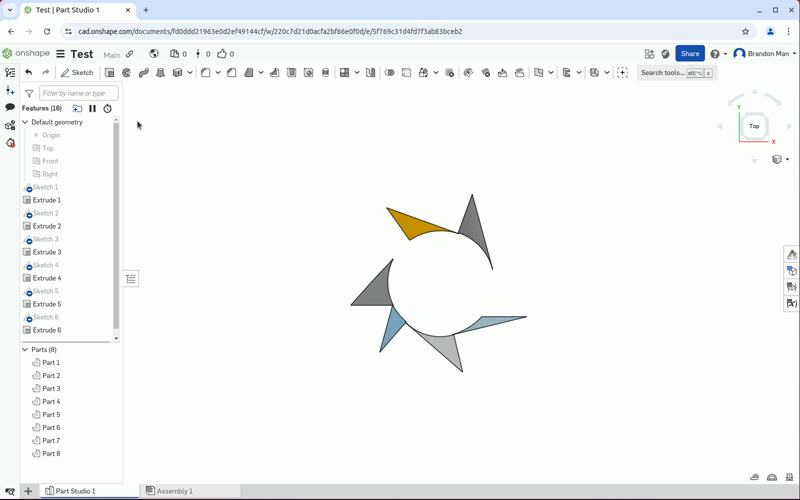
key(shift+h)
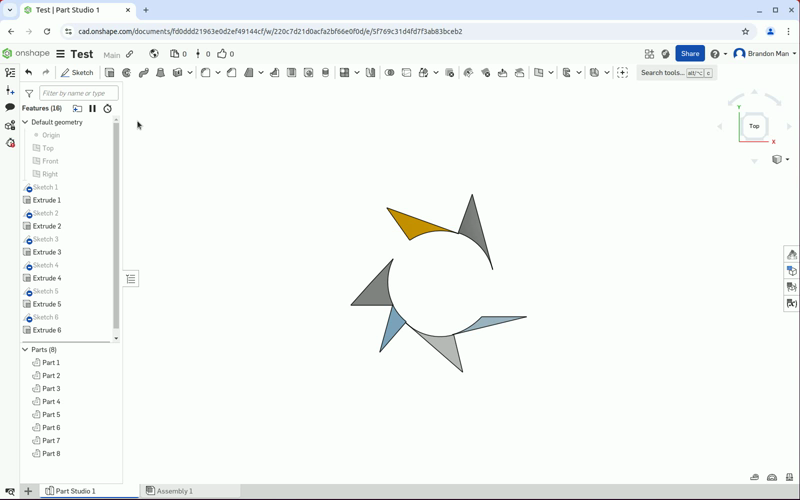
key(shift+h)
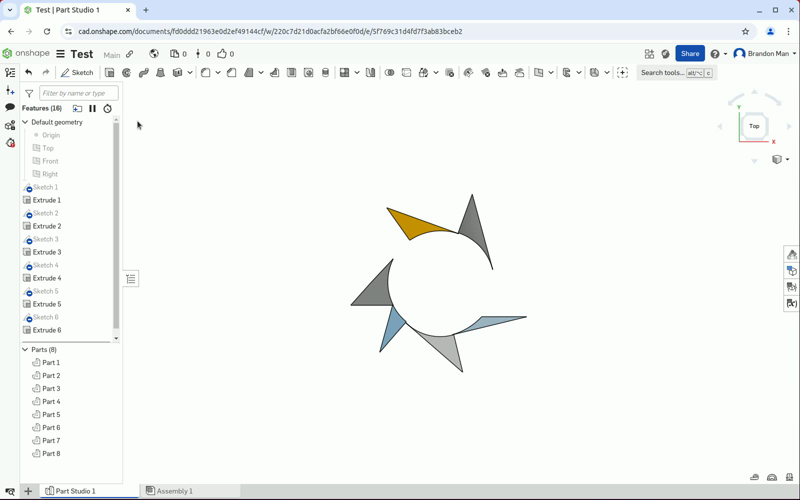
mouse_move(69, 189)
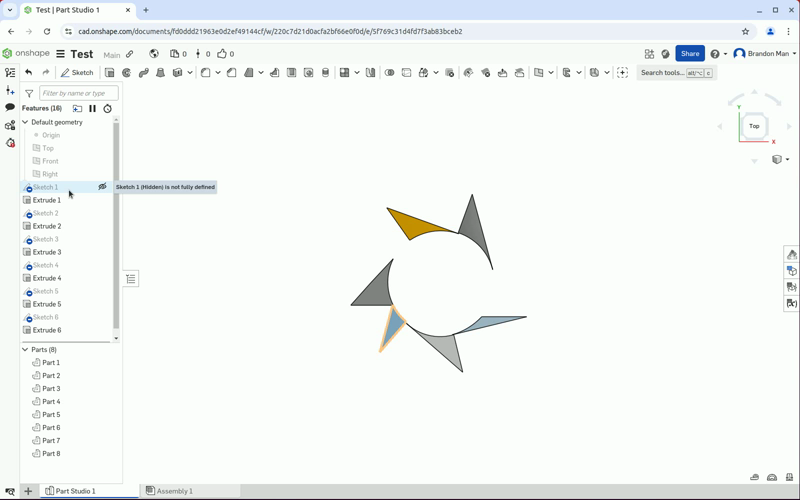
click(69, 189)
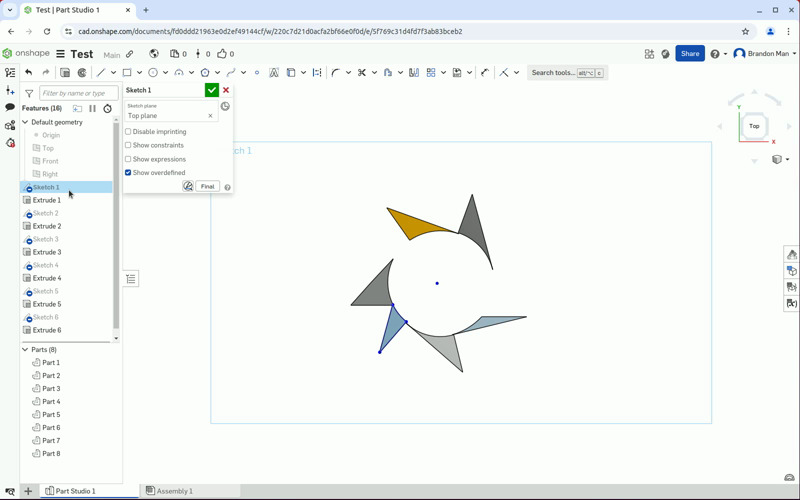
mouse_move(229, 92)
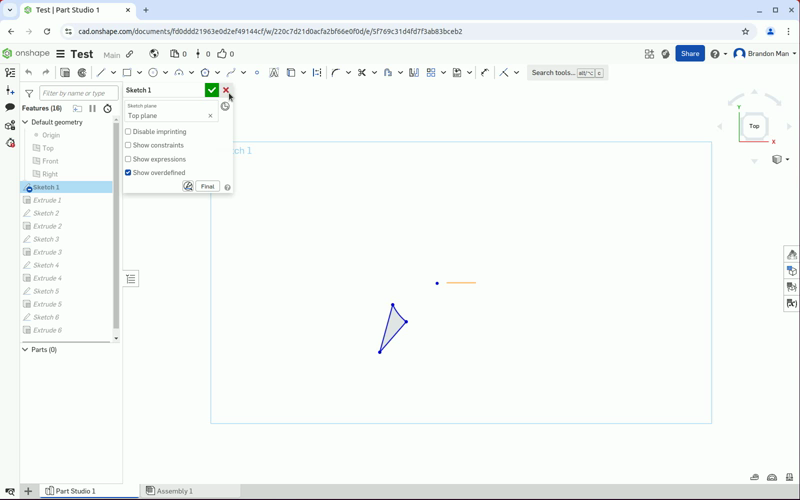
click(229, 92)
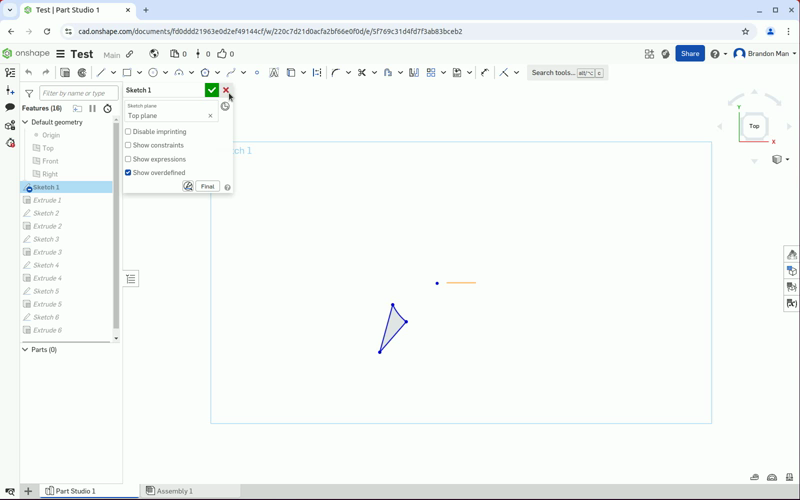
key(shift+s)
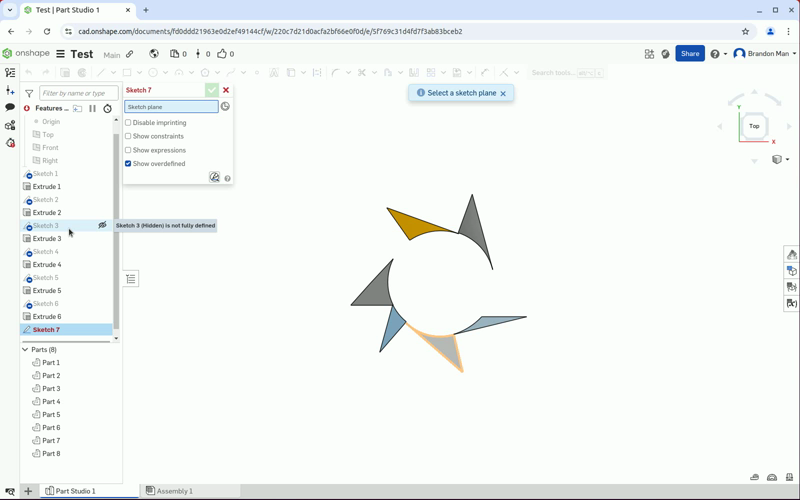
scroll(3)
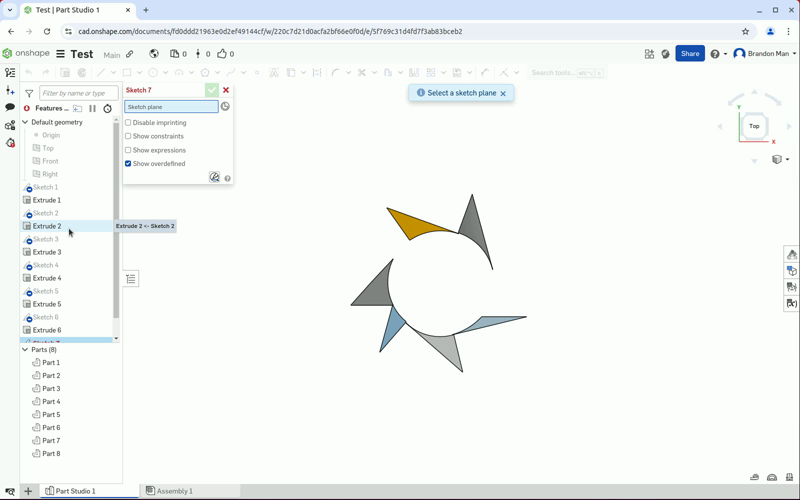
mouse_move(69, 150)
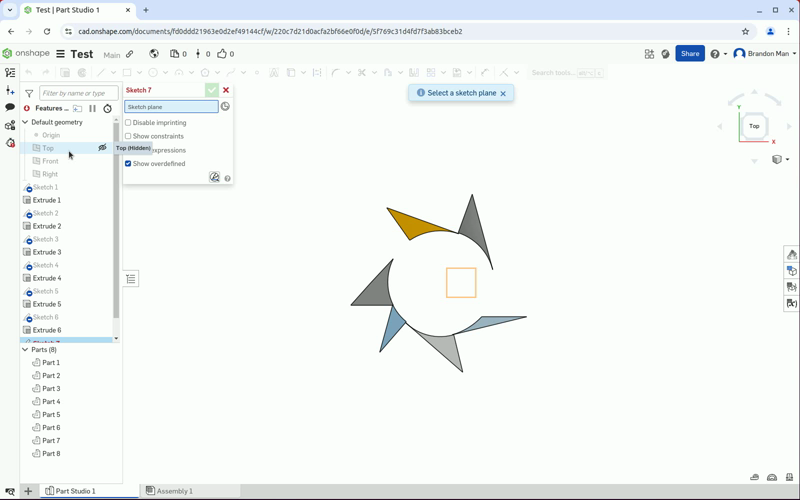
click(69, 150)
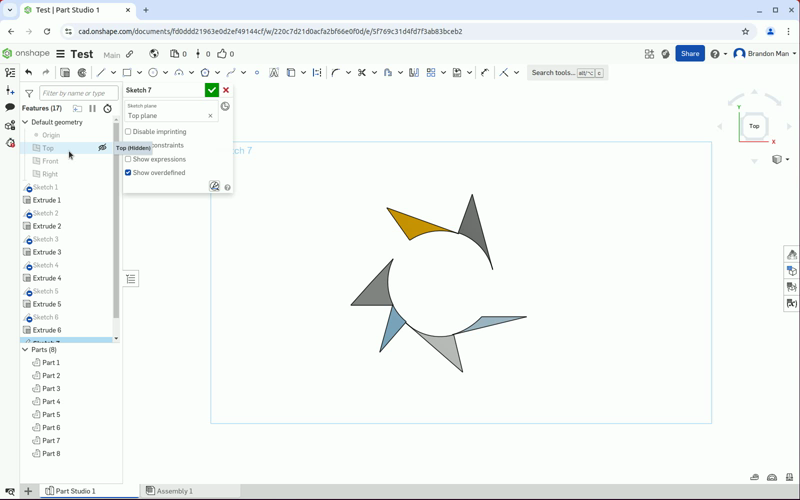
mouse_move(73, 352)
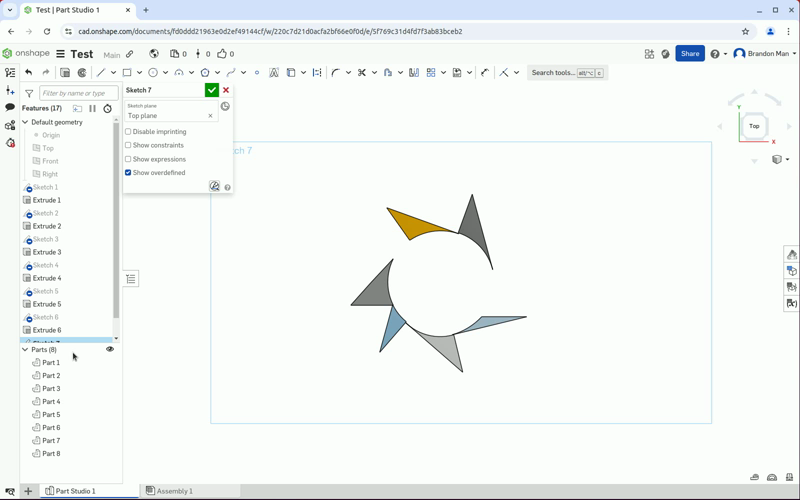
key(y)
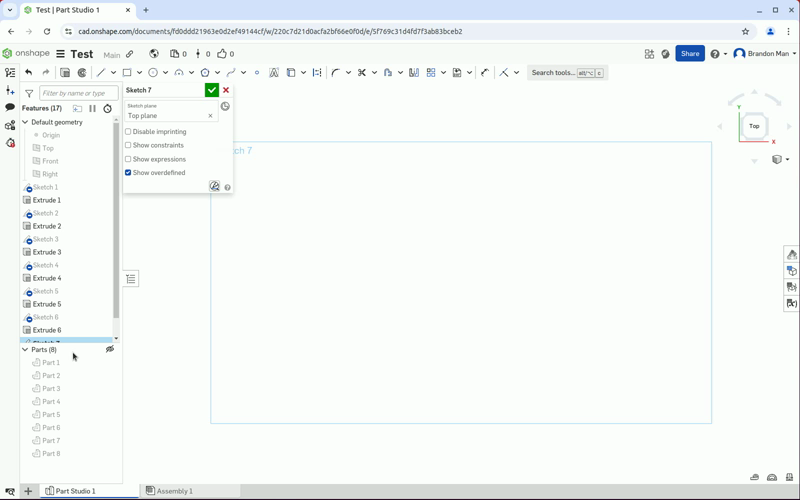
key(l)
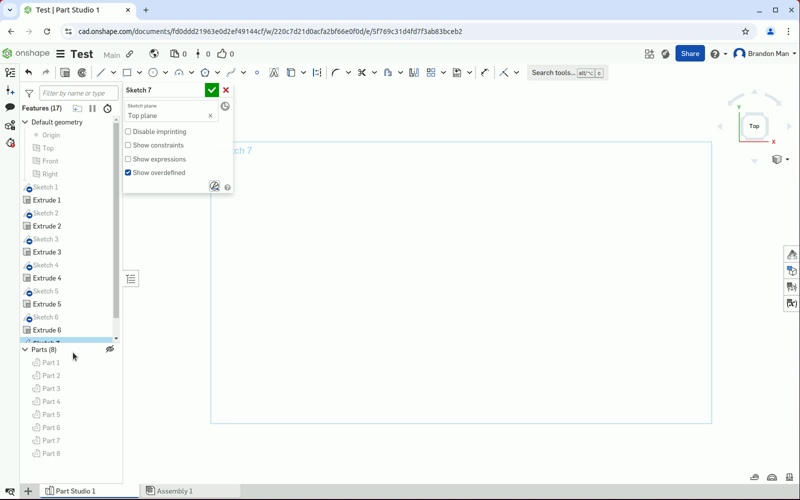
key_down(shift)
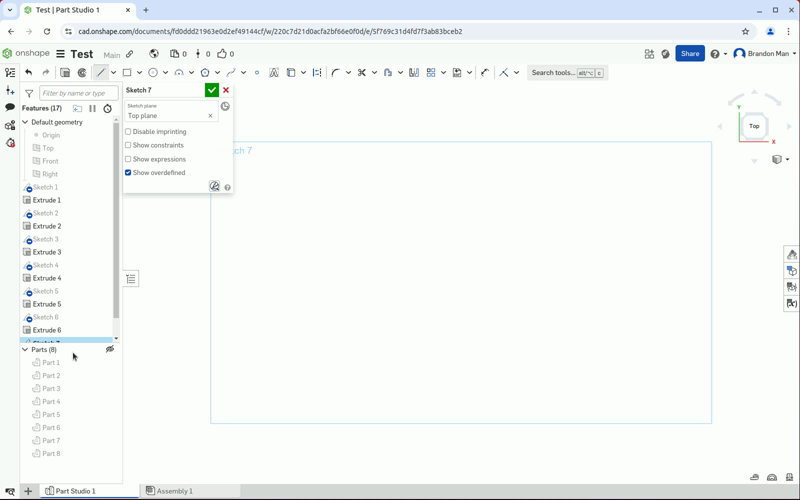
mouse_move(481, 316)
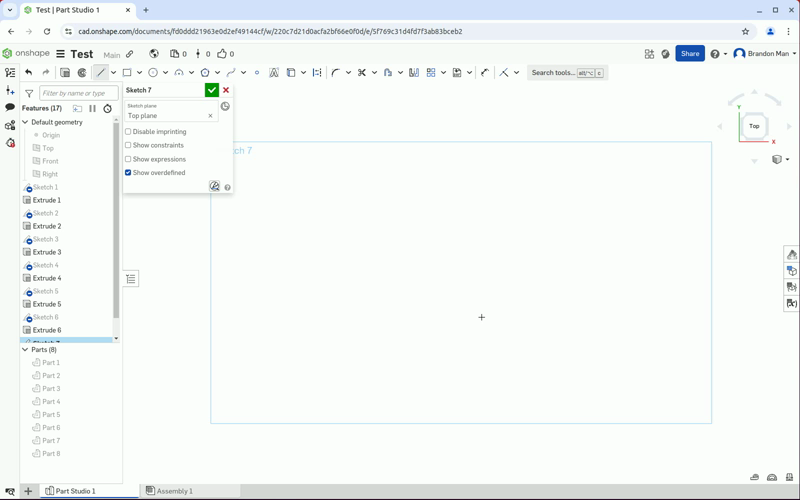
click(481, 316)
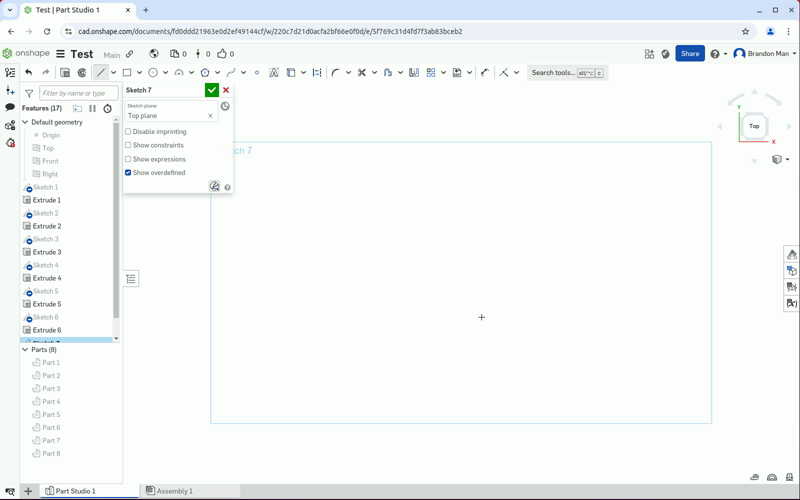
key_up(shift)
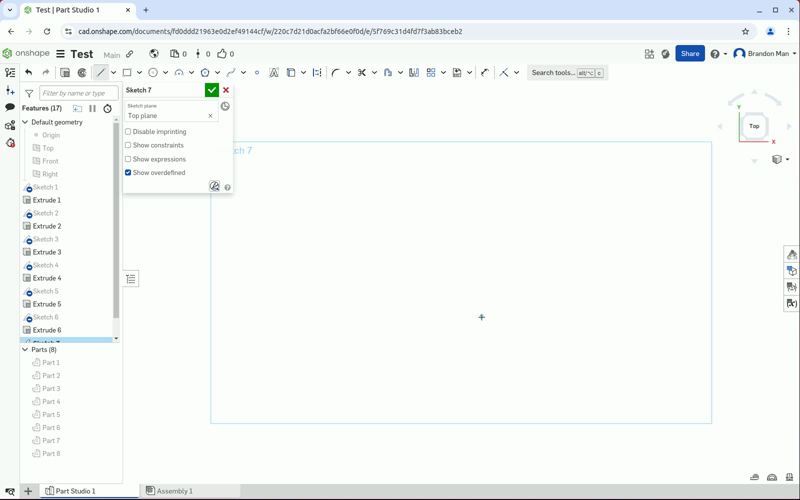
key_down(shift)
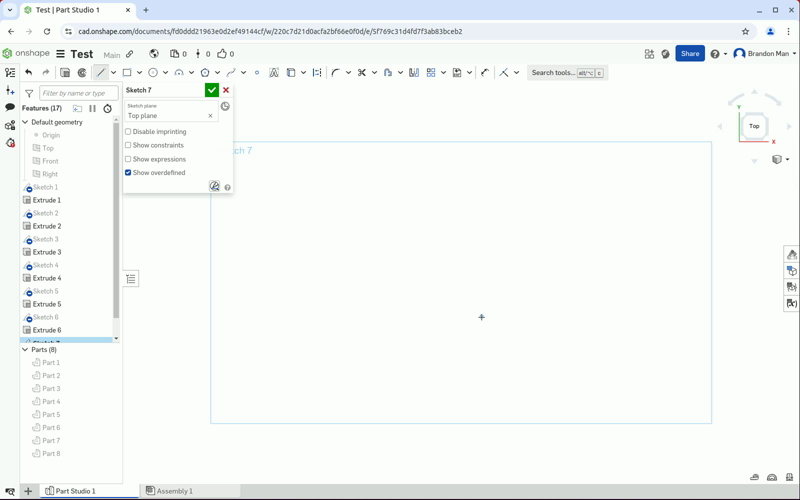
mouse_move(531, 257)
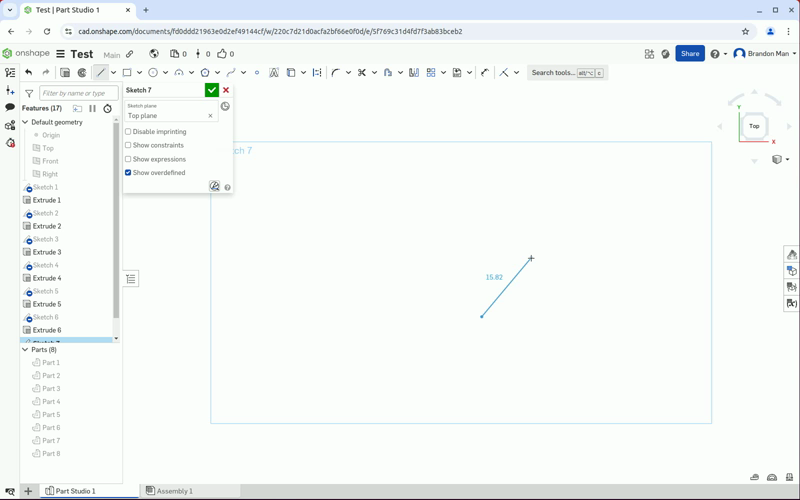
click(531, 257)
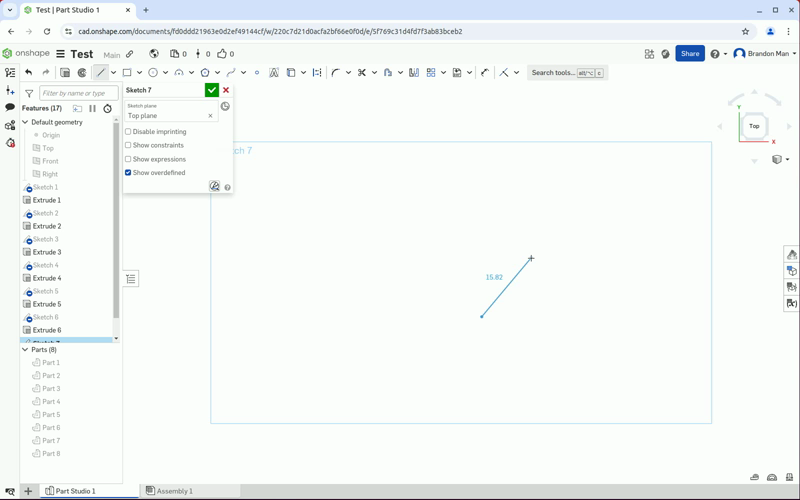
key_up(shift)
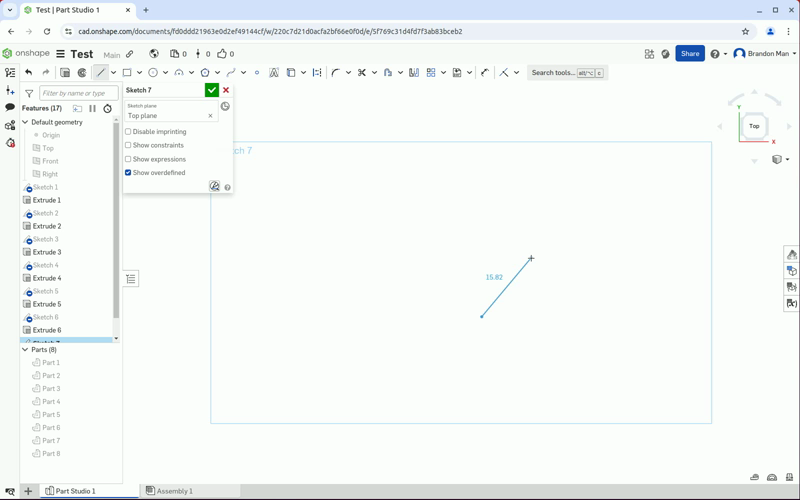
key_down(shift)
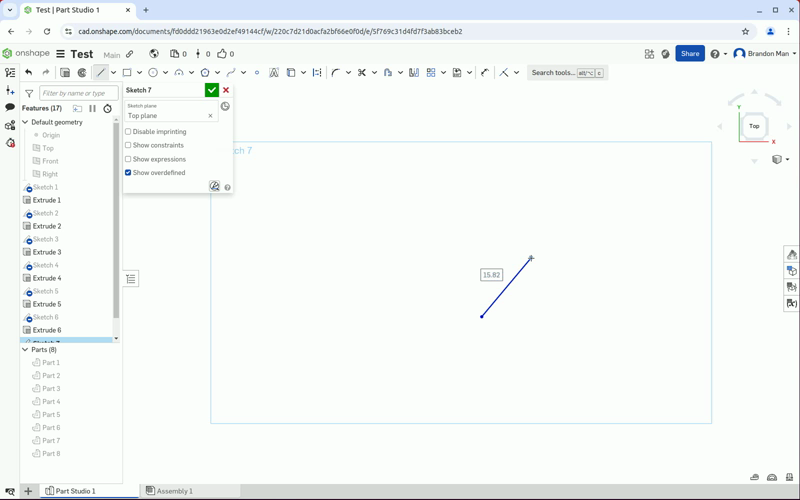
mouse_move(561, 257)
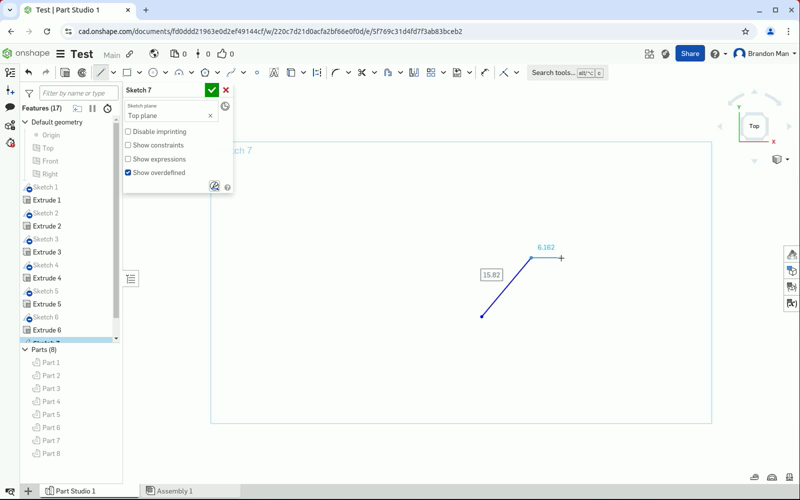
mouse_move(492, 268)
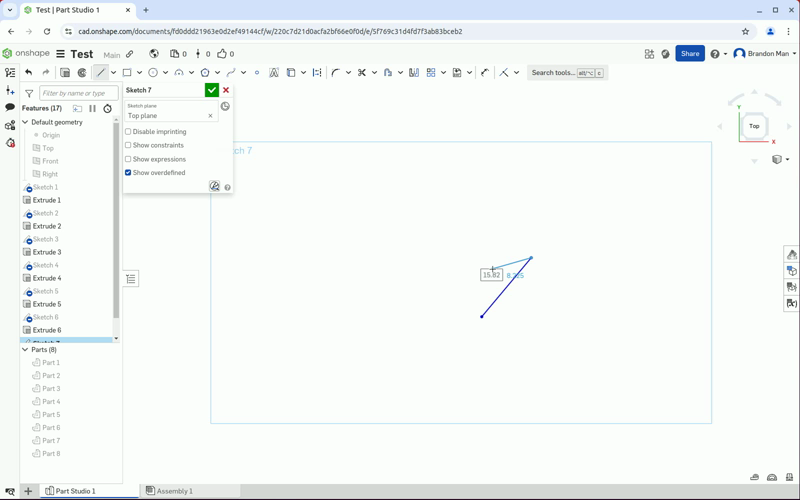
click(492, 268)
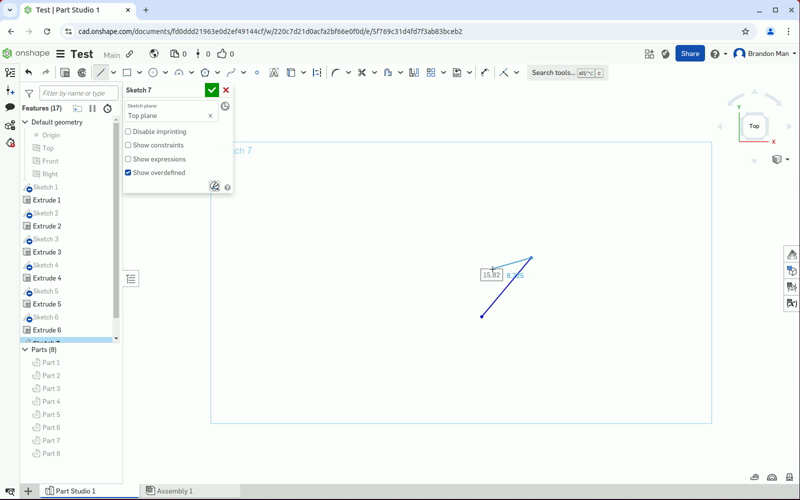
key_up(shift)
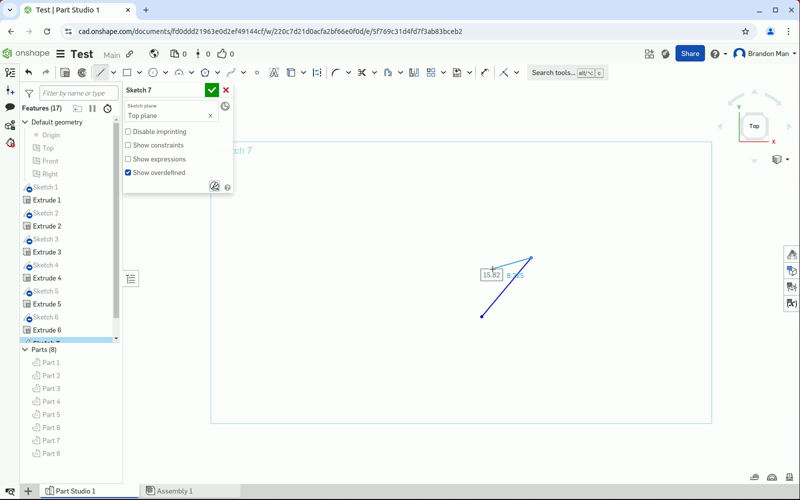
key(esc)
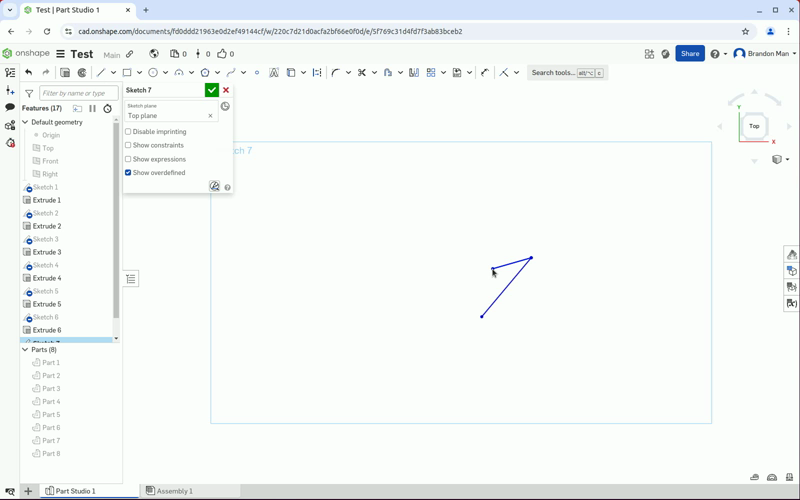
key(a)
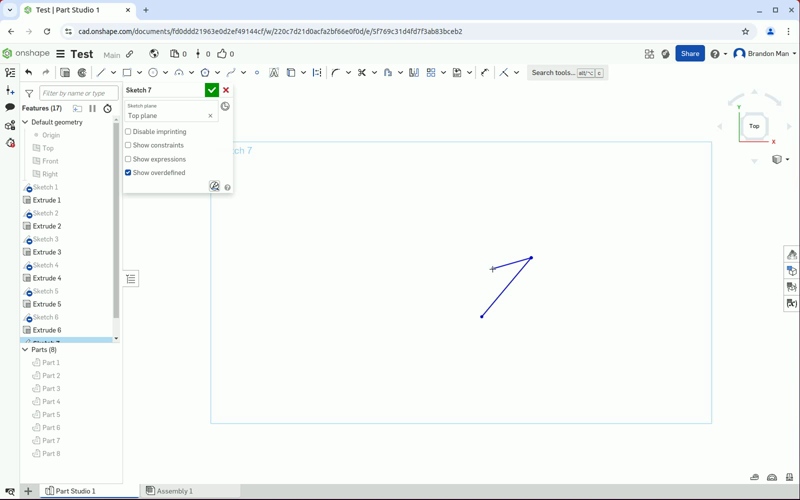
mouse_move(492, 268)
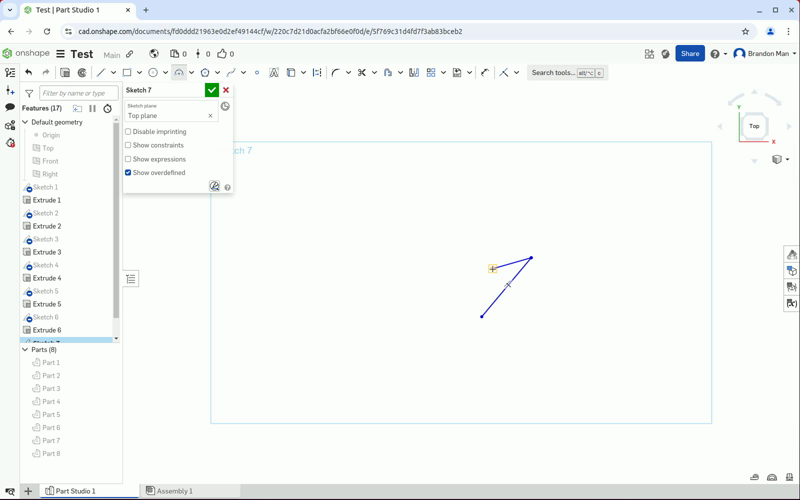
click(492, 268)
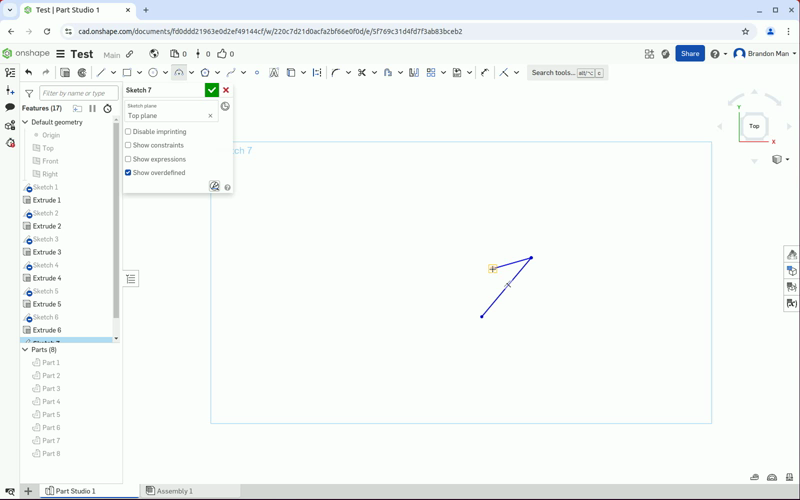
mouse_move(481, 316)
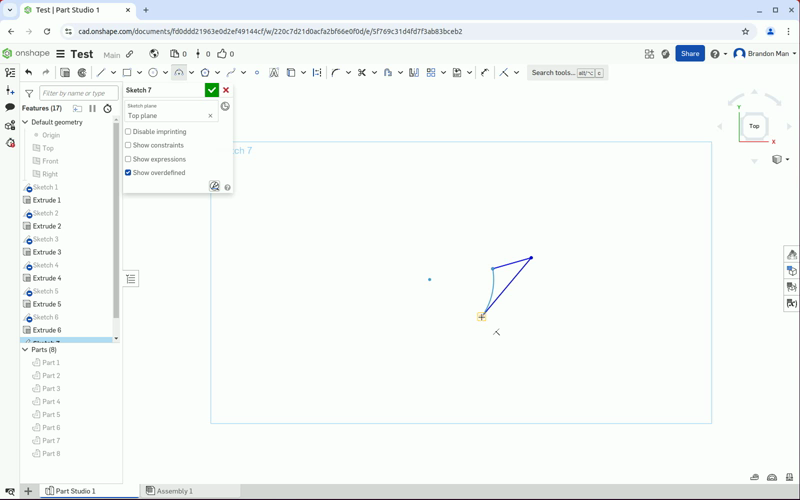
click(481, 316)
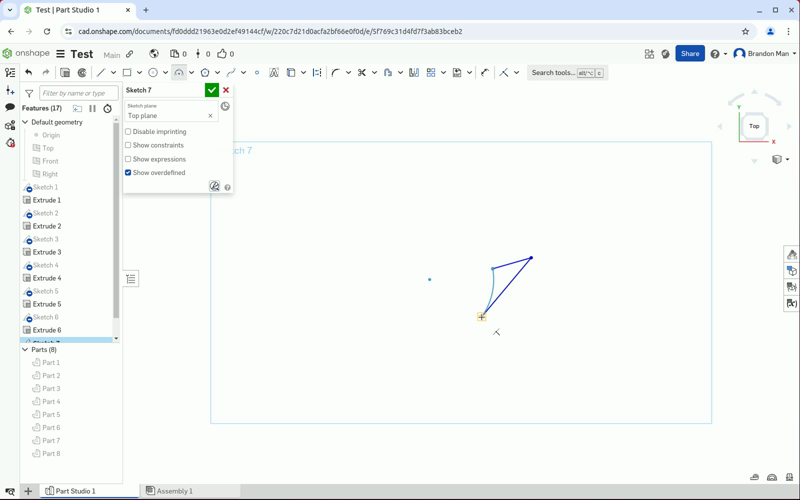
key_down(shift)
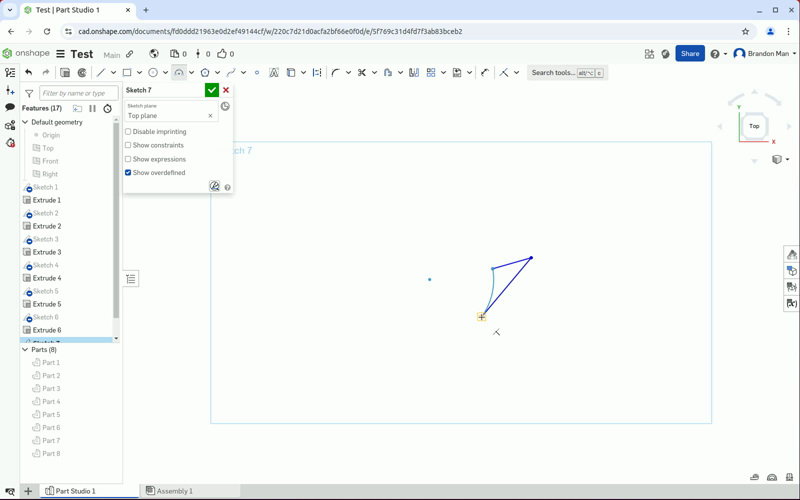
mouse_move(493, 294)
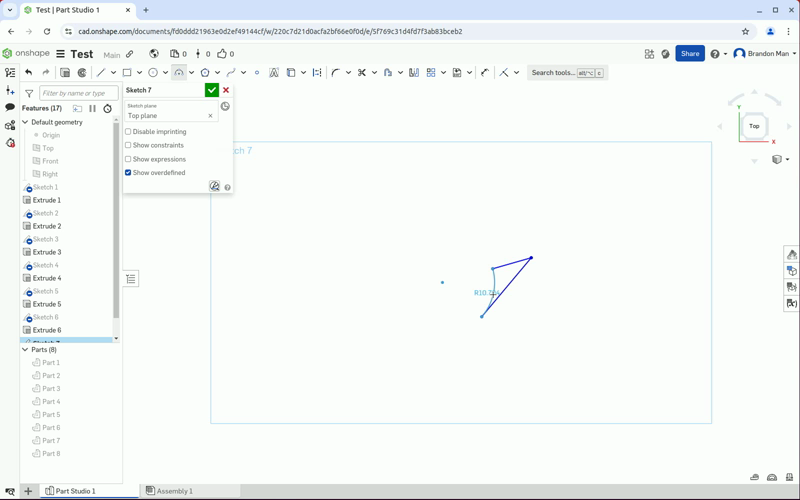
click(493, 294)
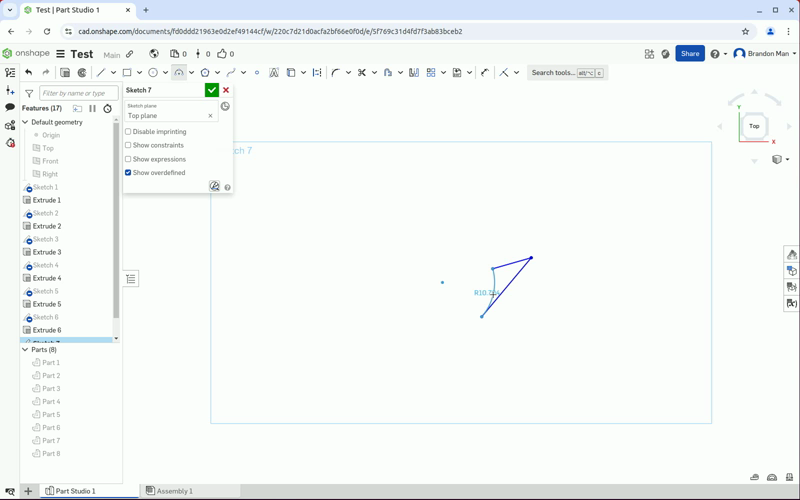
key_up(shift)
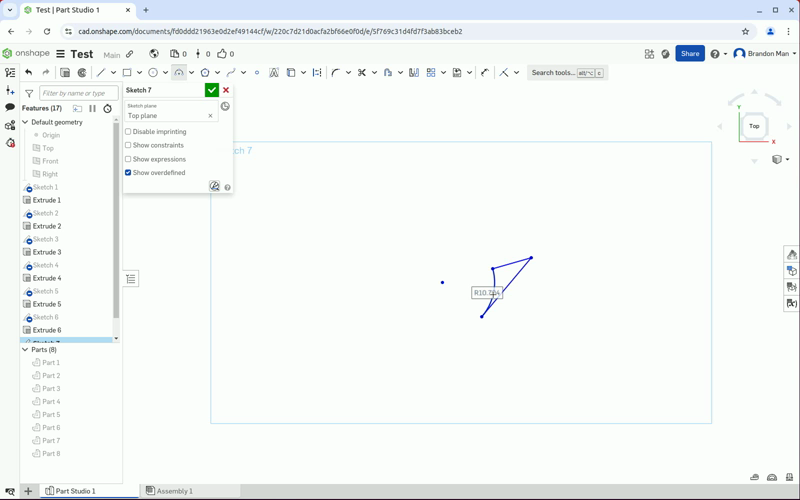
key(esc)
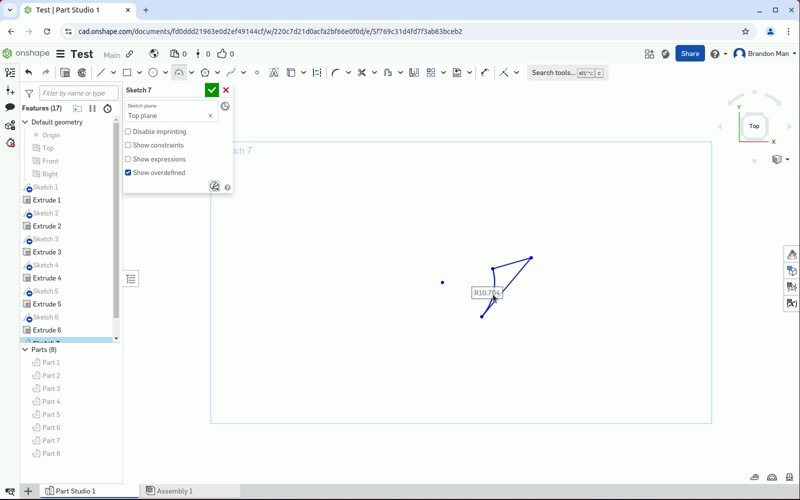
mouse_move(504, 283)
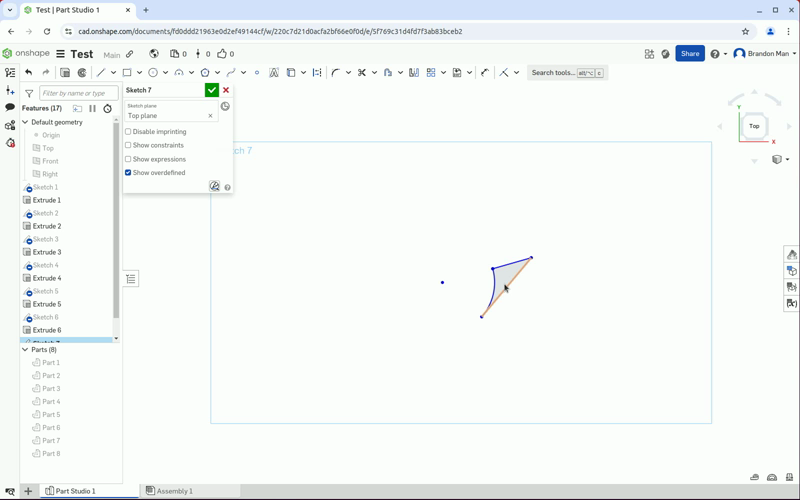
scroll(6)
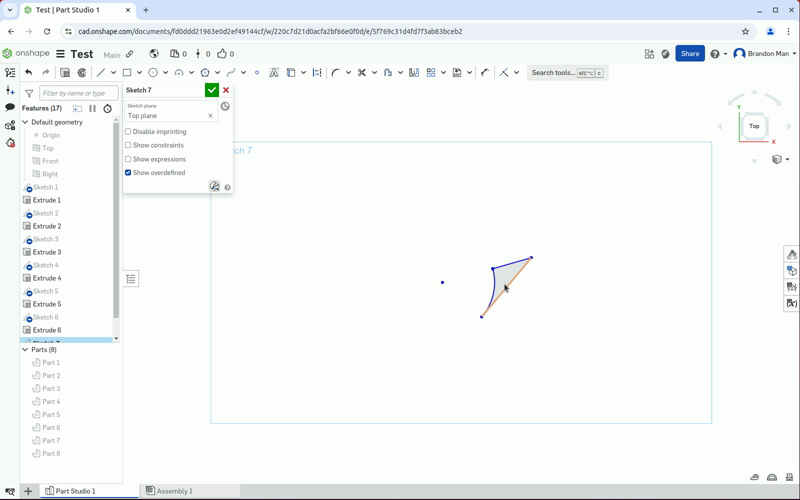
scroll(6)
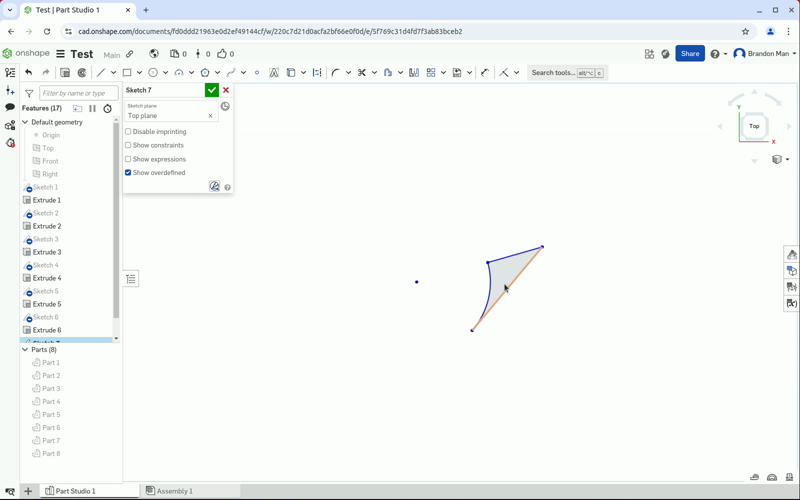
scroll(6)
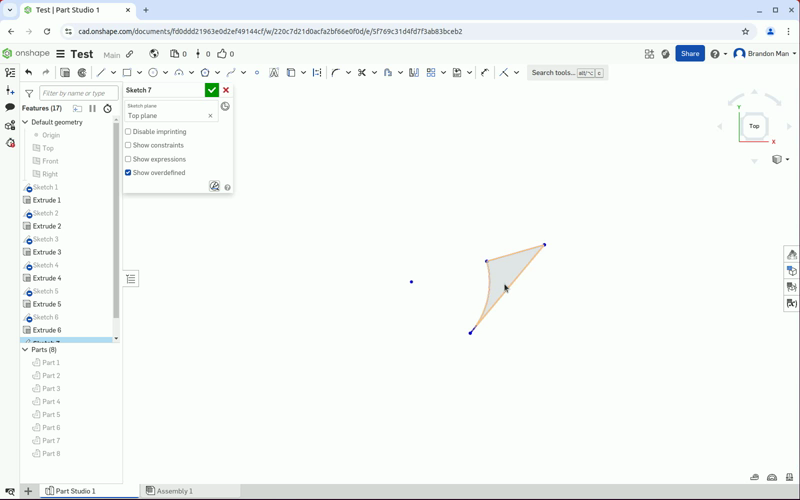
scroll(6)
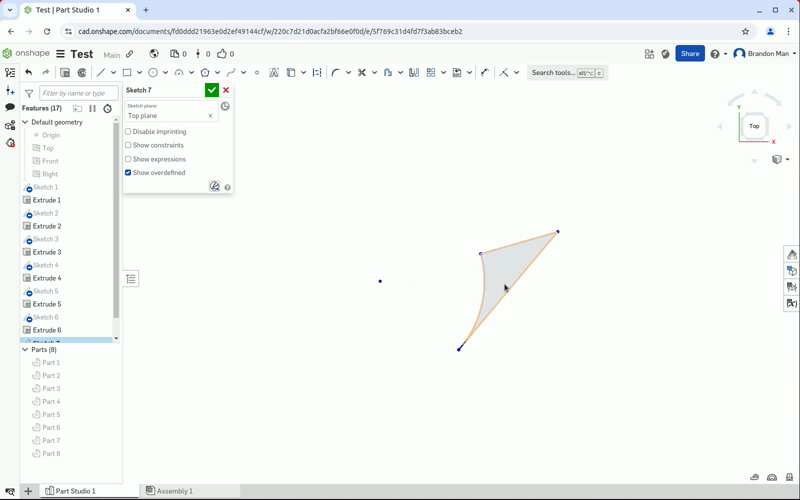
scroll(6)
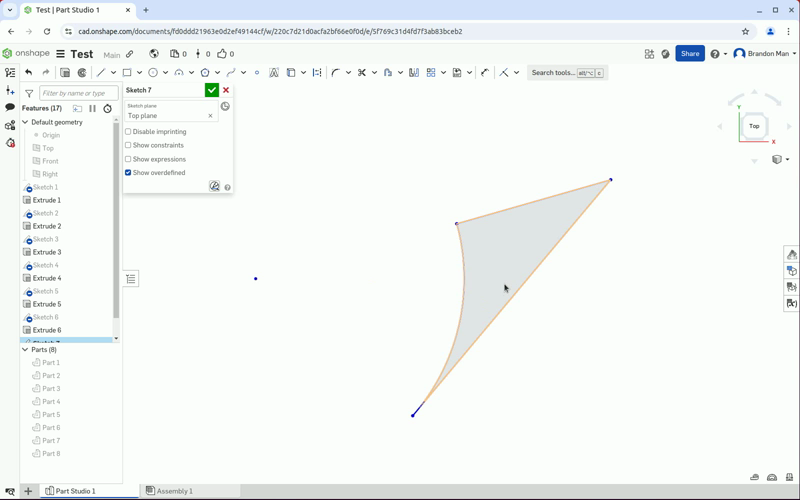
scroll(6)
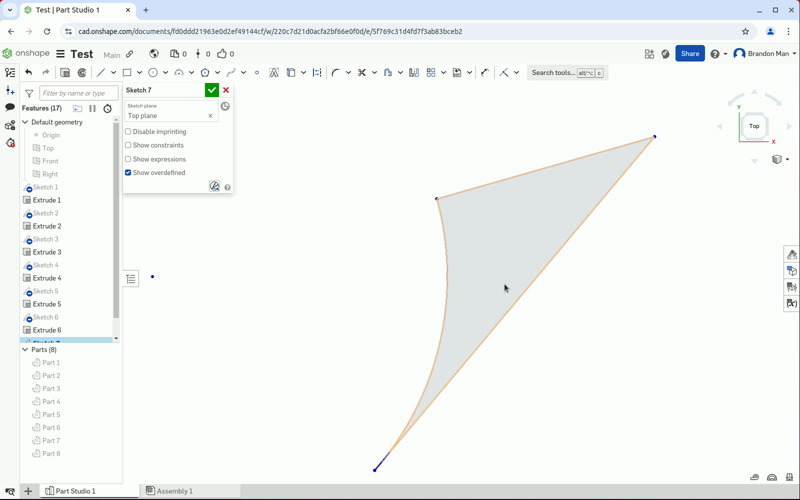
scroll(6)
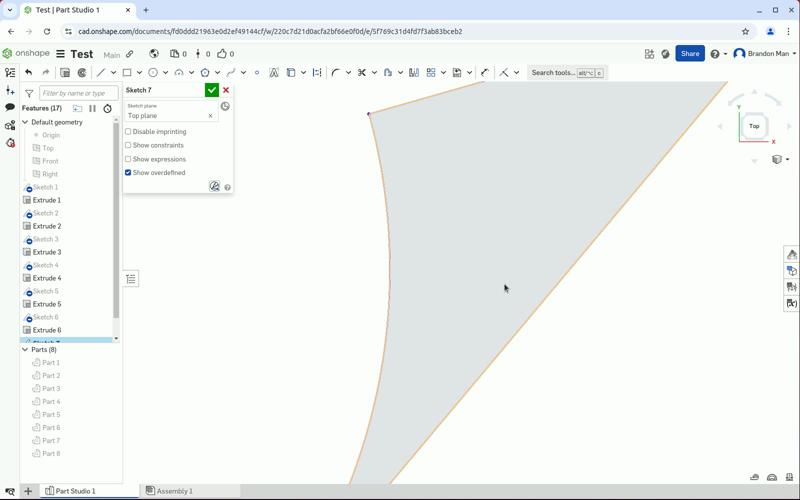
click(504, 283)
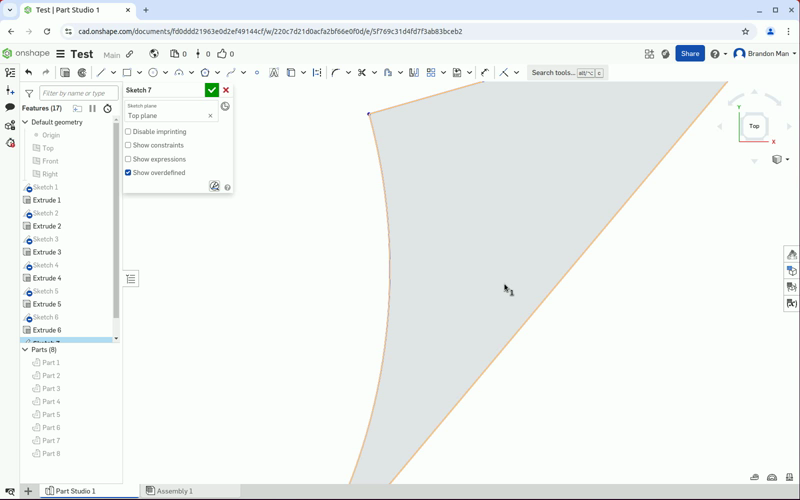
scroll(-6)
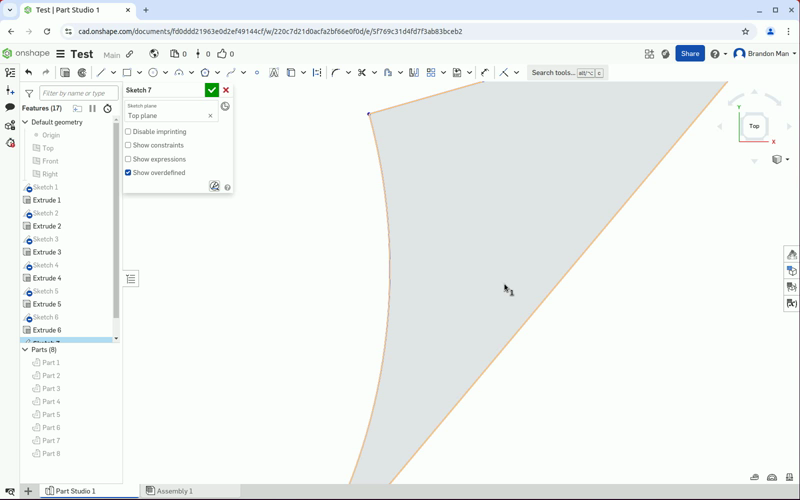
scroll(-6)
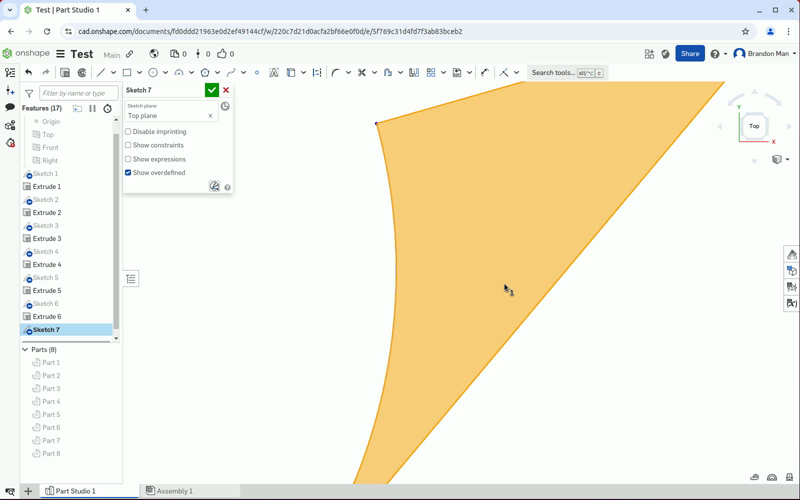
scroll(-6)
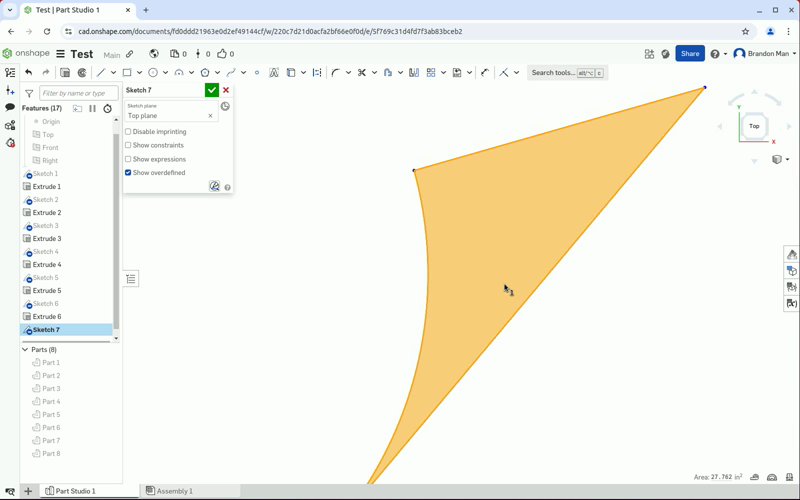
scroll(-6)
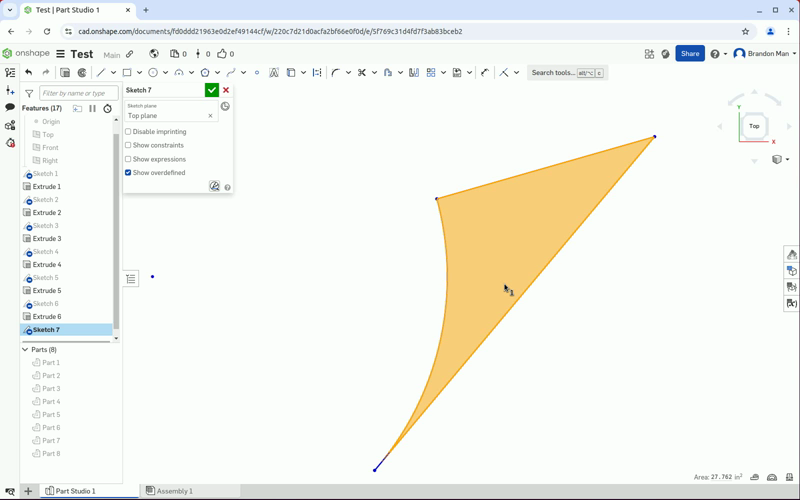
scroll(-6)
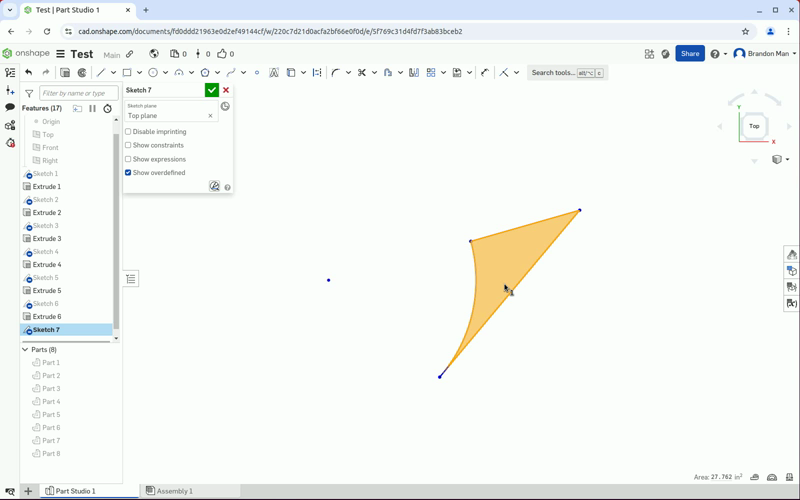
scroll(-6)
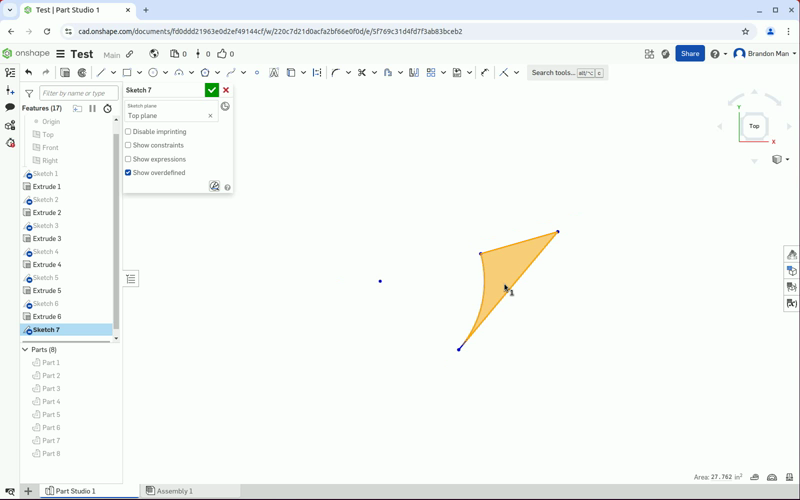
scroll(-6)
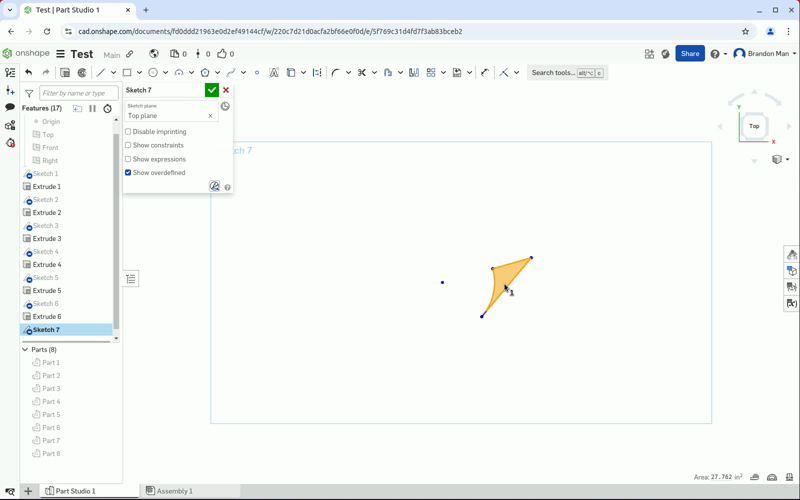
mouse_move(73, 352)
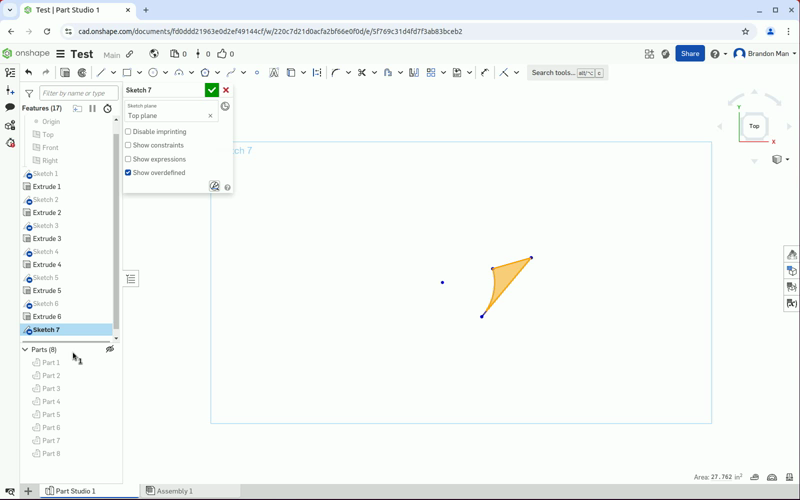
key(shift+y)
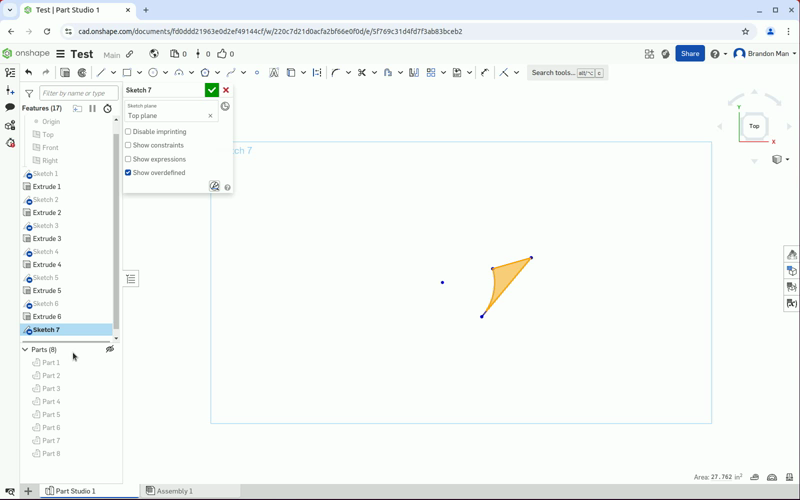
key(shift+e)
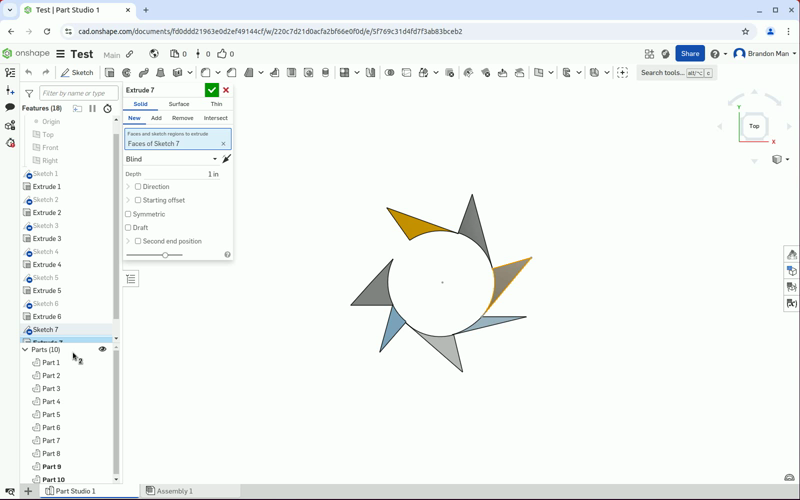
mouse_move(143, 106)
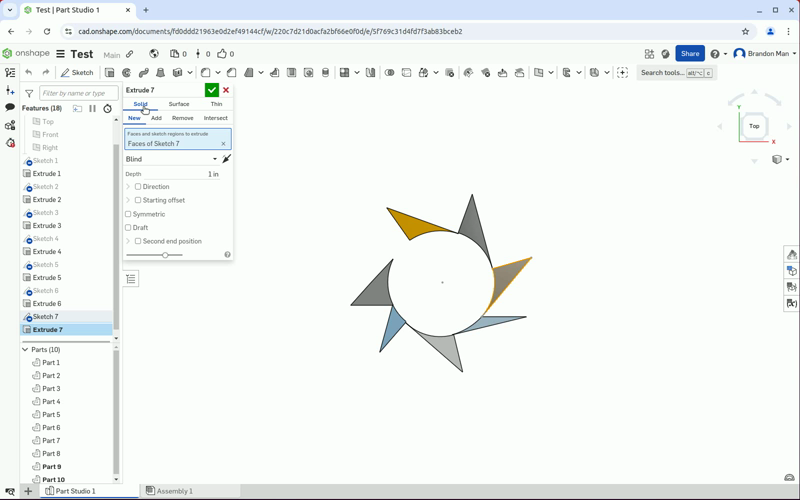
click(143, 106)
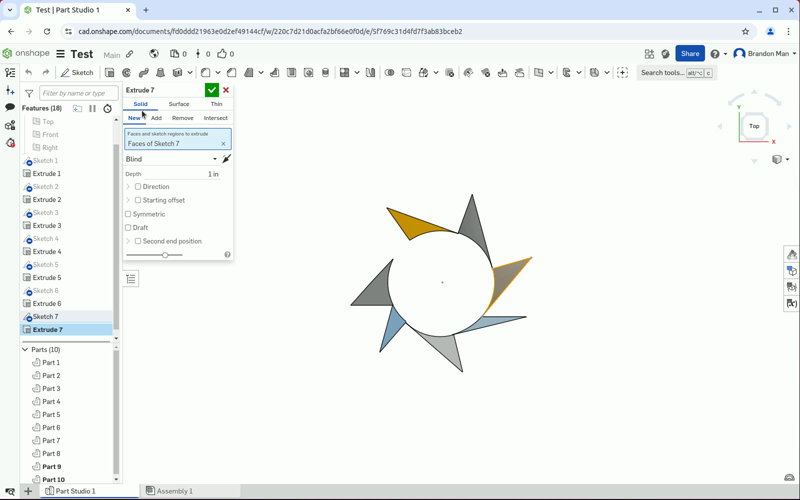
mouse_move(137, 120)
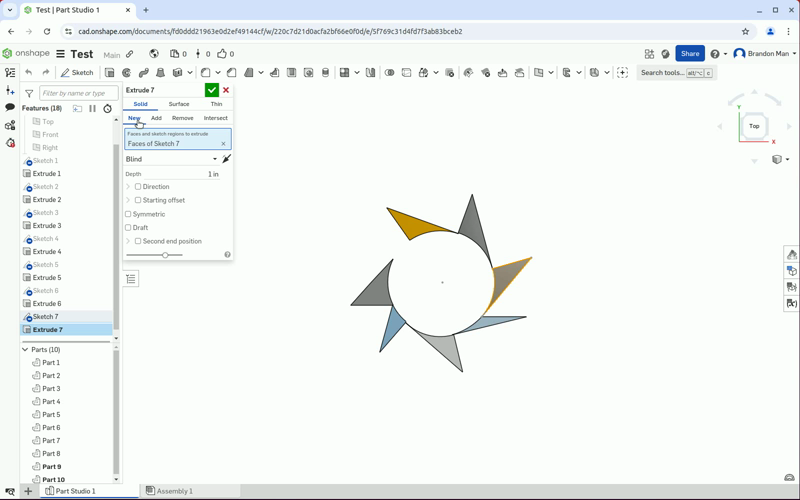
click(137, 120)
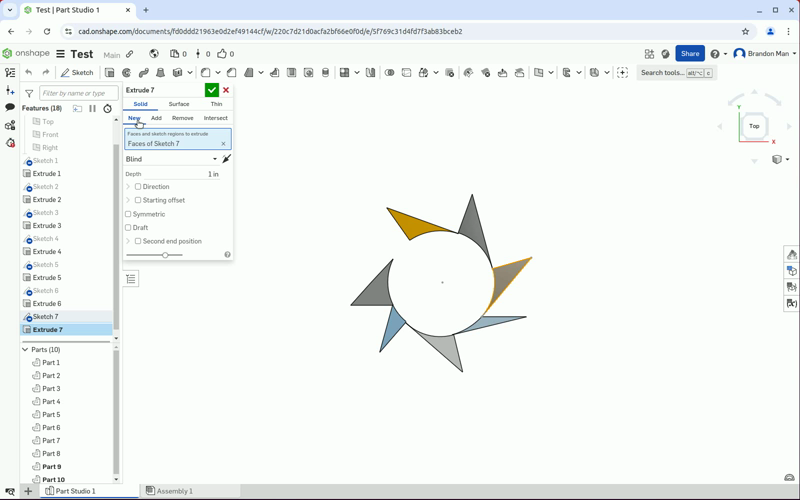
key(tab, 4)
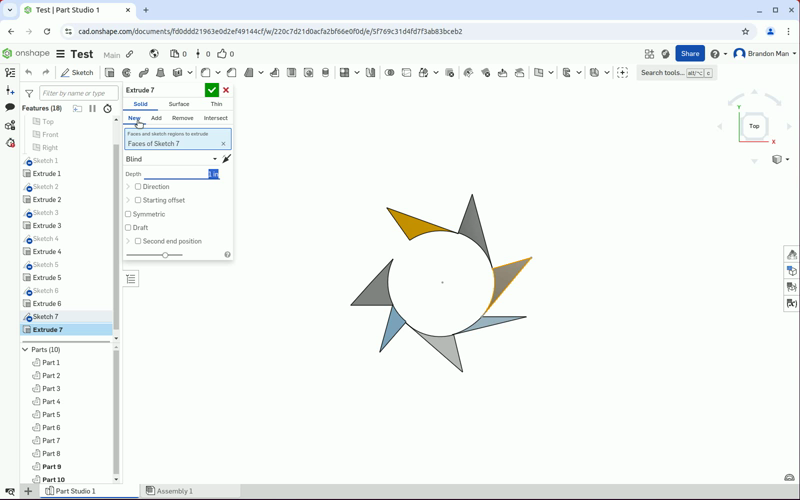
text(4.333)
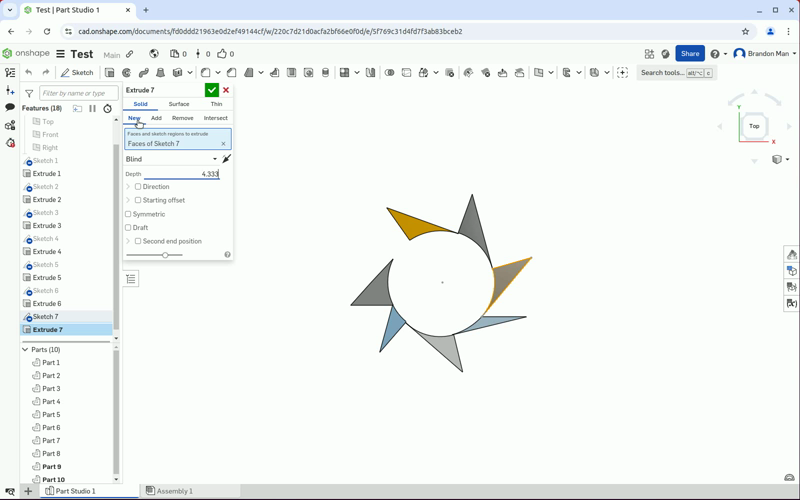
key(enter)
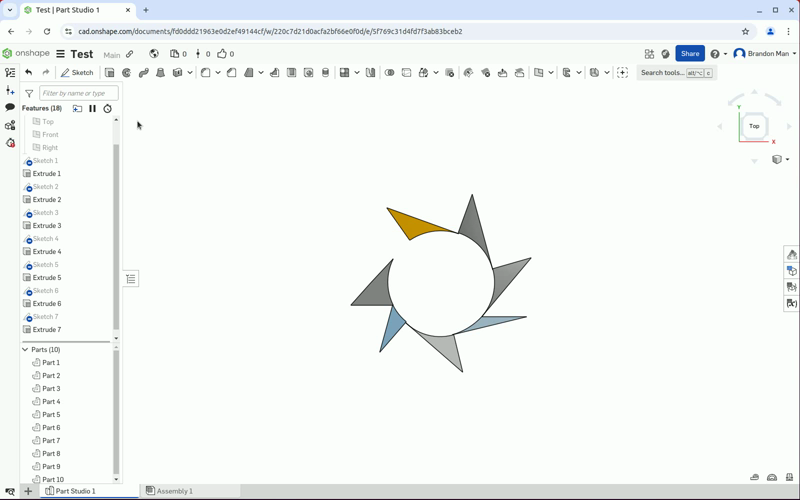
key(shift+h)
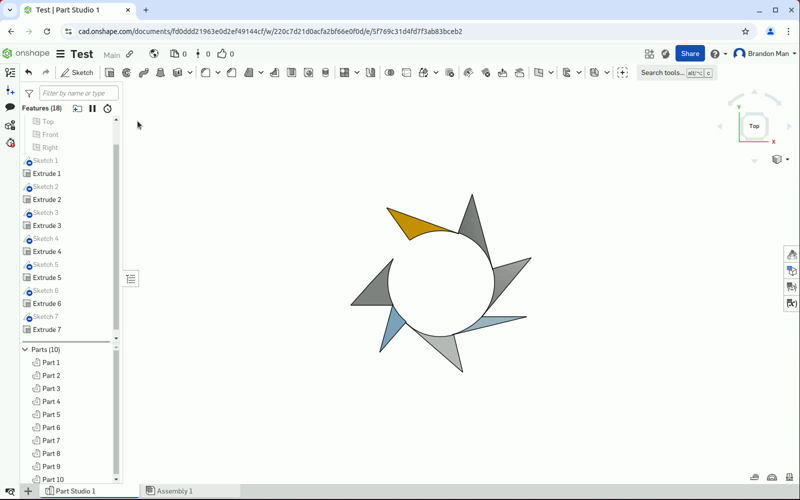
key(shift+h)
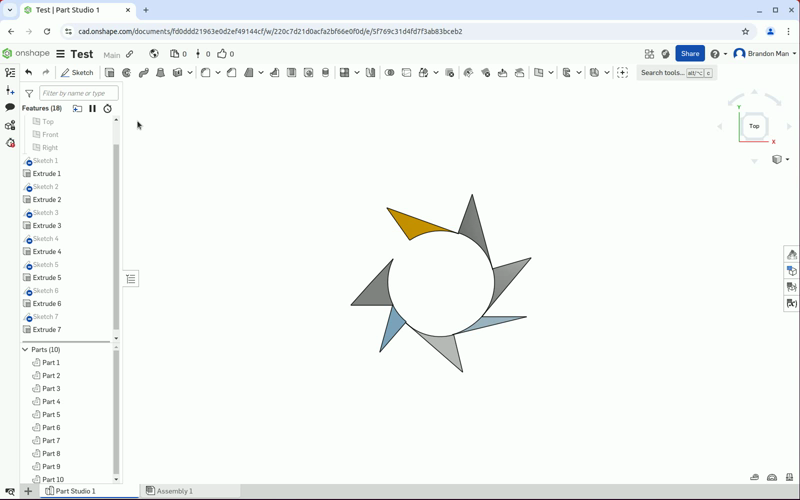
mouse_move(69, 163)
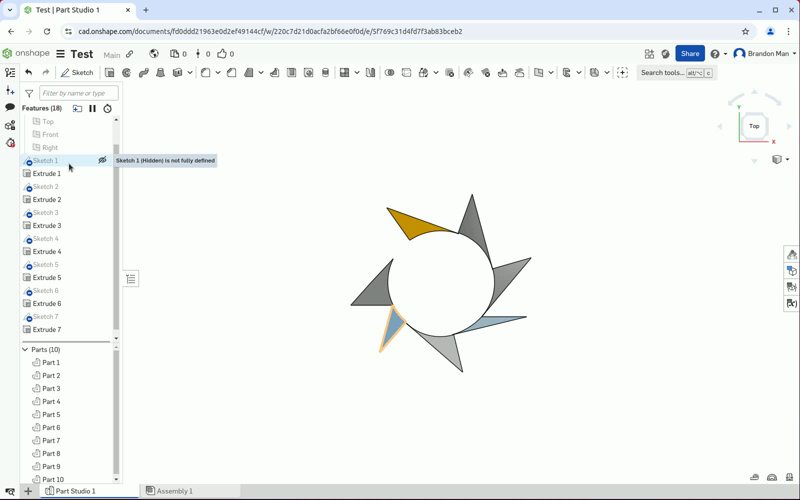
click(69, 163)
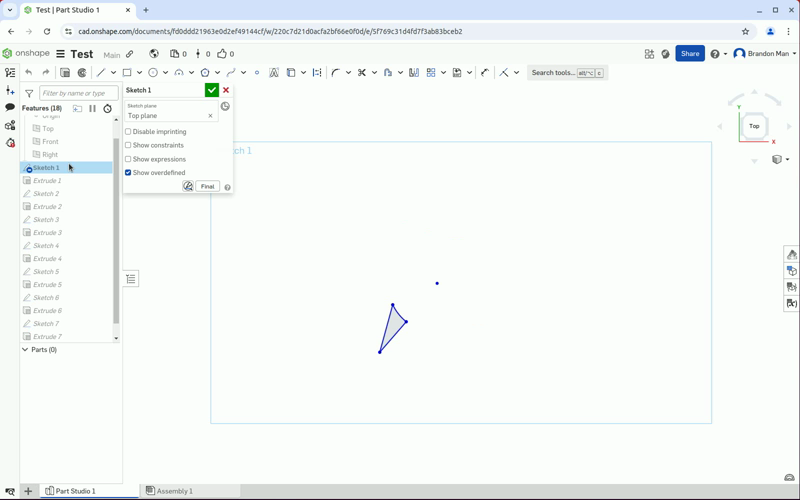
mouse_move(229, 92)
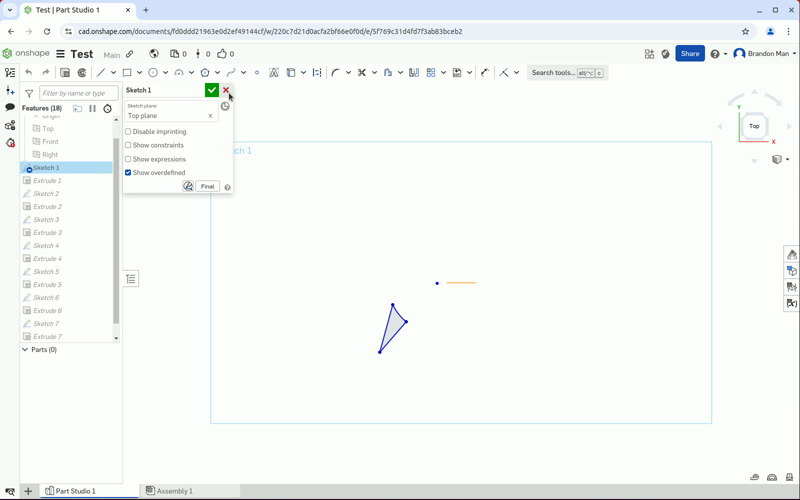
click(229, 92)
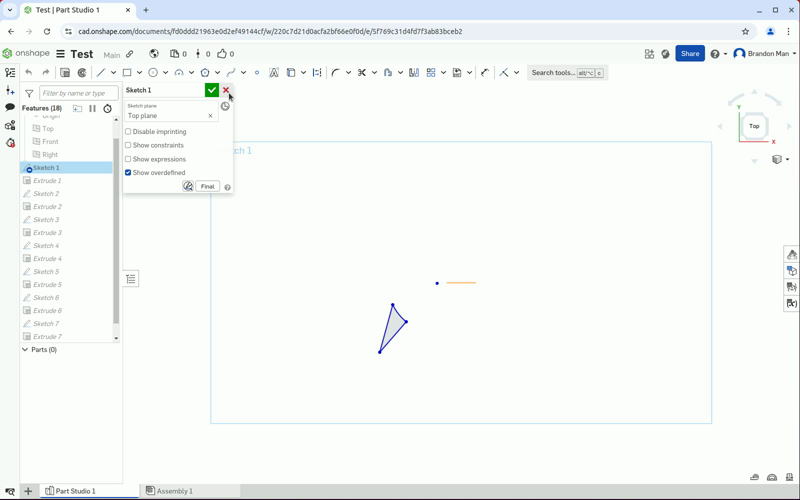
key(shift+s)
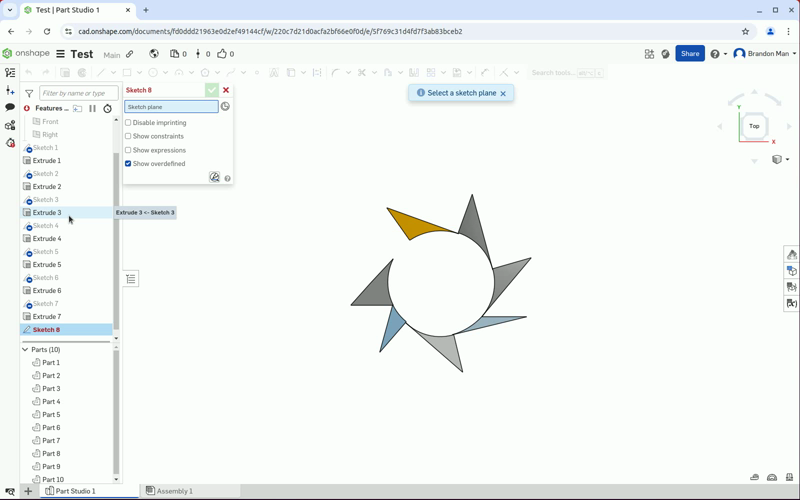
scroll(3)
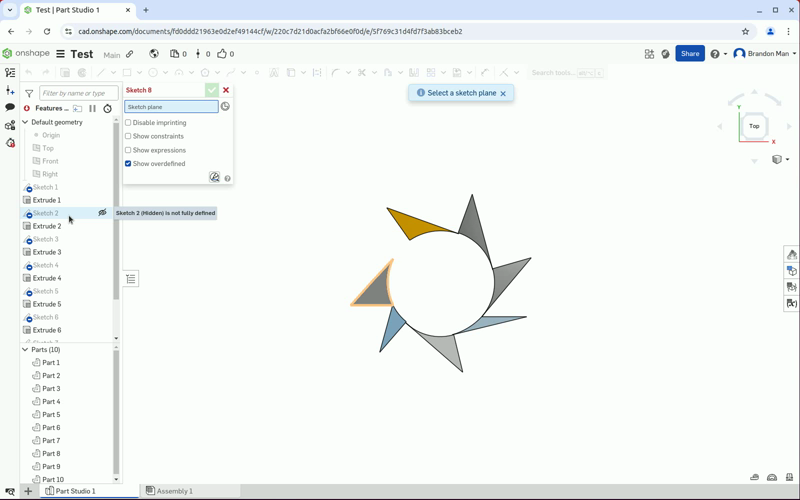
mouse_move(69, 150)
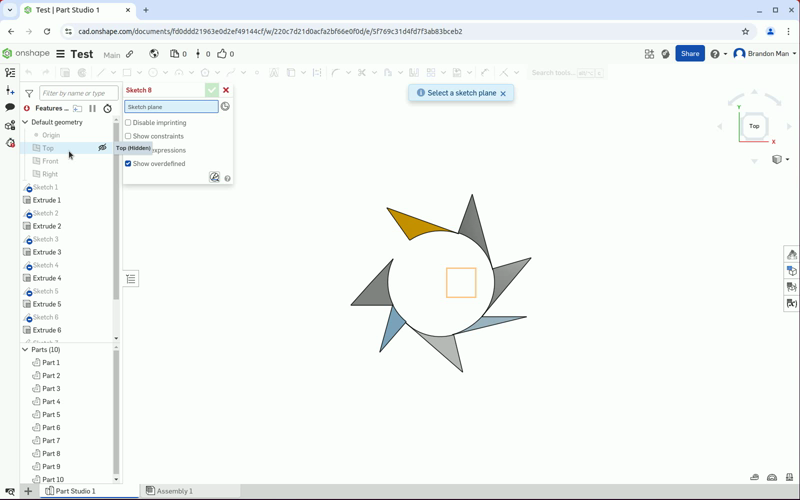
click(69, 150)
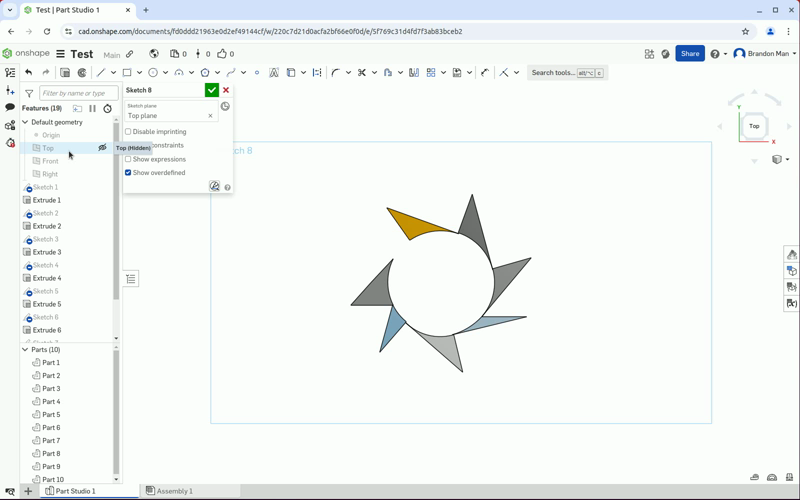
mouse_move(69, 352)
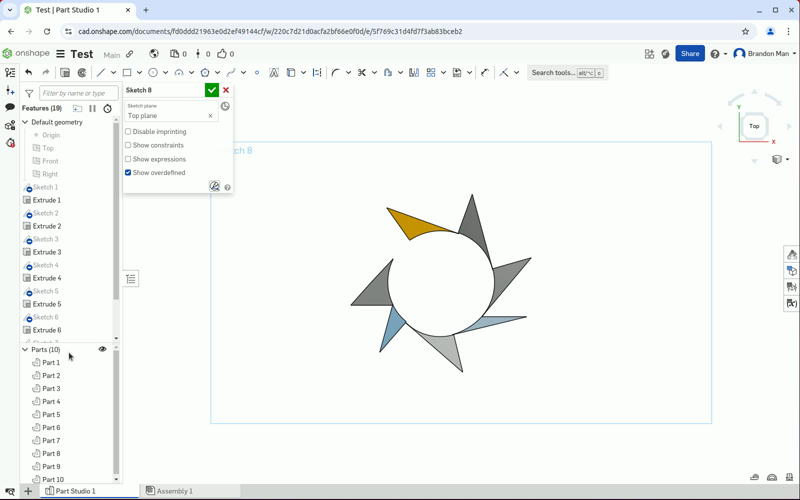
key(y)
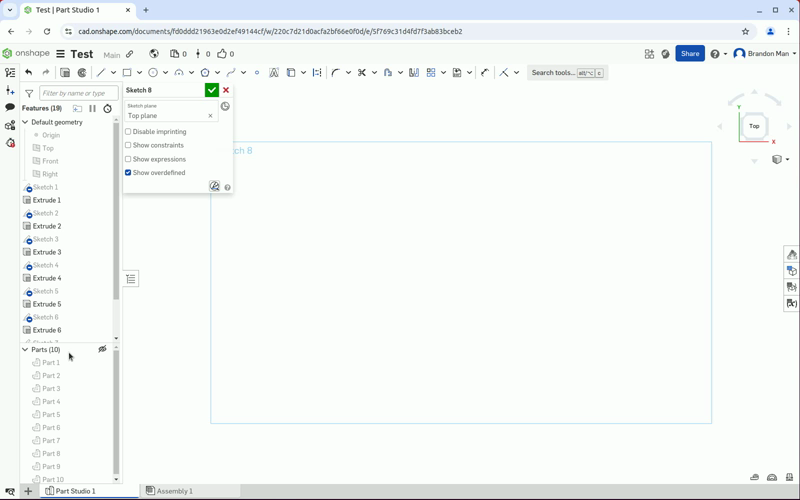
key(l)
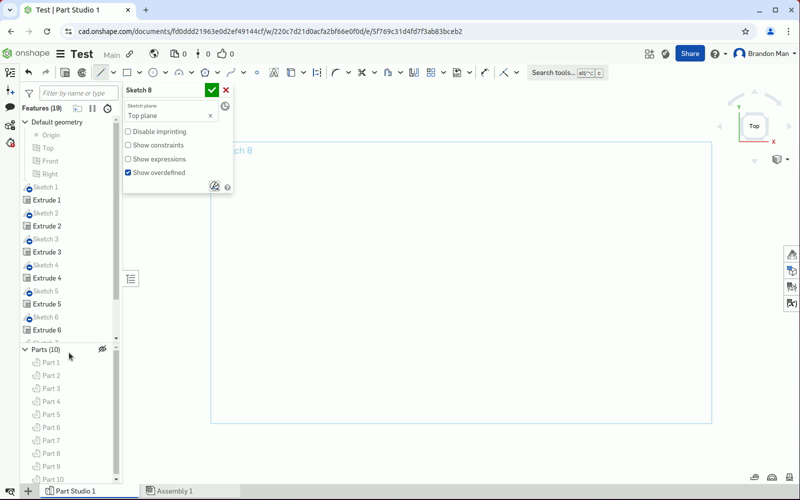
key_down(shift)
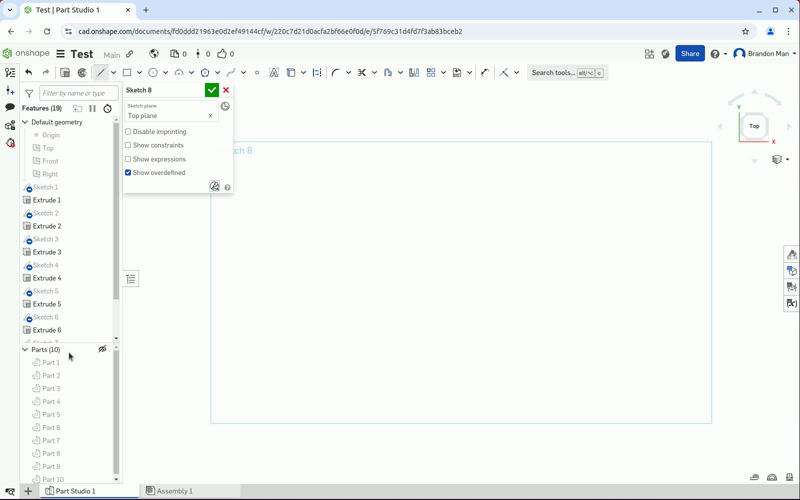
mouse_move(348, 282)
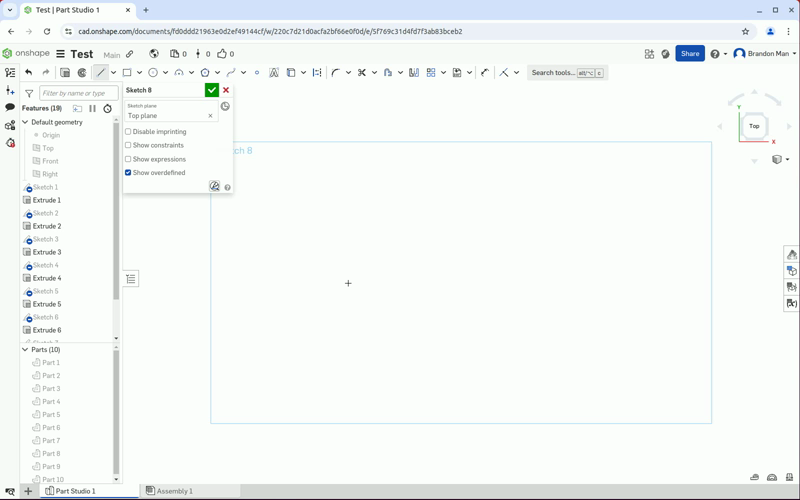
click(348, 282)
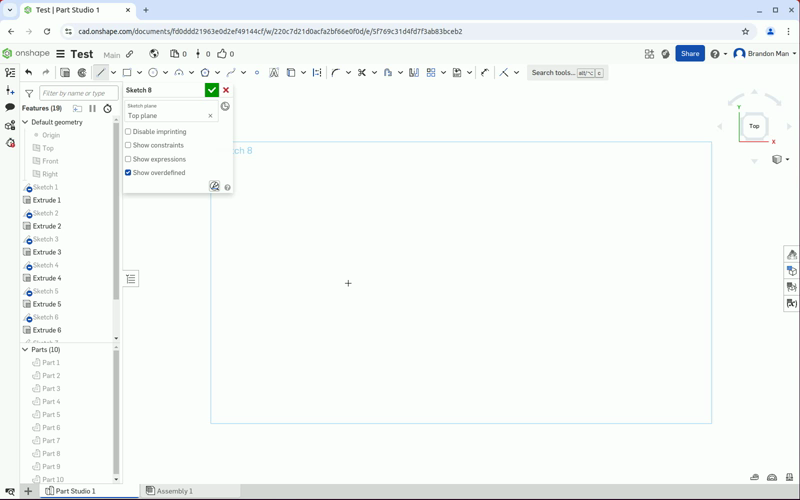
key_up(shift)
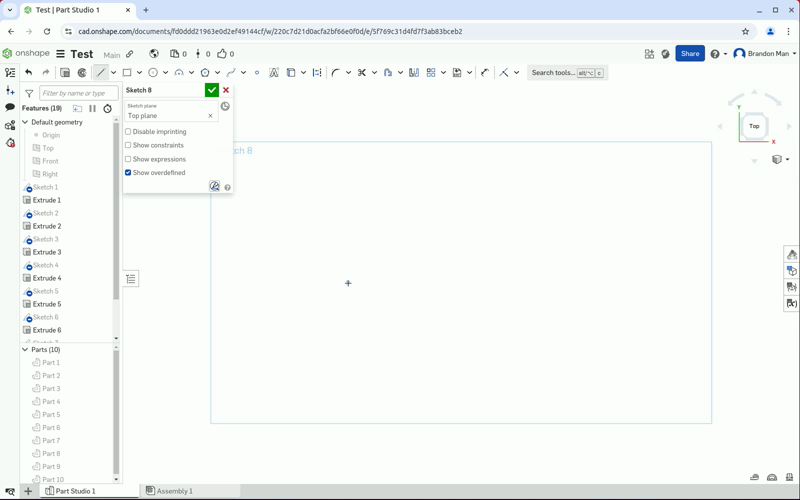
key_down(shift)
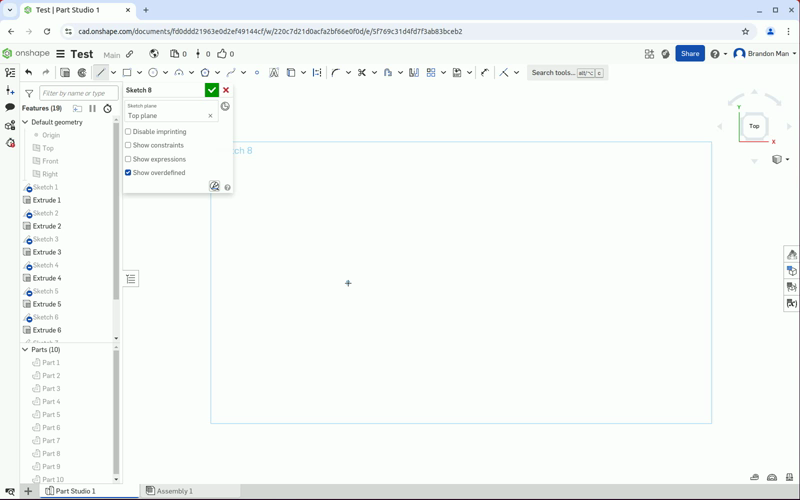
mouse_move(410, 239)
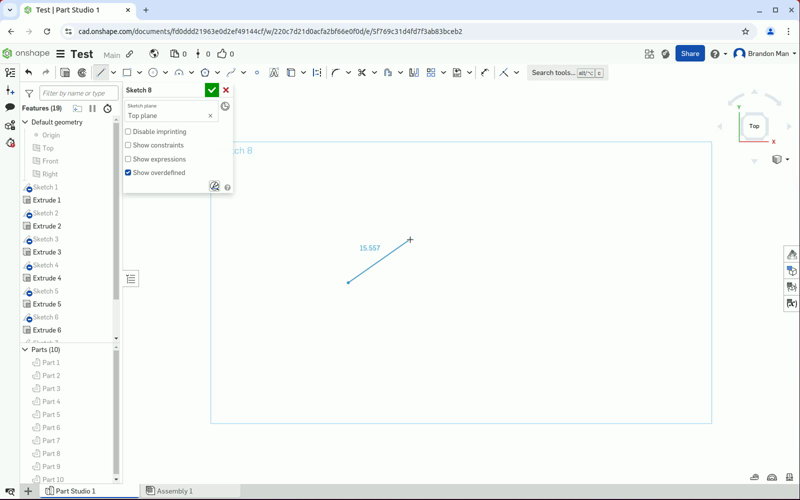
click(410, 239)
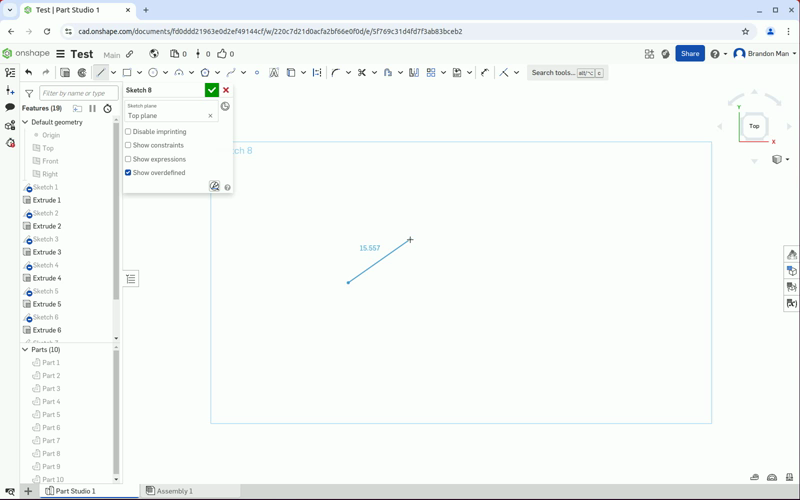
key_up(shift)
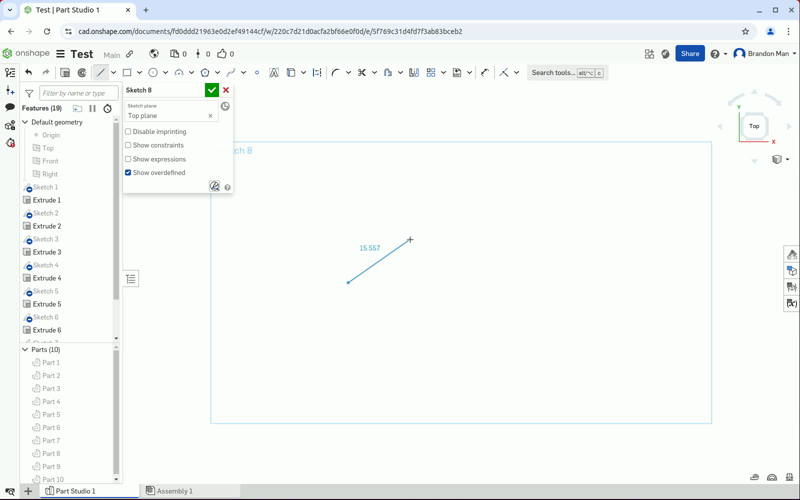
key_down(shift)
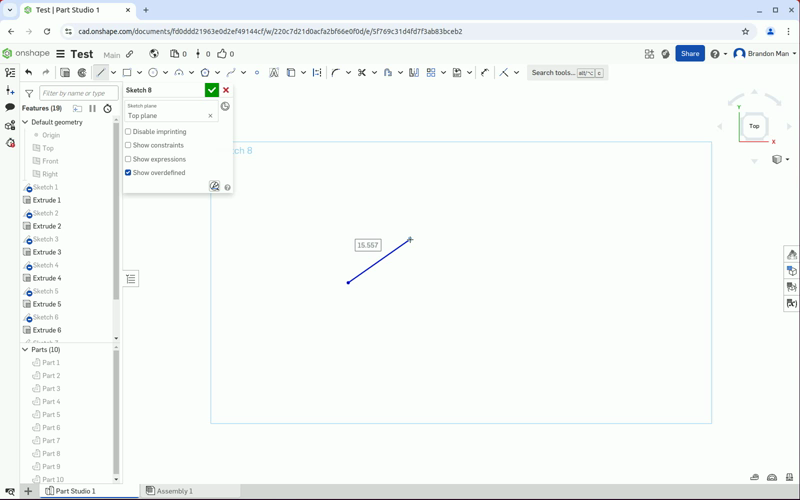
mouse_move(440, 239)
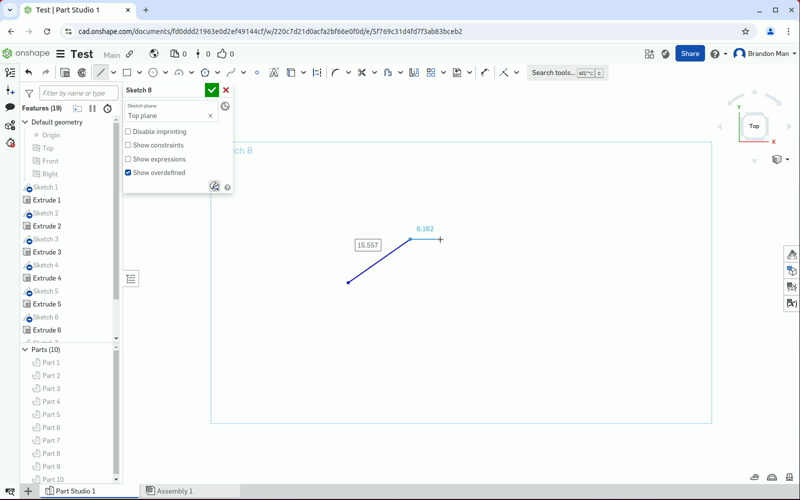
mouse_move(387, 207)
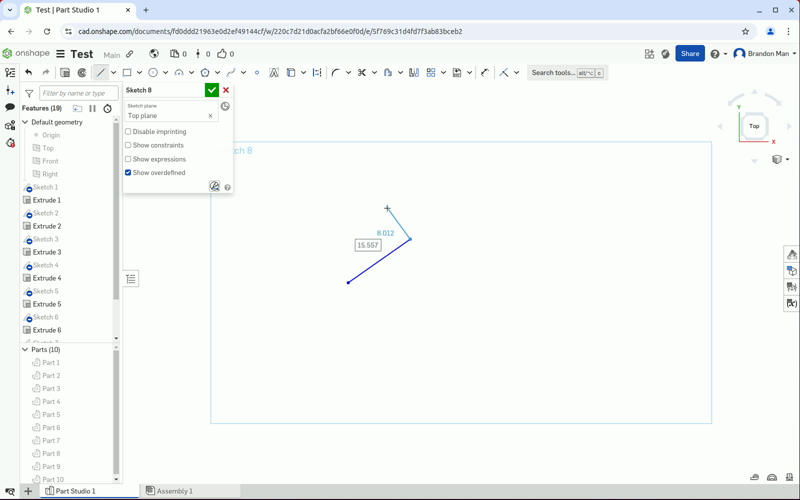
click(387, 207)
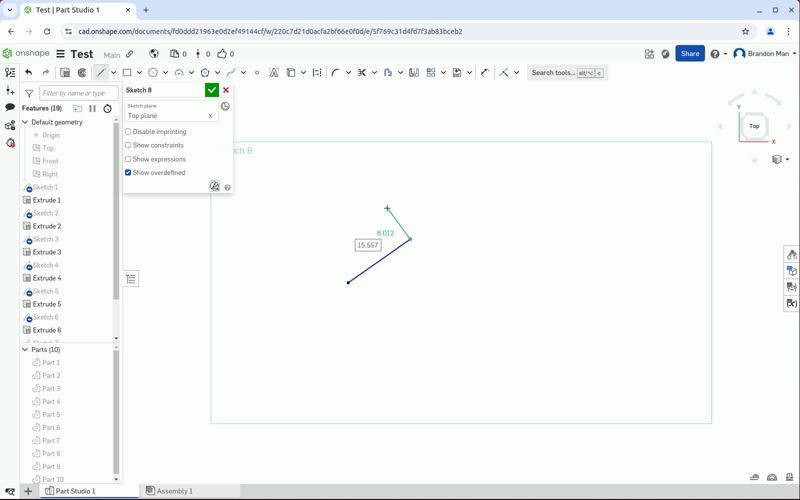
key_up(shift)
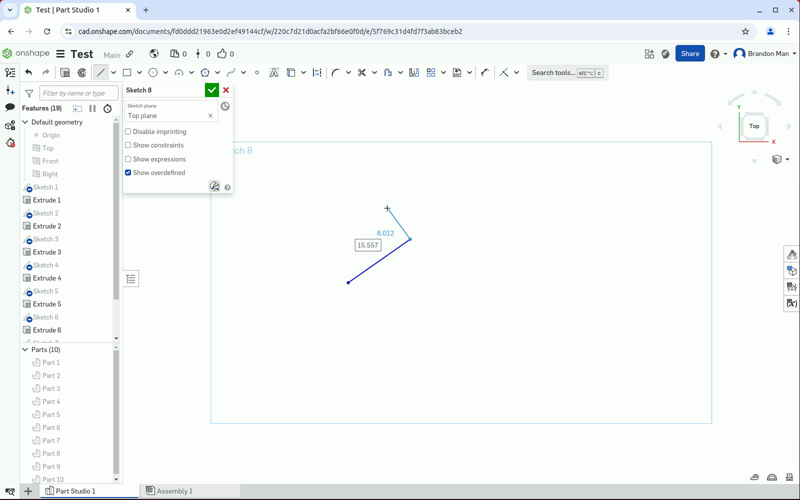
key(esc)
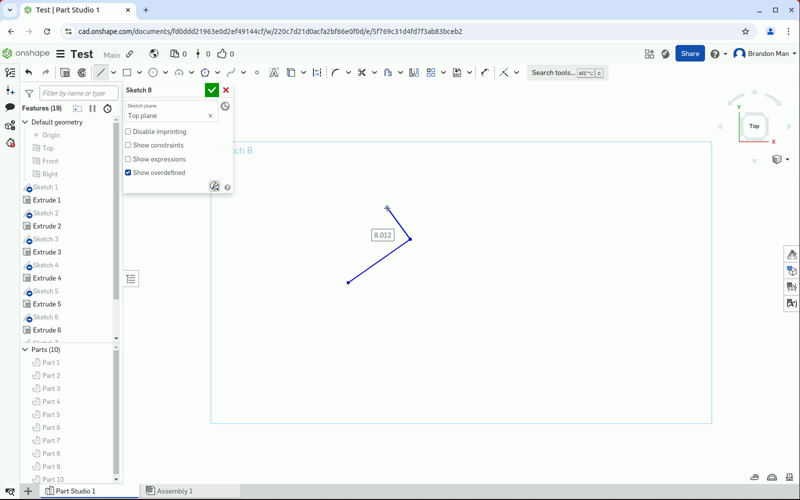
key(a)
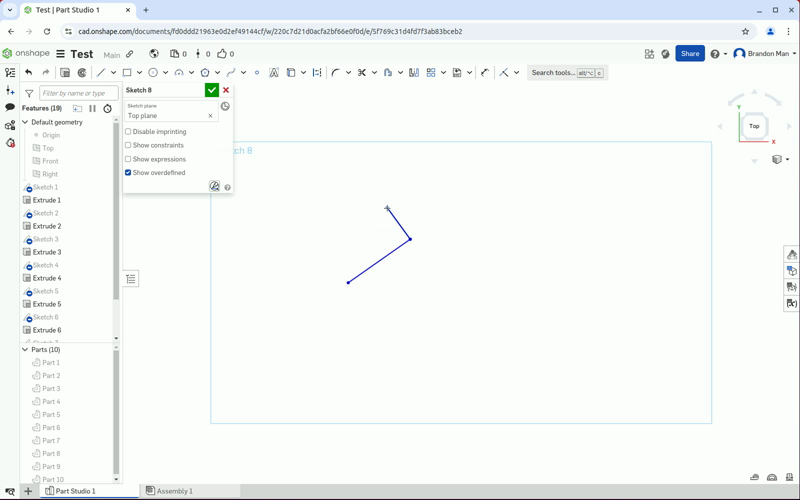
mouse_move(387, 207)
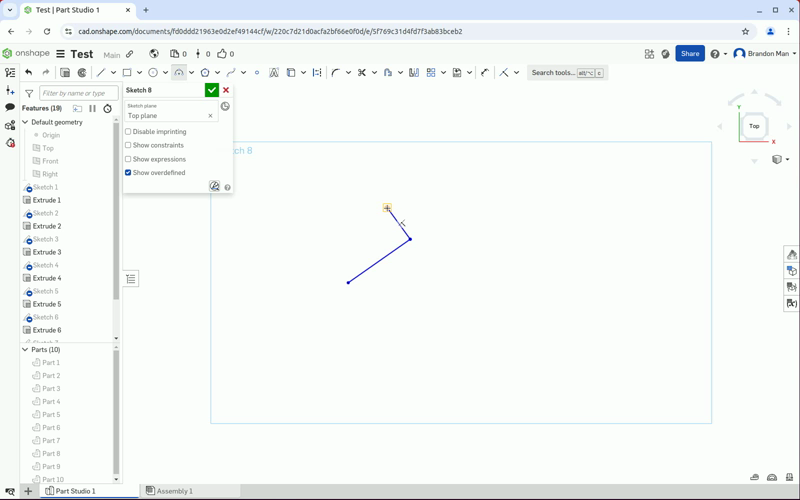
click(387, 207)
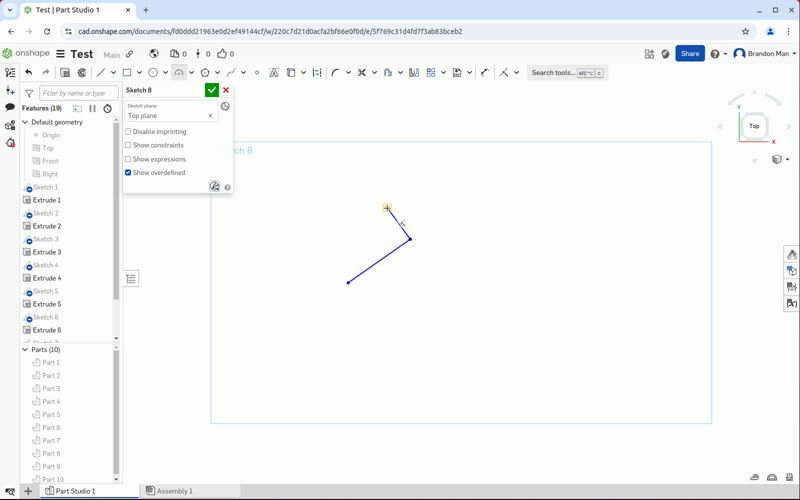
key_down(shift)
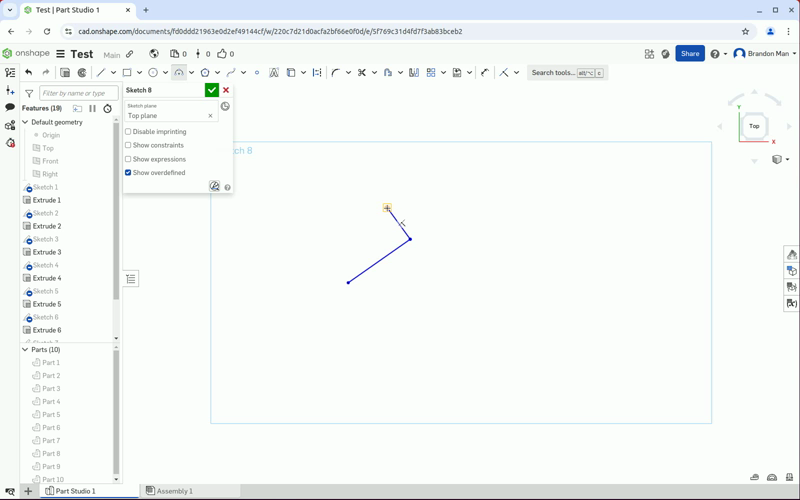
mouse_move(369, 223)
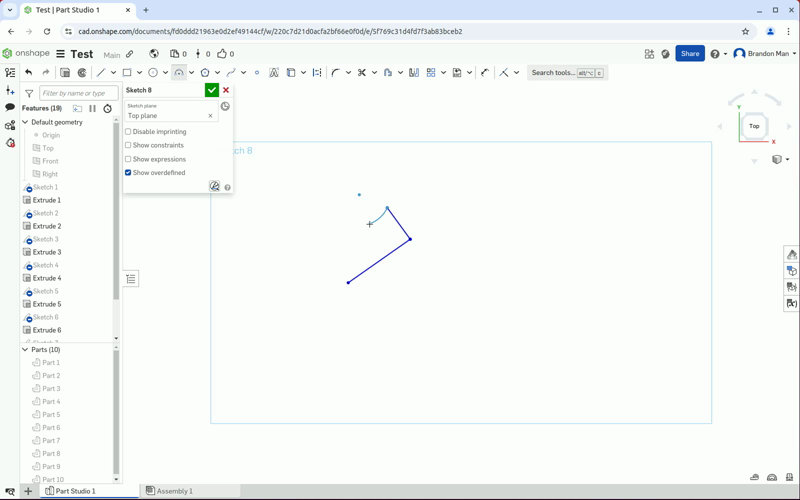
click(369, 223)
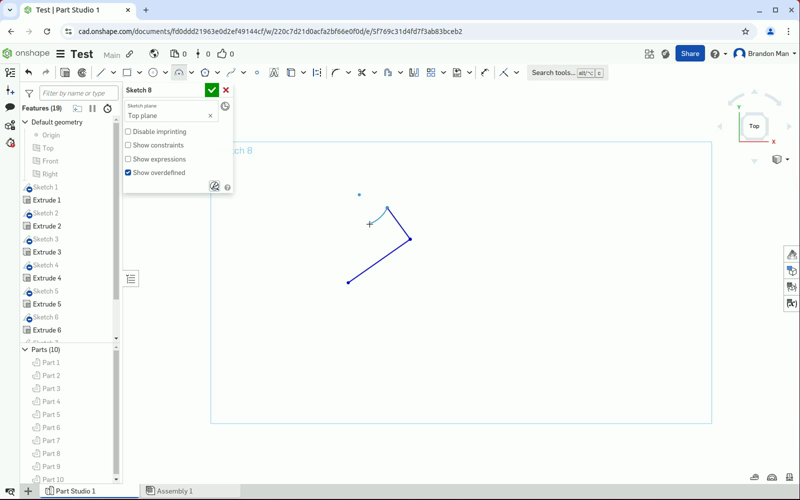
mouse_move(377, 214)
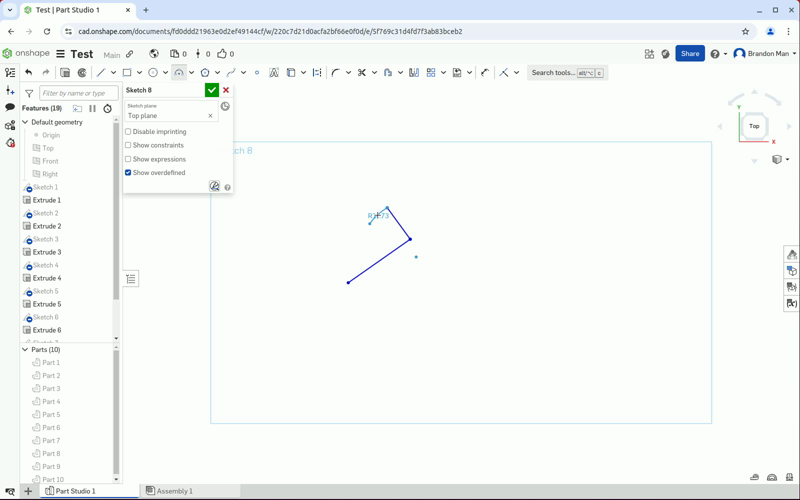
click(377, 214)
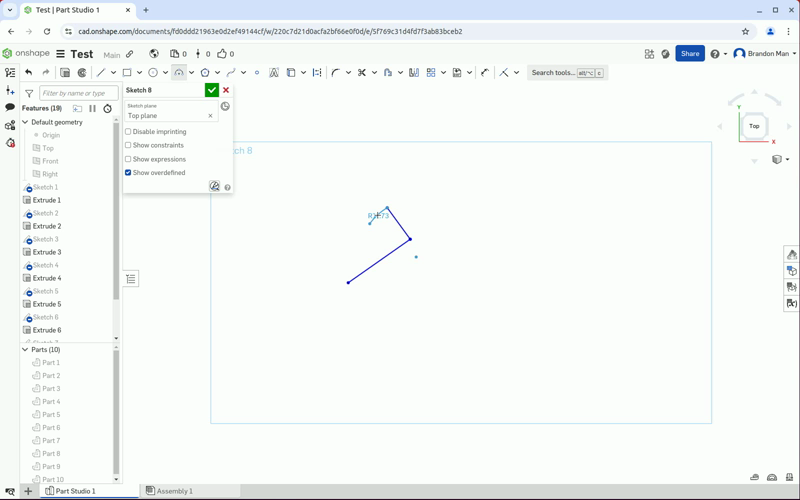
key_up(shift)
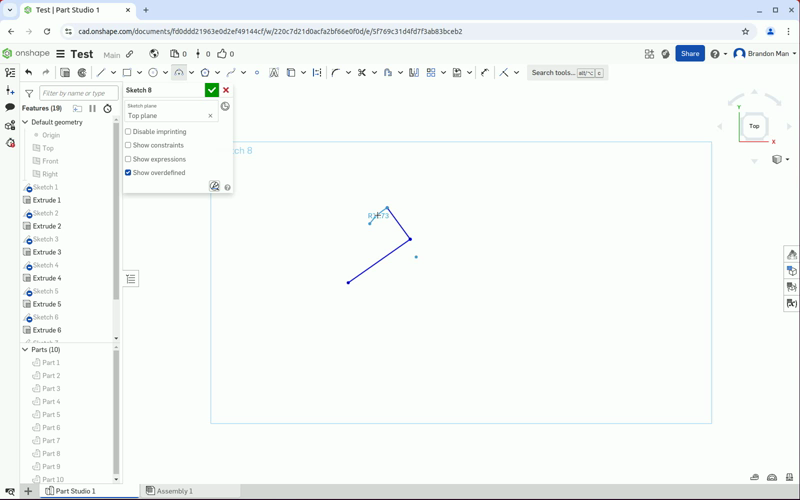
key(esc)
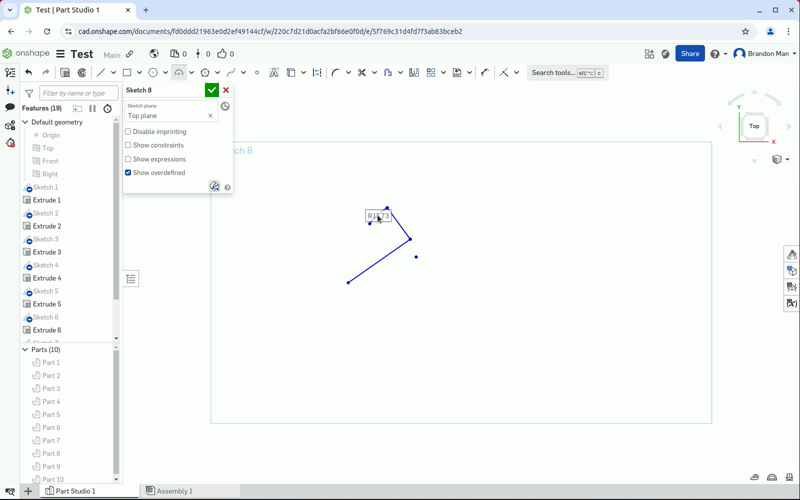
key(l)
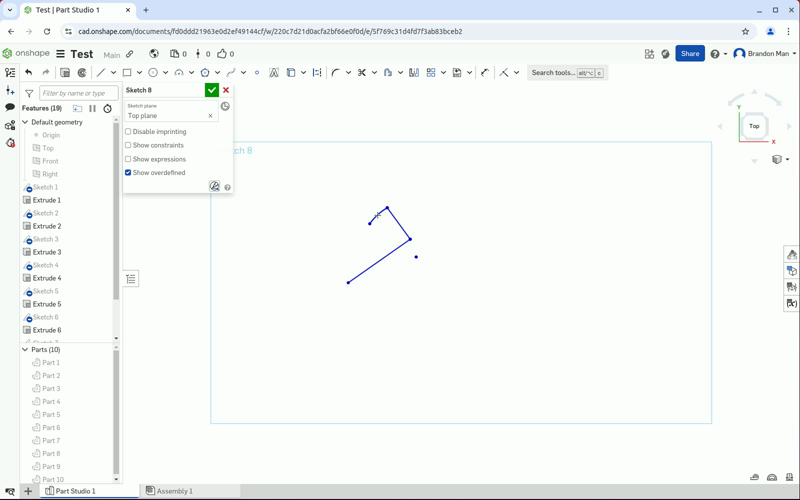
mouse_move(369, 223)
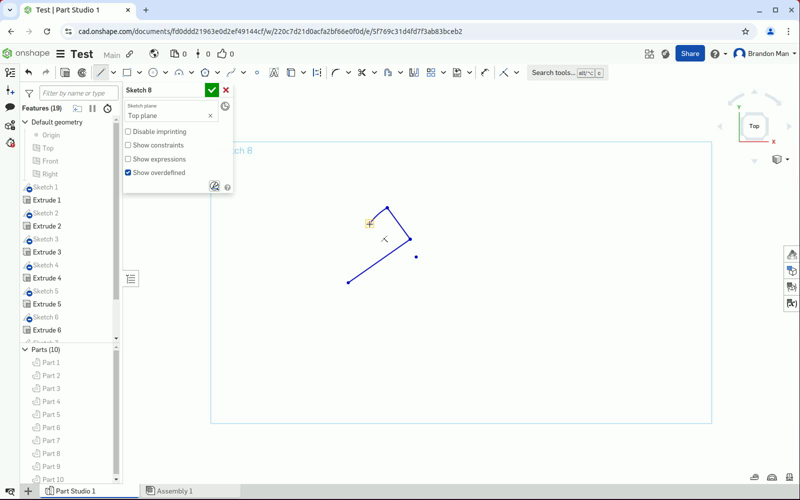
click(369, 223)
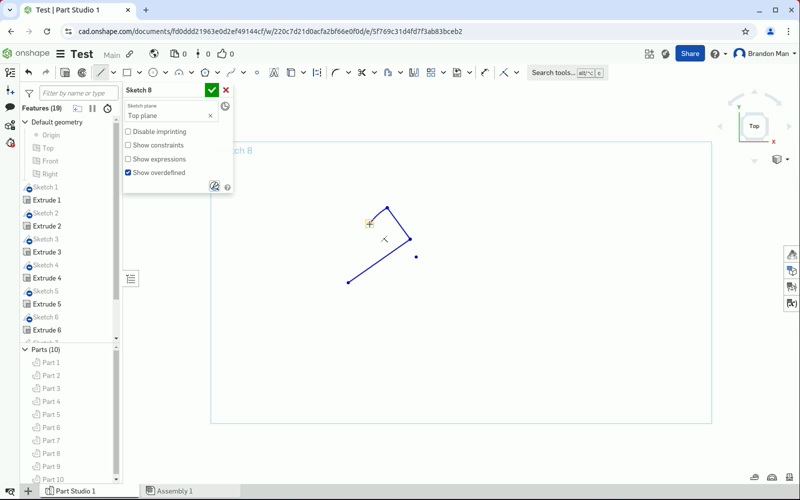
key_down(shift)
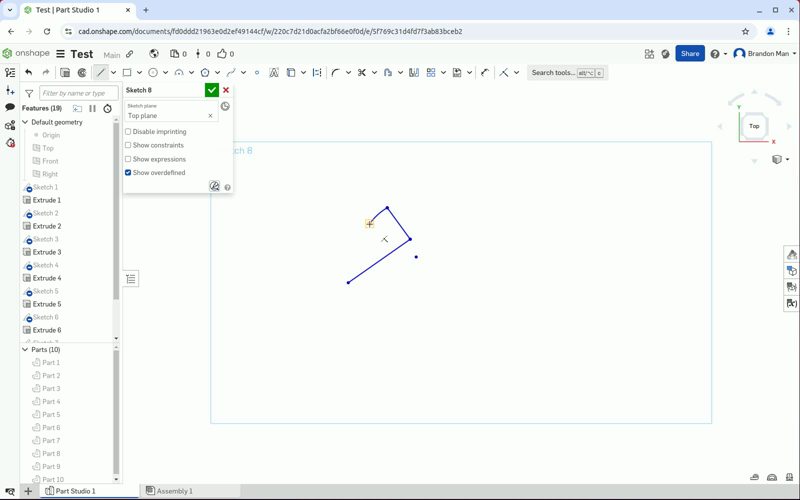
mouse_move(399, 223)
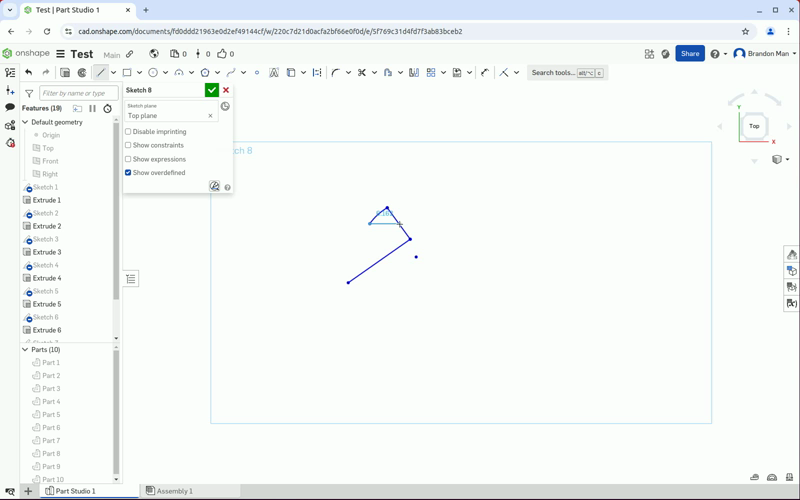
mouse_move(398, 239)
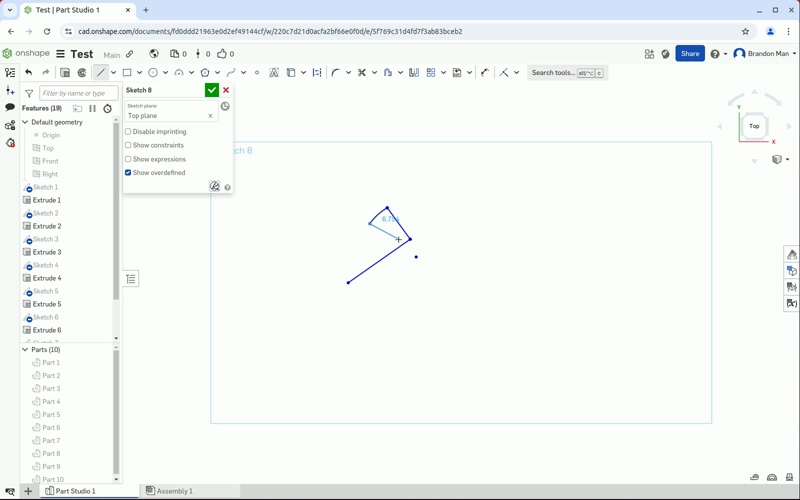
click(398, 239)
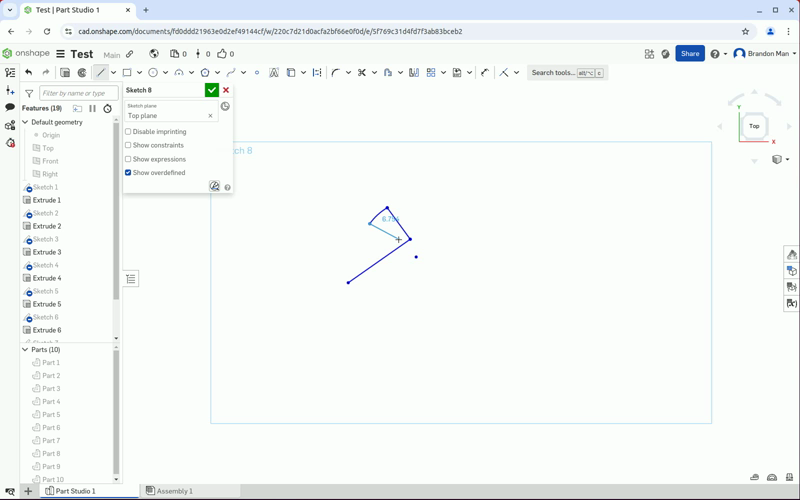
key_up(shift)
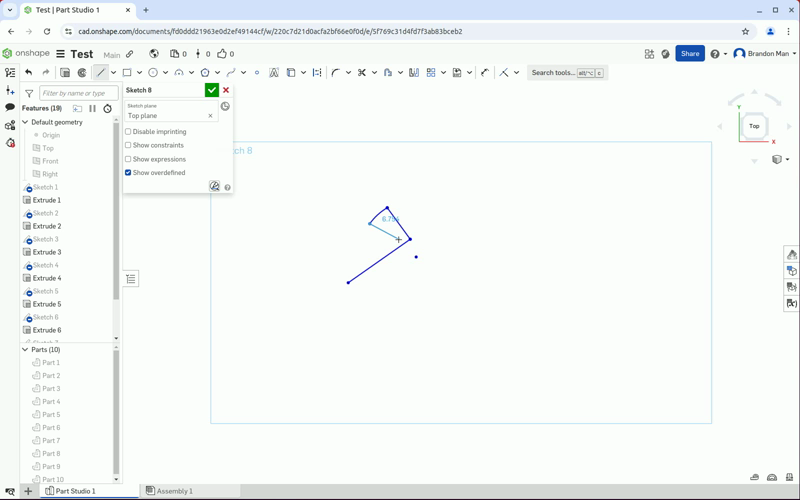
key_down(shift)
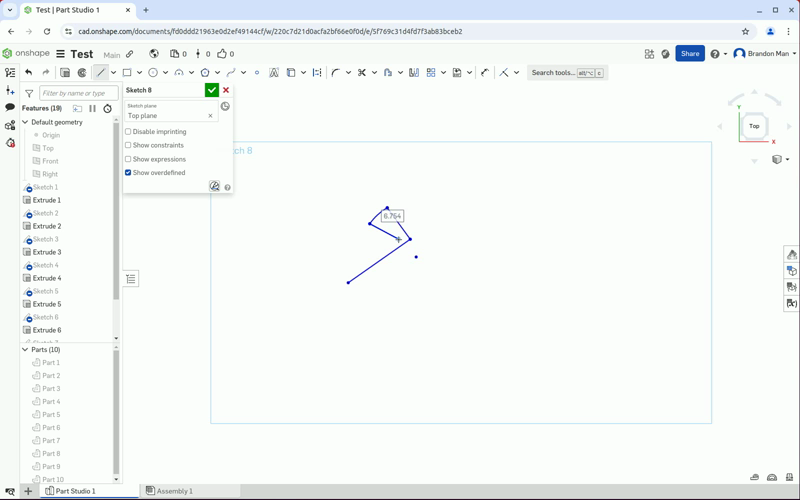
mouse_move(428, 239)
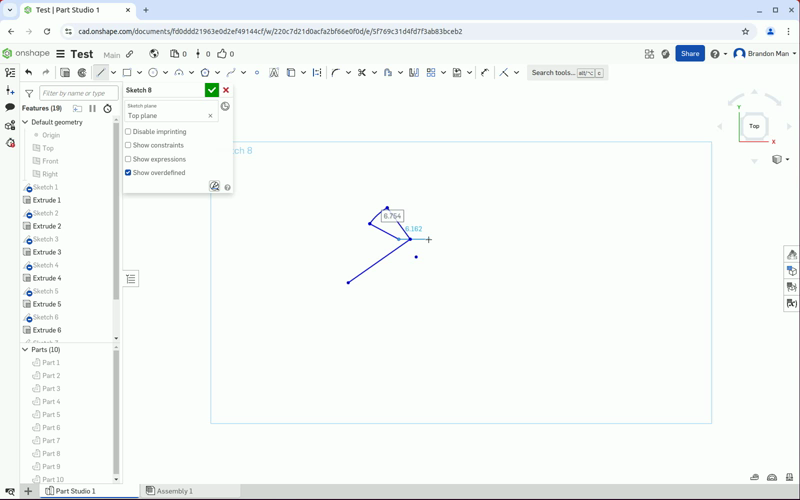
mouse_move(351, 259)
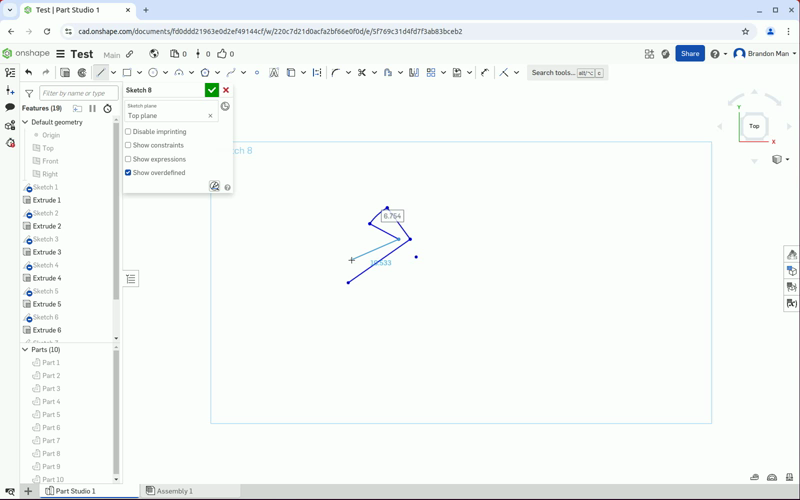
click(351, 259)
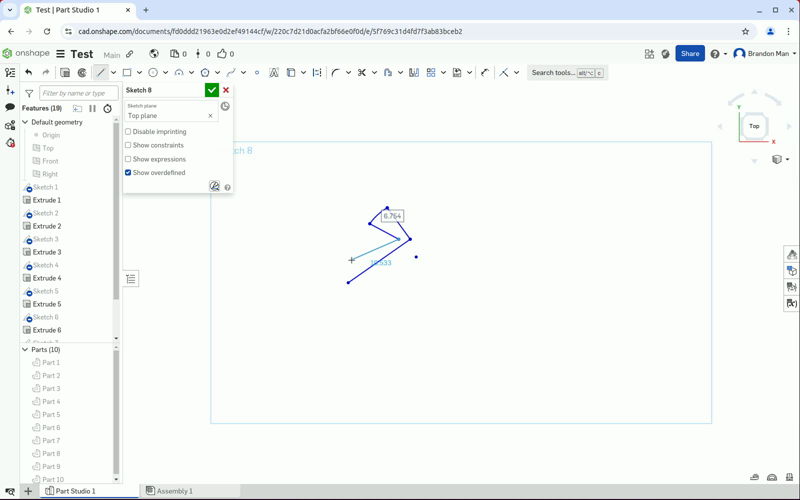
key_up(shift)
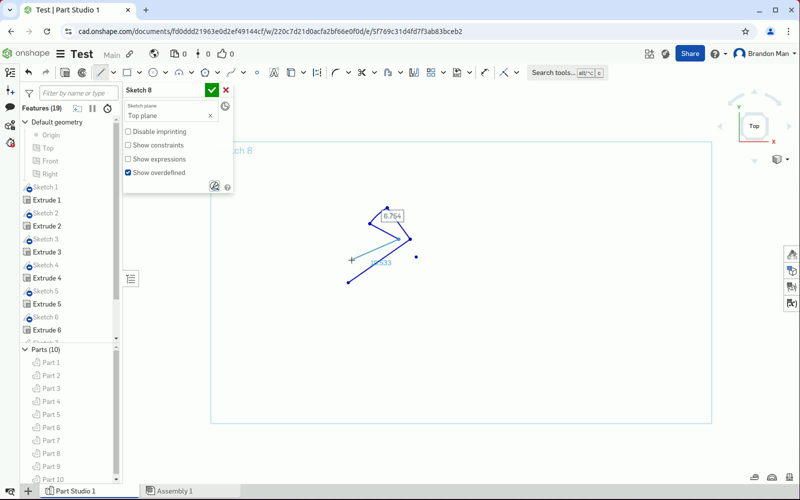
key(esc)
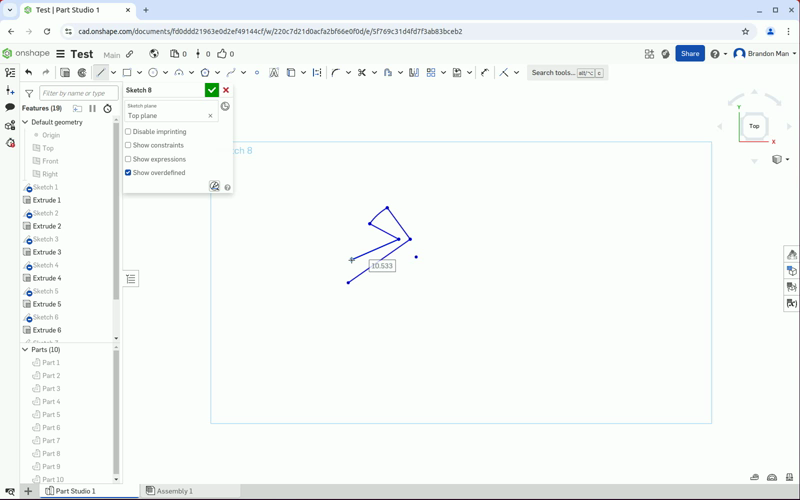
key(a)
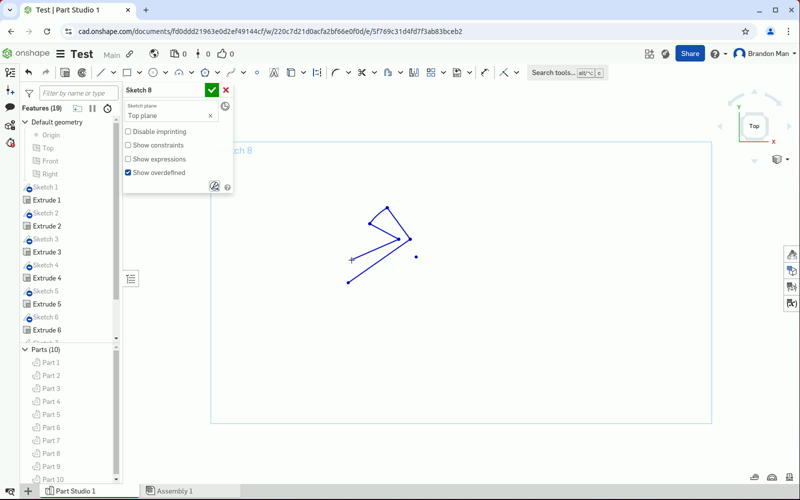
mouse_move(351, 259)
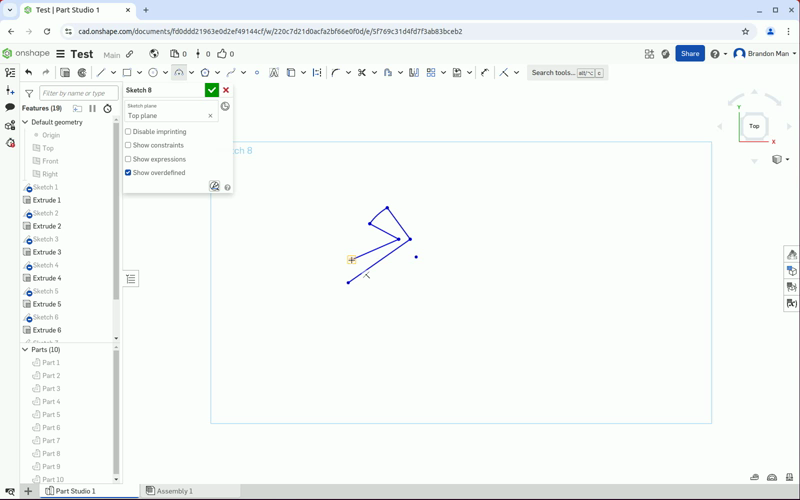
click(351, 259)
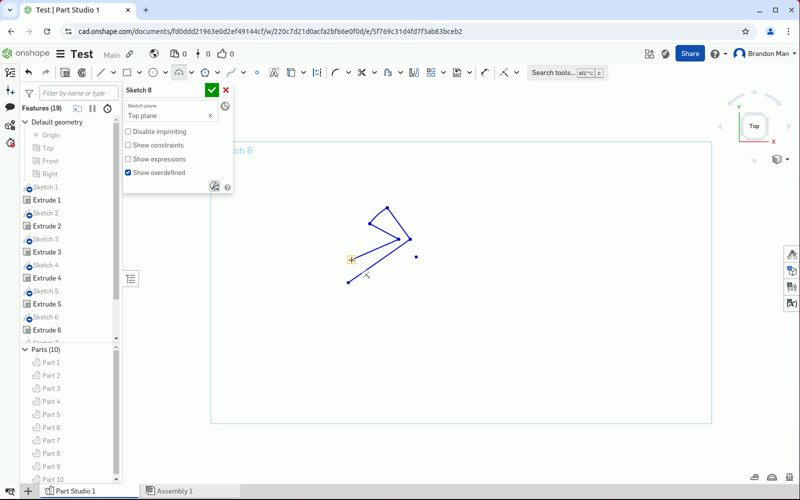
mouse_move(348, 282)
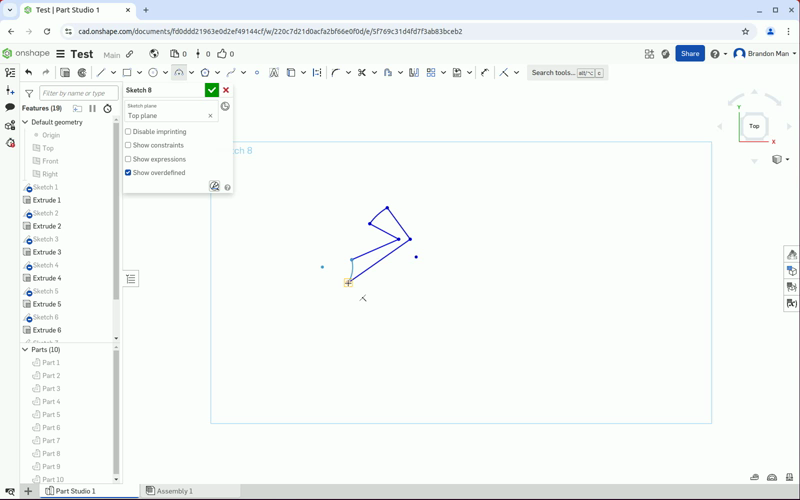
click(348, 282)
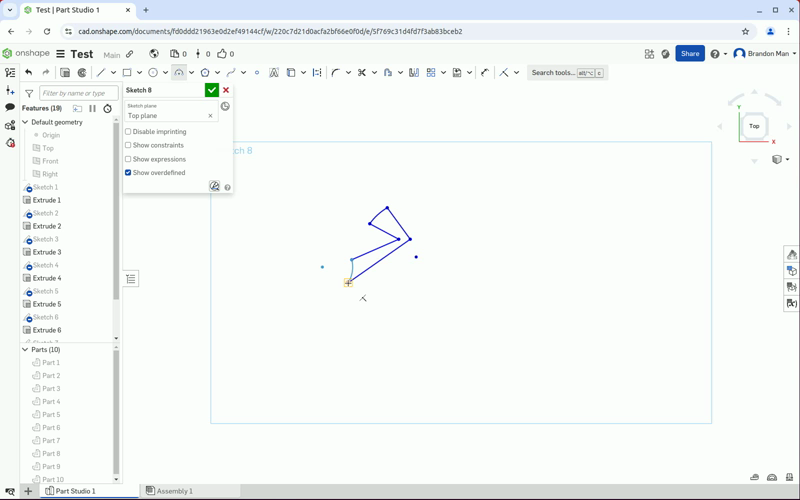
key_down(shift)
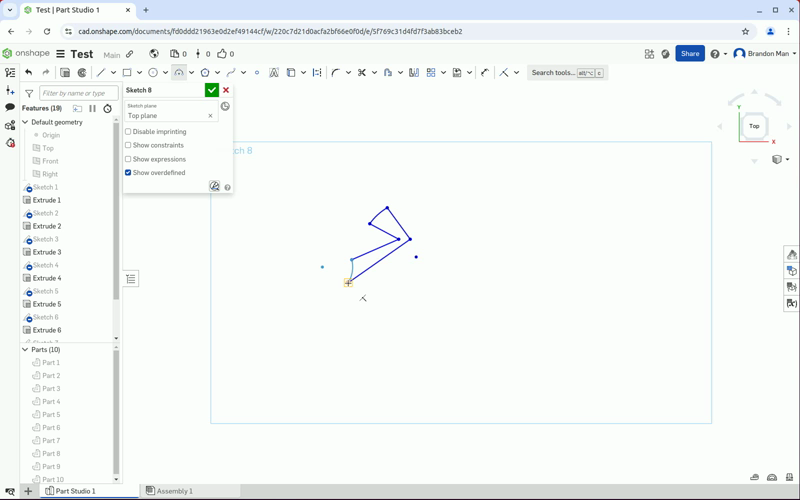
mouse_move(349, 271)
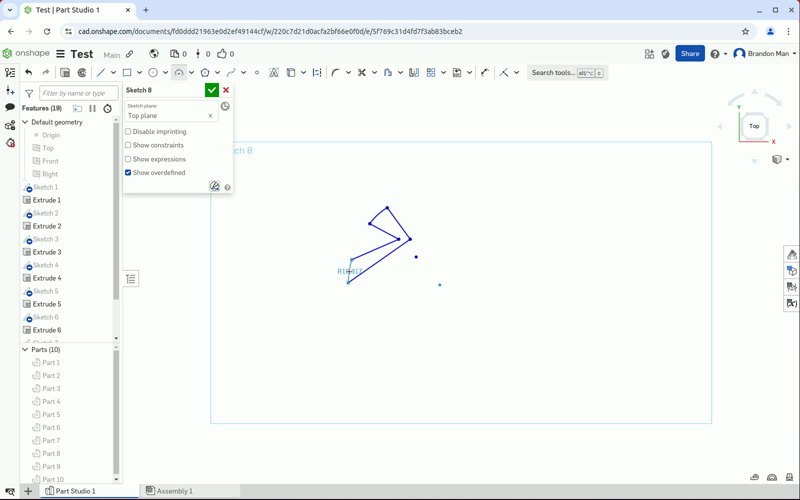
click(349, 271)
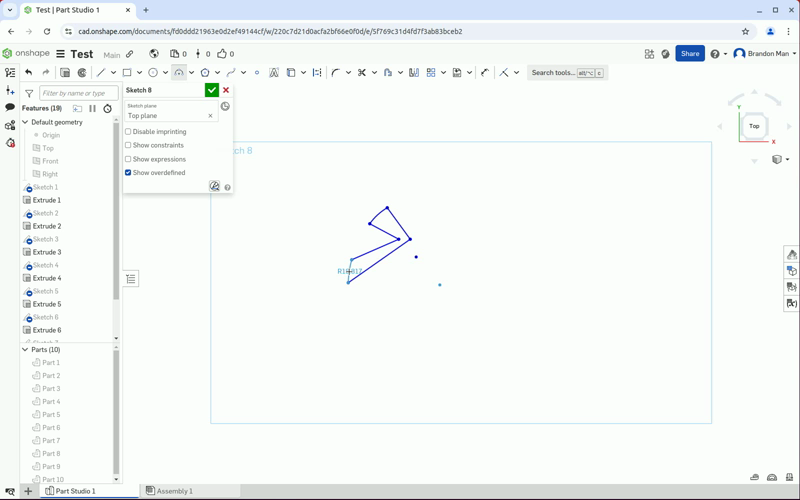
key_up(shift)
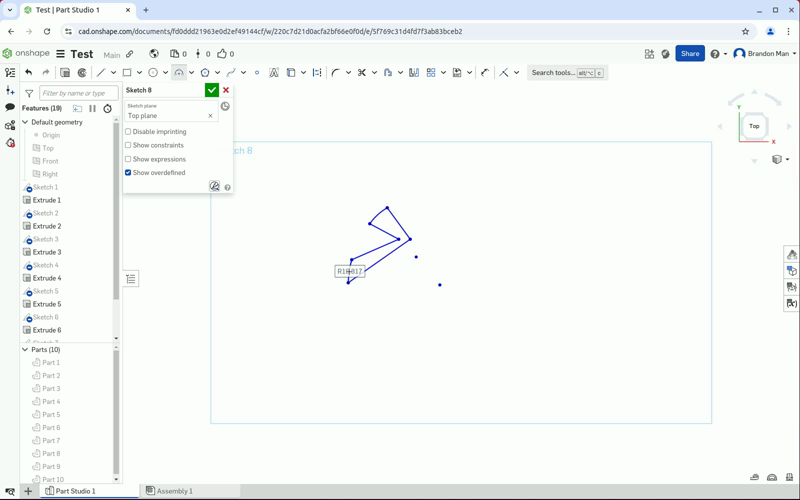
key(esc)
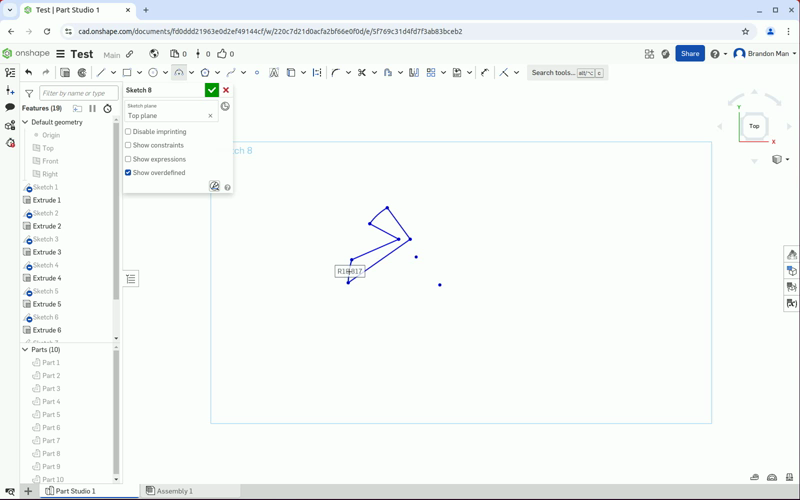
mouse_move(399, 242)
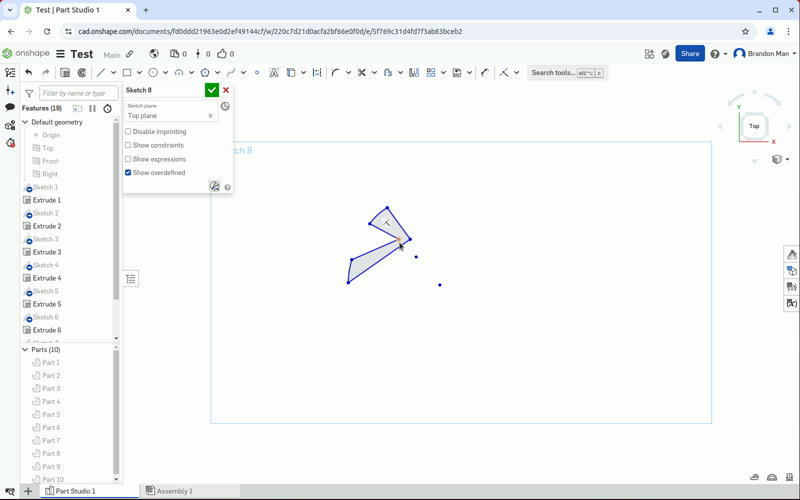
scroll(6)
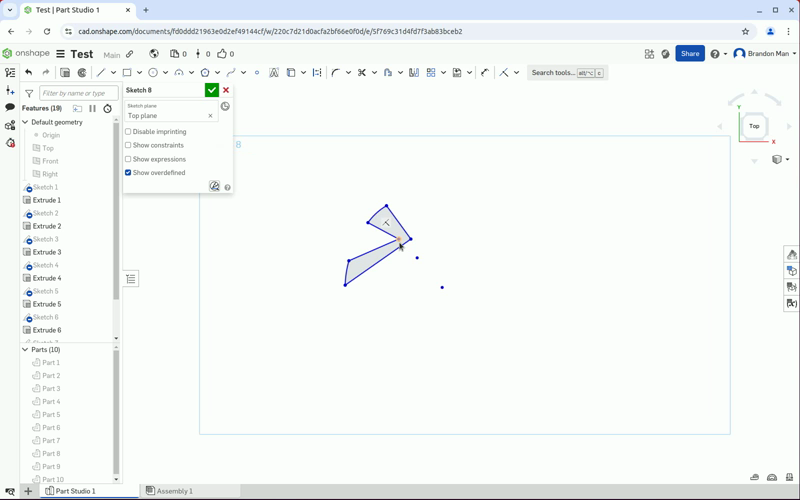
scroll(6)
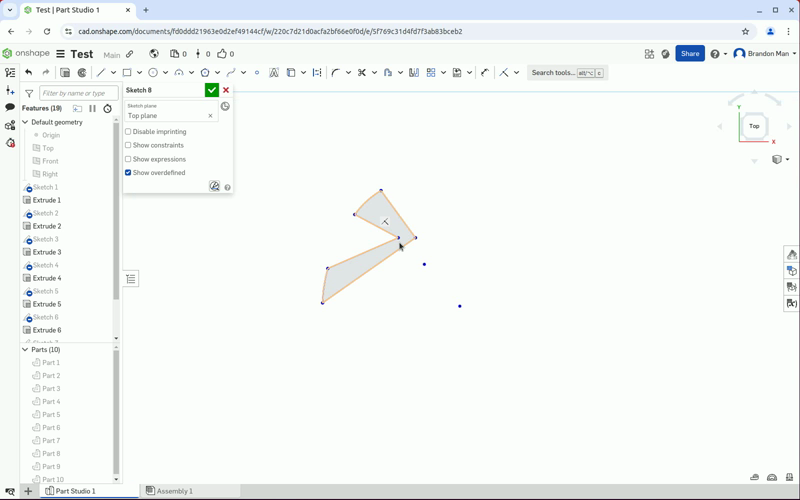
scroll(6)
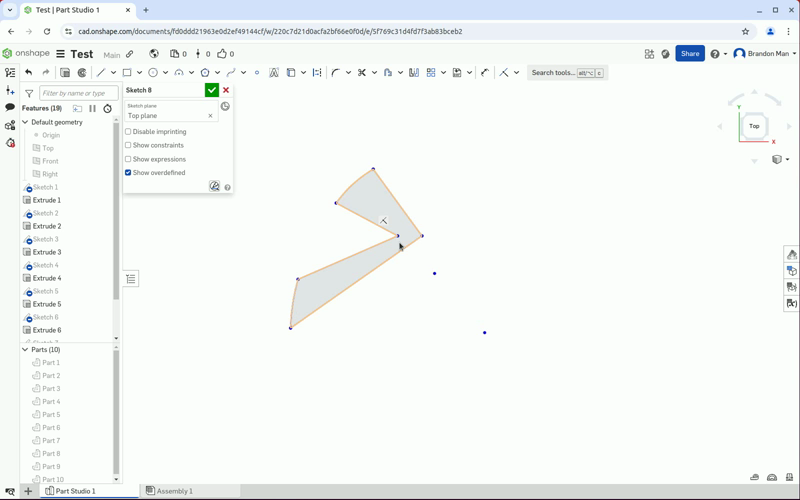
scroll(6)
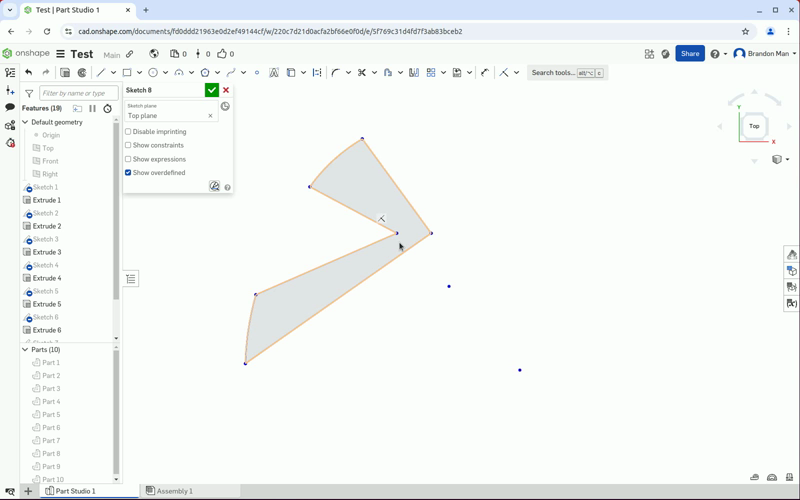
scroll(6)
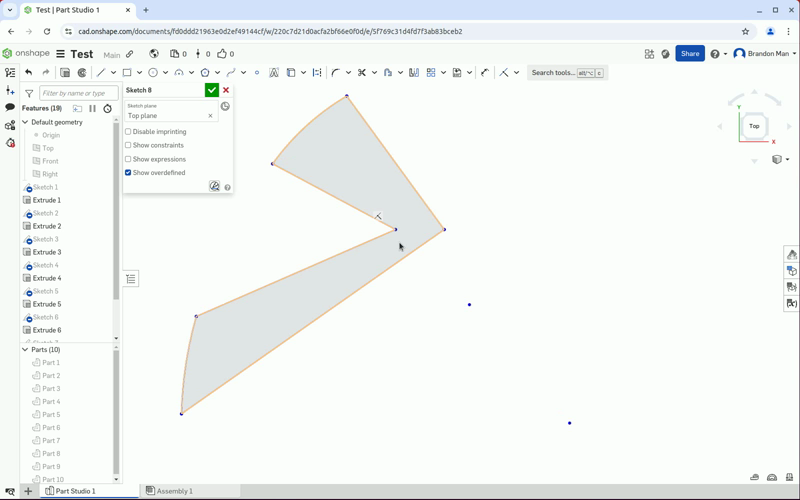
scroll(6)
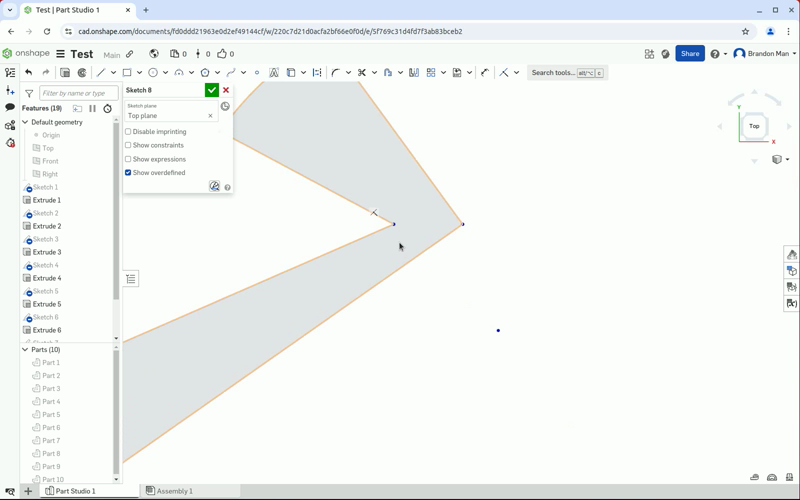
scroll(6)
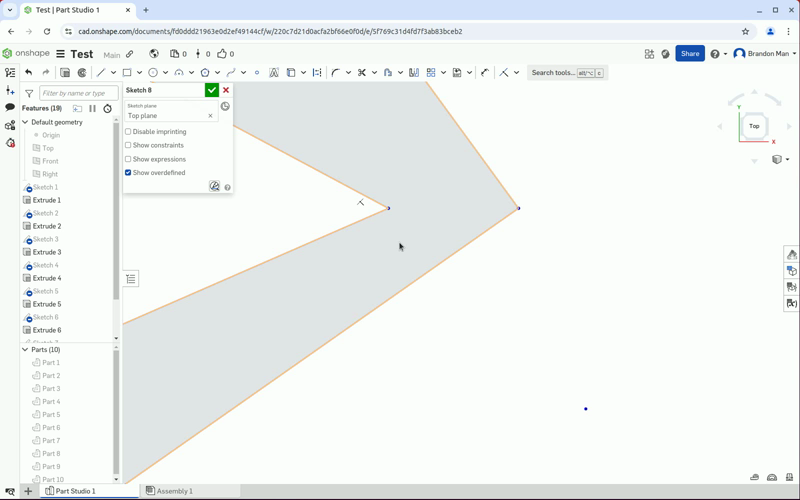
click(399, 242)
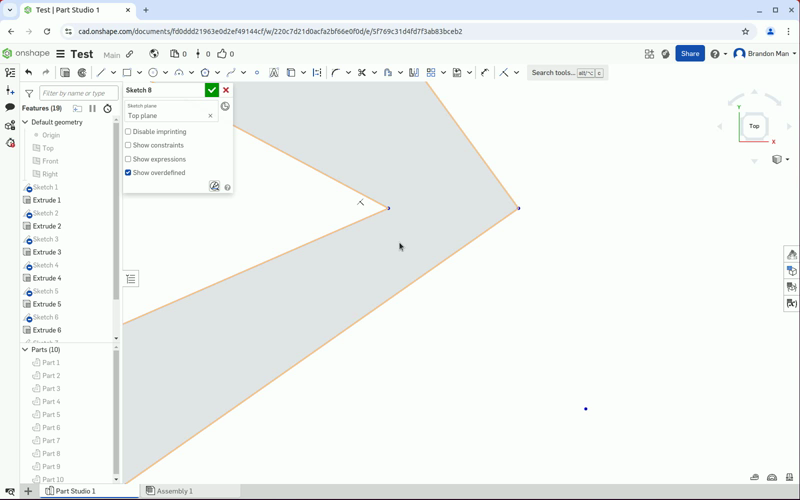
scroll(-6)
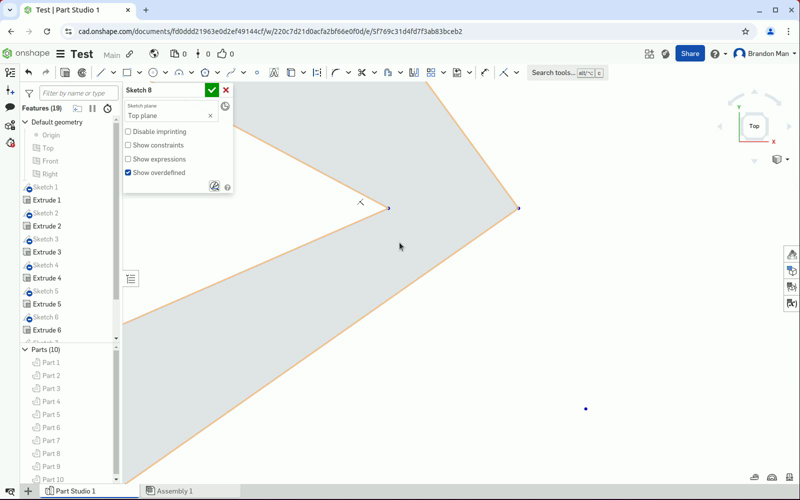
scroll(-6)
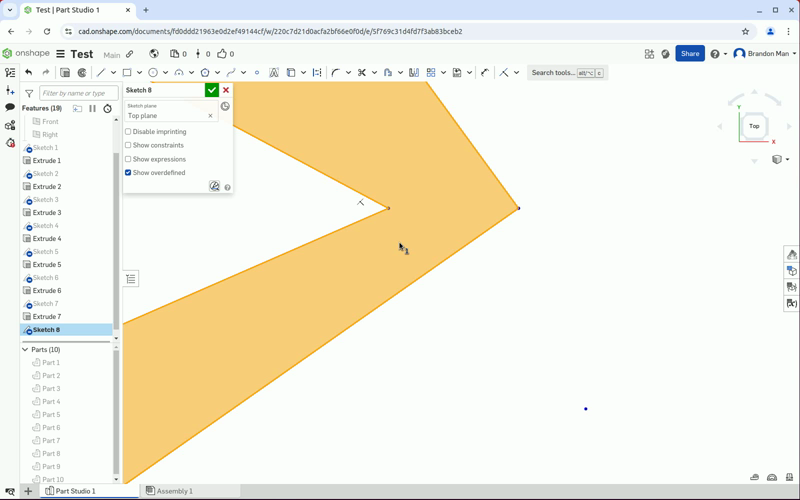
scroll(-6)
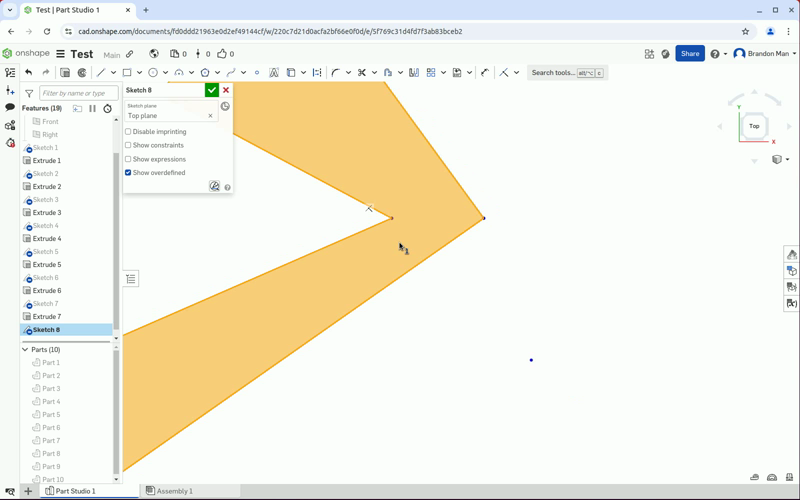
scroll(-6)
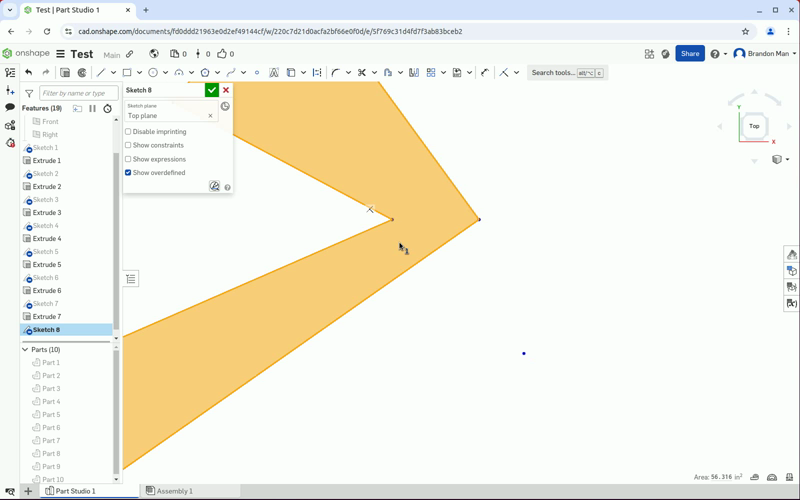
scroll(-6)
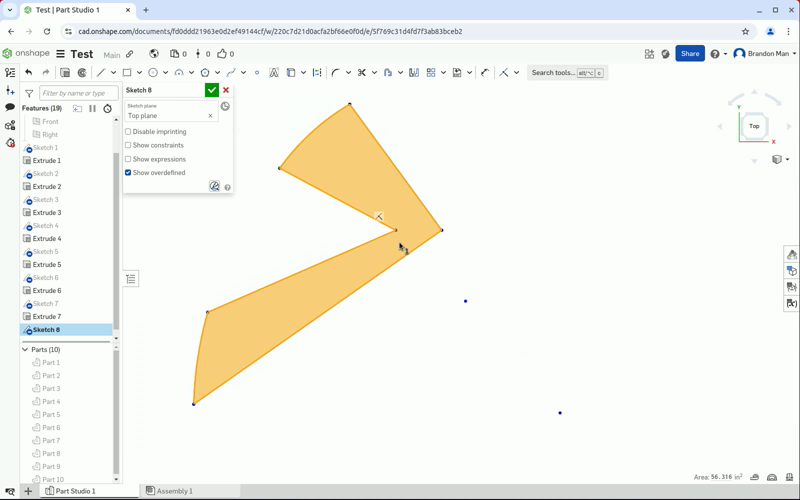
scroll(-6)
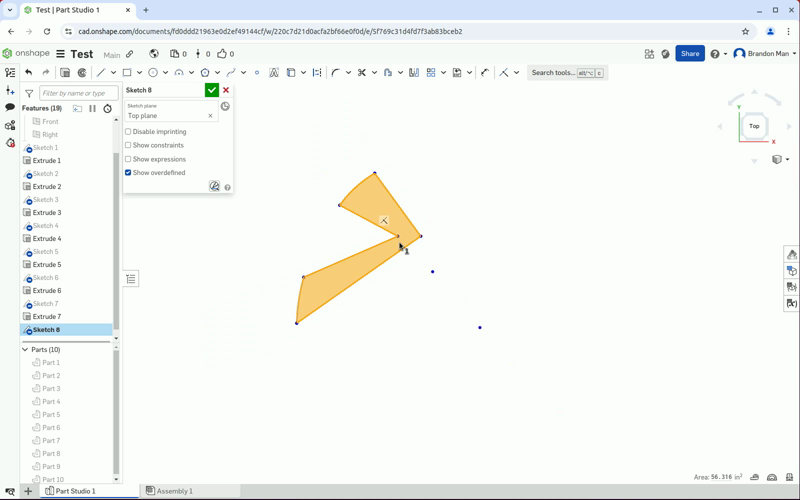
scroll(-6)
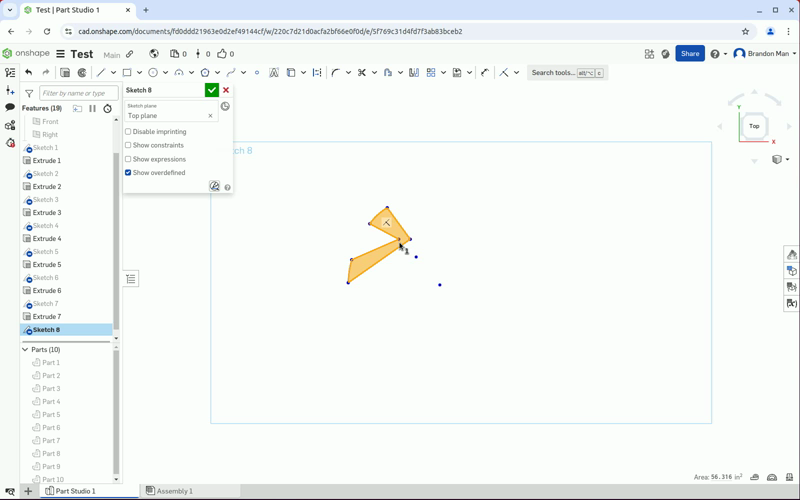
mouse_move(69, 352)
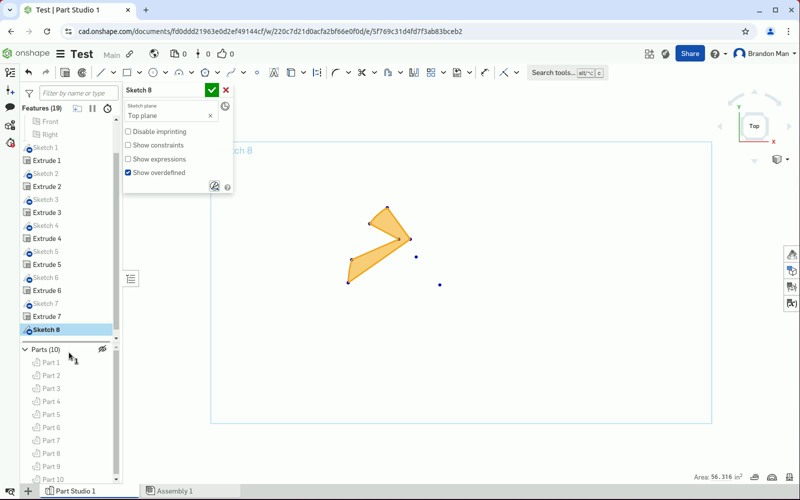
key(shift+y)
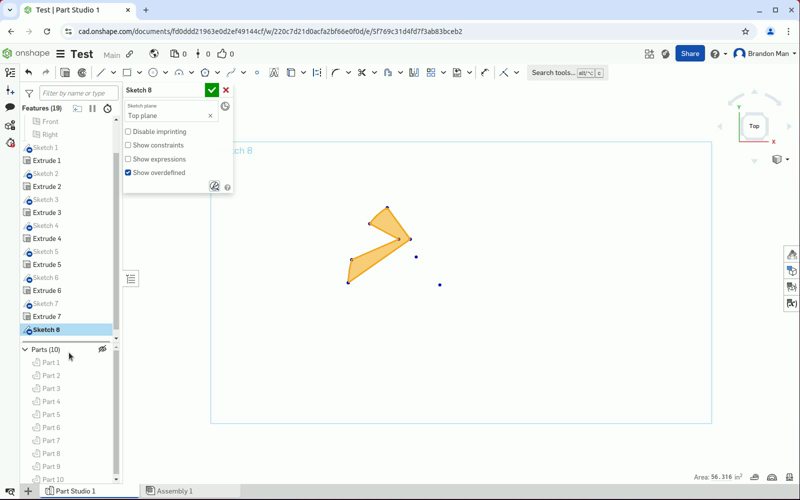
key(shift+e)
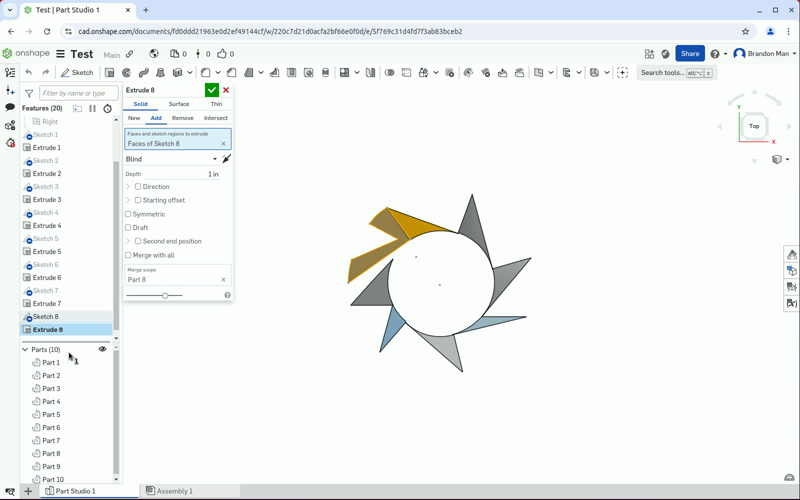
mouse_move(143, 106)
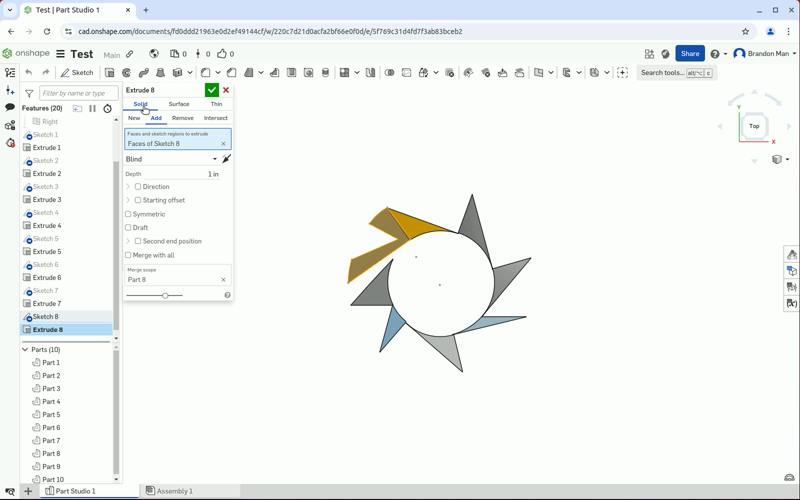
click(143, 106)
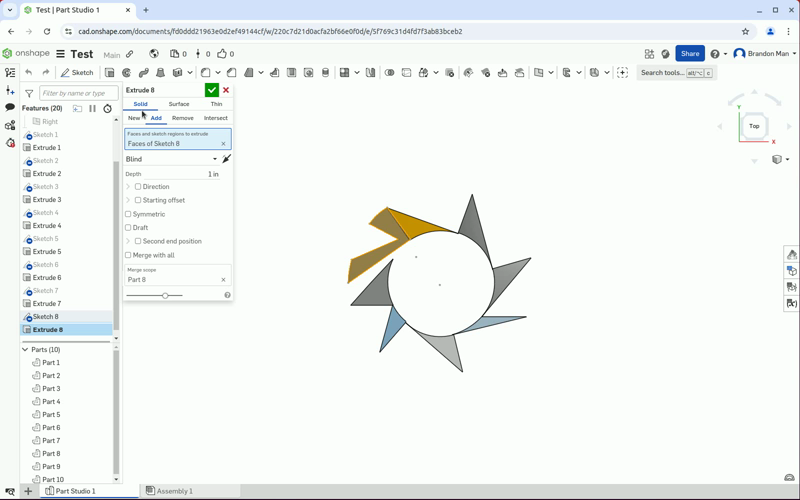
mouse_move(137, 120)
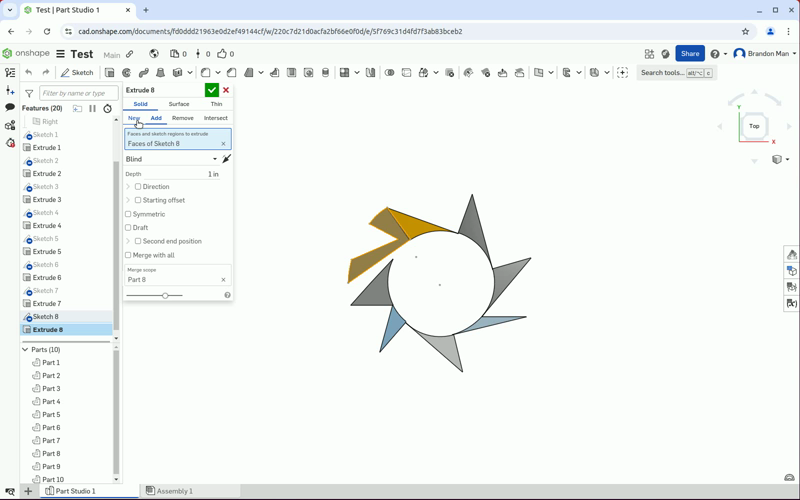
click(137, 120)
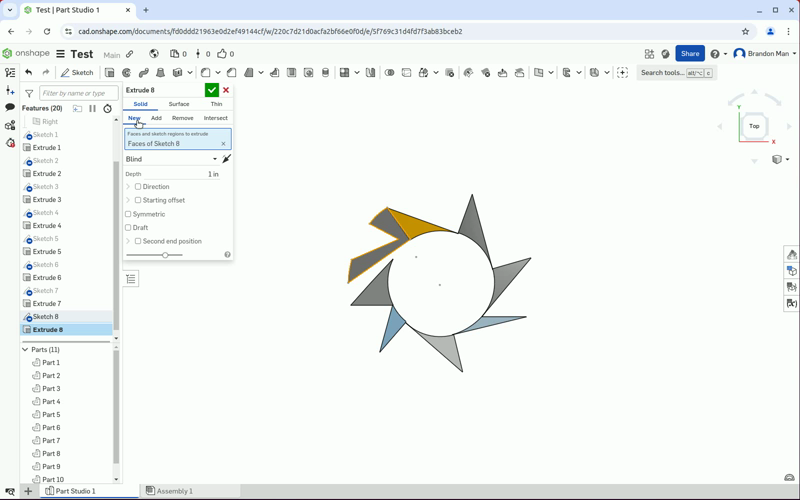
key(tab, 4)
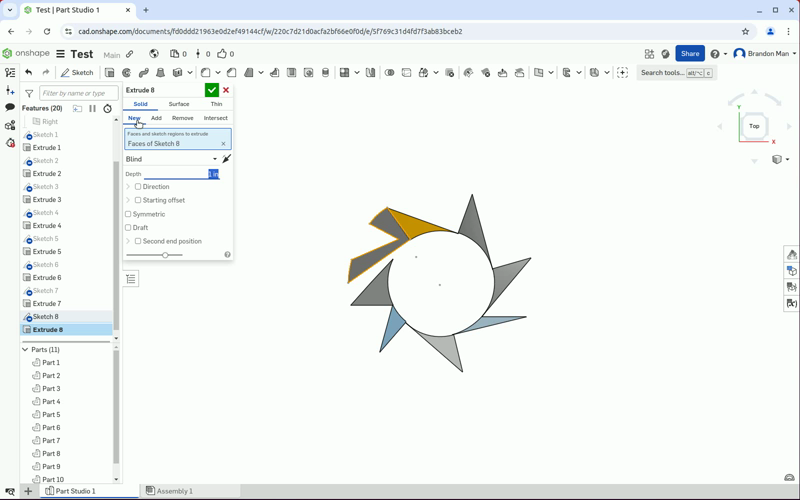
text(4.333)
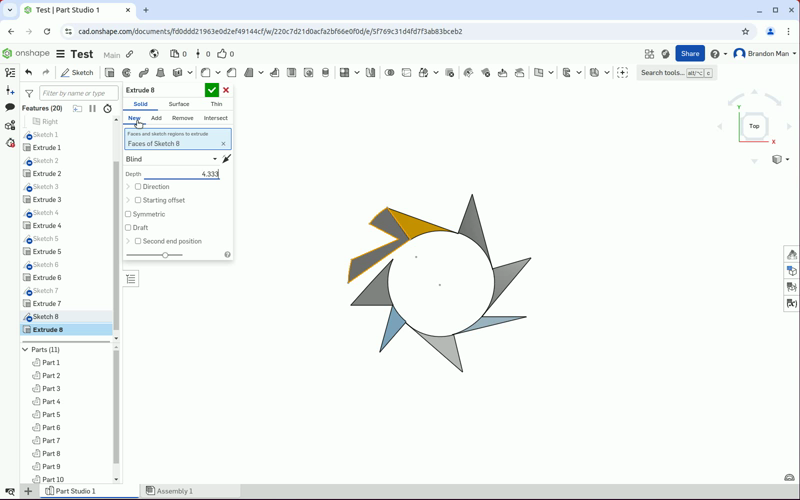
key(enter)
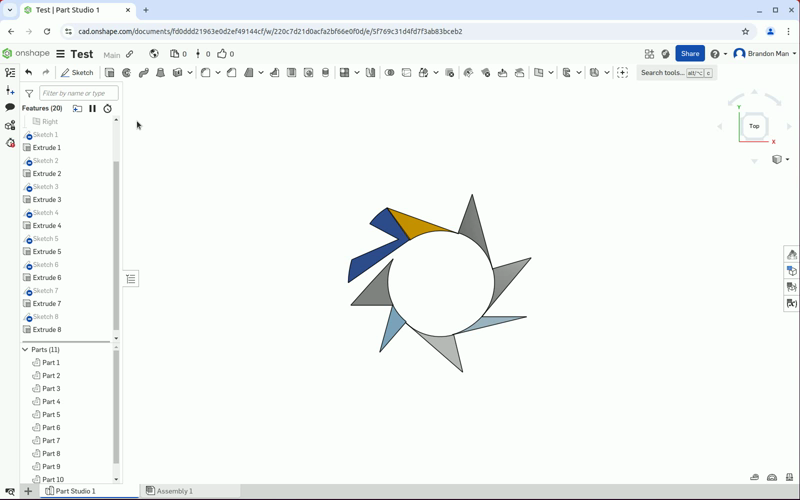
key(shift+h)
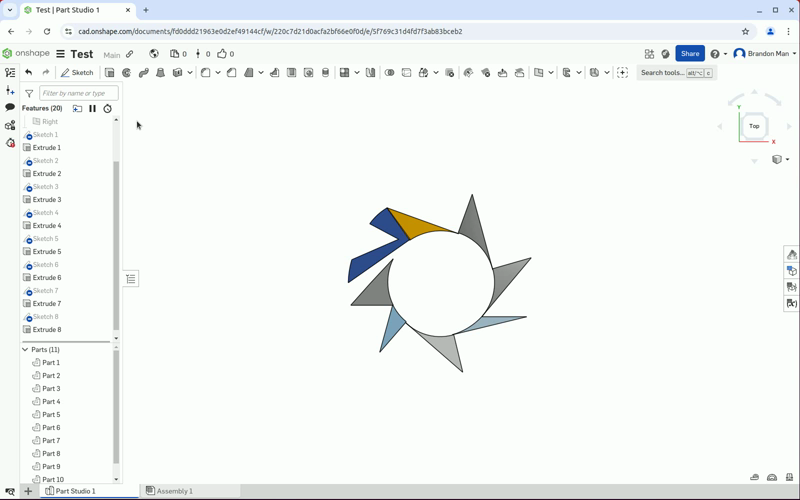
key(shift+h)
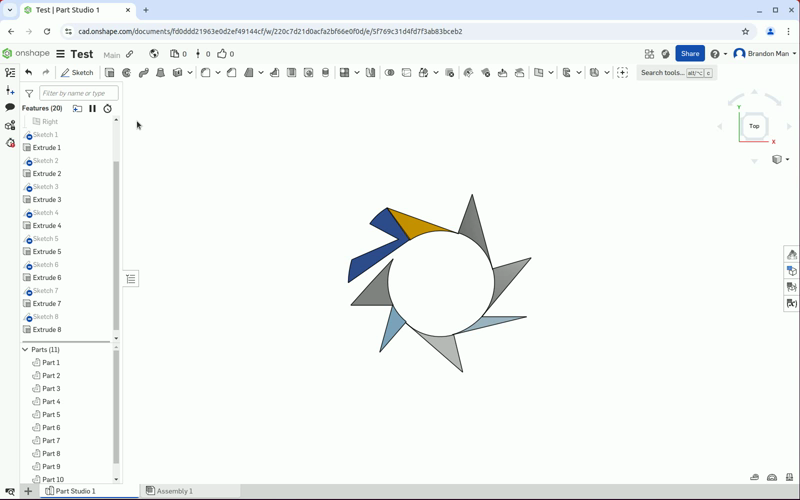
mouse_move(69, 137)
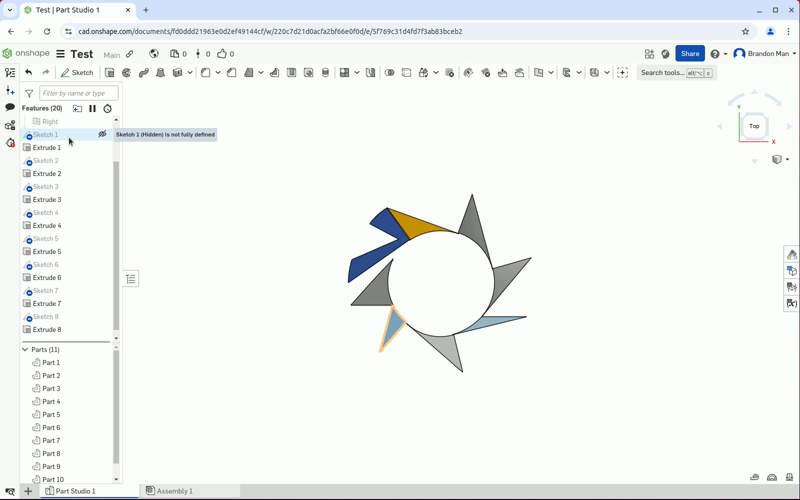
click(69, 137)
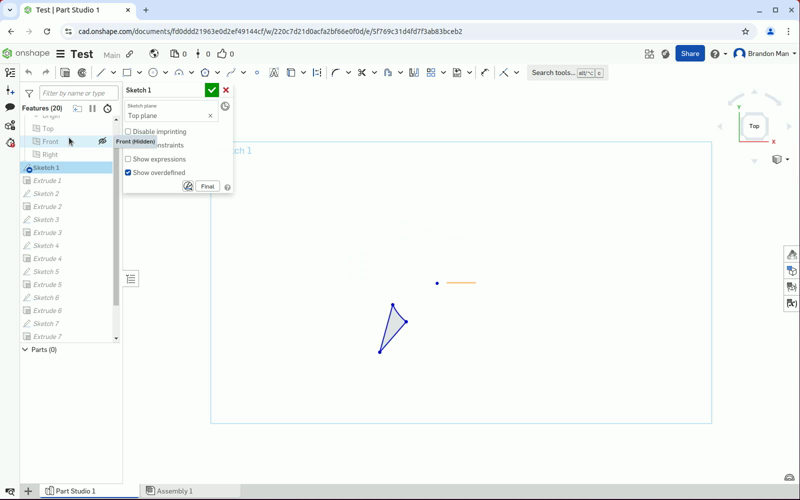
mouse_move(229, 92)
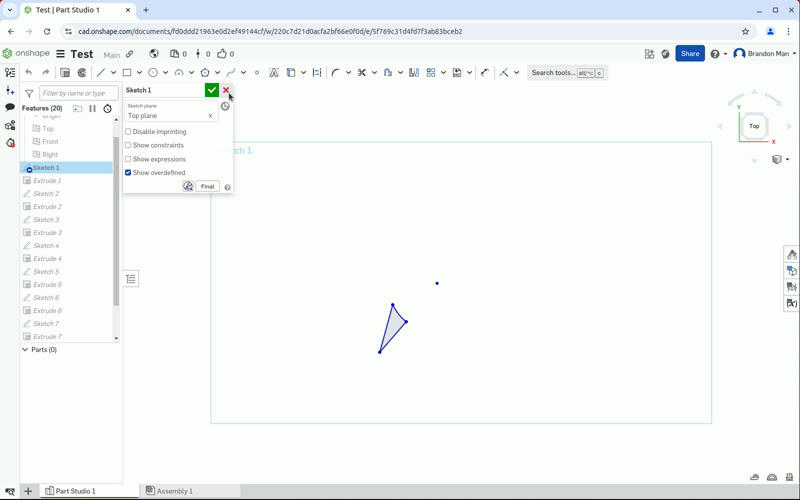
click(229, 92)
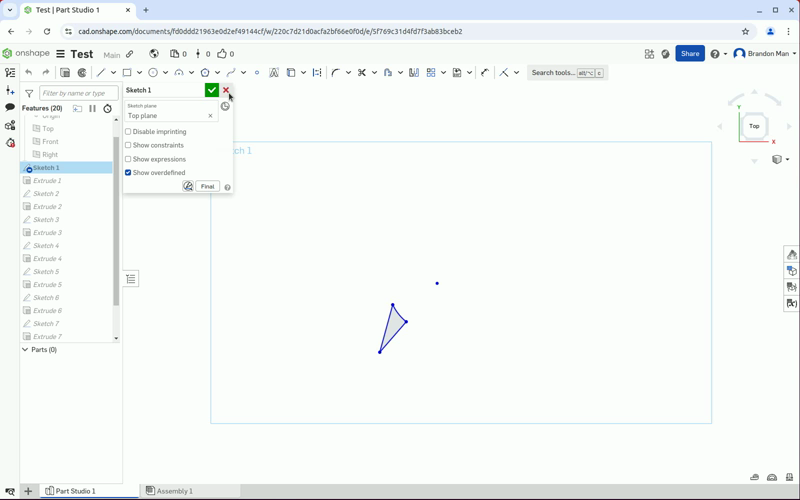
key(shift+s)
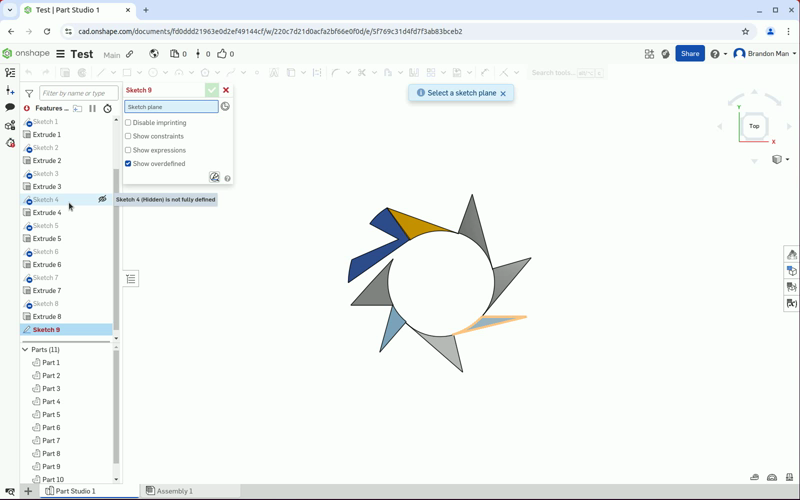
scroll(3)
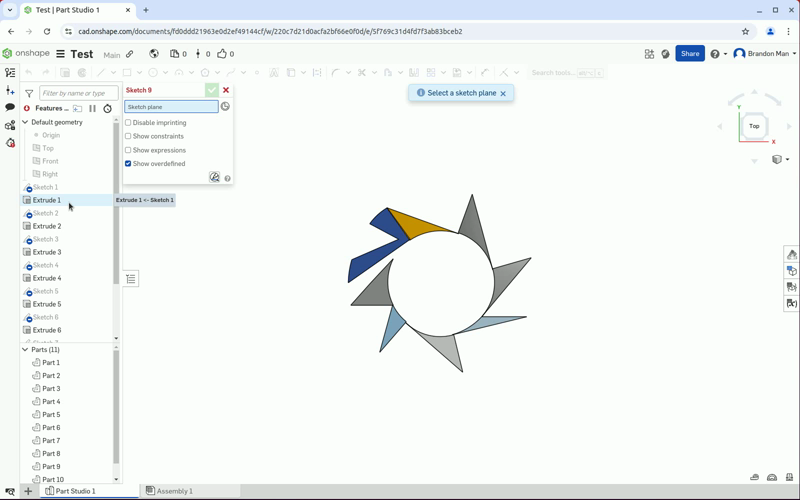
mouse_move(69, 150)
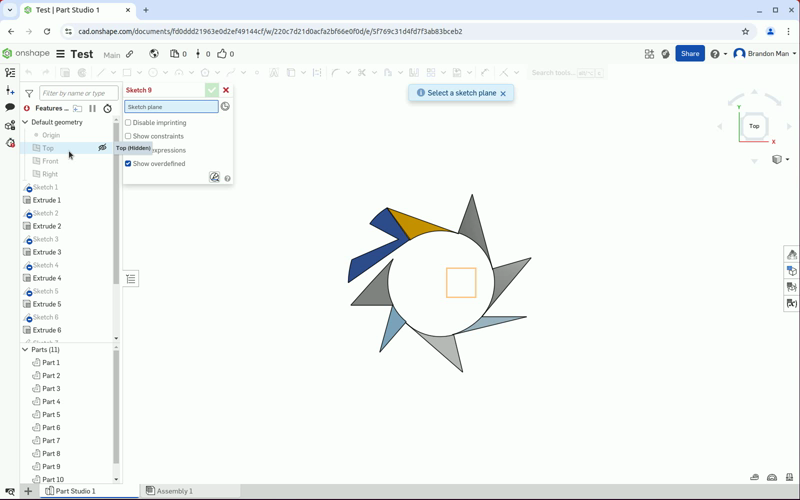
click(69, 150)
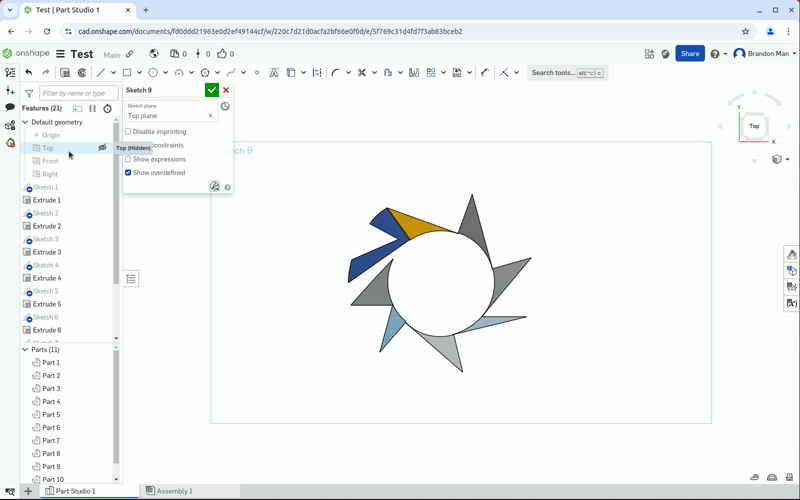
mouse_move(69, 352)
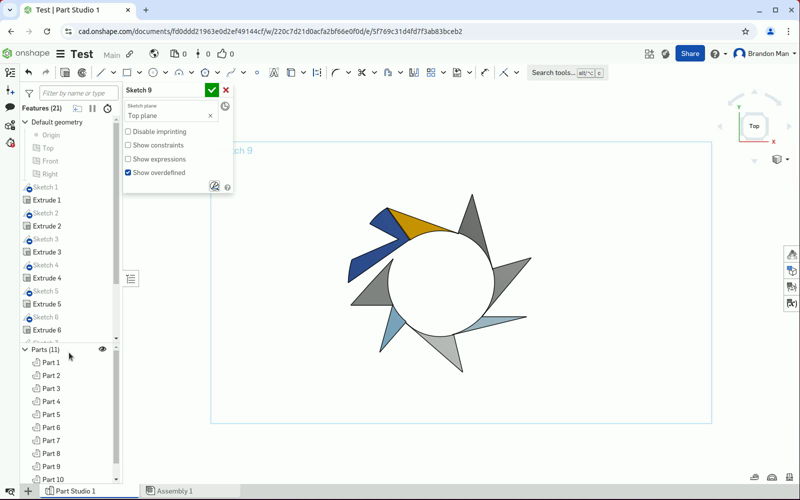
key(y)
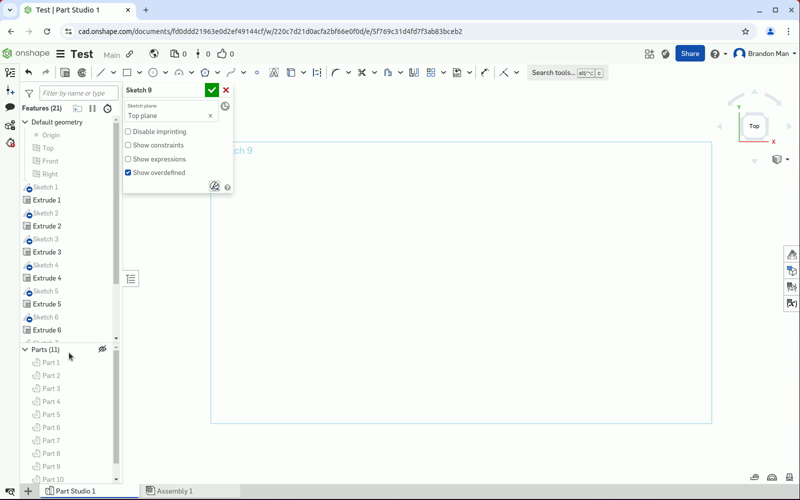
key(c)
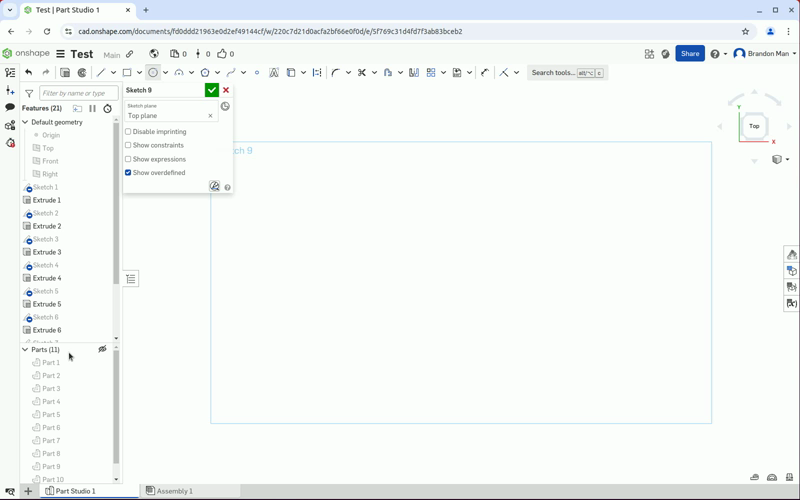
key_down(shift)
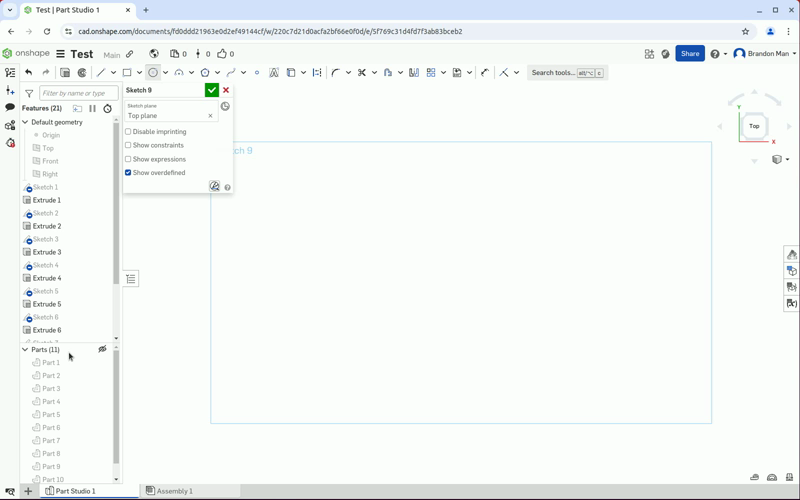
mouse_move(440, 282)
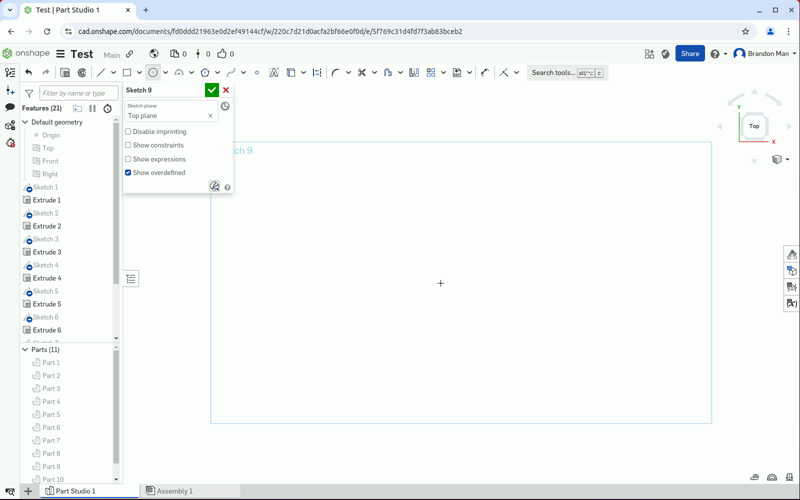
click(440, 282)
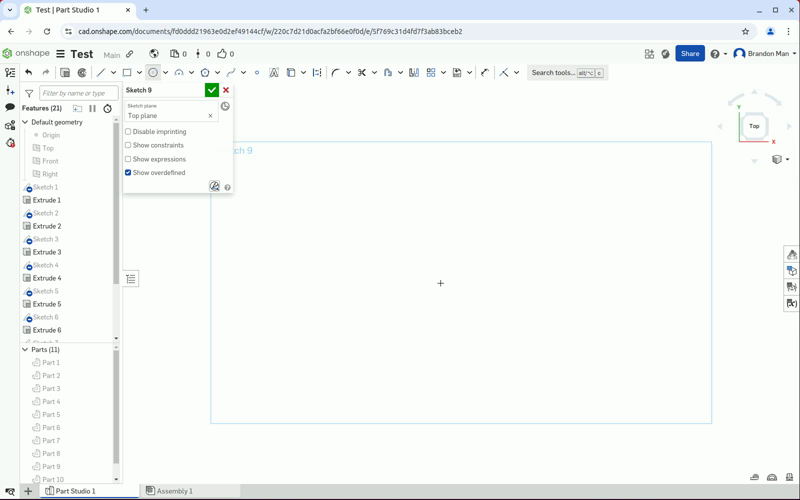
key_up(shift)
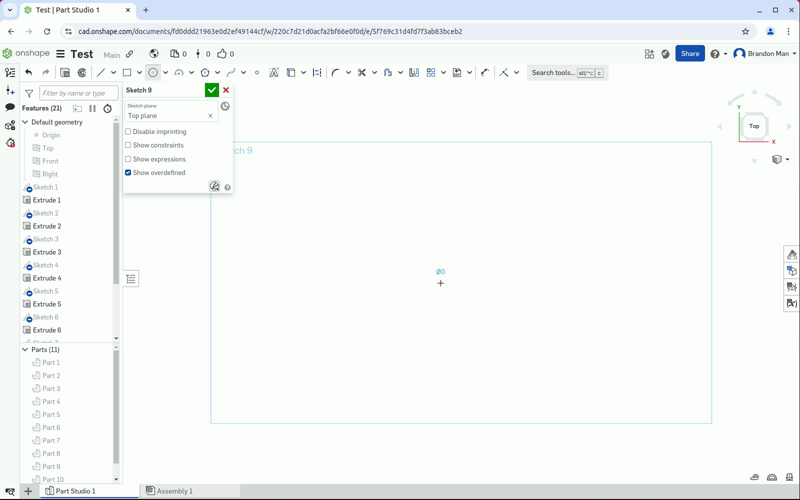
mouse_move(495, 282)
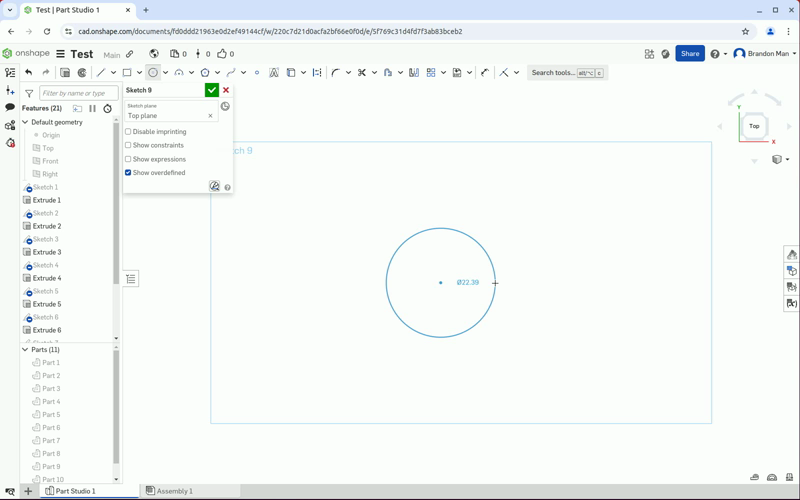
click(495, 282)
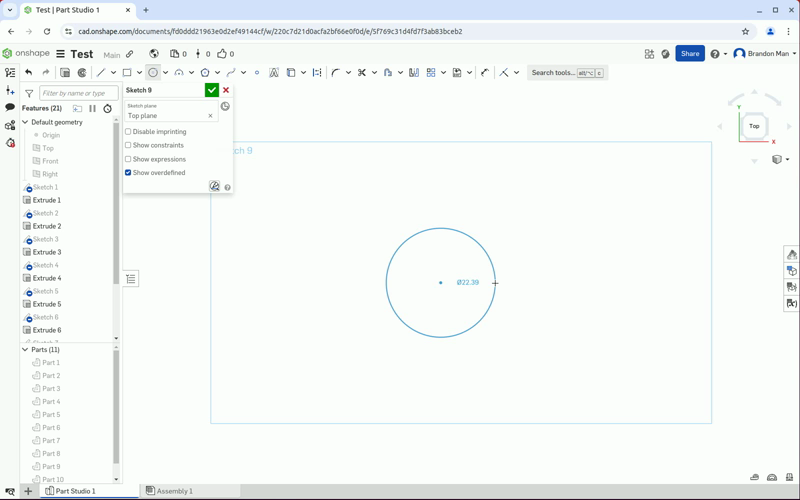
key(esc)
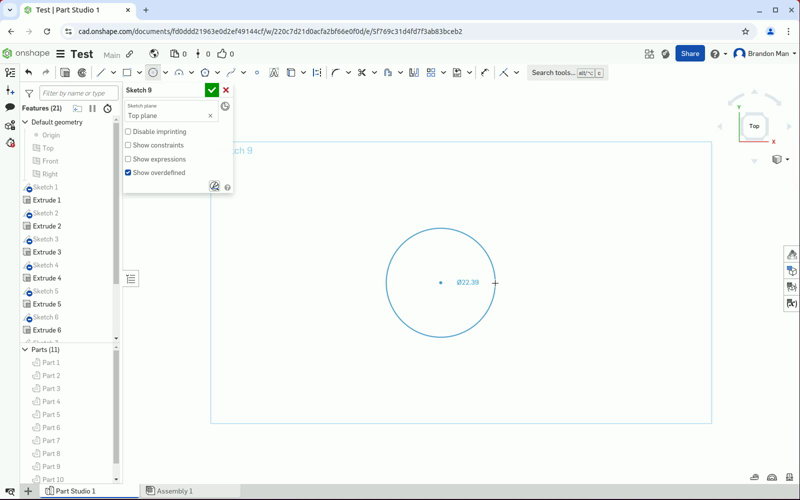
key(c)
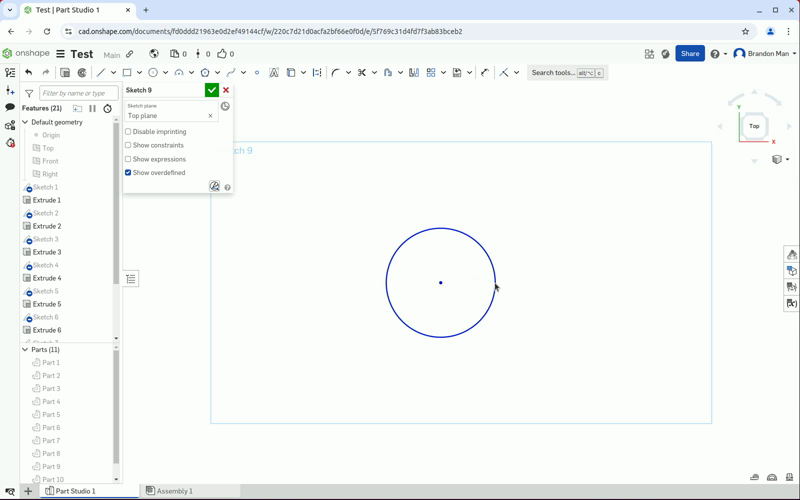
key_down(shift)
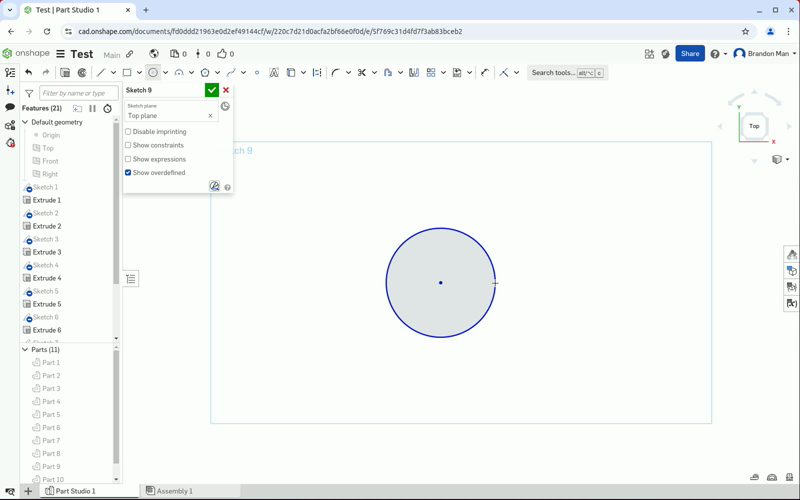
mouse_move(440, 282)
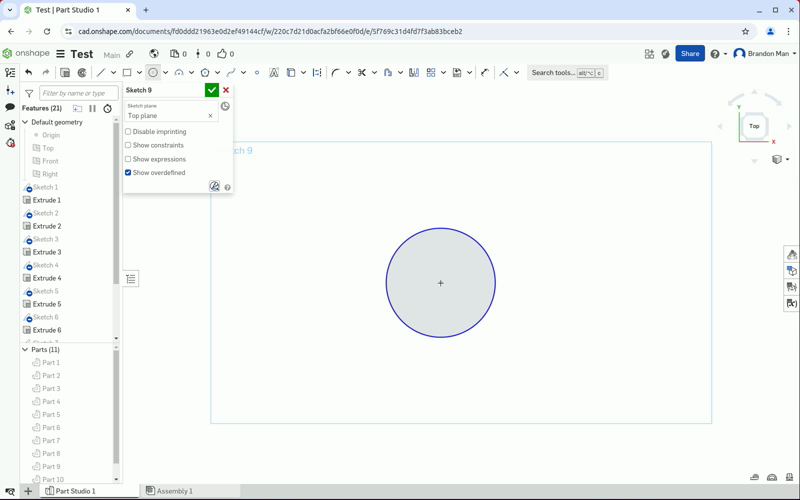
click(440, 282)
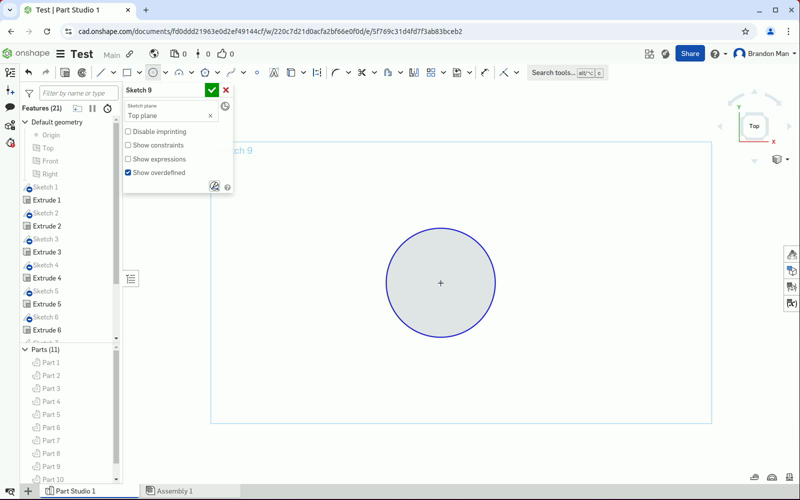
key_up(shift)
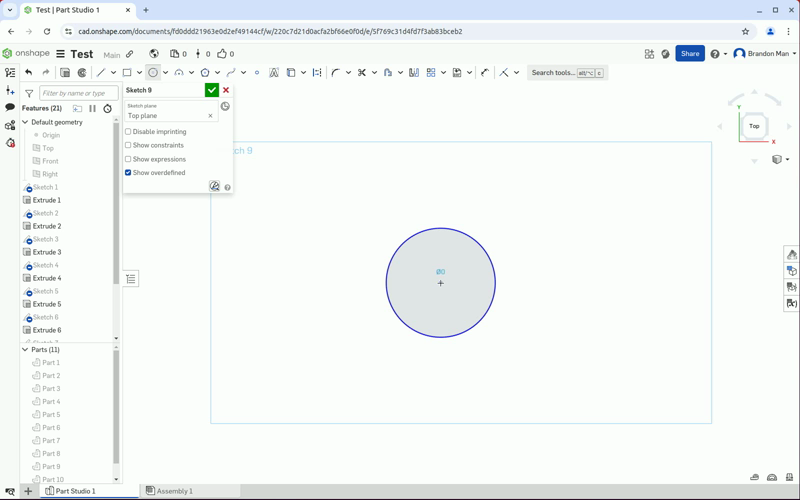
mouse_move(481, 282)
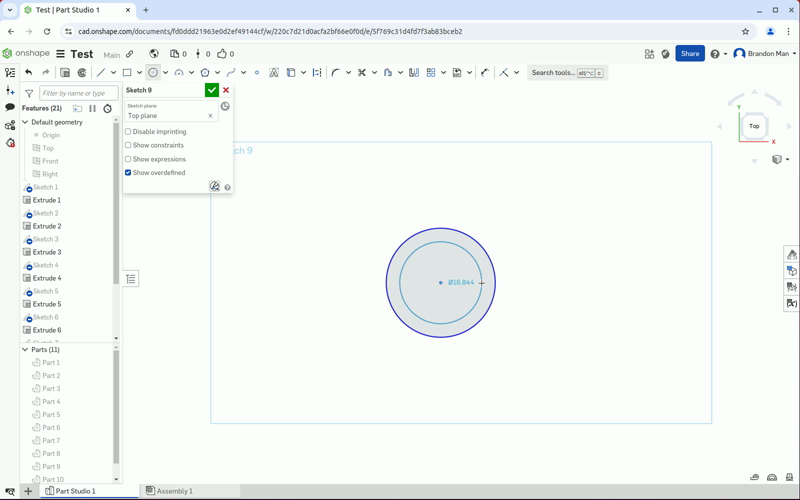
click(481, 282)
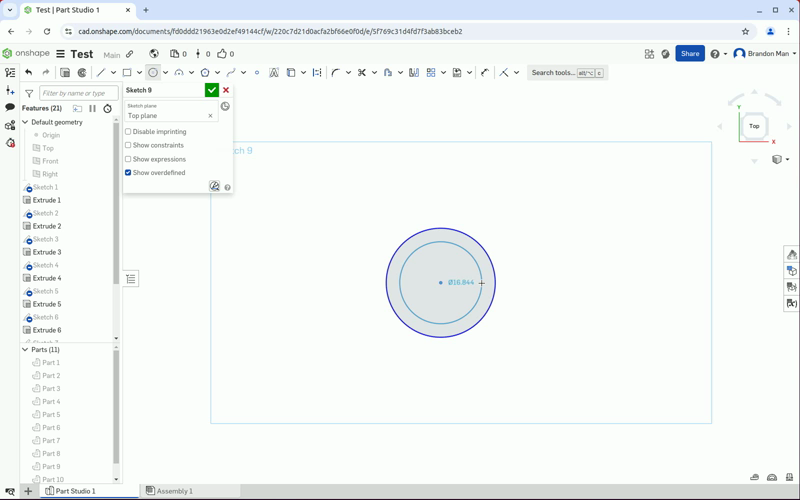
key(esc)
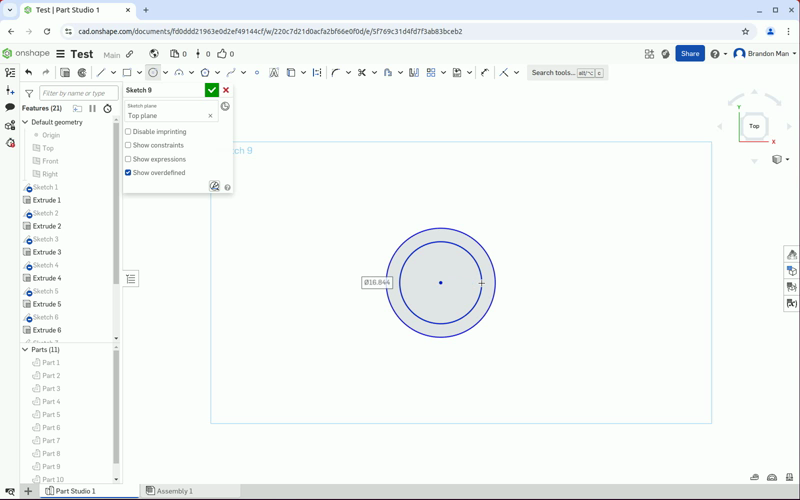
mouse_move(404, 315)
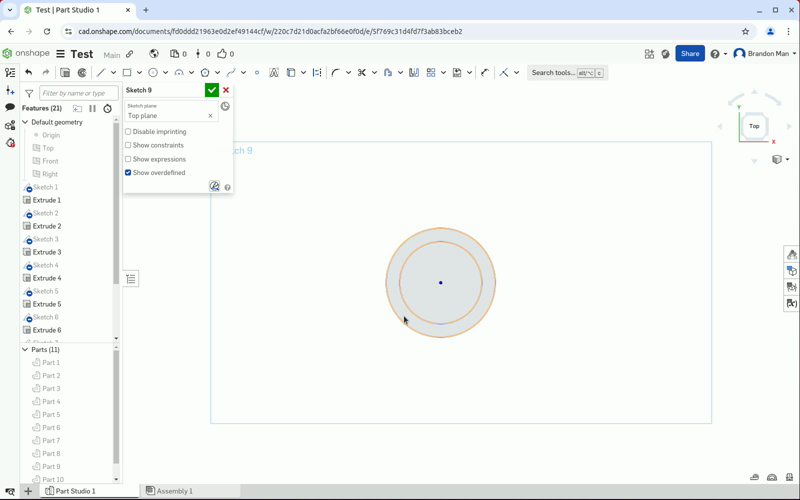
click(404, 315)
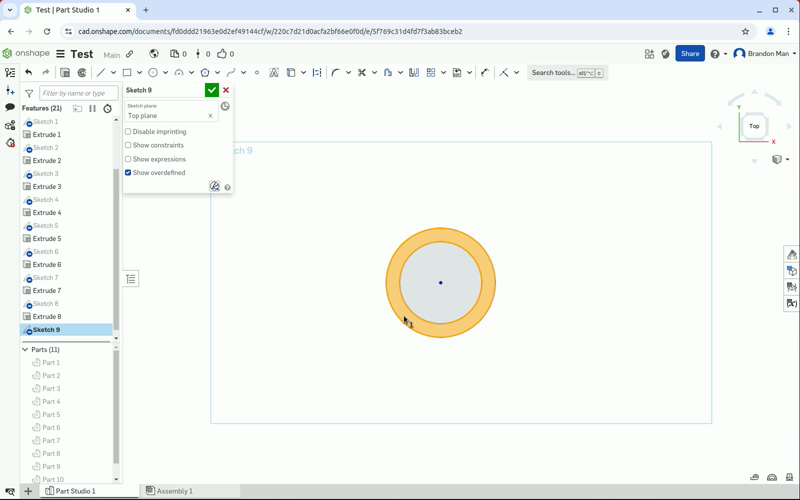
mouse_move(69, 352)
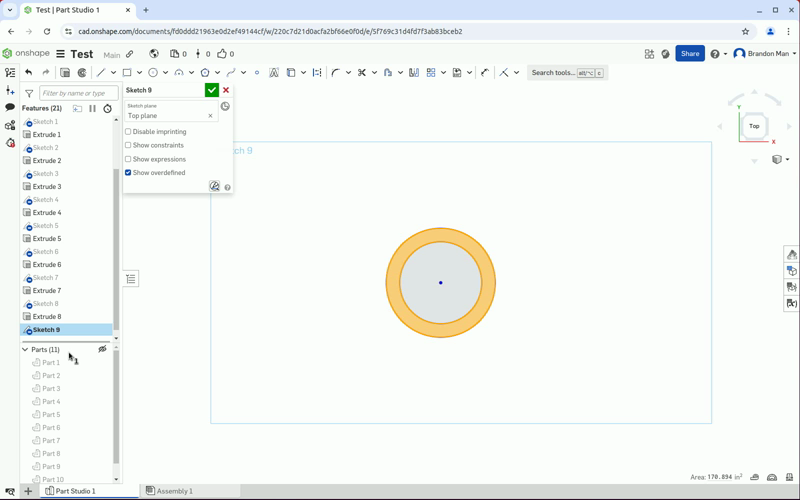
key(shift+y)
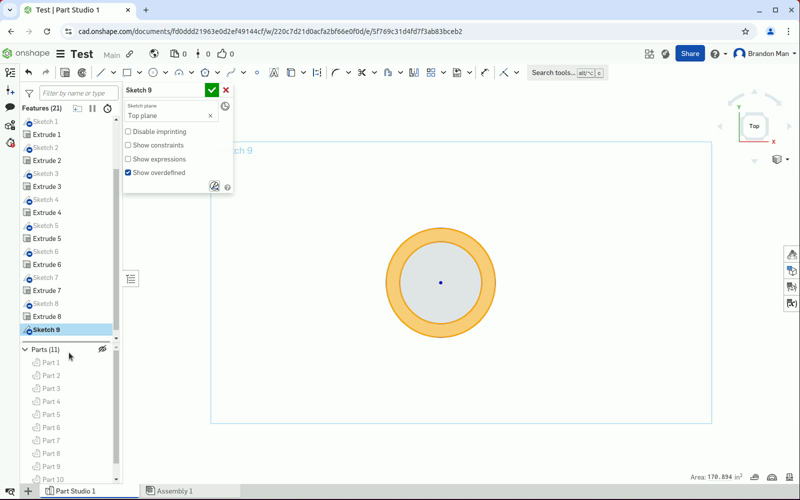
key(shift+e)
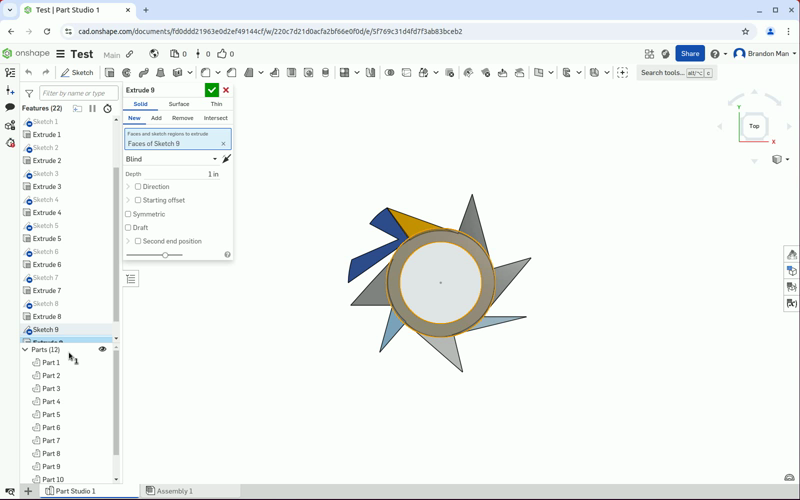
mouse_move(143, 106)
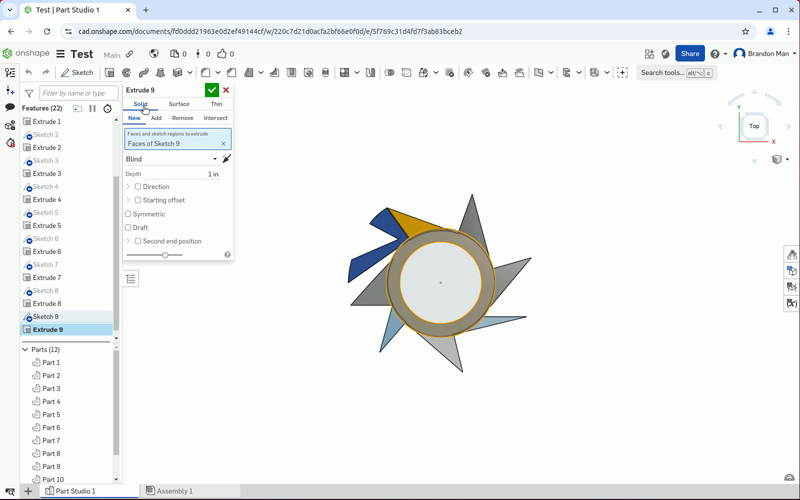
click(143, 106)
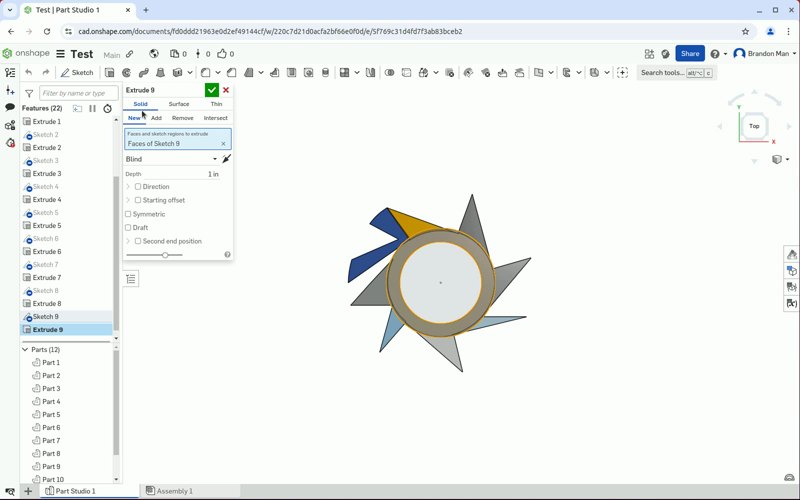
mouse_move(137, 120)
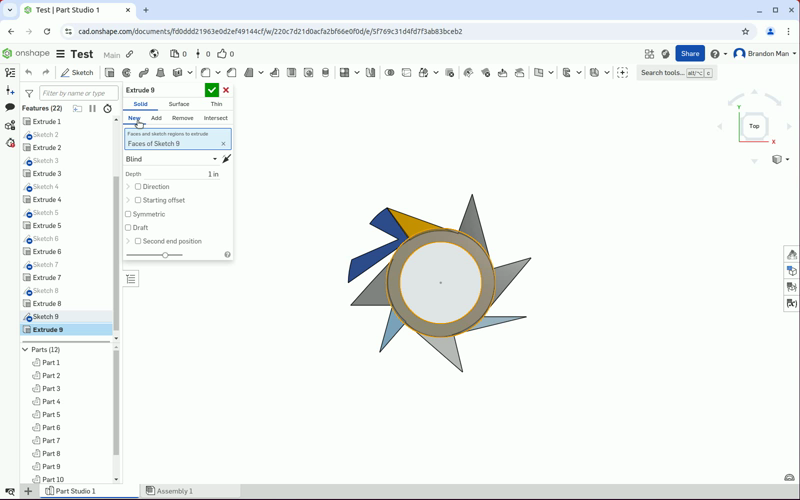
click(137, 120)
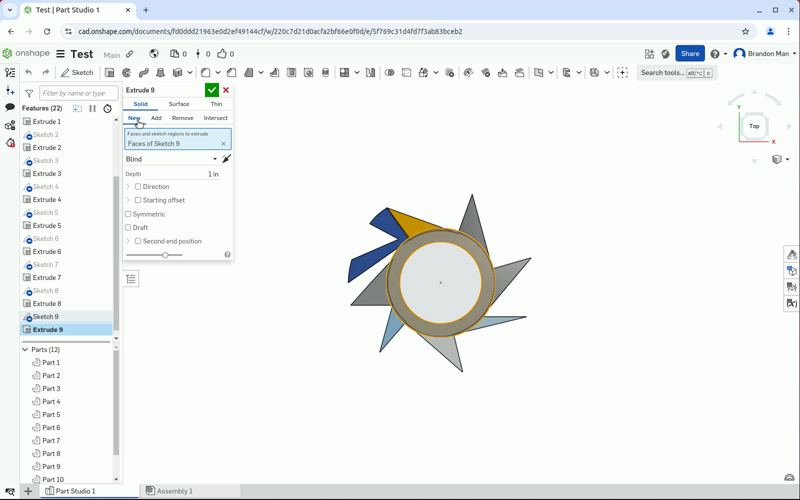
key(tab, 4)
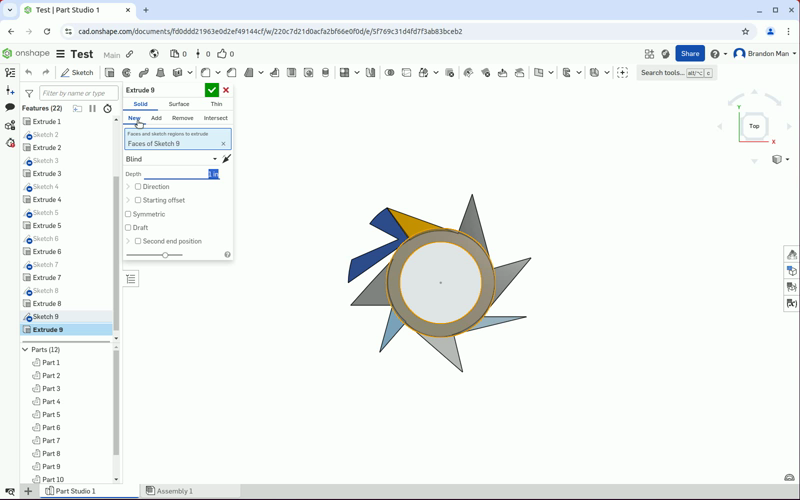
text(4.333)
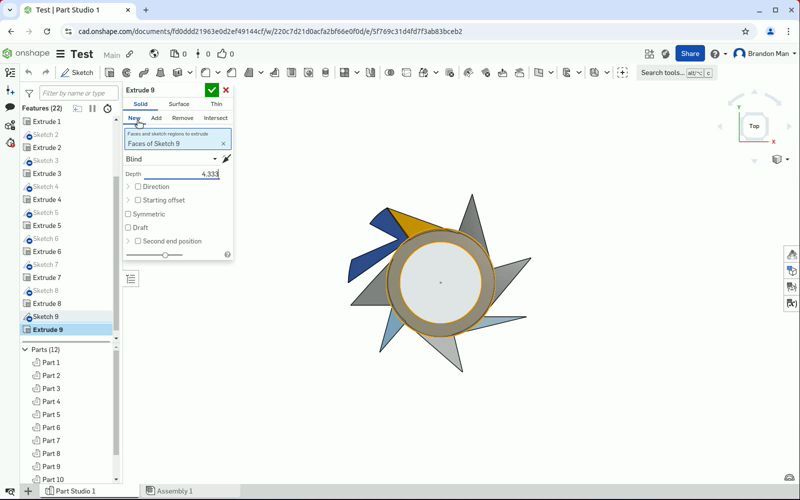
key(enter)
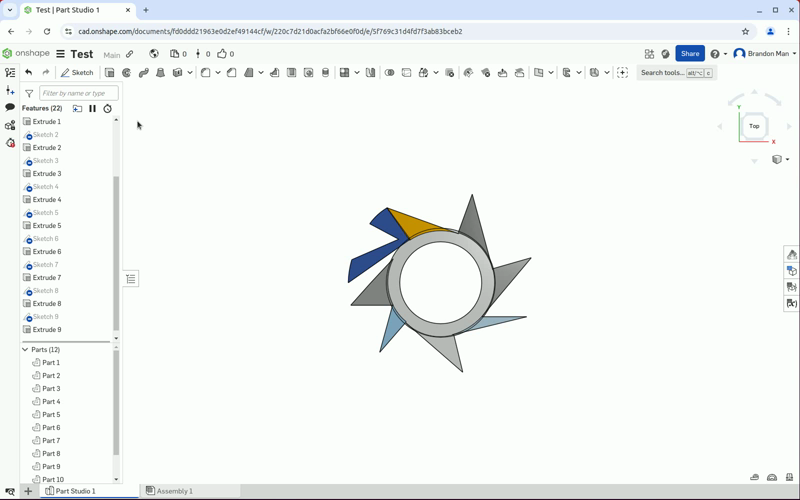
key(shift+h)
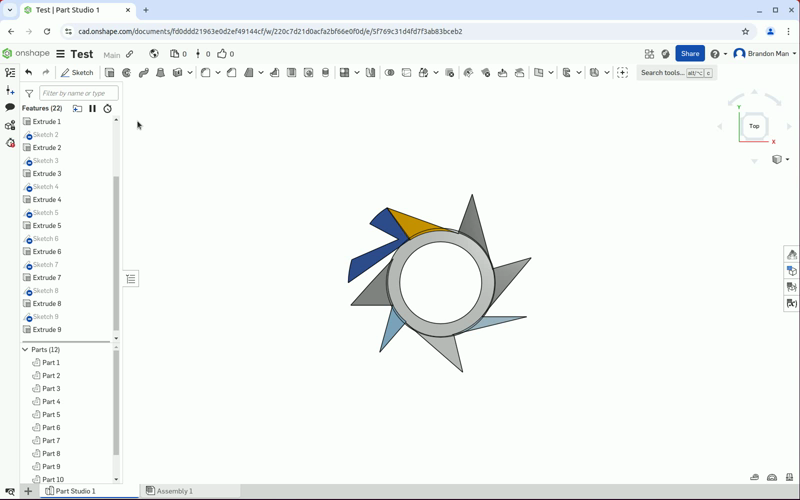
key(shift+h)
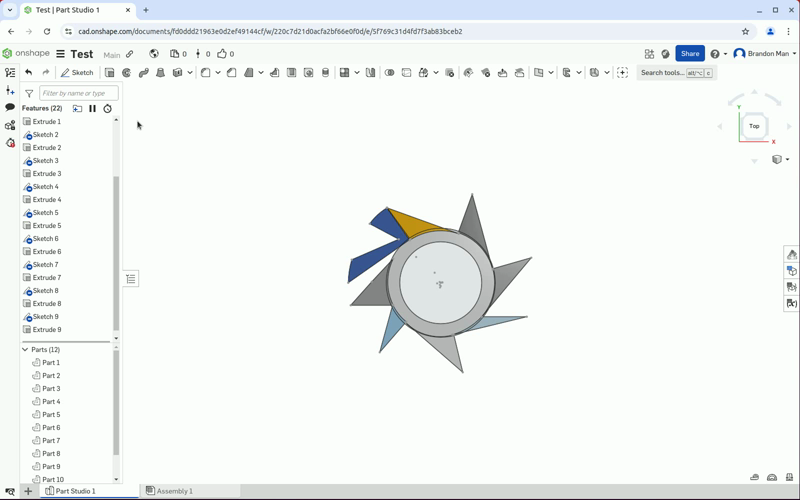
key(shift+7)
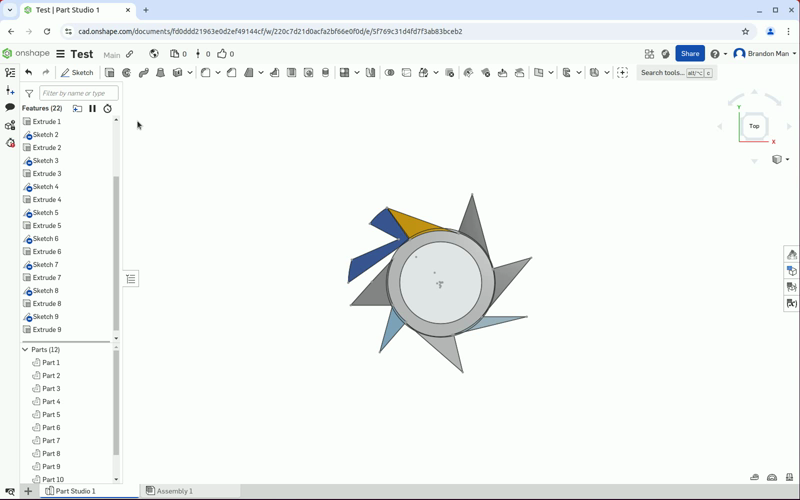
key(up, 3)
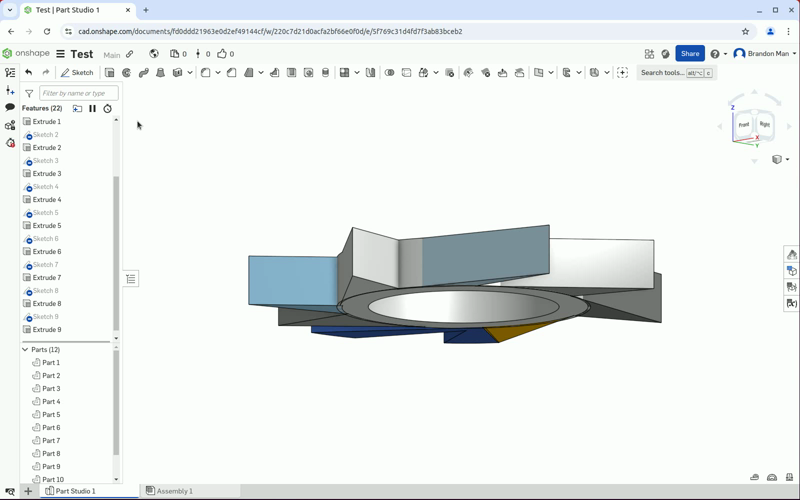
key(left, 3)
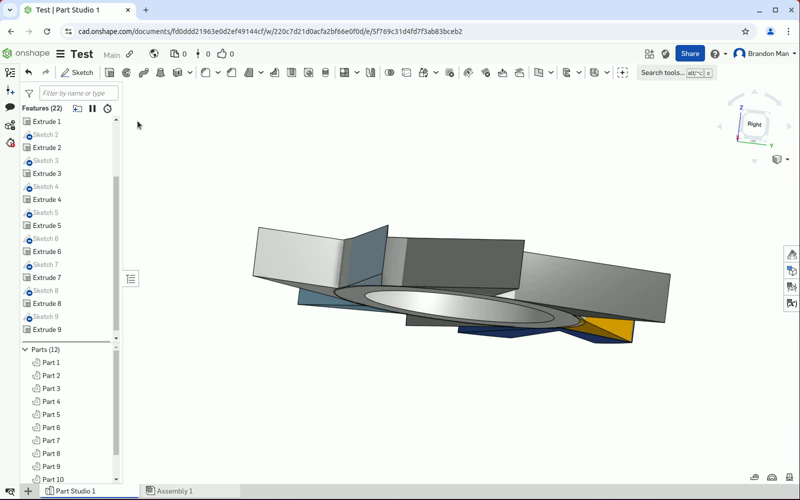
key(right, 3)
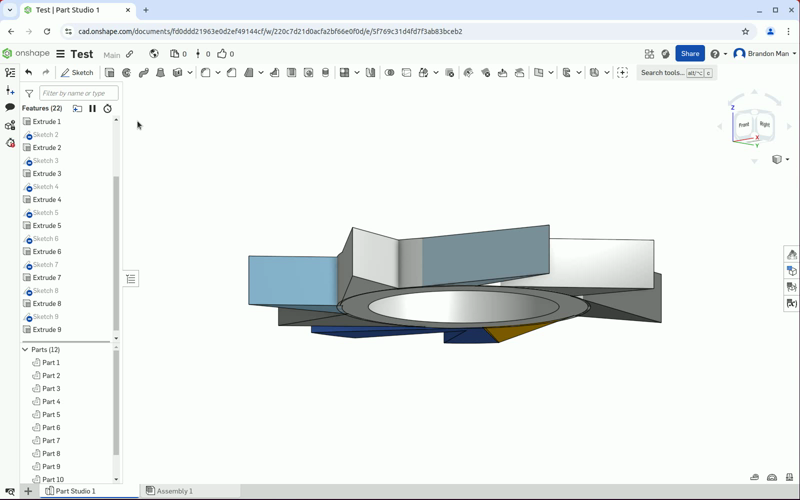
key(down, 3)
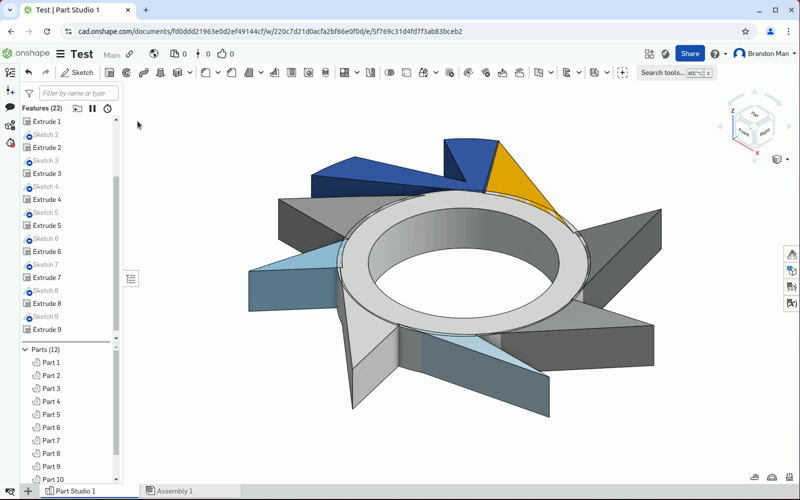
mouse_move(69, 111)
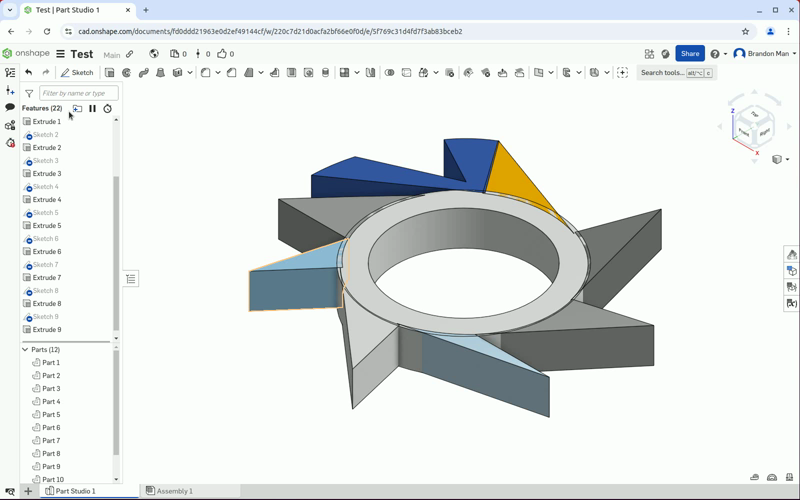
click(69, 111)